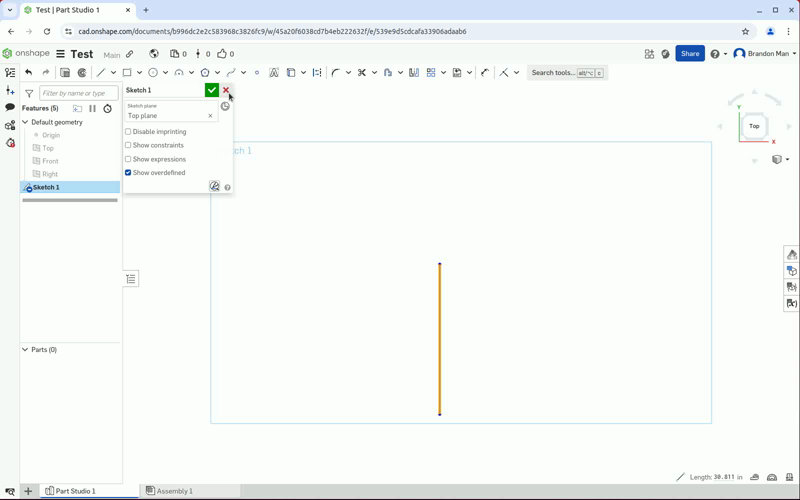
key(shift+h)
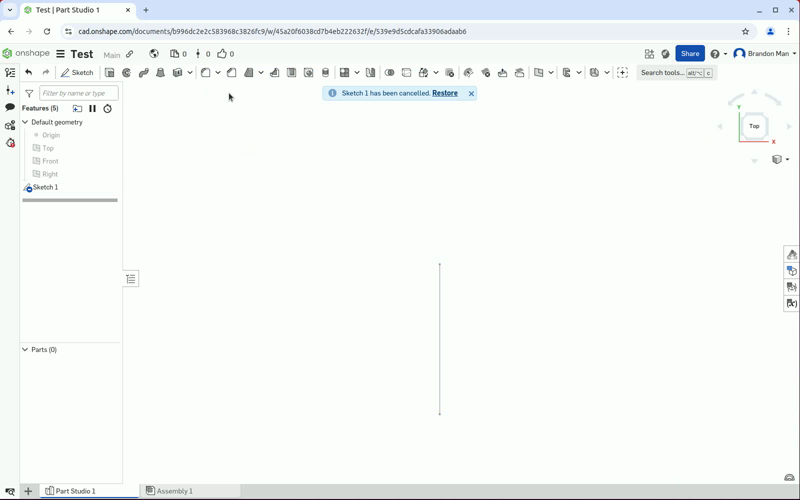
key(shift+s)
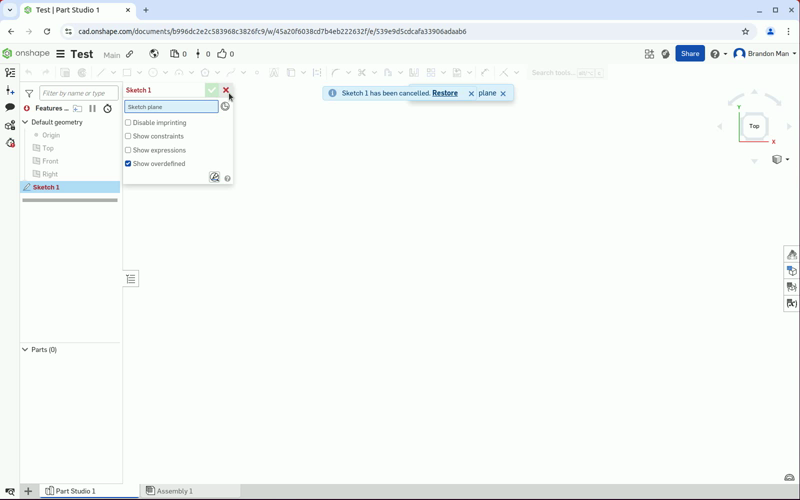
mouse_move(73, 150)
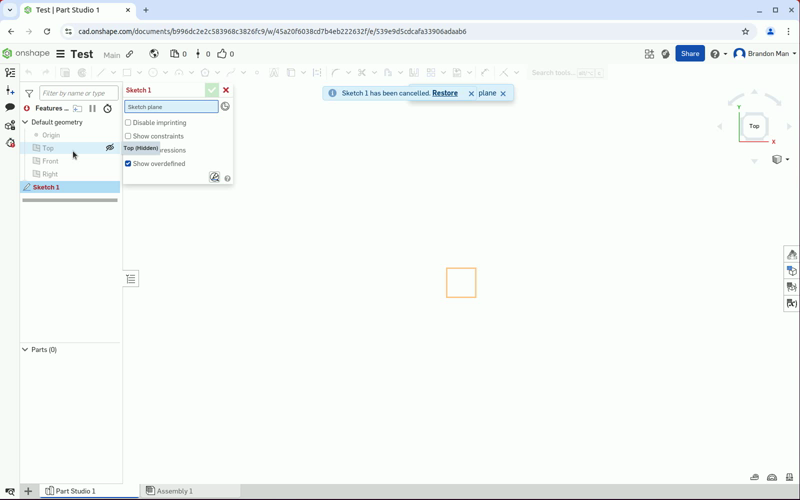
click(73, 150)
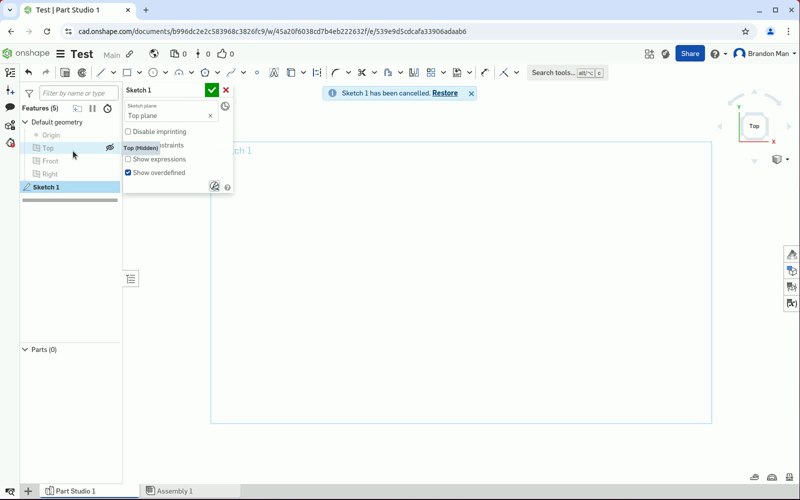
mouse_move(73, 352)
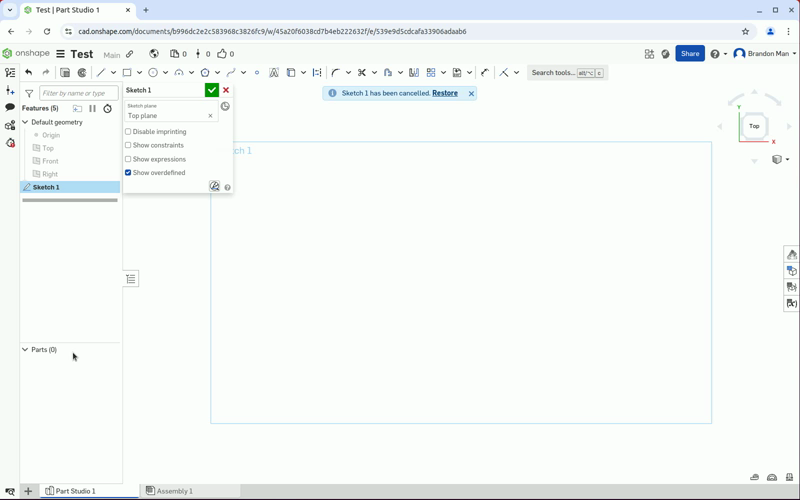
key(y)
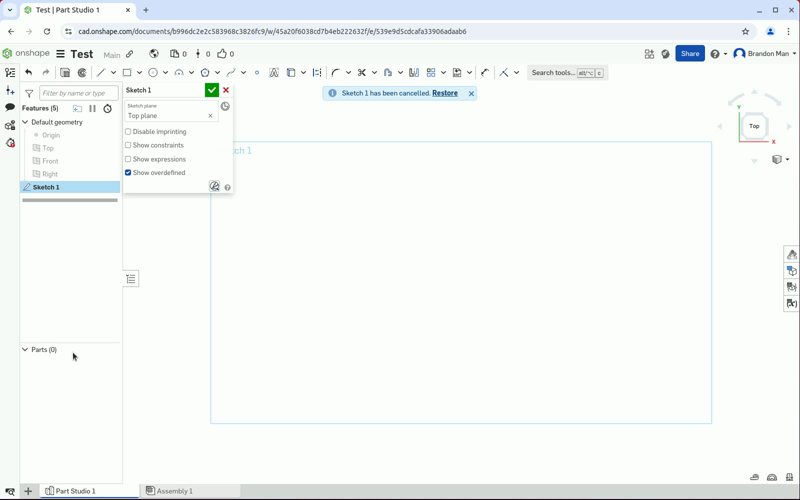
key(a)
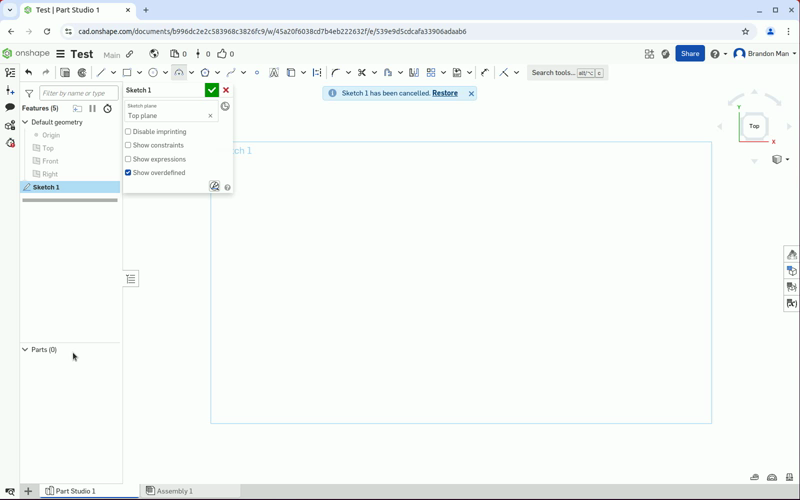
key_down(shift)
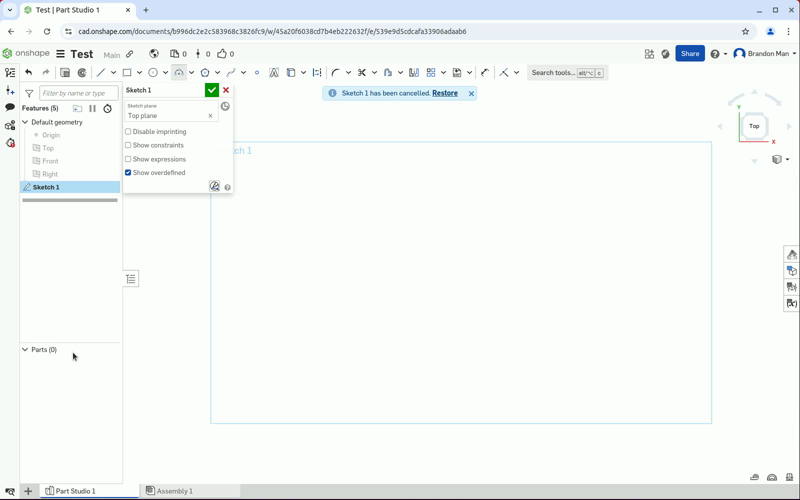
mouse_move(438, 177)
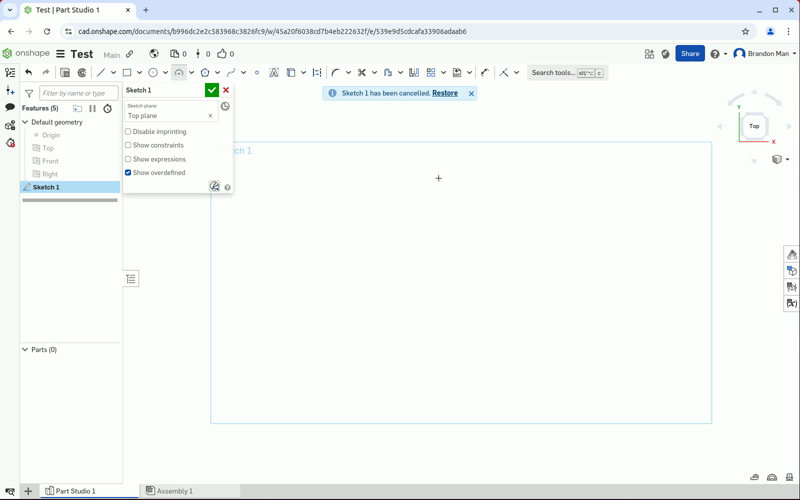
click(438, 177)
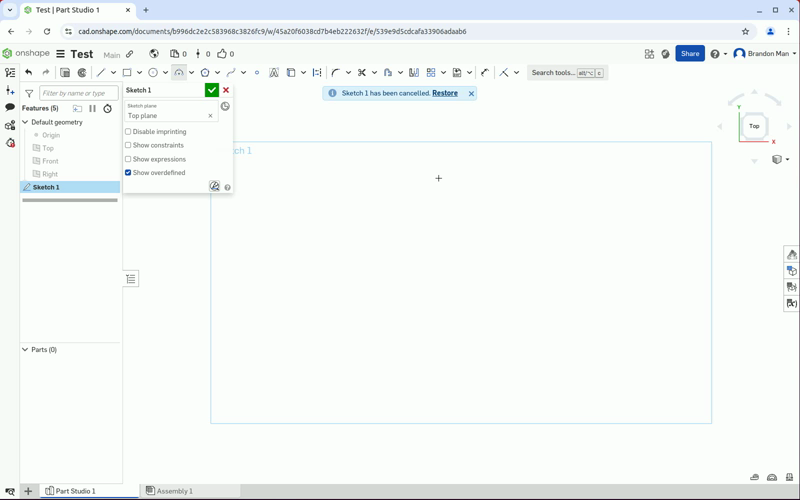
key_up(shift)
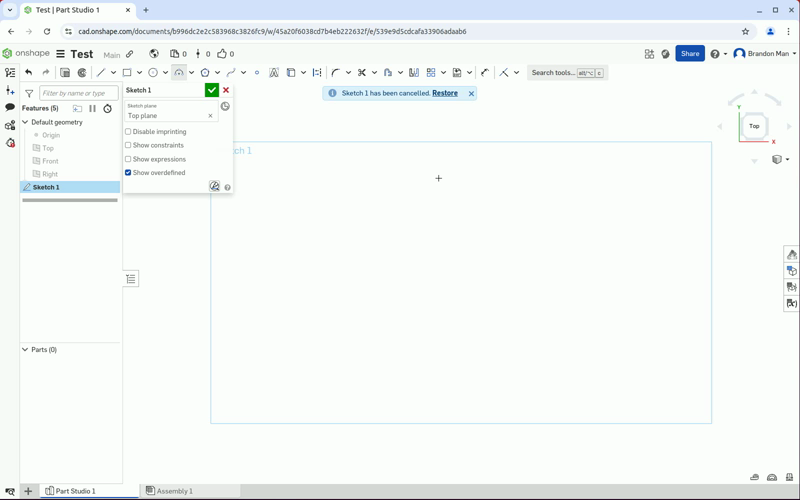
key_down(shift)
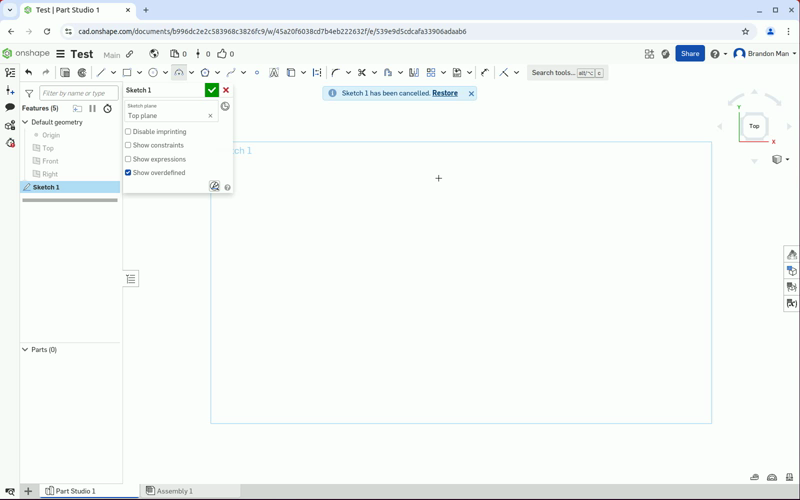
mouse_move(460, 169)
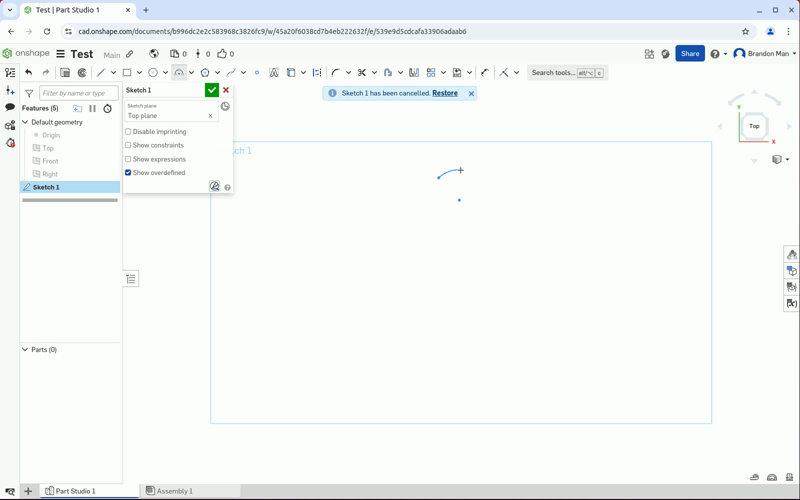
click(460, 169)
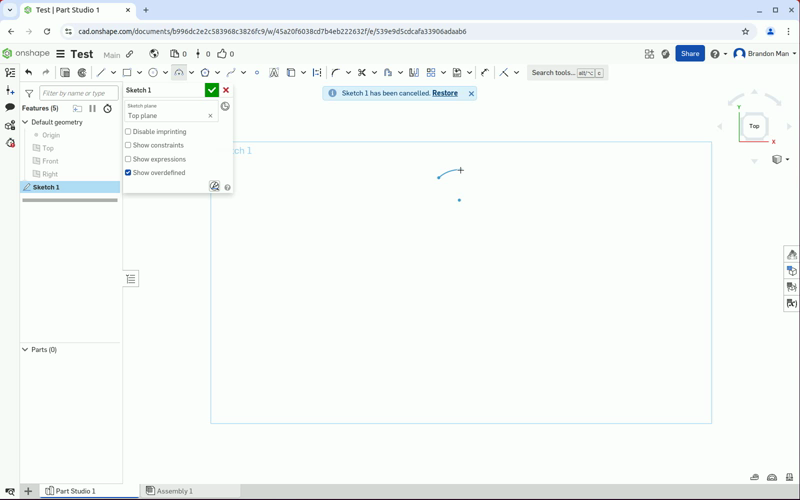
mouse_move(473, 242)
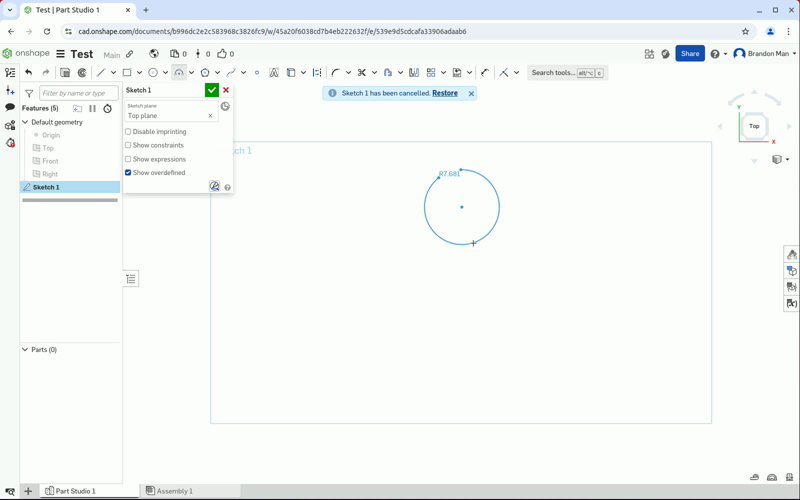
click(473, 242)
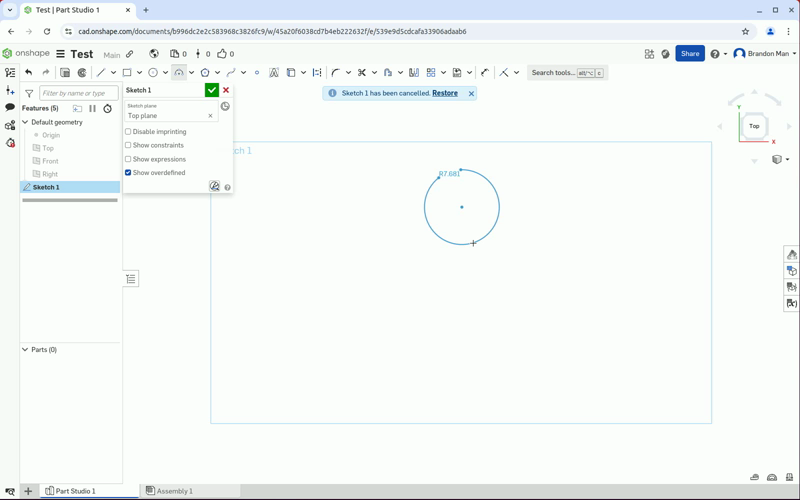
key_up(shift)
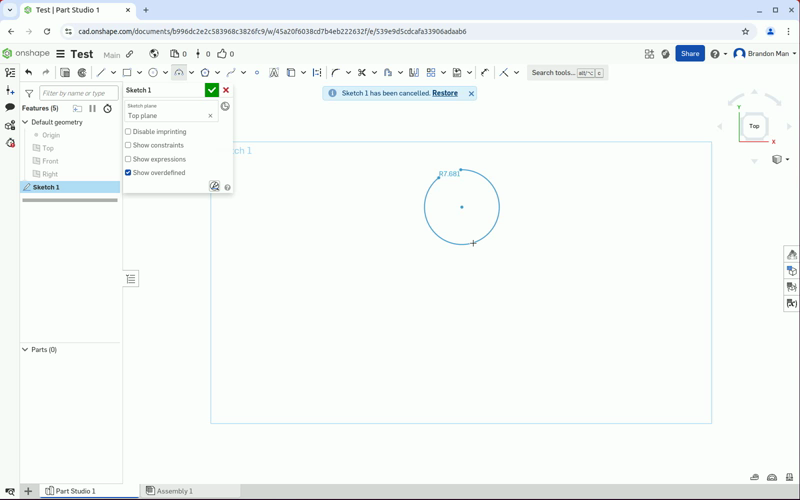
mouse_move(460, 169)
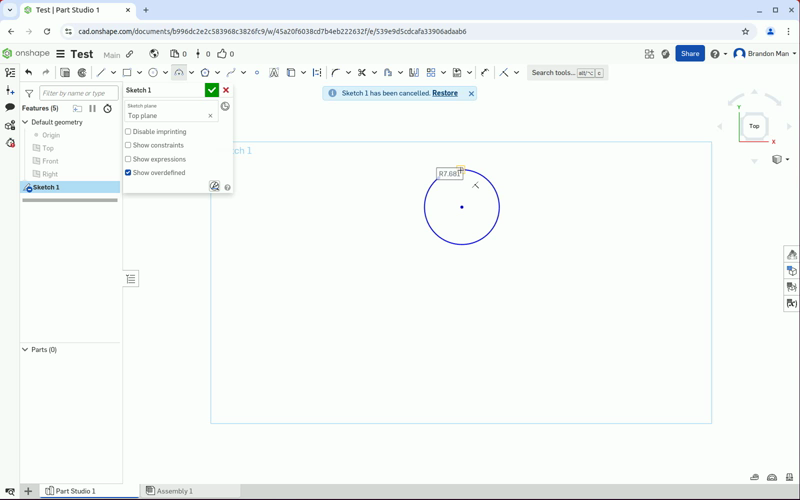
click(460, 169)
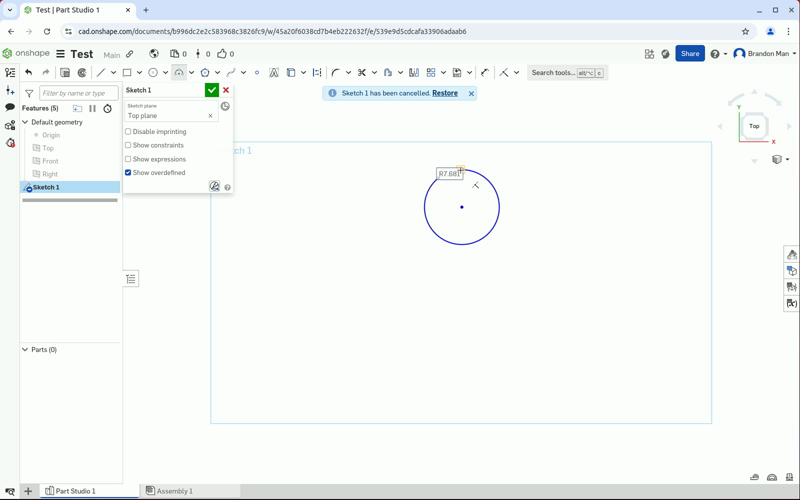
mouse_move(438, 177)
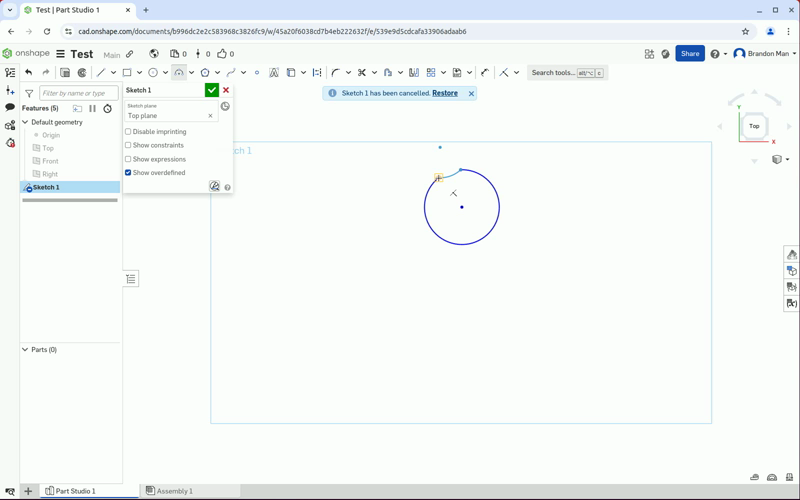
click(438, 177)
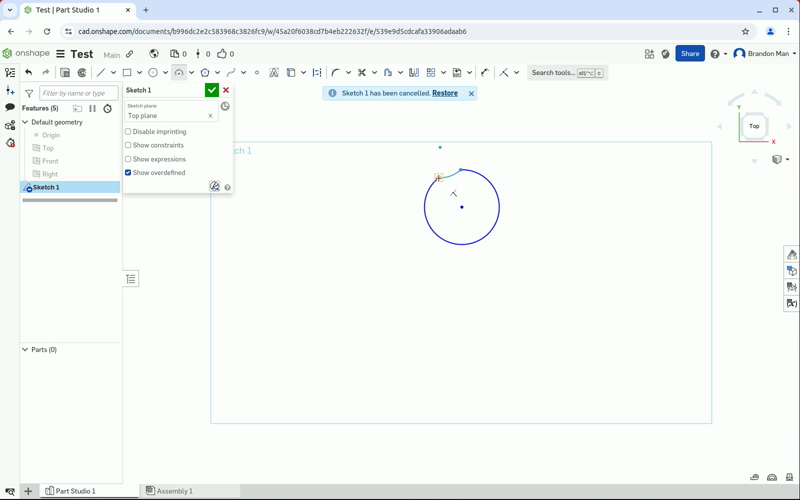
key_down(shift)
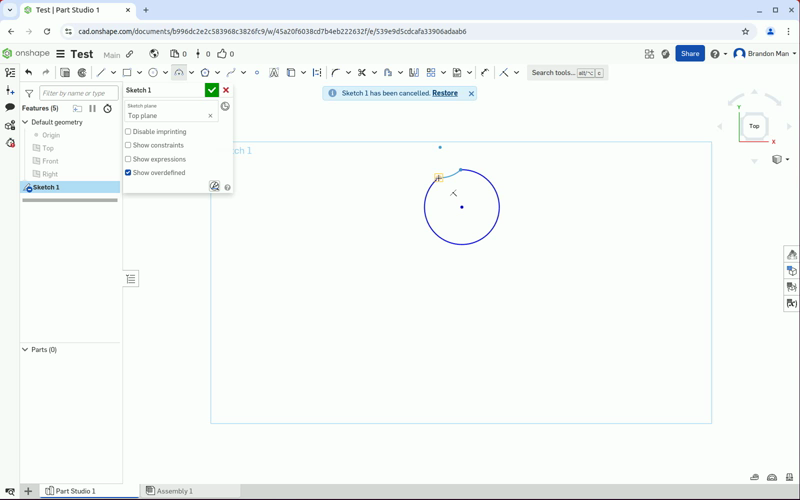
mouse_move(449, 172)
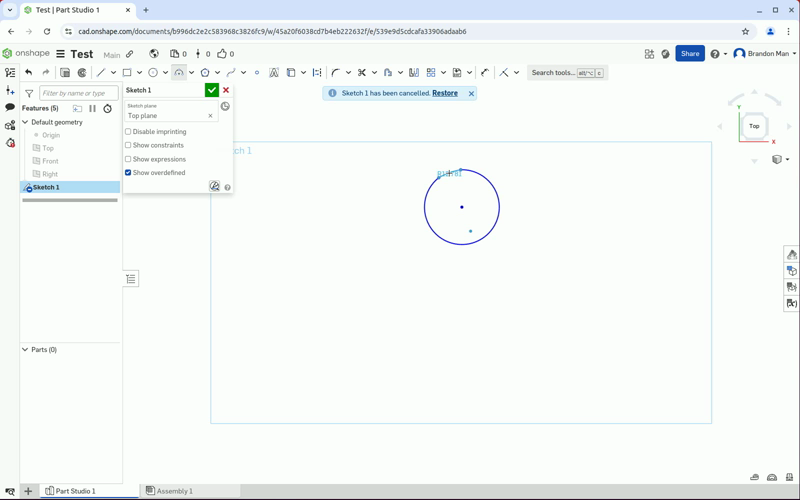
click(449, 172)
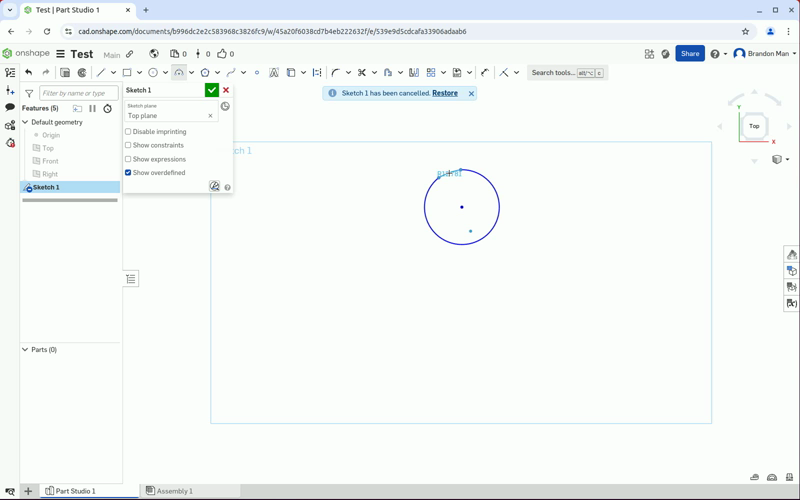
key_up(shift)
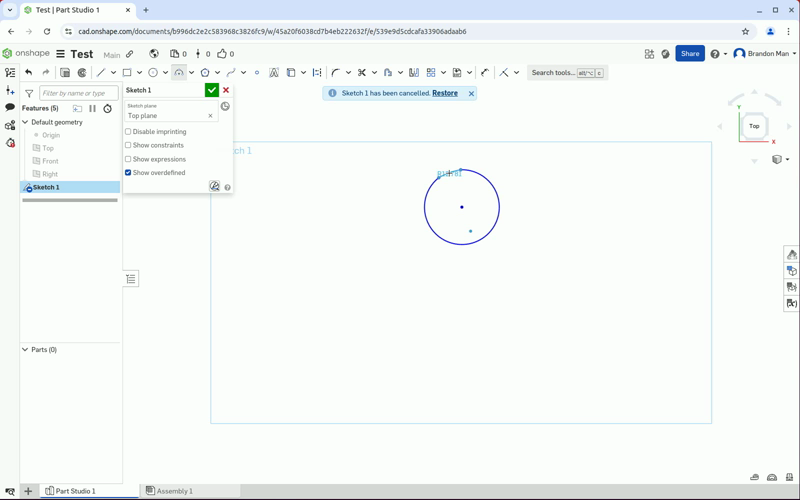
key(esc)
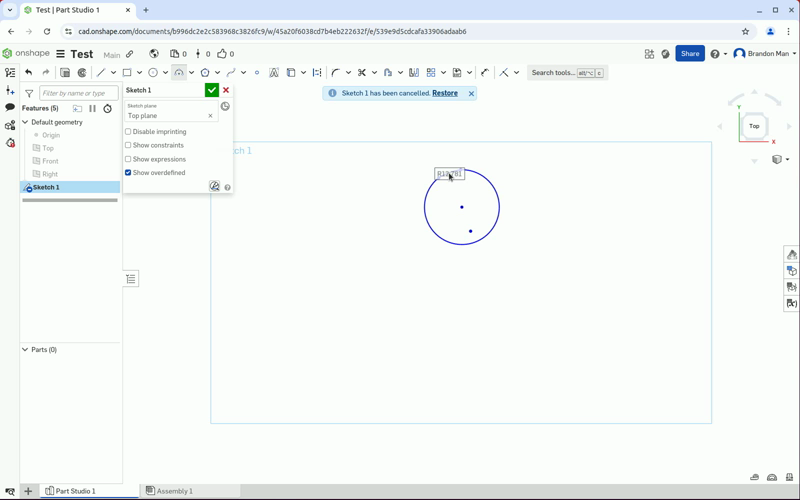
key(c)
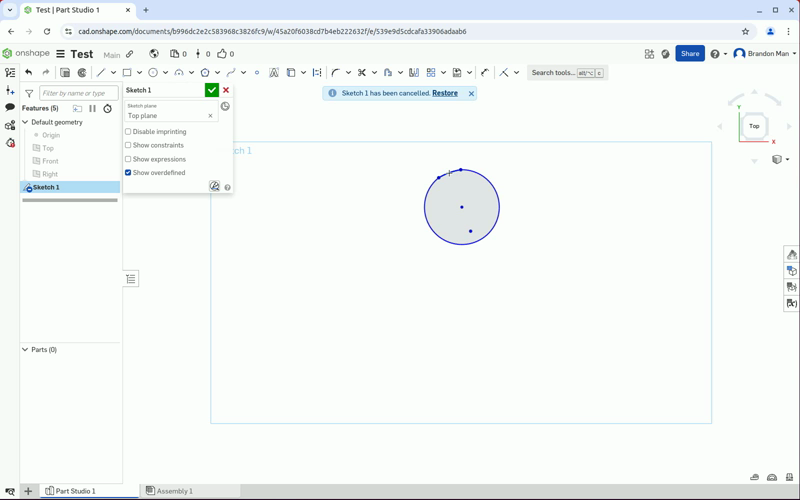
key_down(shift)
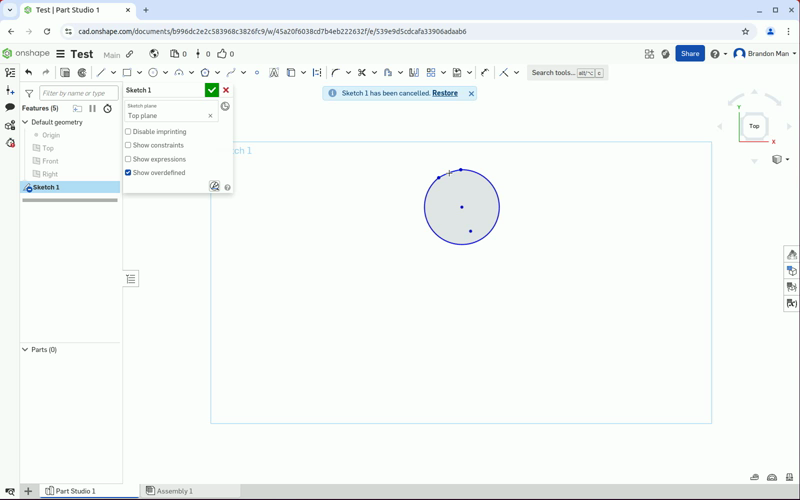
mouse_move(460, 206)
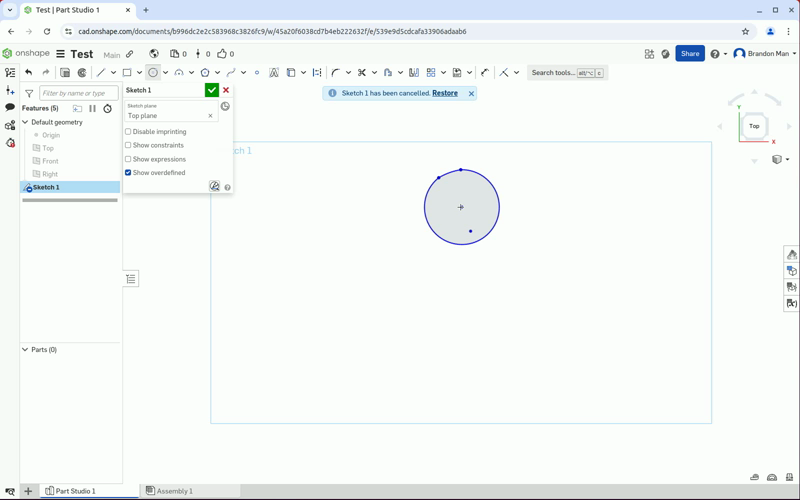
scroll(6)
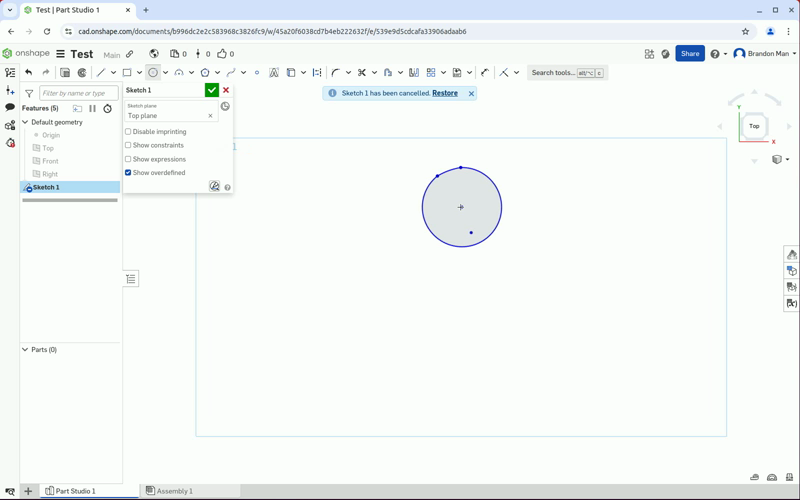
scroll(6)
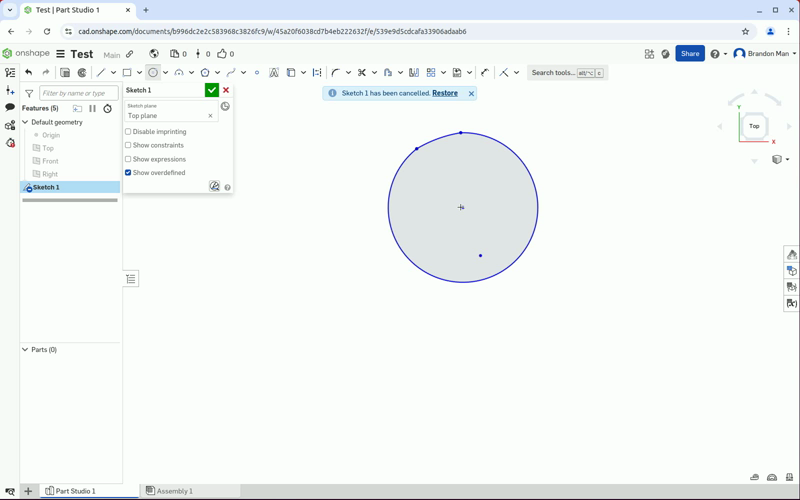
scroll(6)
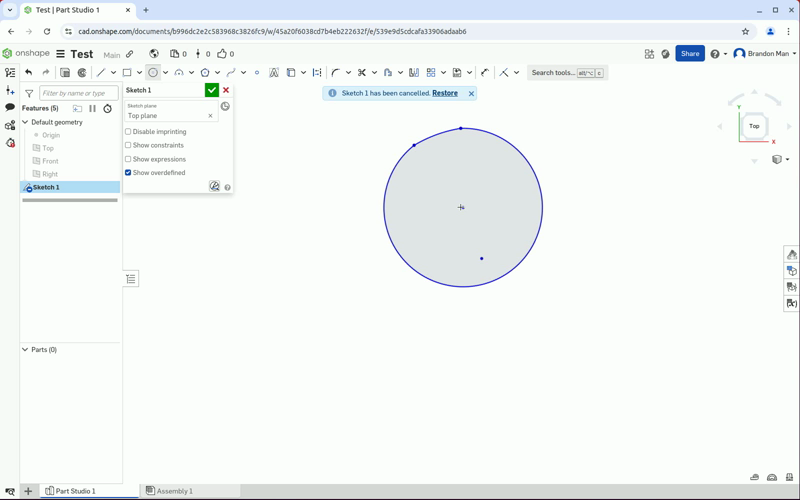
scroll(6)
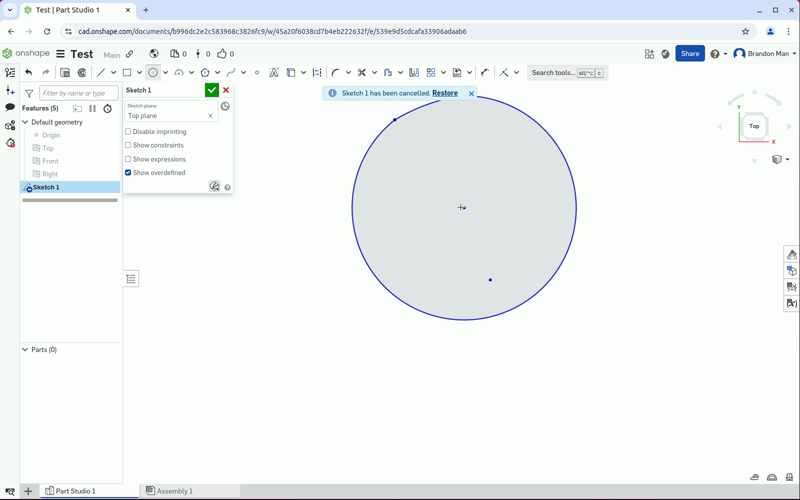
scroll(6)
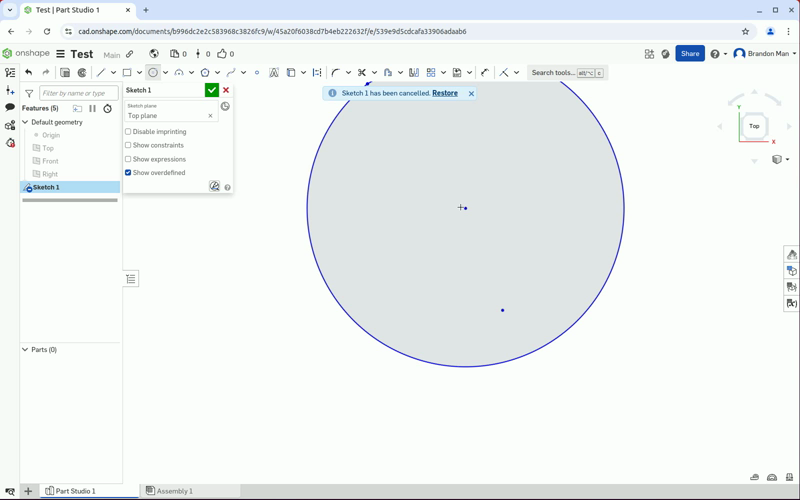
scroll(6)
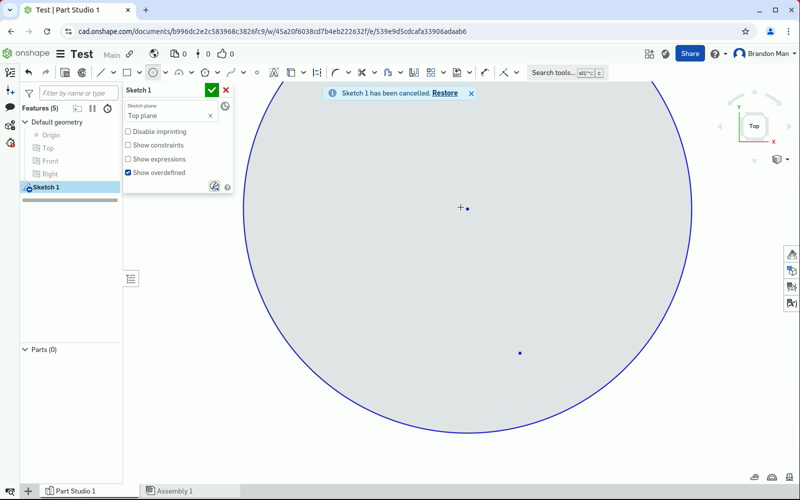
scroll(6)
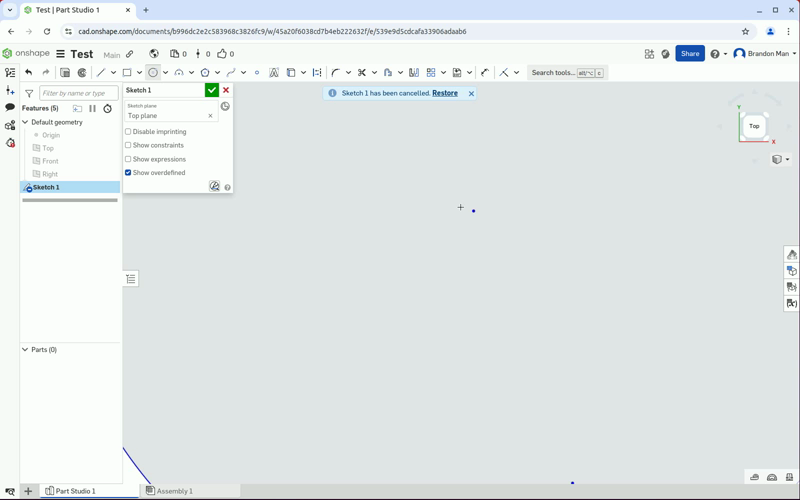
click(460, 206)
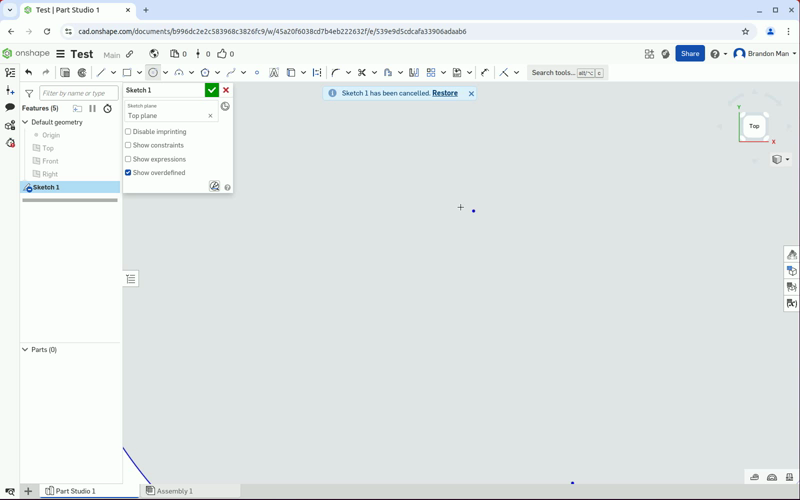
scroll(-6)
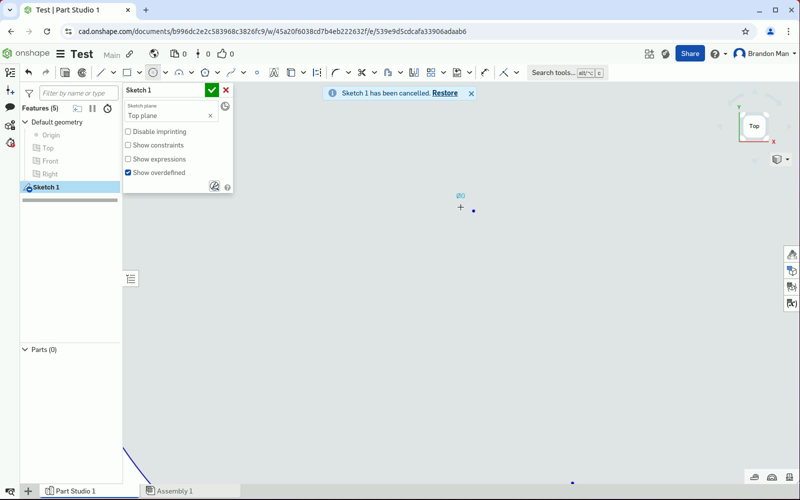
scroll(-6)
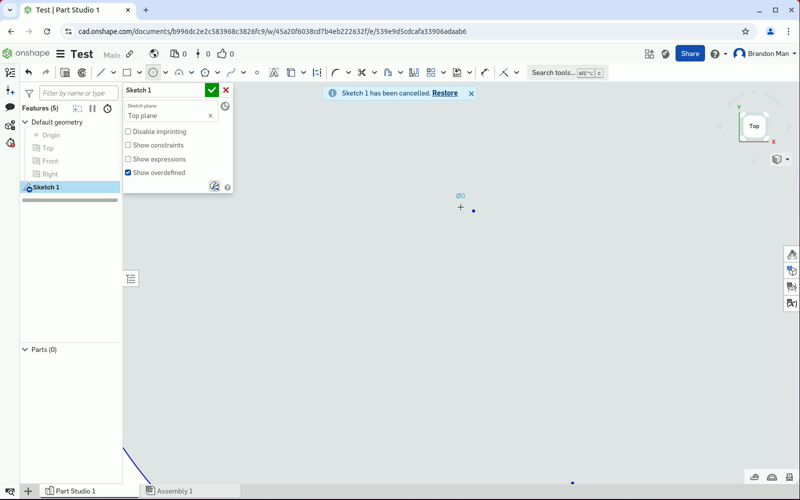
scroll(-6)
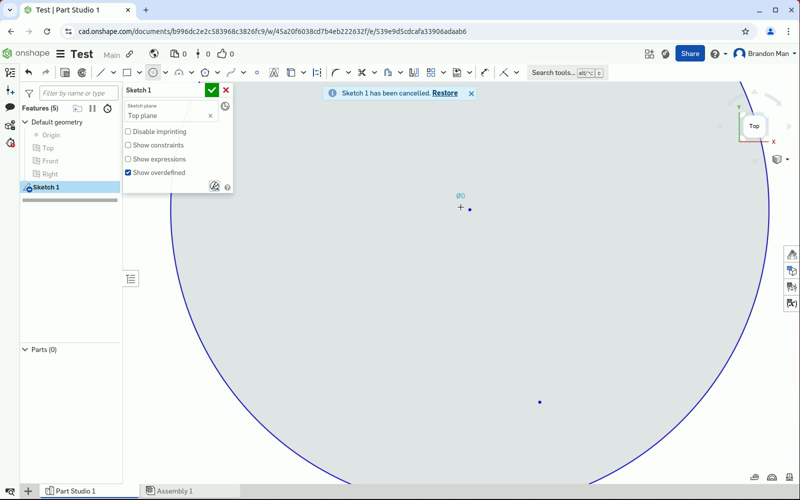
scroll(-6)
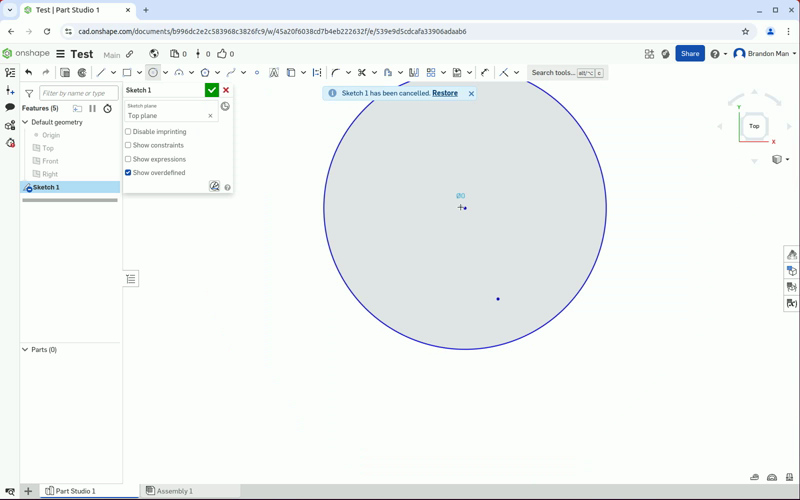
scroll(-6)
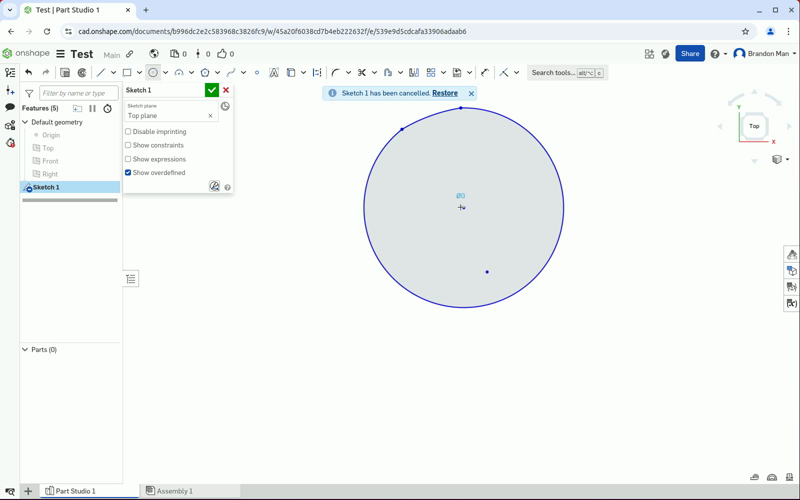
scroll(-6)
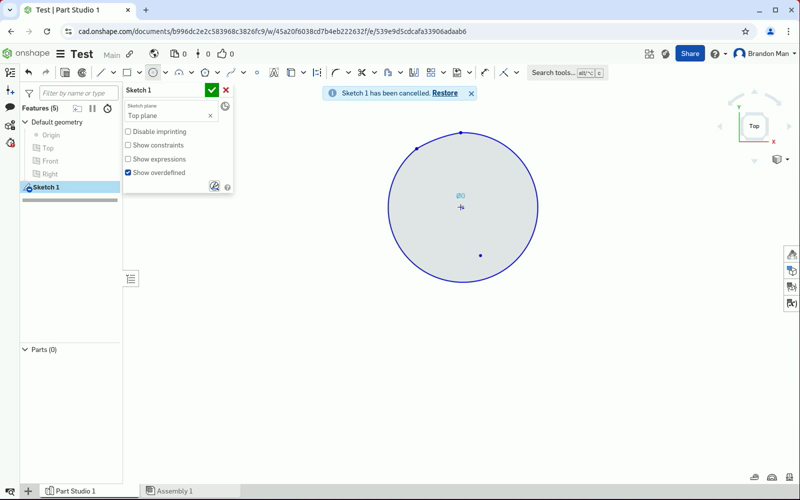
scroll(-6)
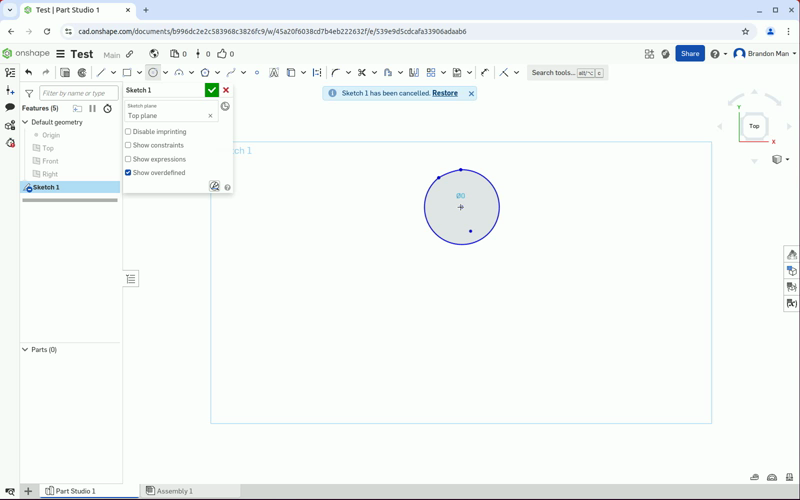
key_up(shift)
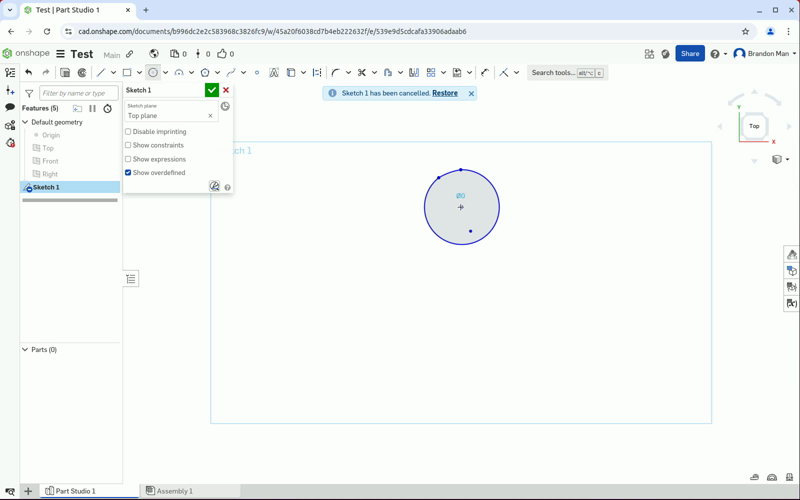
mouse_move(489, 206)
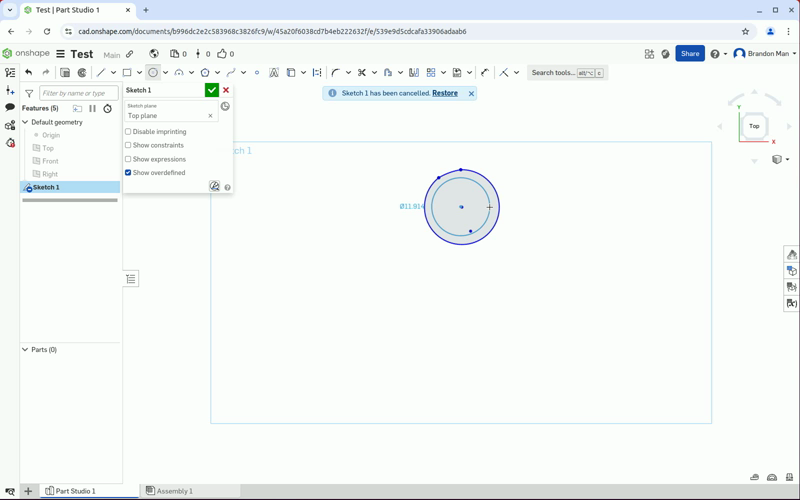
click(489, 206)
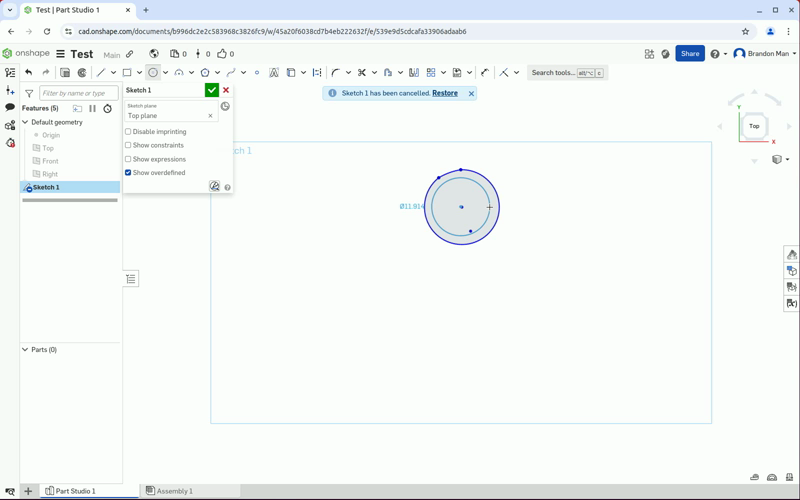
key(esc)
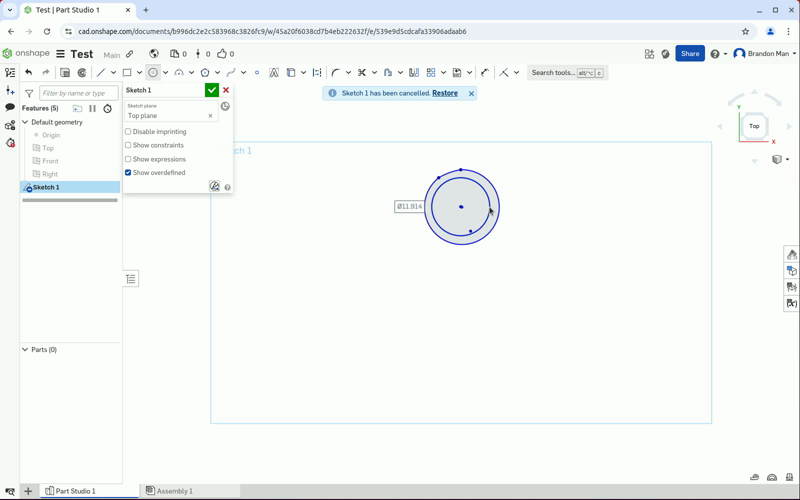
mouse_move(471, 242)
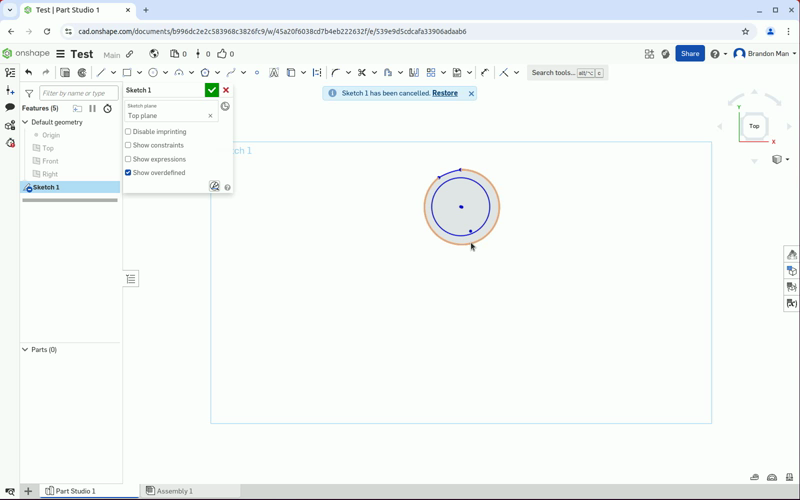
scroll(6)
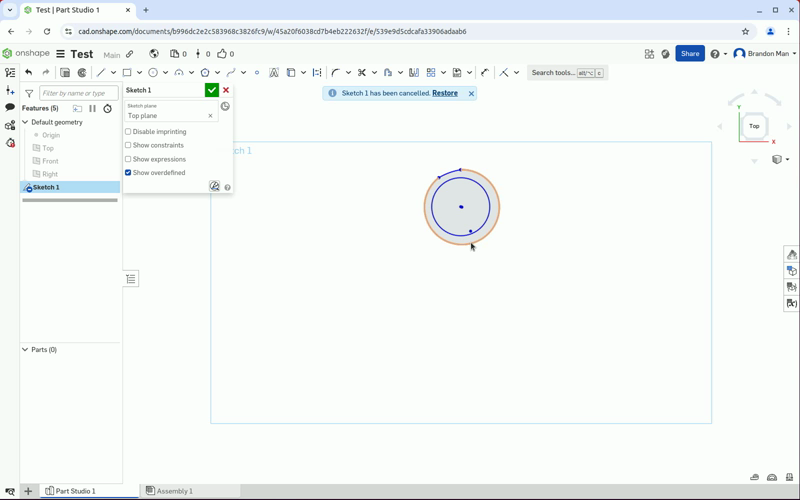
scroll(6)
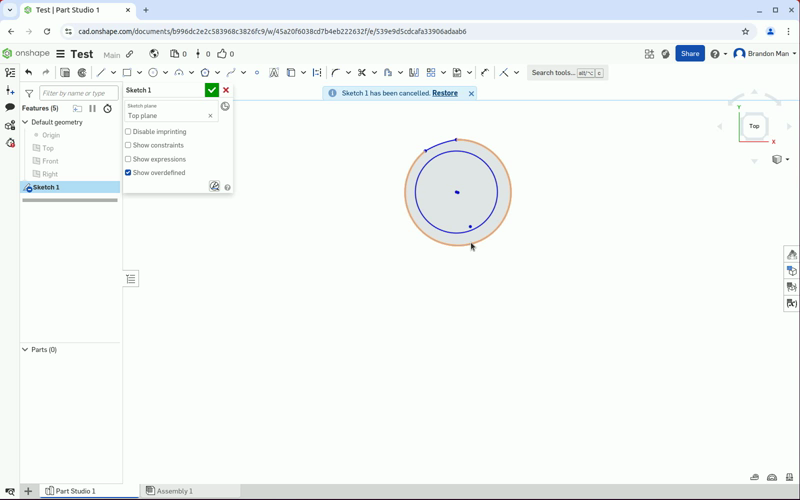
scroll(6)
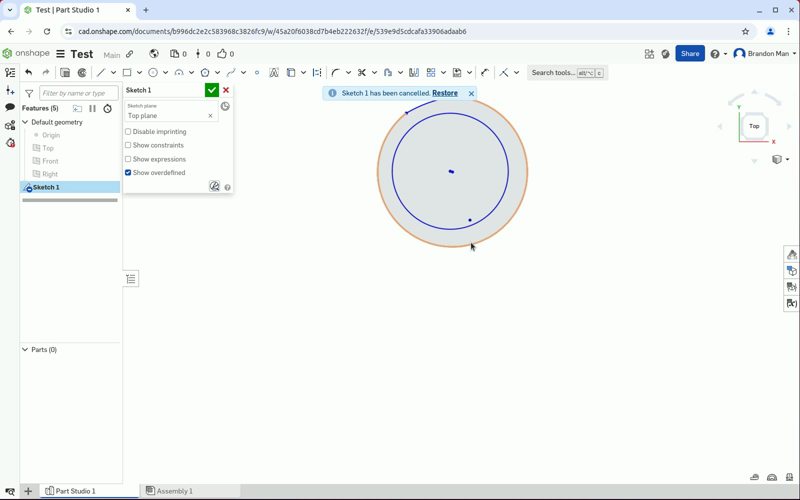
scroll(6)
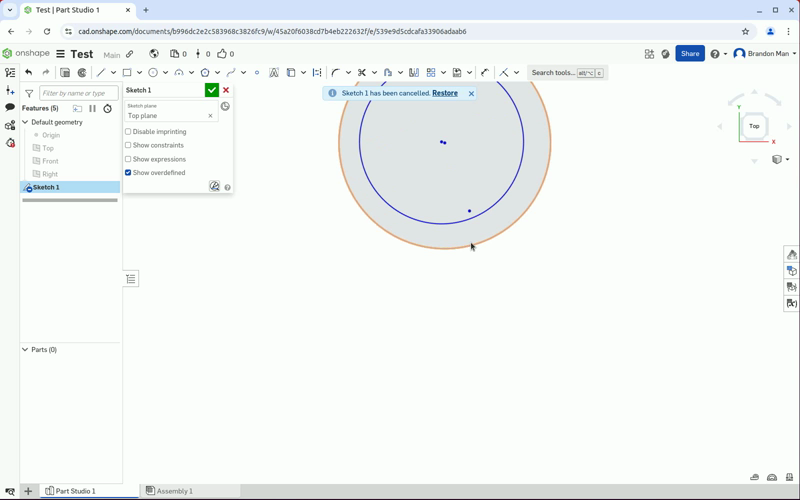
scroll(6)
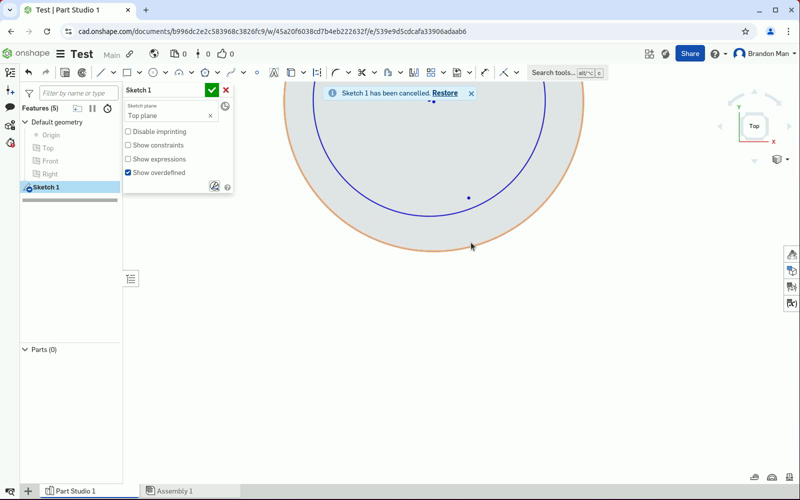
scroll(6)
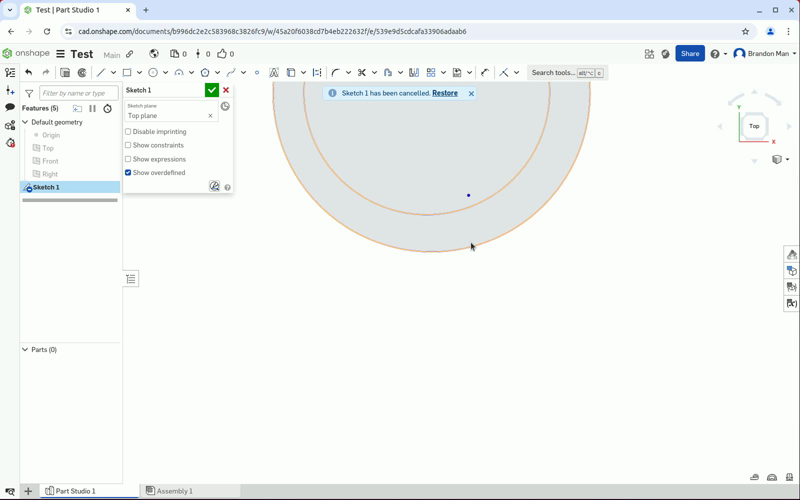
scroll(6)
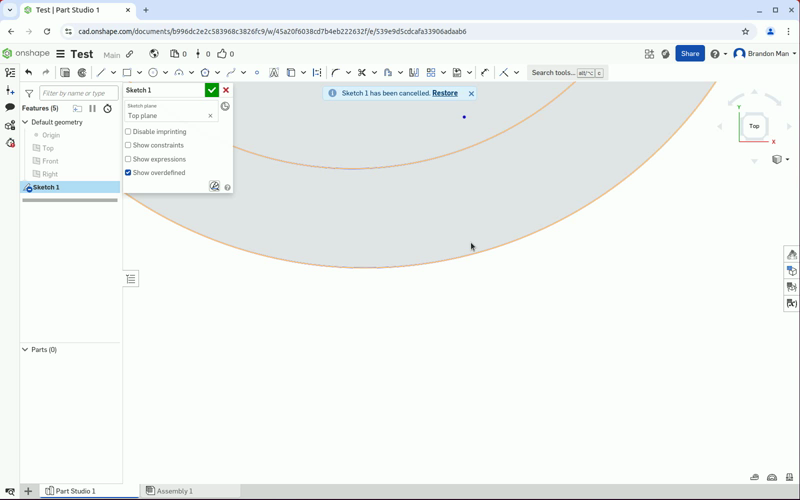
click(471, 242)
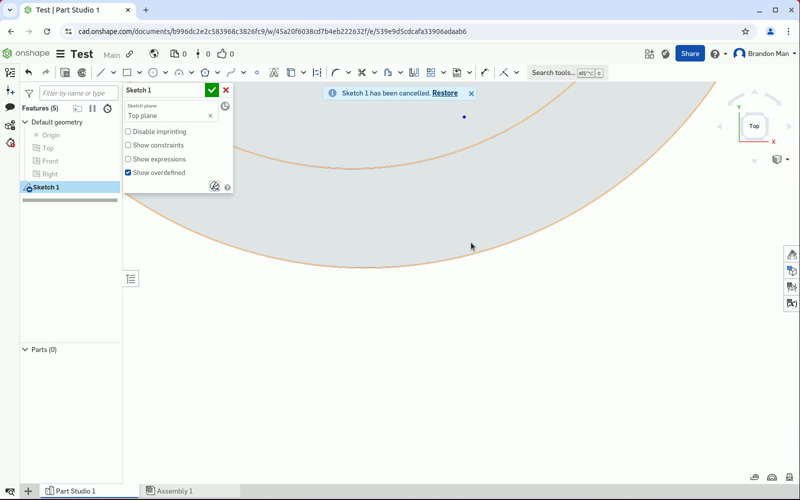
scroll(-6)
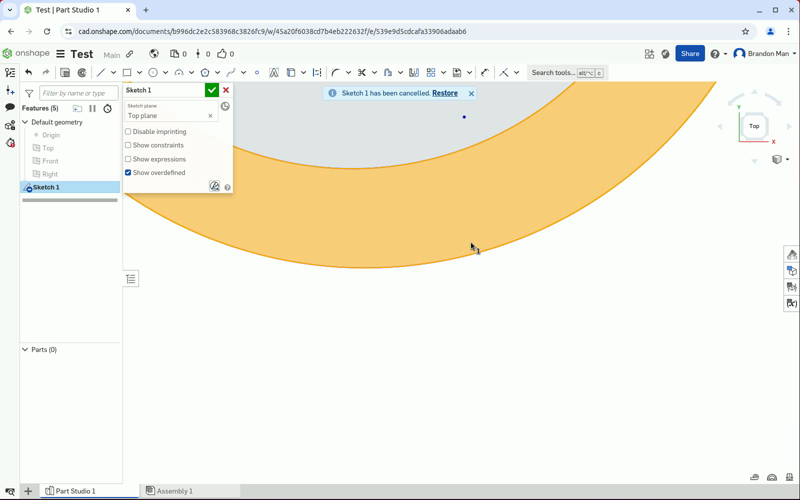
scroll(-6)
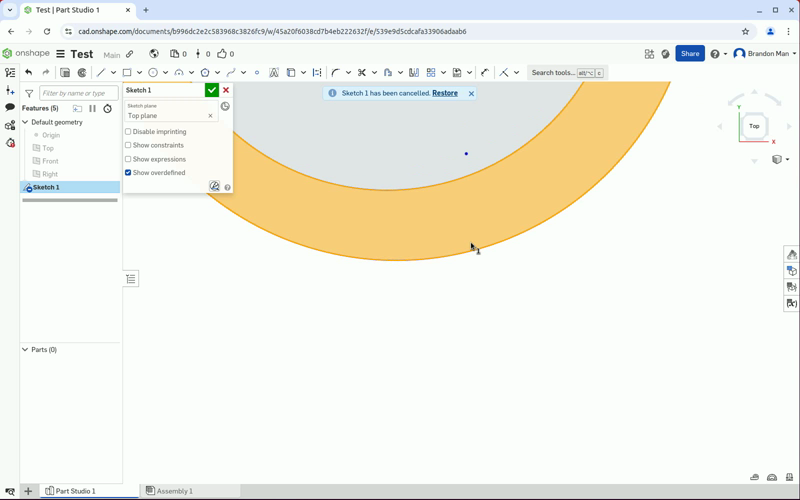
scroll(-6)
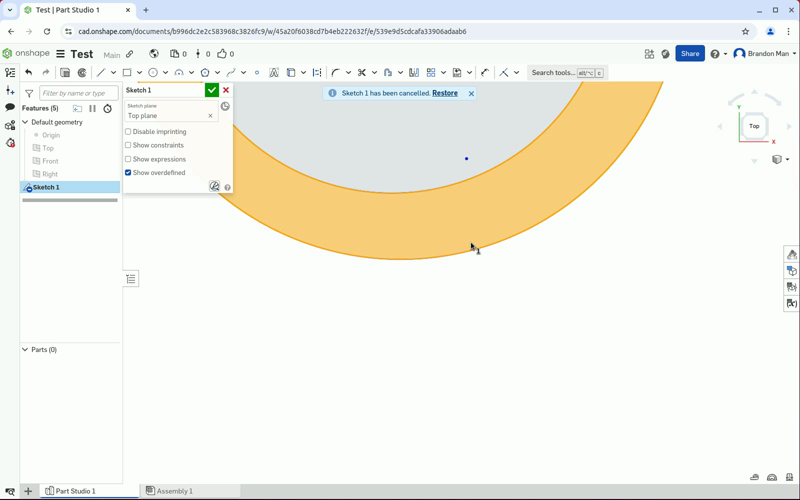
scroll(-6)
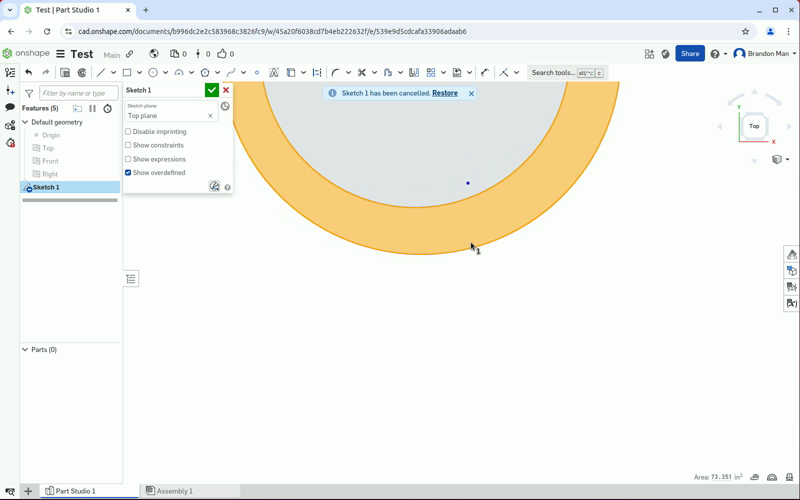
scroll(-6)
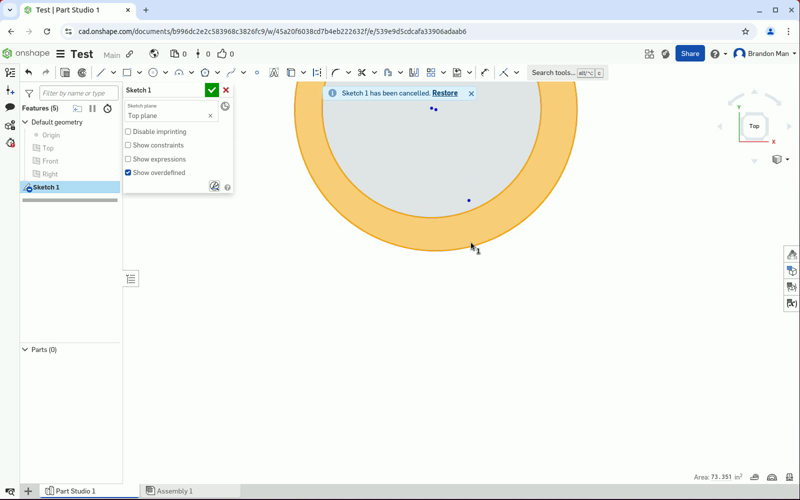
scroll(-6)
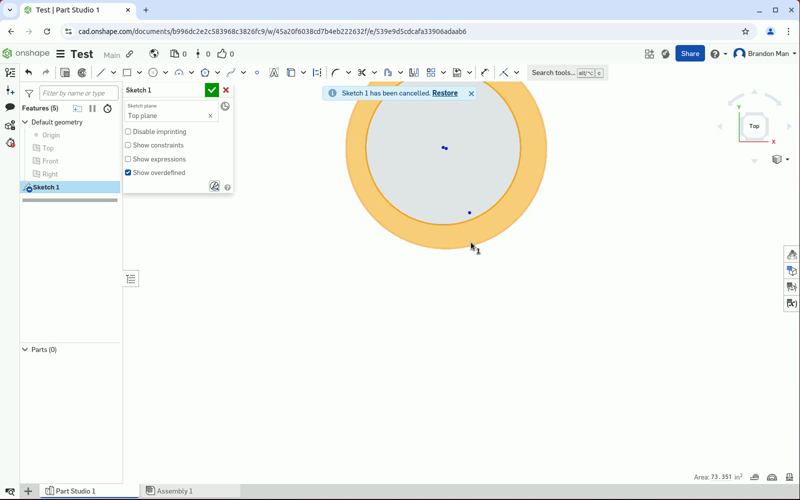
scroll(-6)
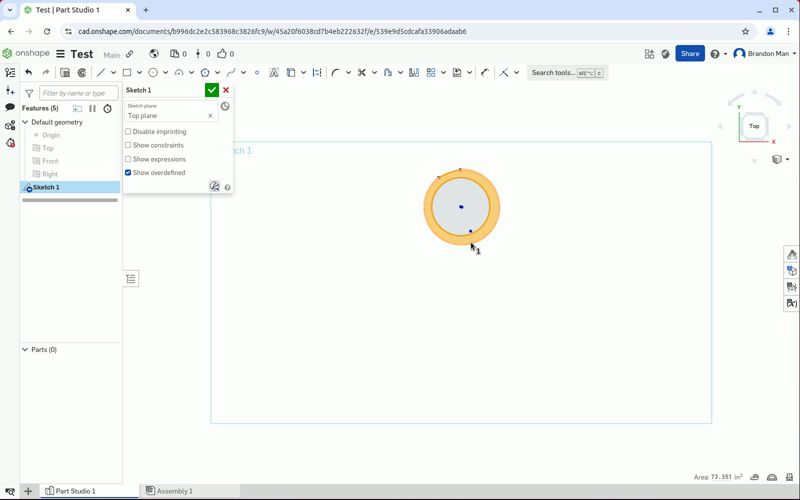
mouse_move(73, 352)
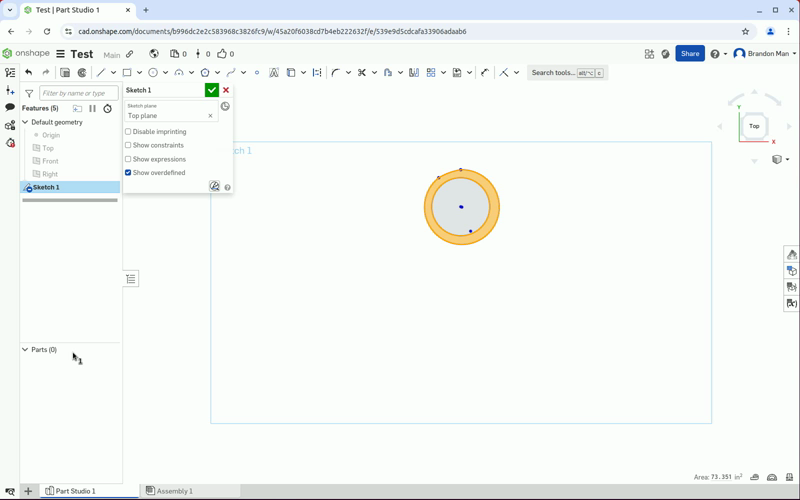
key(shift+y)
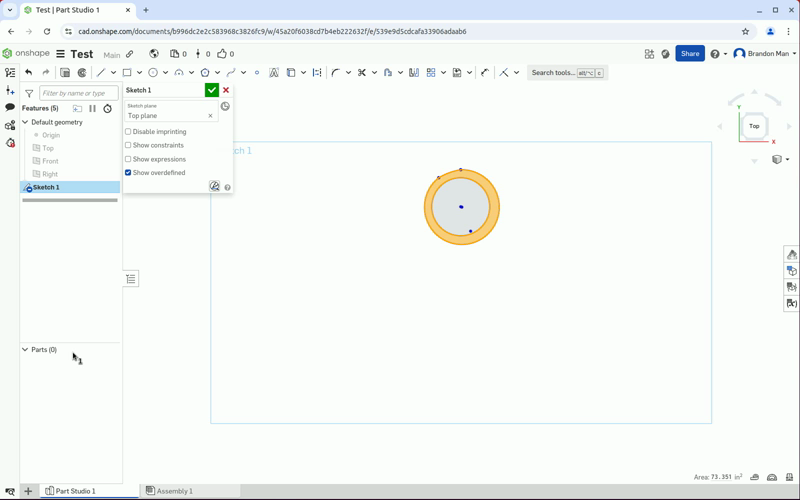
key(shift+e)
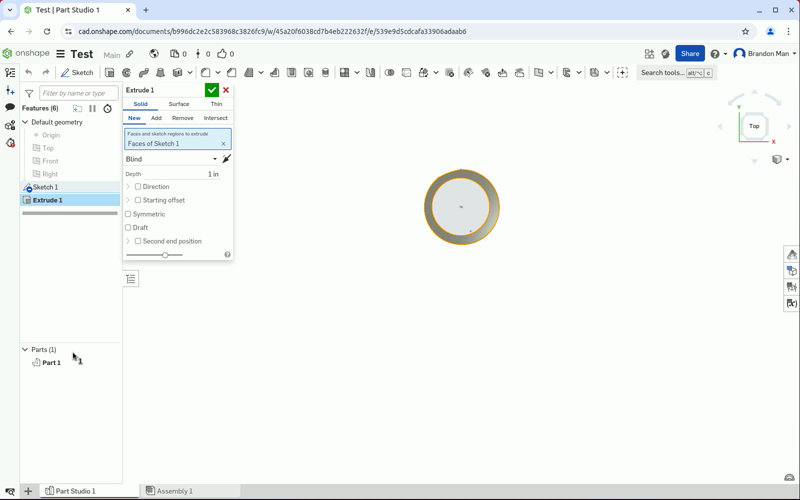
mouse_move(143, 106)
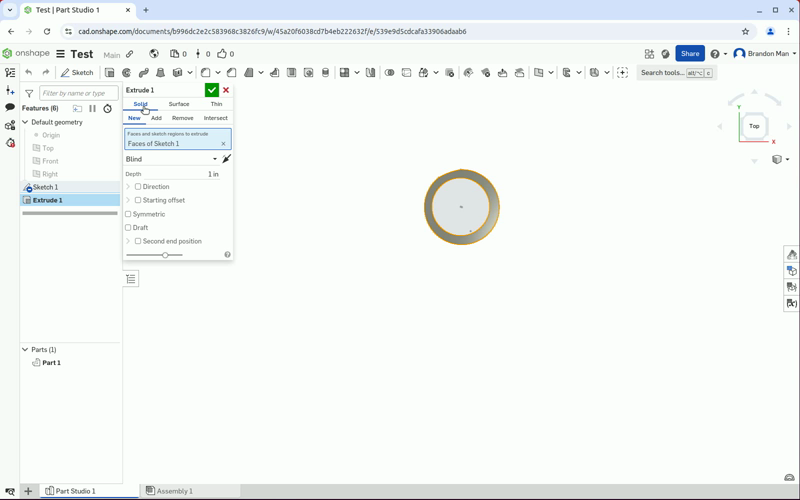
click(143, 106)
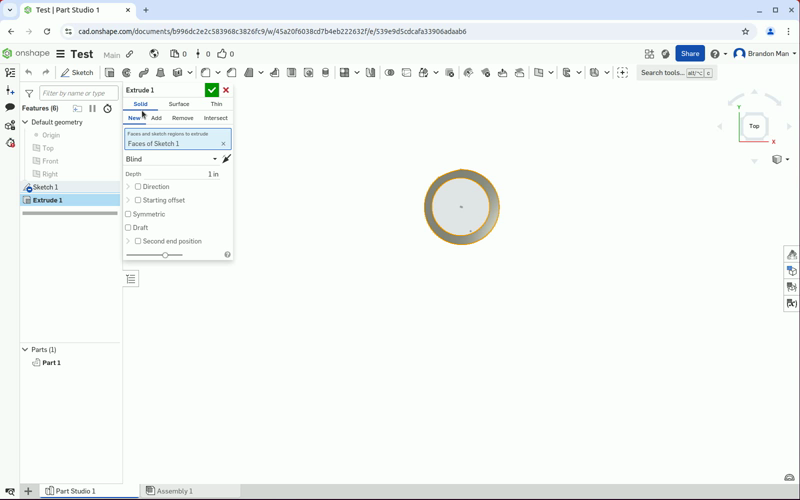
mouse_move(137, 120)
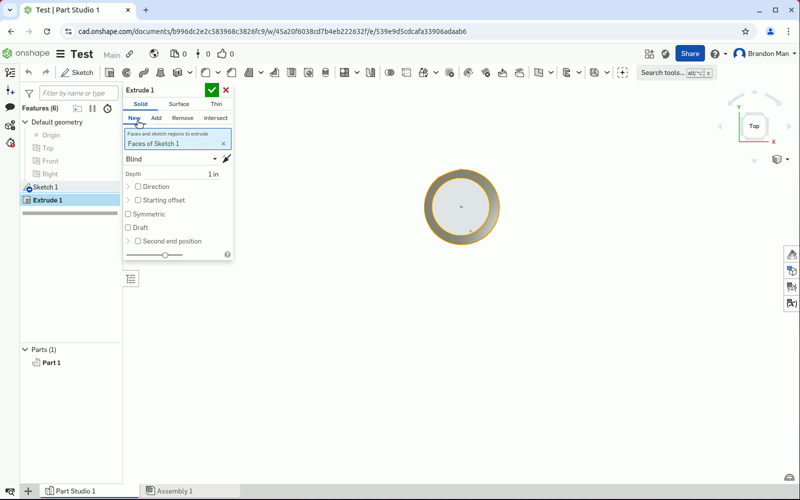
click(137, 120)
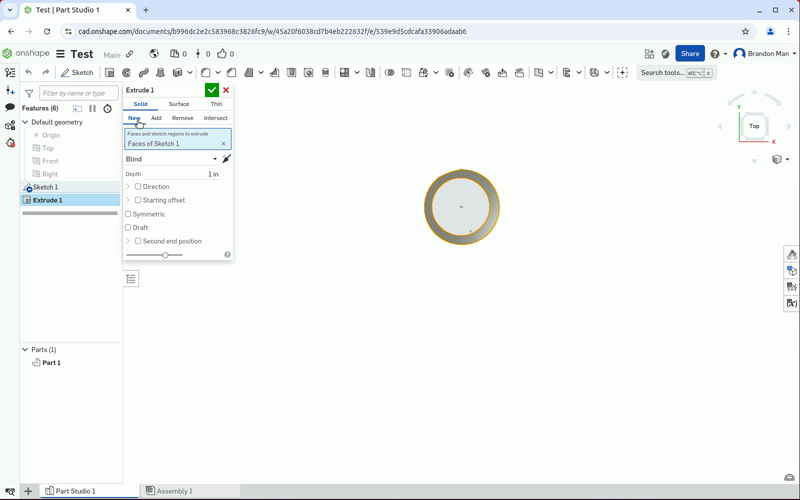
key(tab, 4)
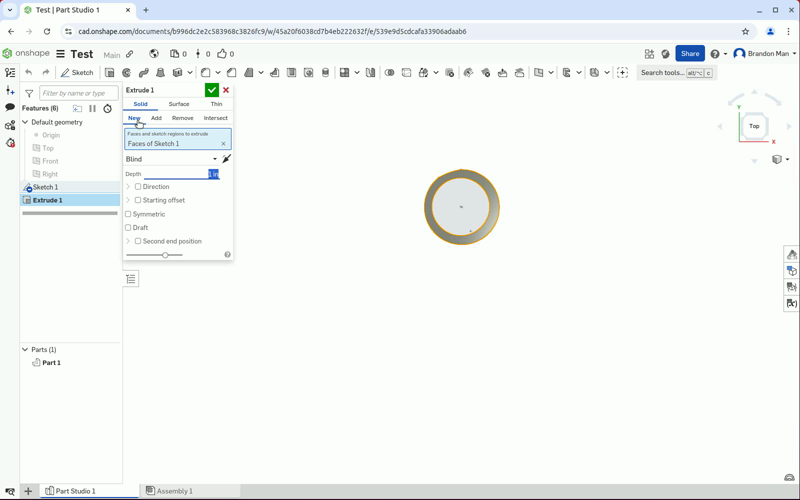
text(3.851)
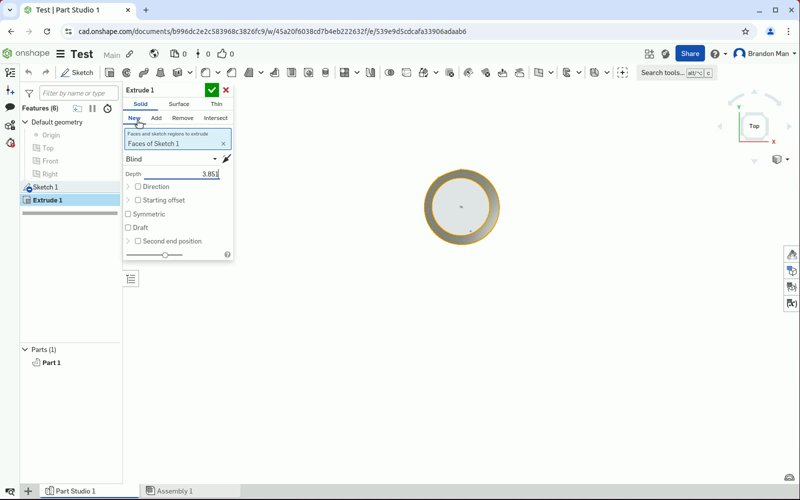
key(enter)
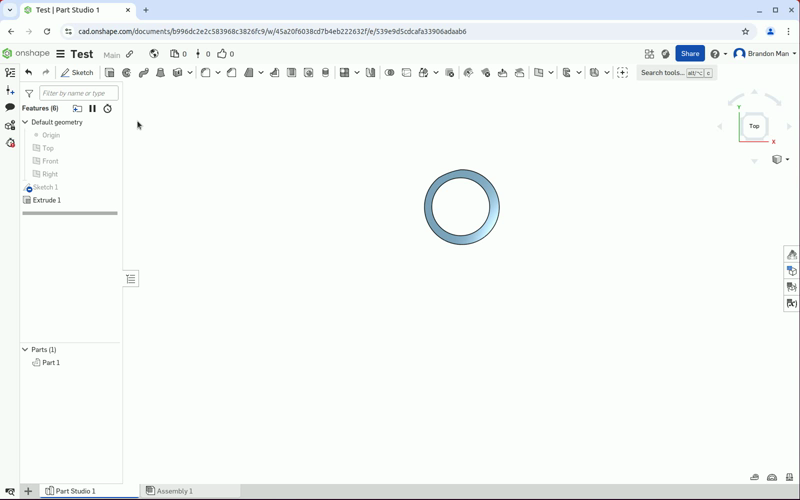
key(shift+h)
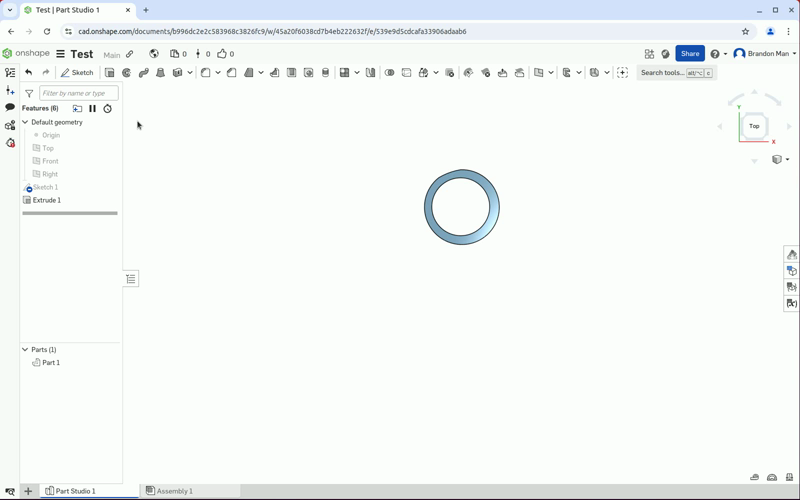
key(shift+h)
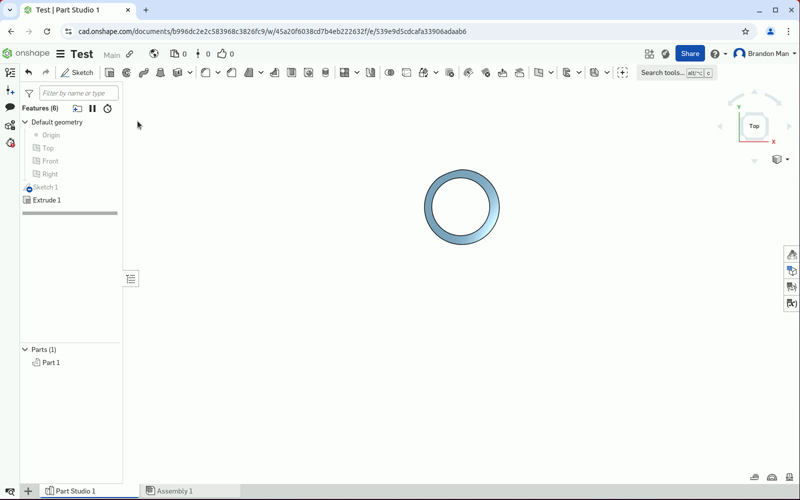
mouse_move(73, 189)
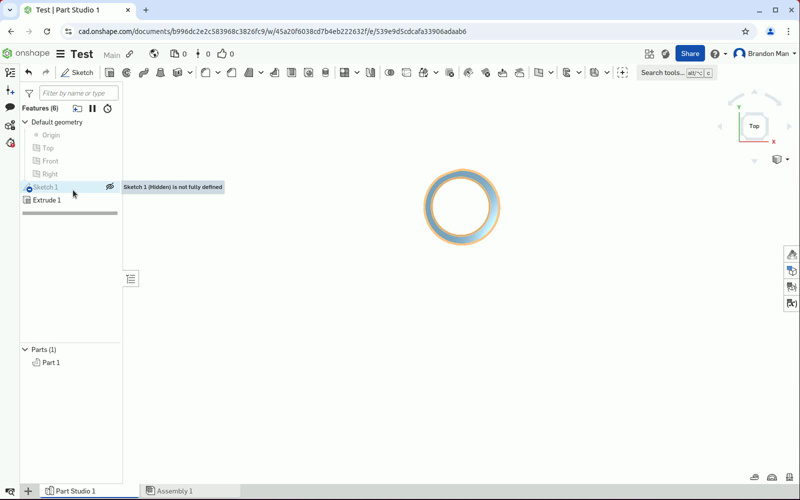
click(73, 189)
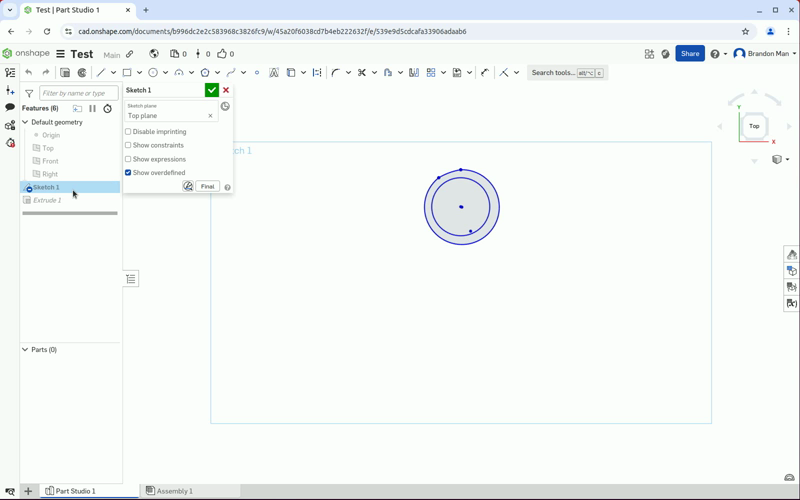
mouse_move(229, 92)
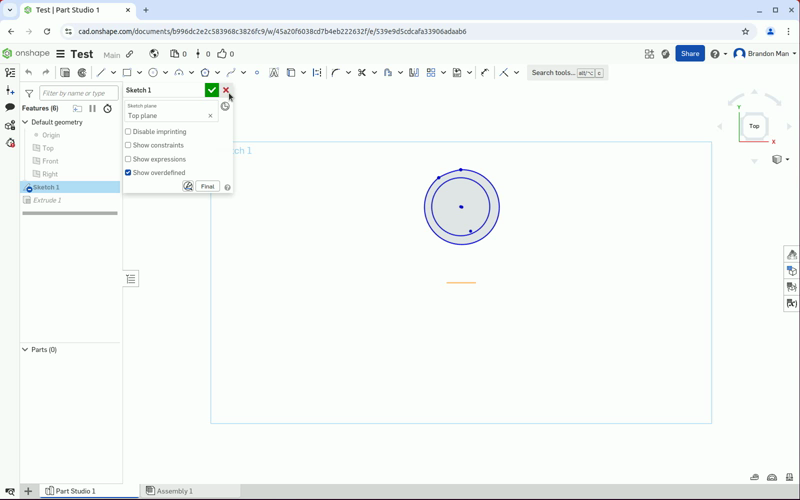
click(229, 92)
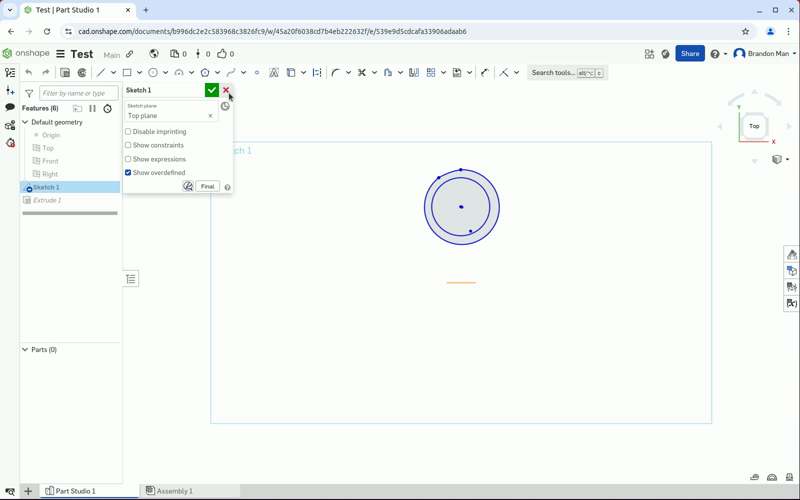
key(shift+s)
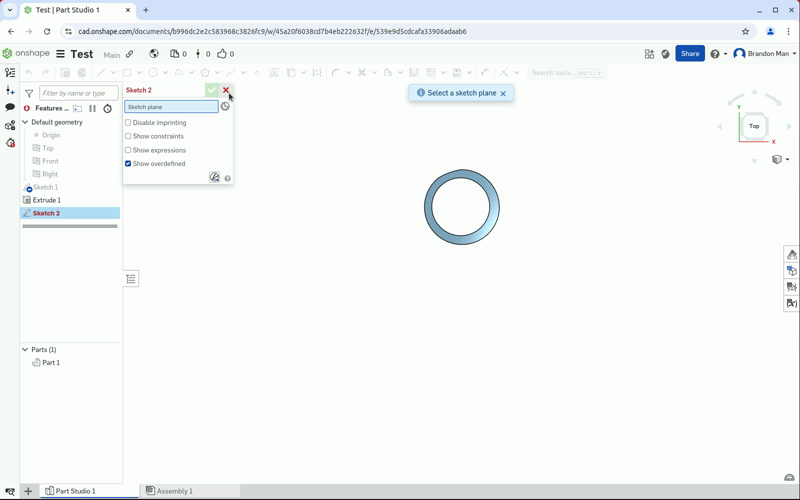
mouse_move(73, 150)
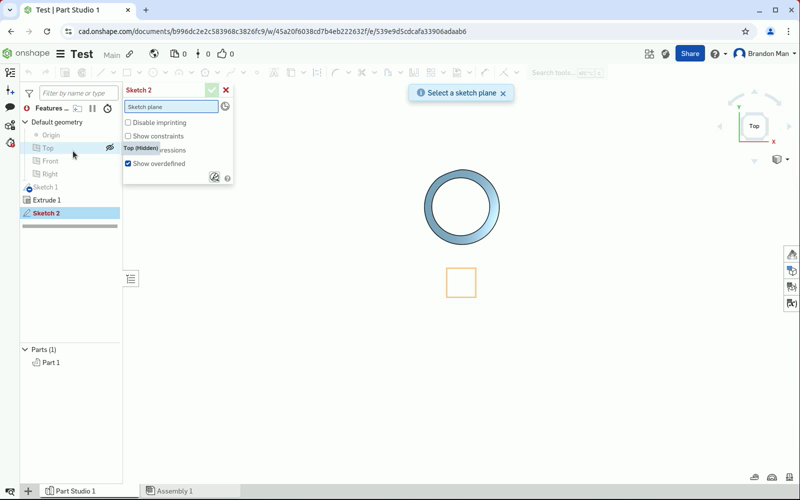
click(73, 150)
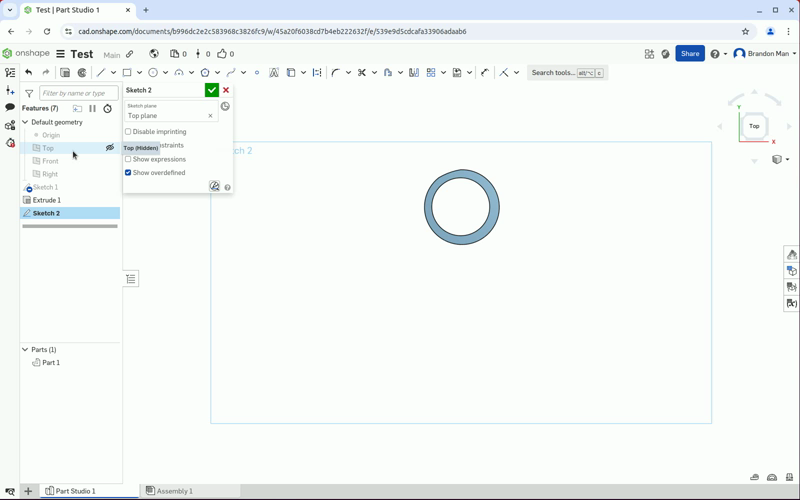
mouse_move(73, 352)
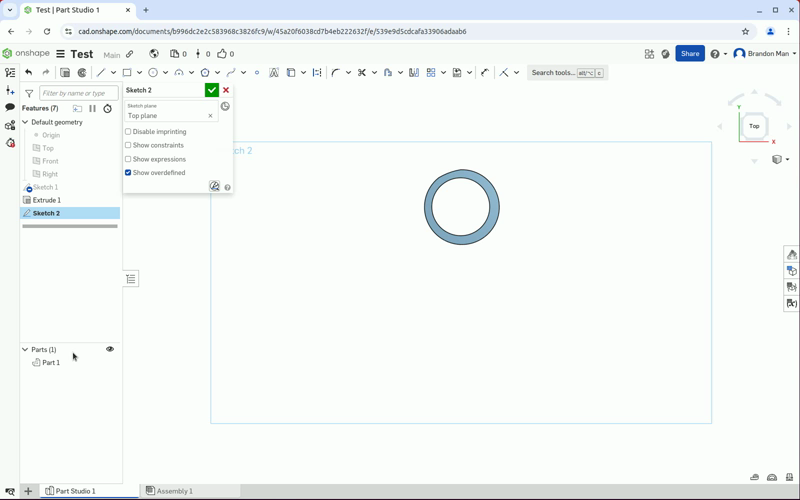
key(y)
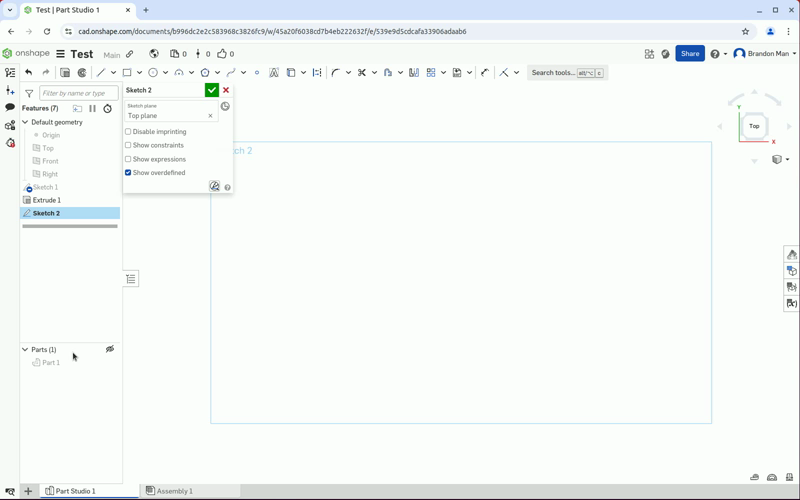
key(a)
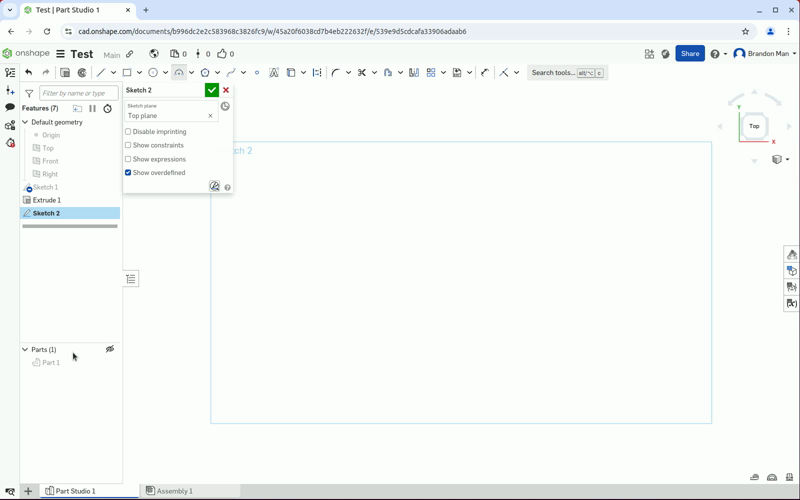
key_down(shift)
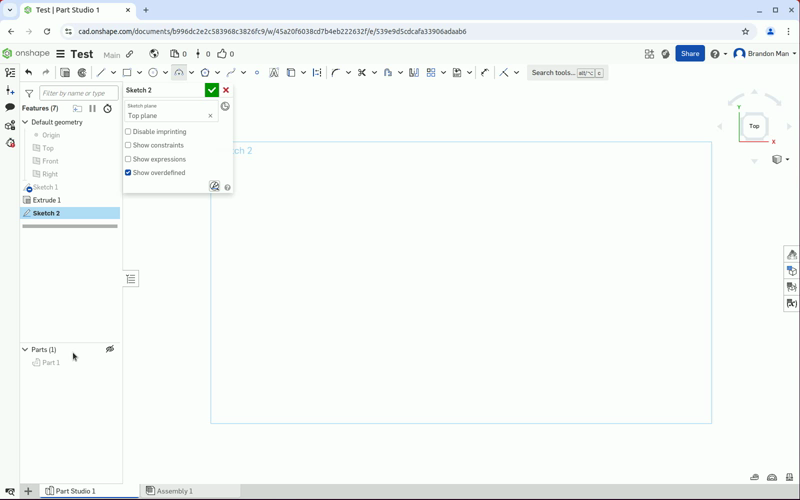
mouse_move(404, 213)
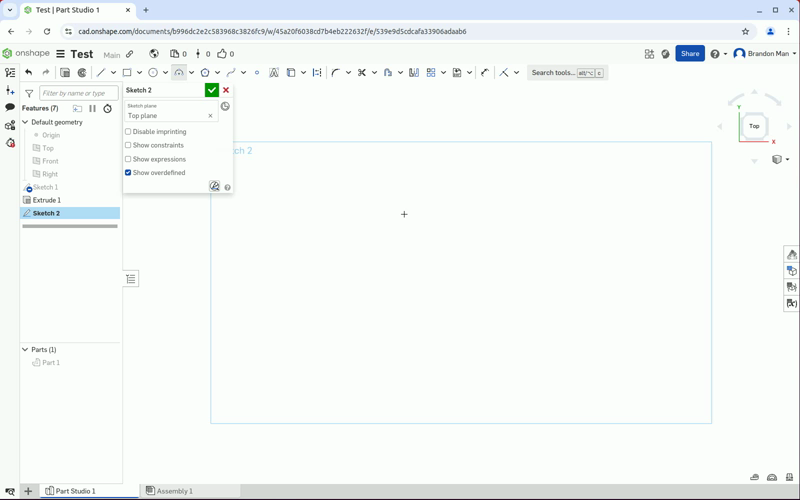
click(404, 213)
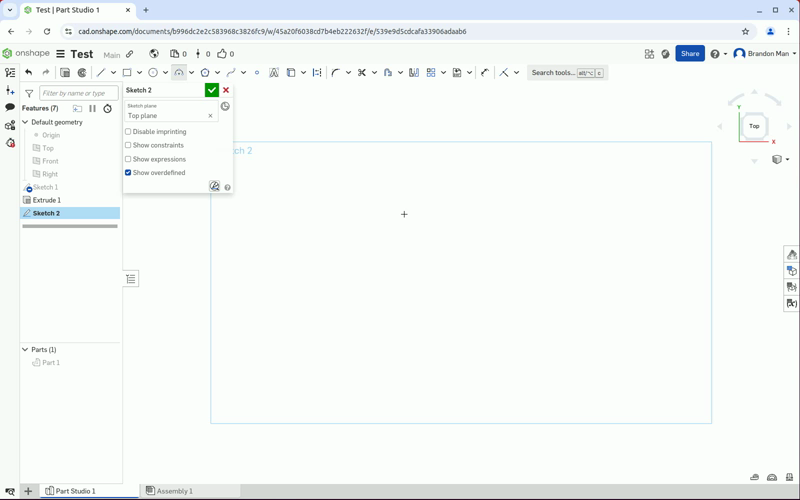
key_up(shift)
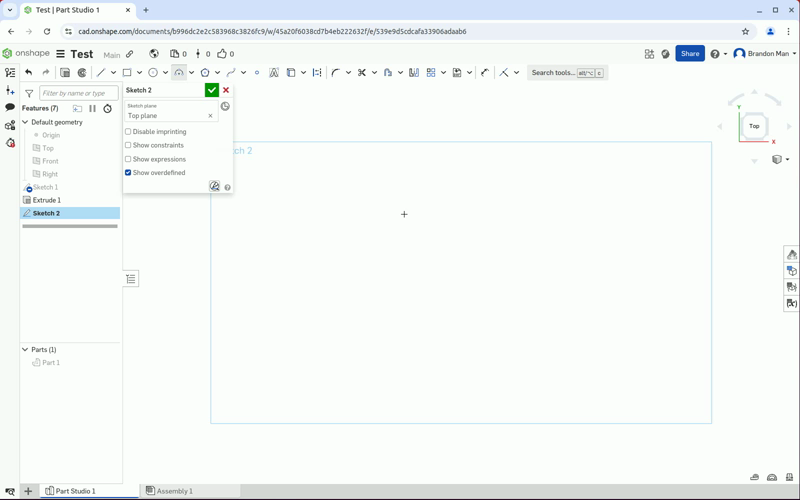
key_down(shift)
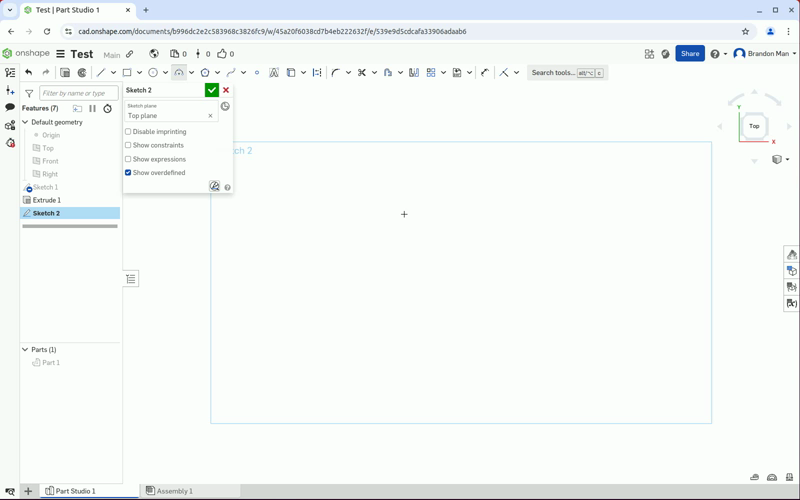
mouse_move(424, 206)
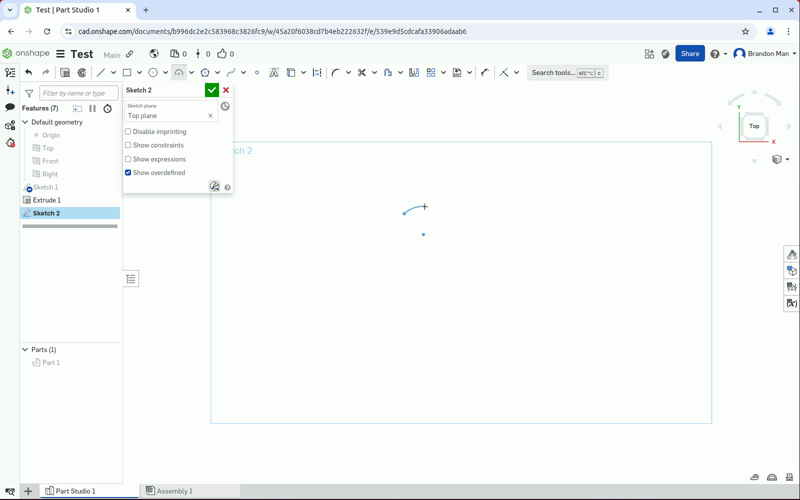
click(424, 206)
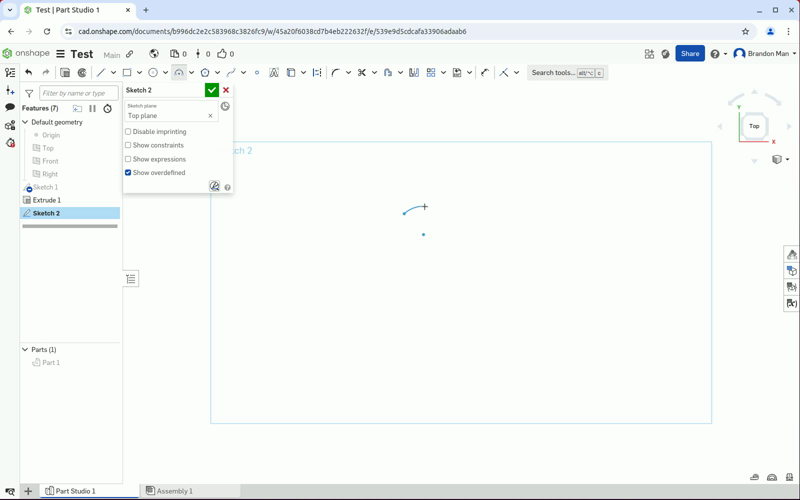
mouse_move(414, 209)
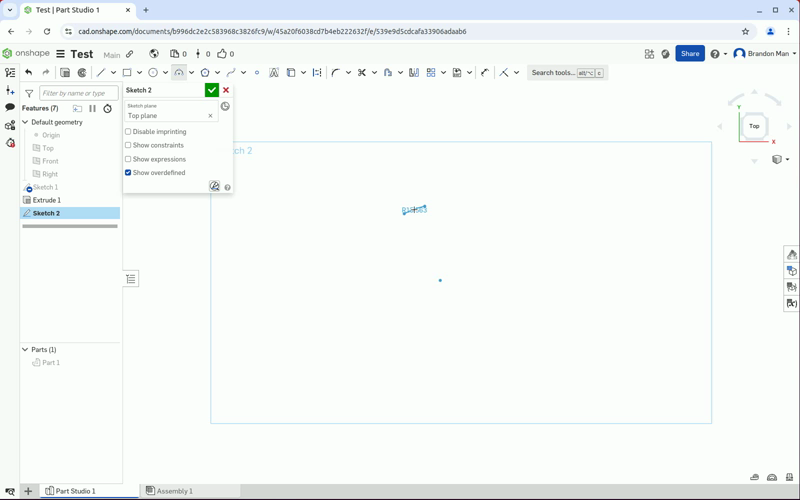
click(414, 209)
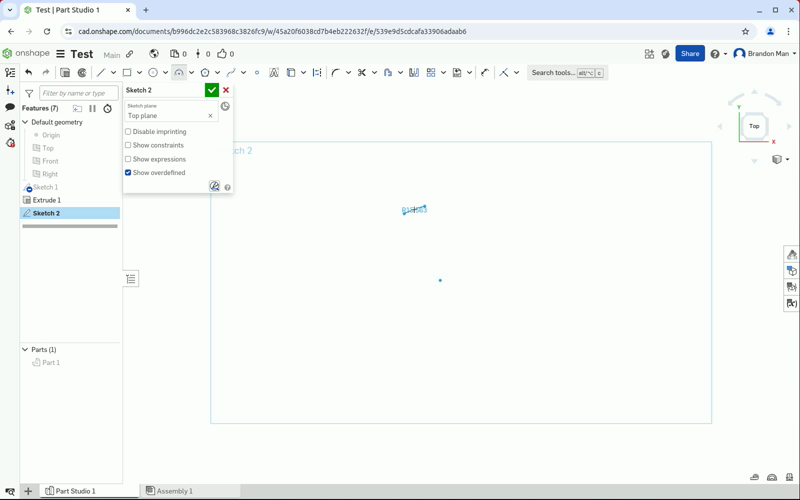
key_up(shift)
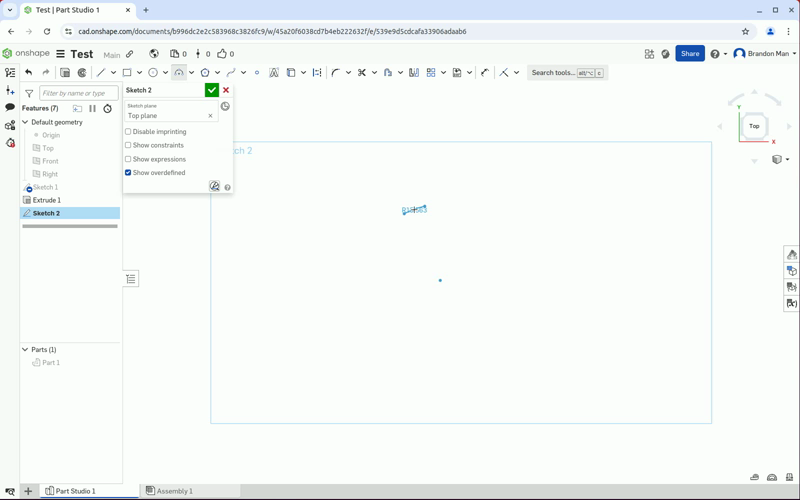
mouse_move(424, 206)
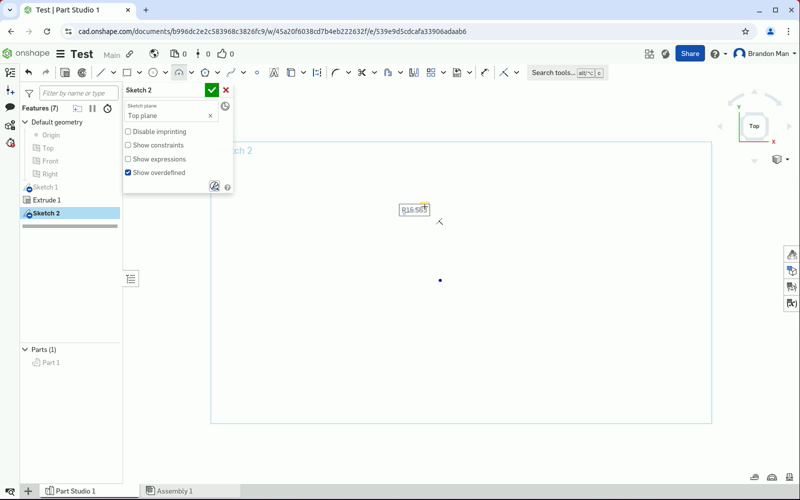
click(424, 206)
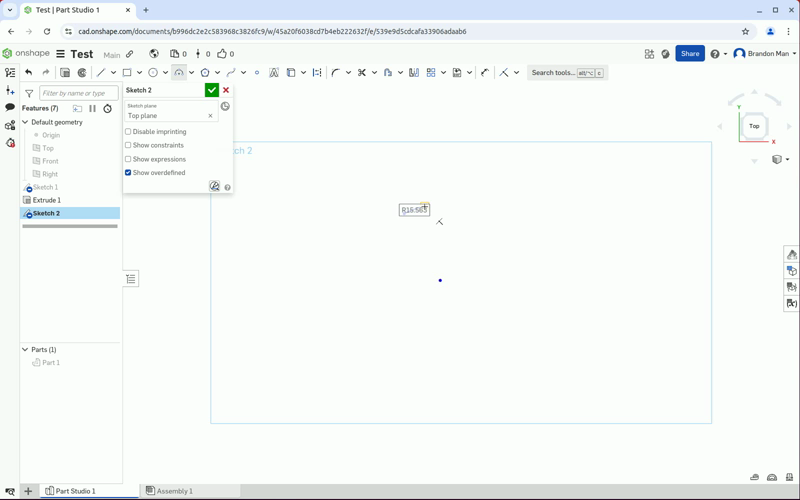
key_down(shift)
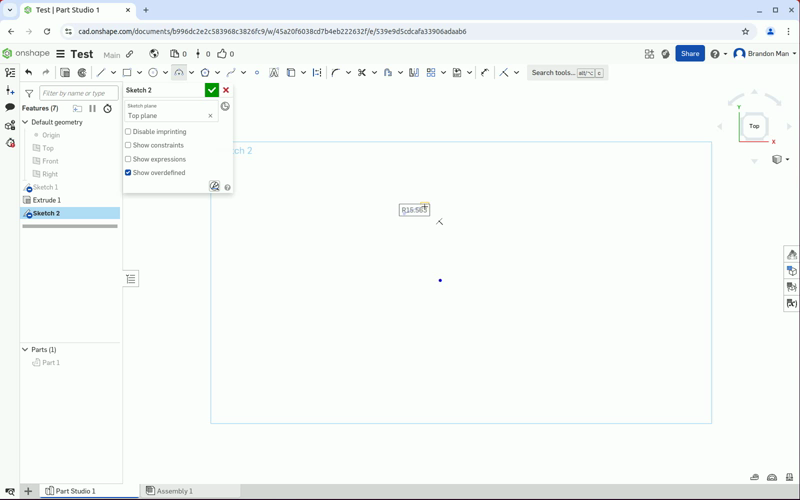
mouse_move(439, 176)
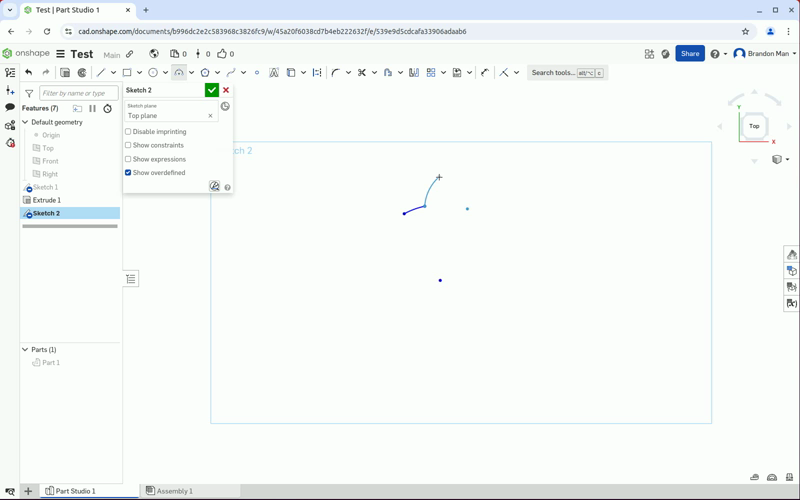
click(439, 176)
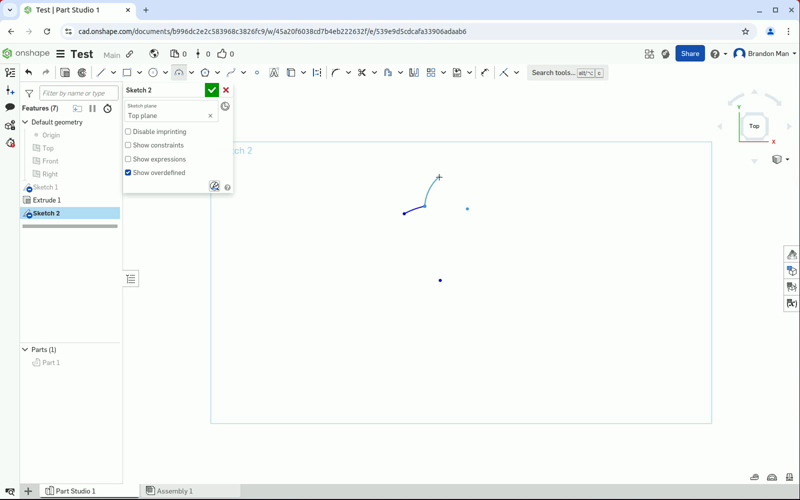
mouse_move(428, 189)
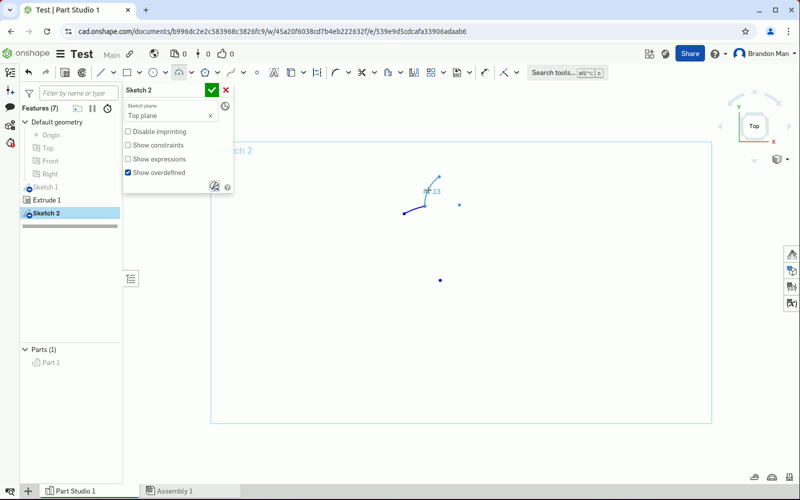
click(428, 189)
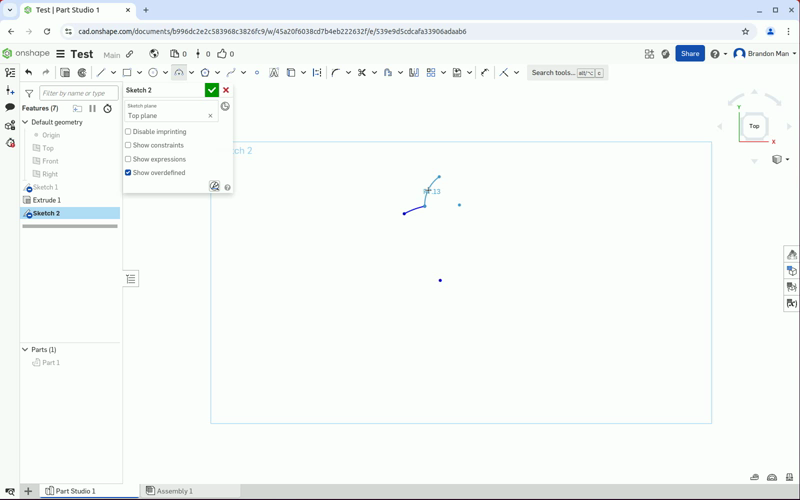
key_up(shift)
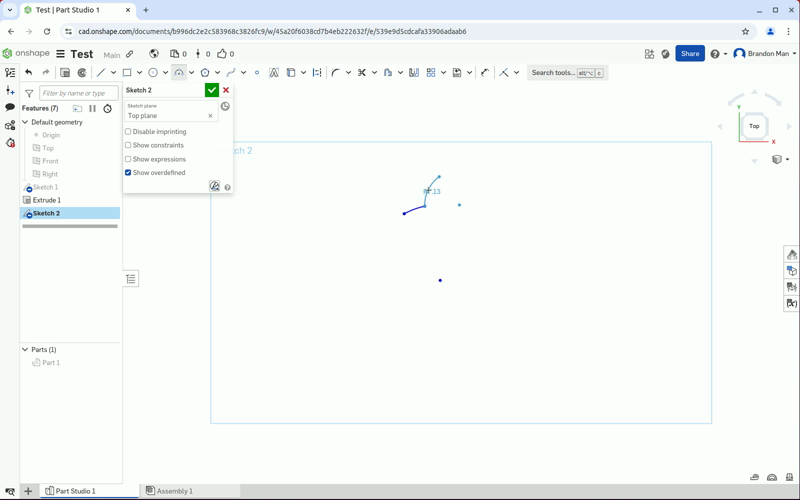
mouse_move(439, 176)
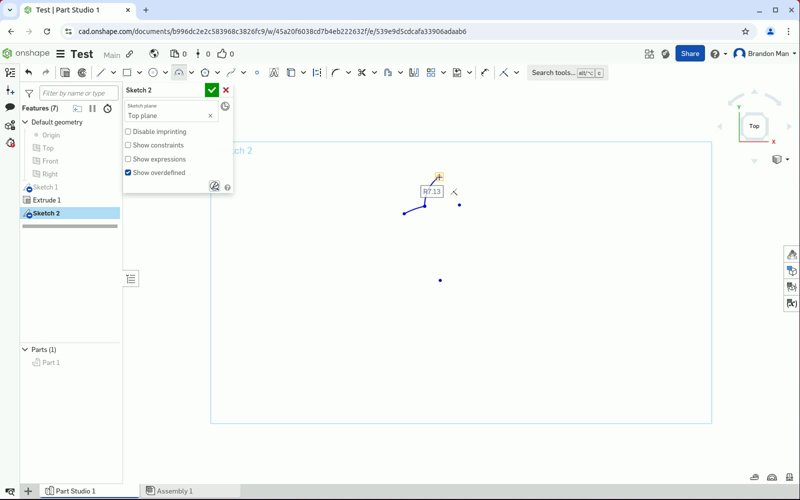
click(439, 176)
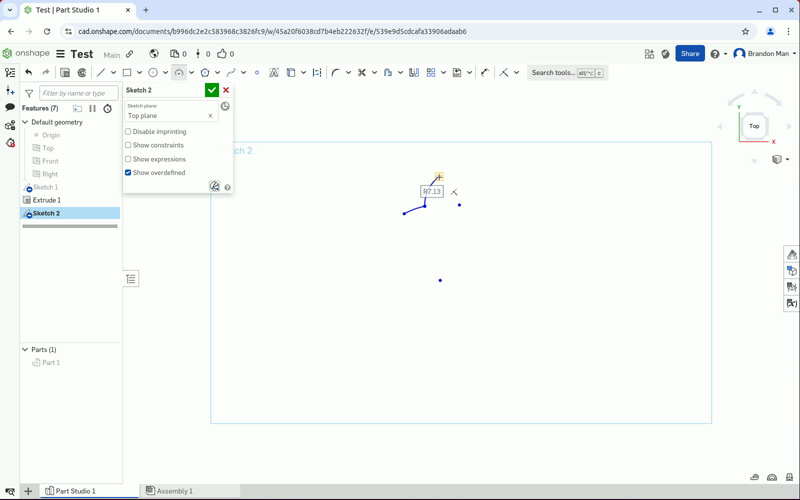
mouse_move(404, 213)
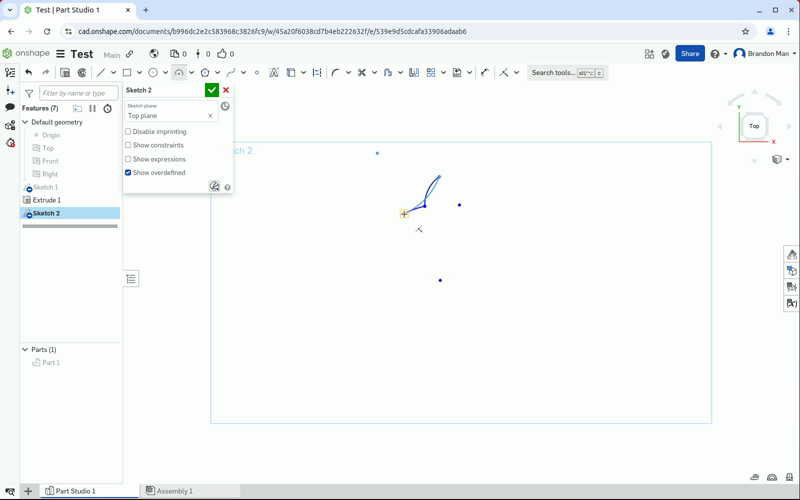
click(404, 213)
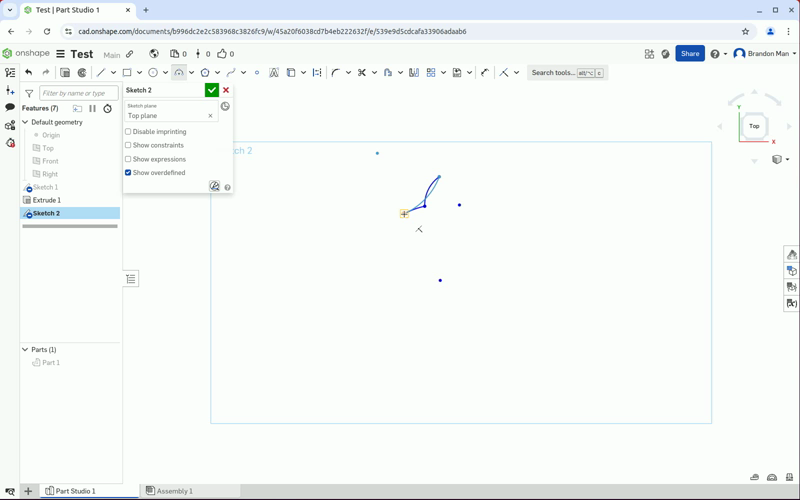
key_down(shift)
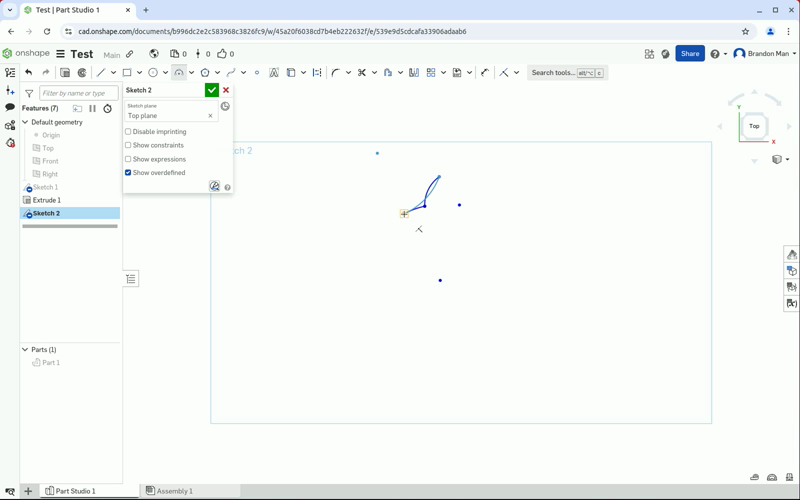
mouse_move(418, 192)
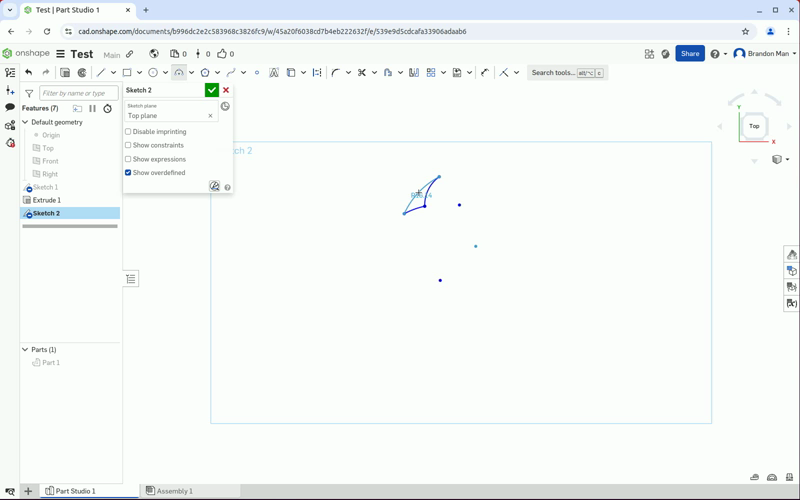
click(418, 192)
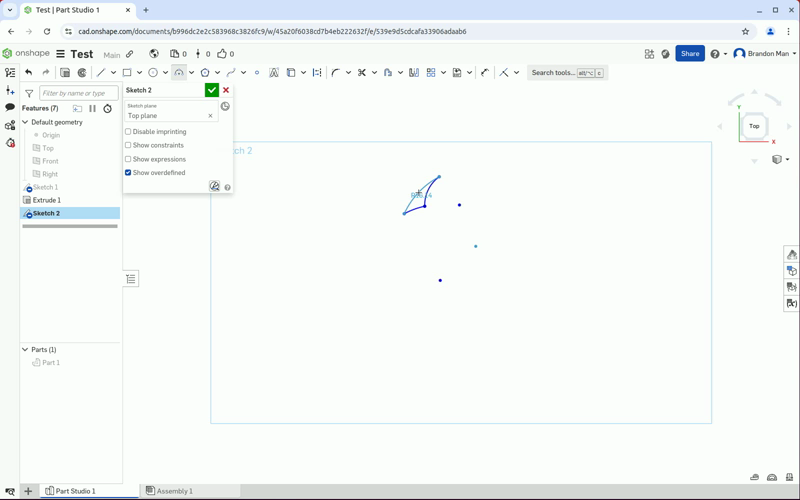
key_up(shift)
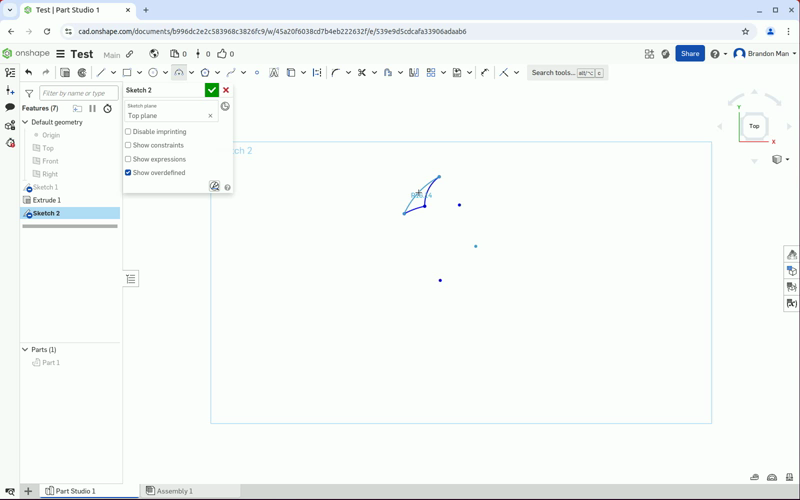
key(esc)
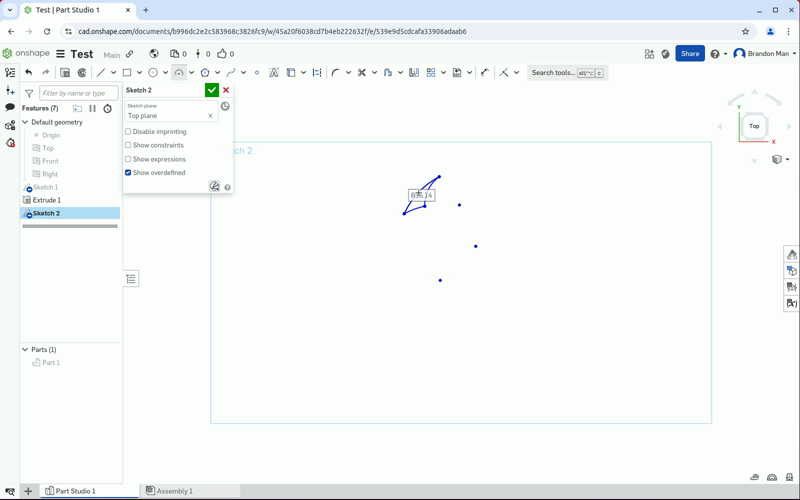
mouse_move(418, 196)
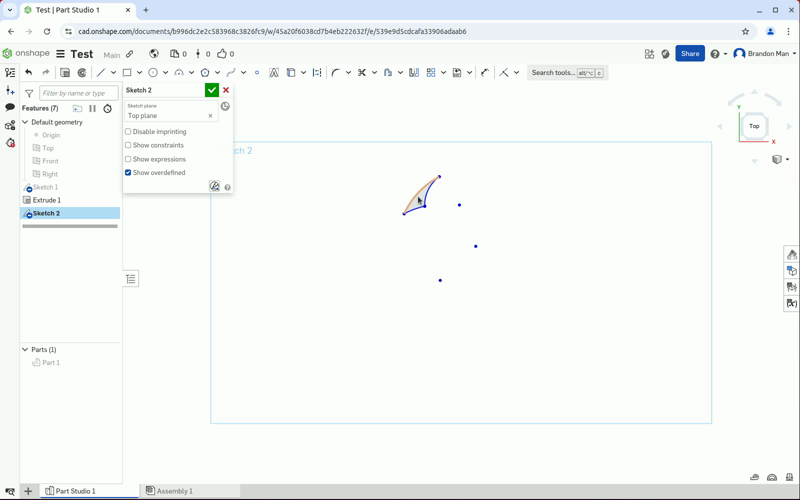
scroll(6)
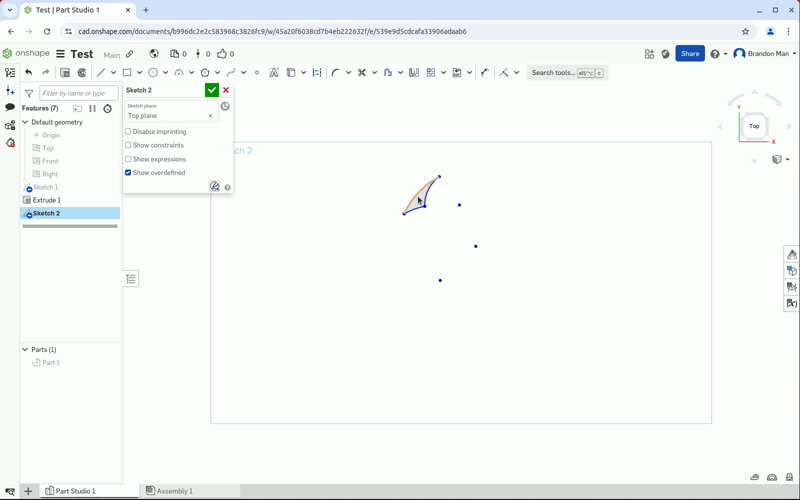
scroll(6)
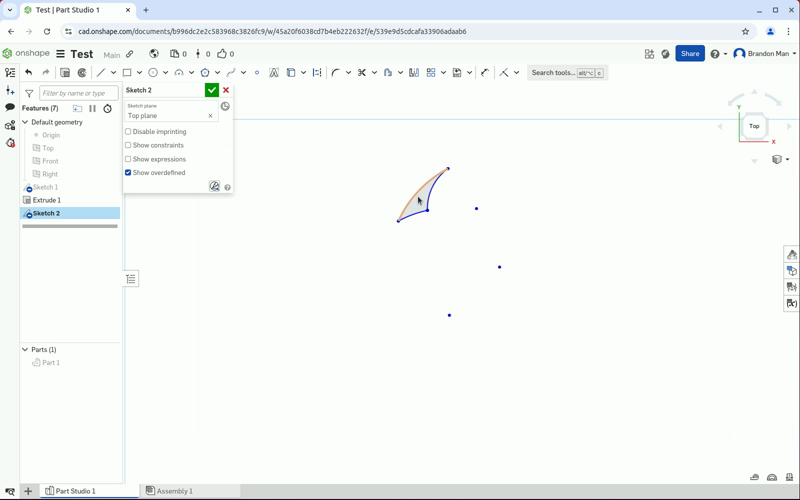
scroll(6)
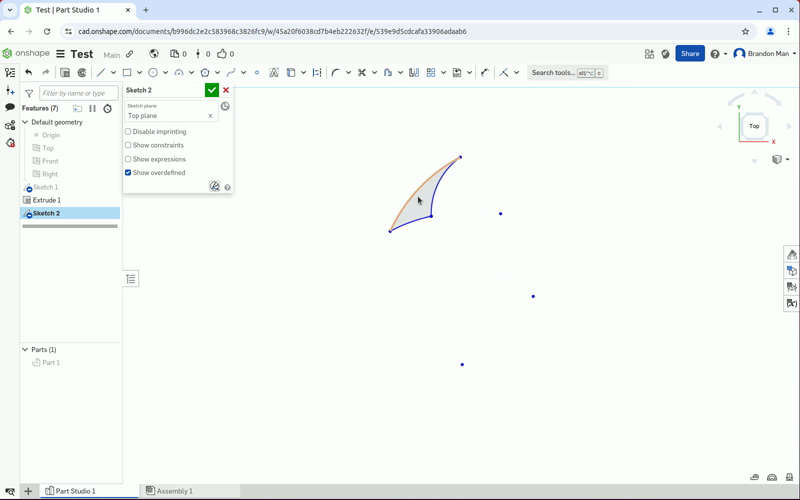
scroll(6)
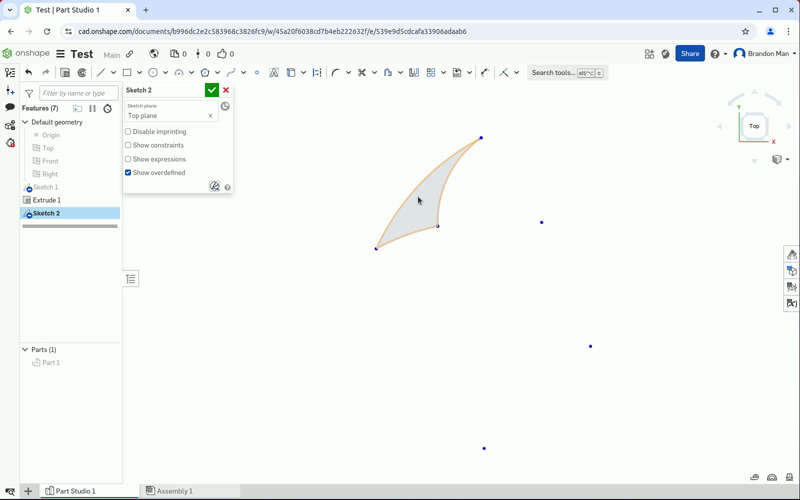
scroll(6)
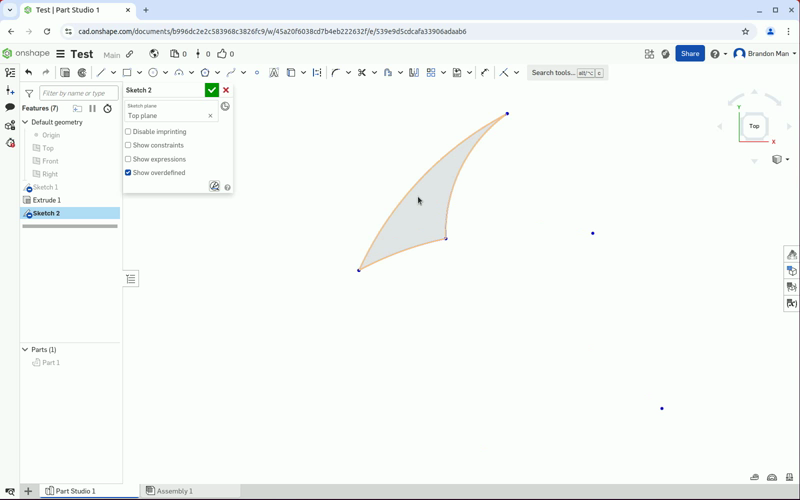
scroll(6)
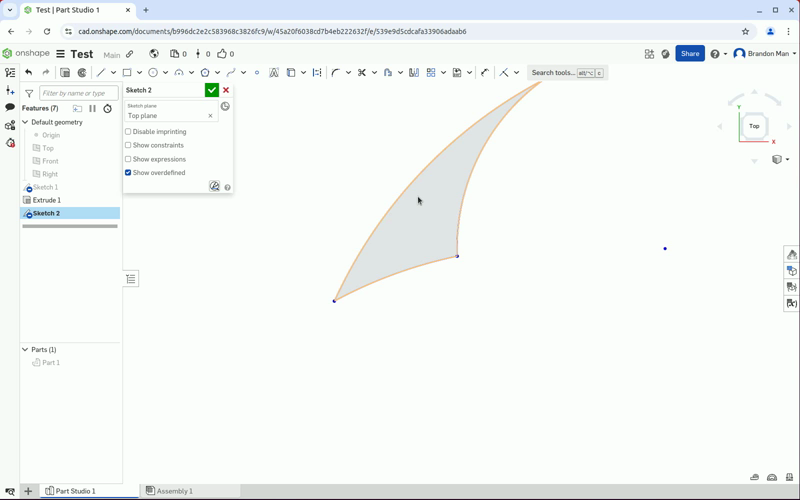
scroll(6)
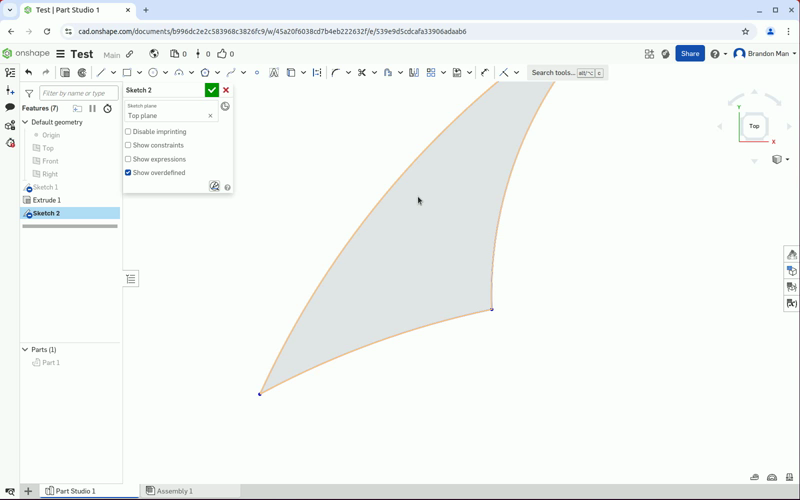
click(418, 196)
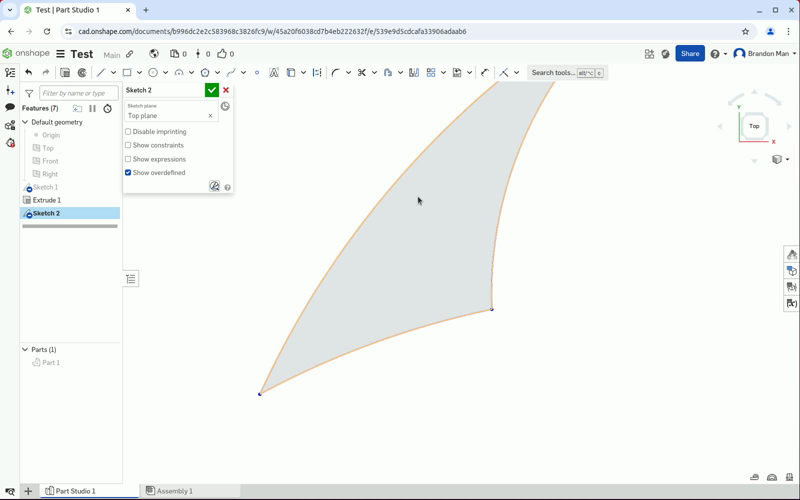
scroll(-6)
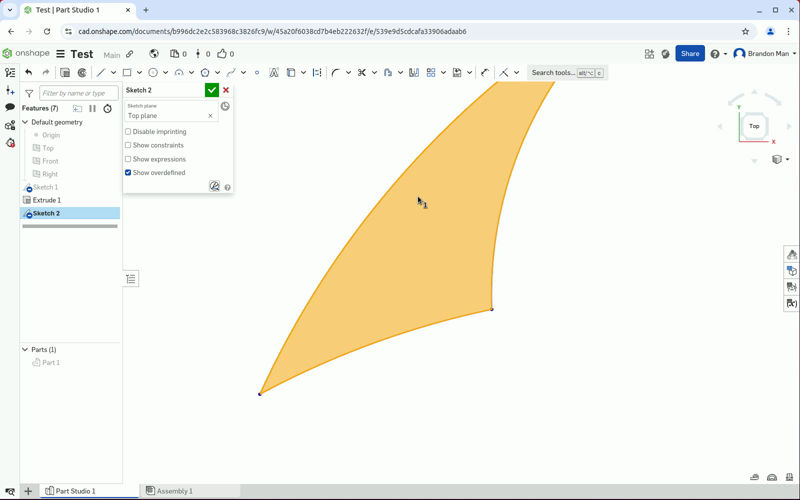
scroll(-6)
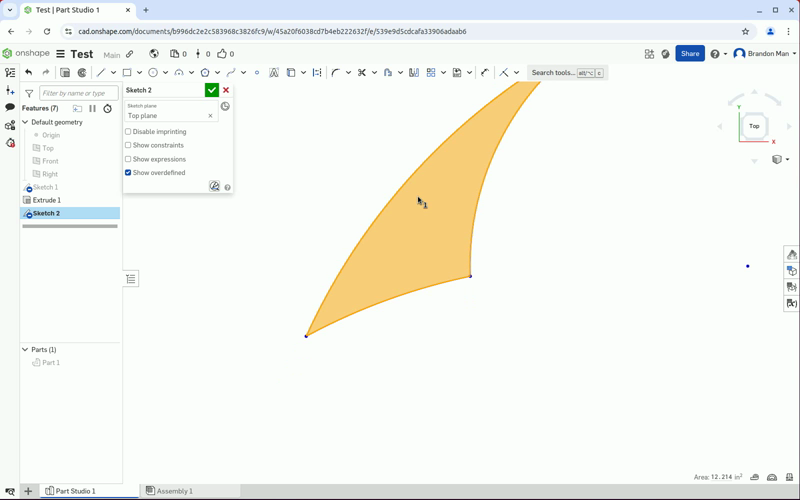
scroll(-6)
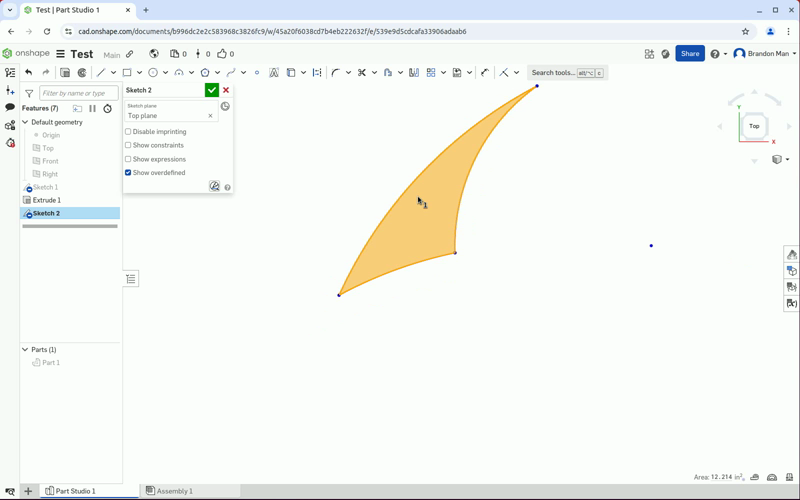
scroll(-6)
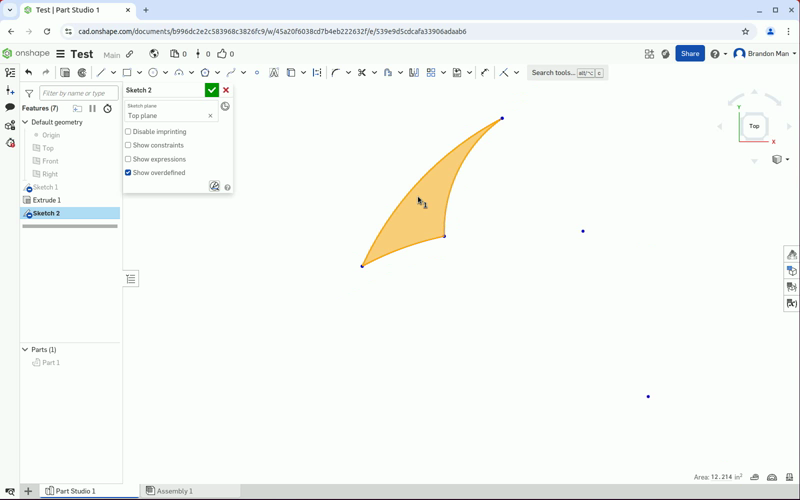
scroll(-6)
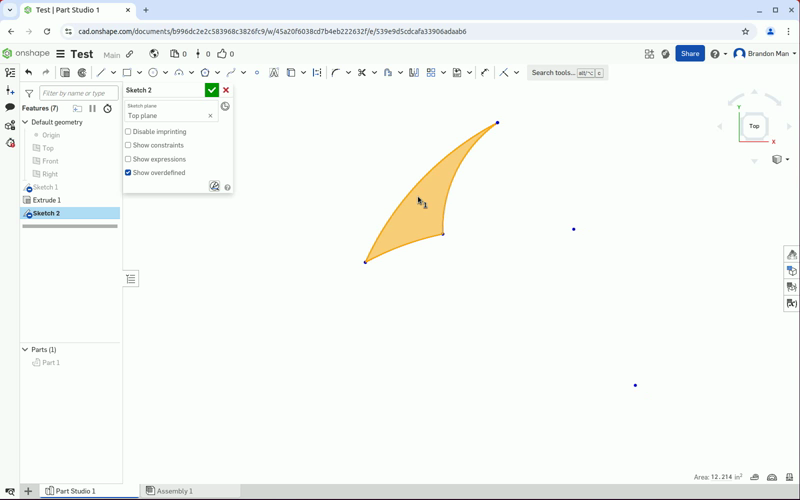
scroll(-6)
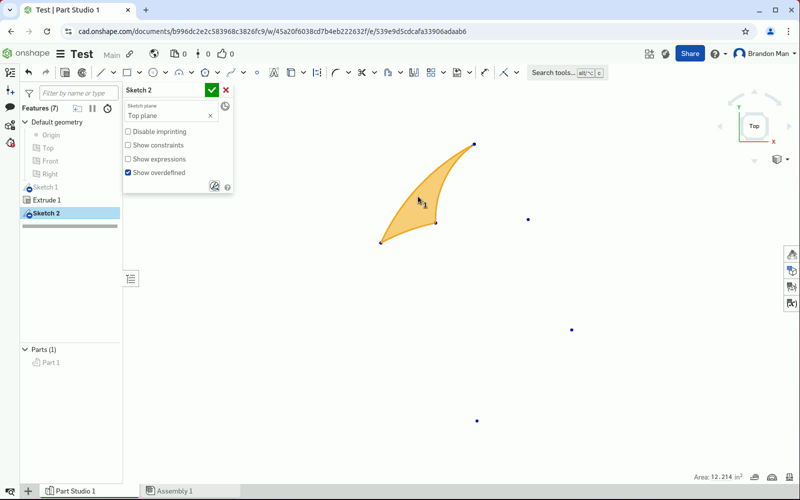
scroll(-6)
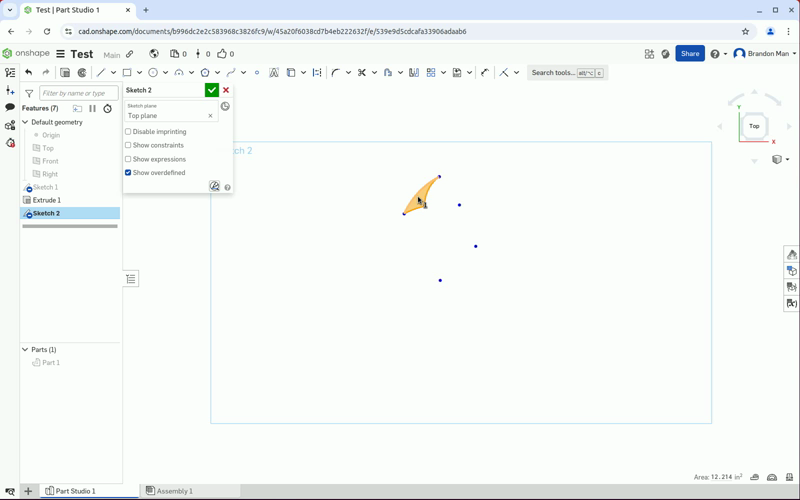
mouse_move(73, 352)
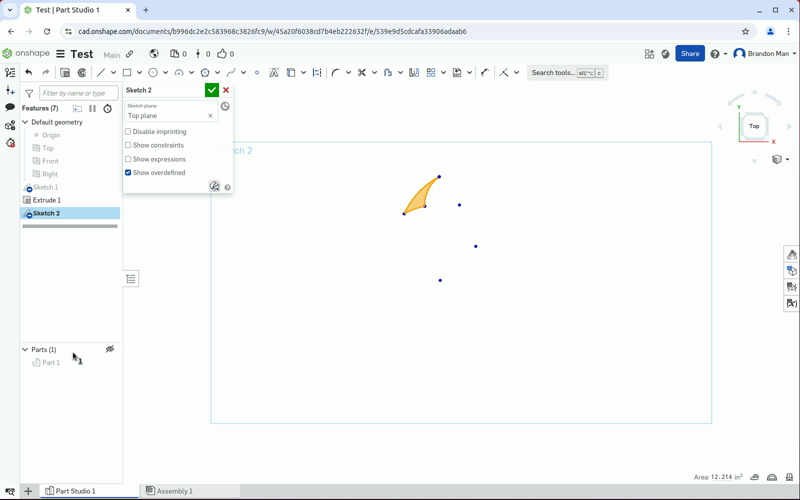
key(shift+y)
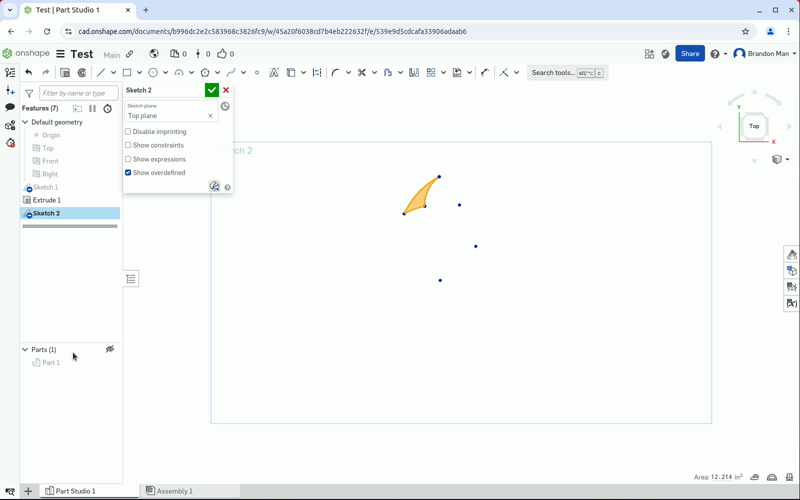
key(shift+e)
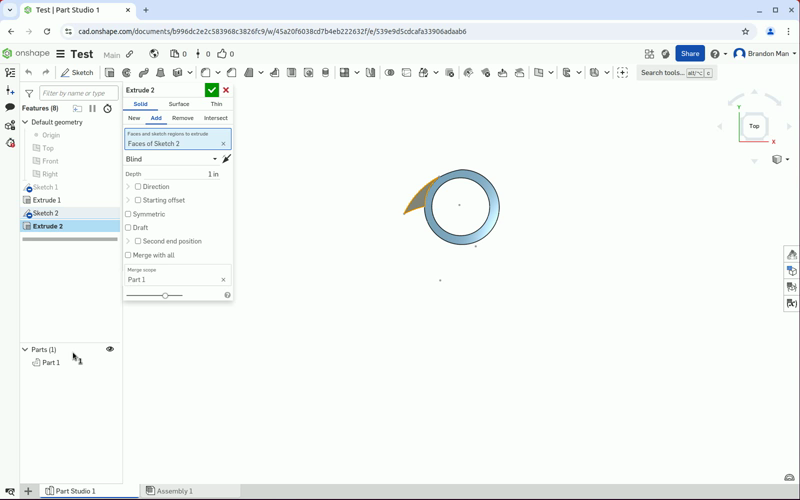
mouse_move(143, 106)
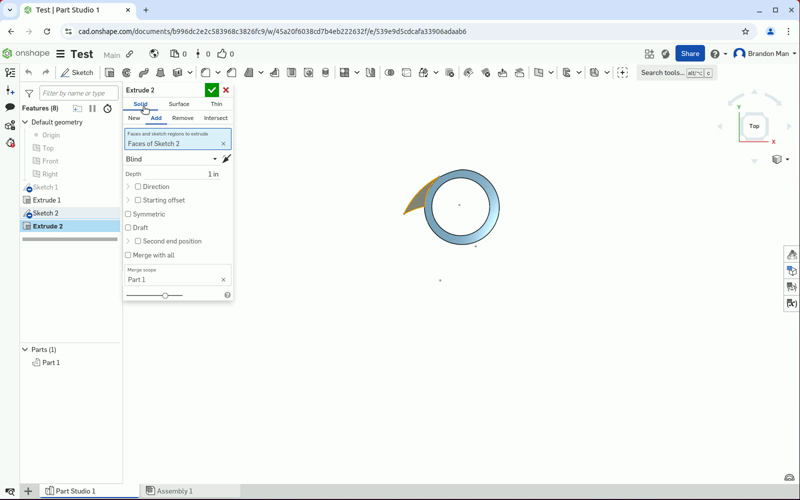
click(143, 106)
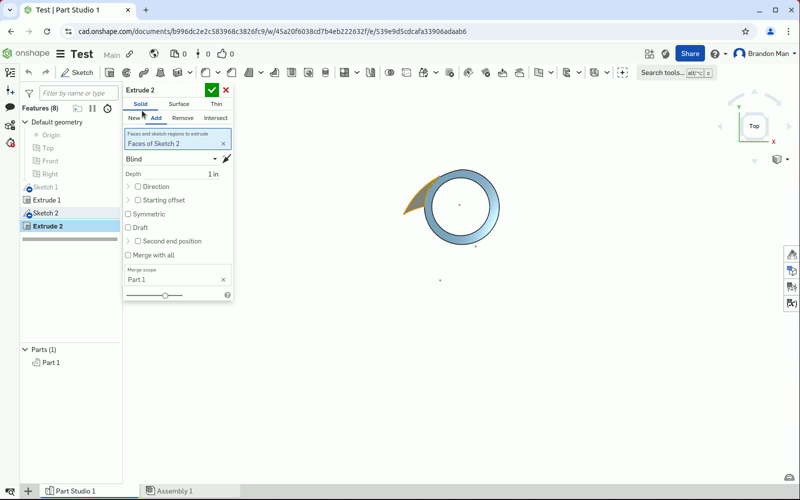
mouse_move(137, 120)
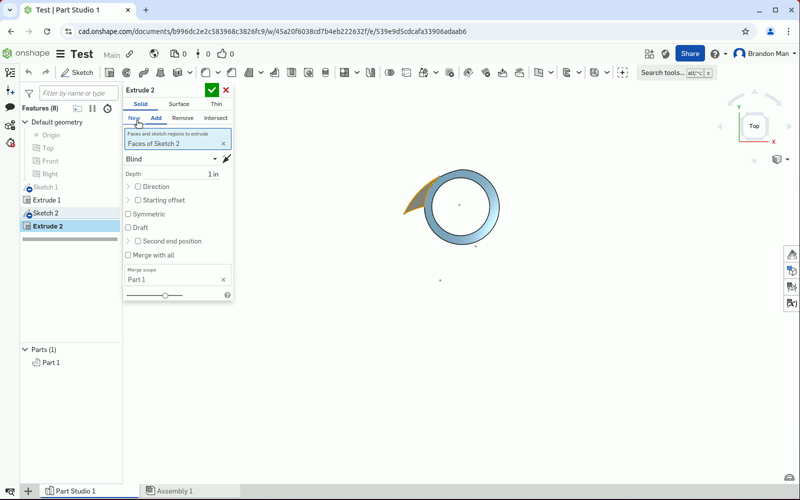
click(137, 120)
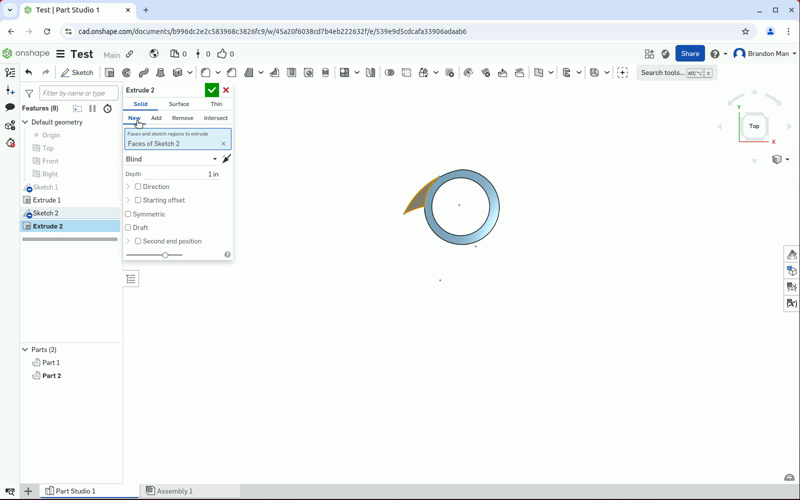
key(tab, 4)
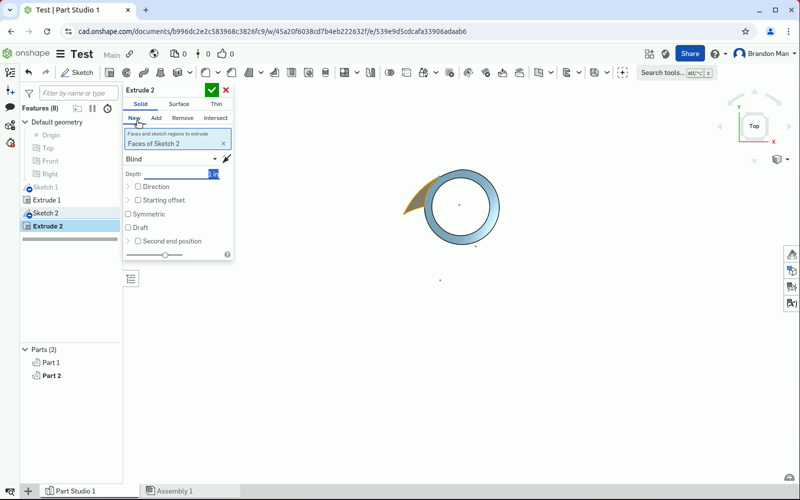
text(3.851)
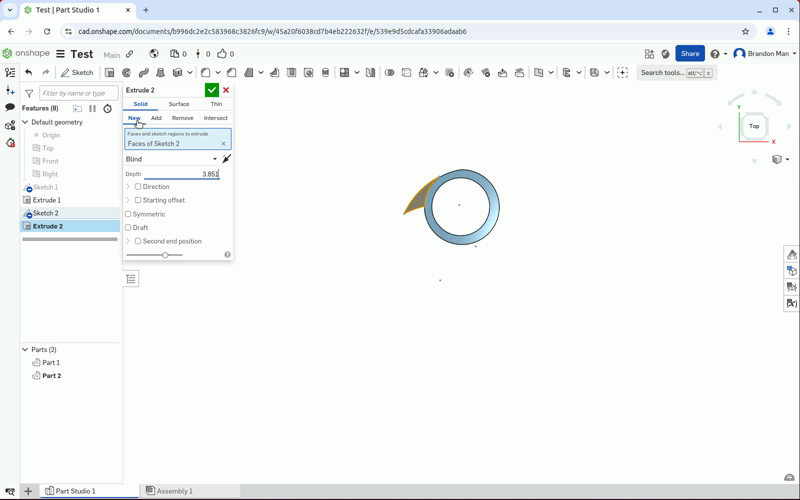
key(enter)
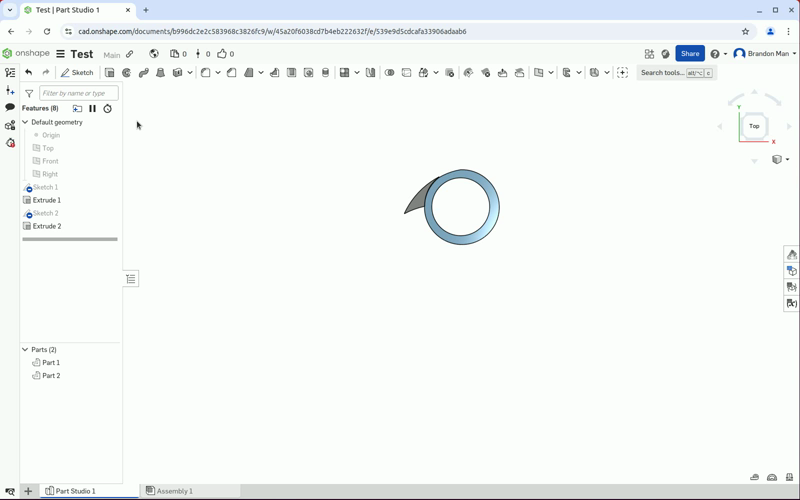
key(shift+h)
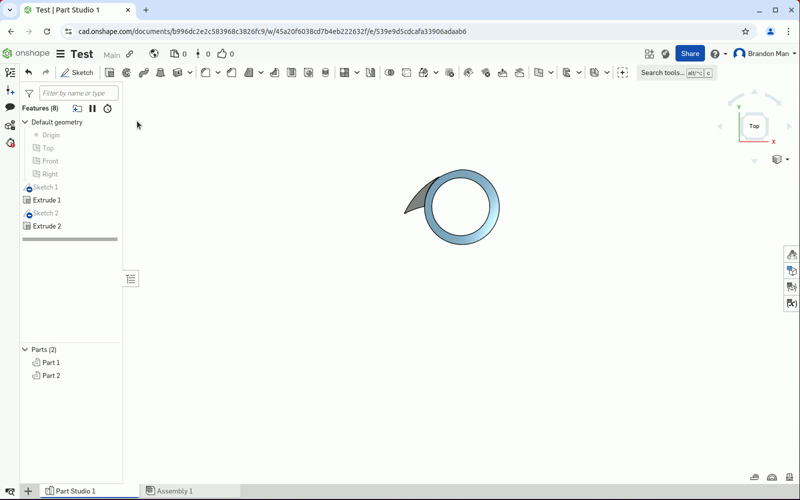
key(shift+h)
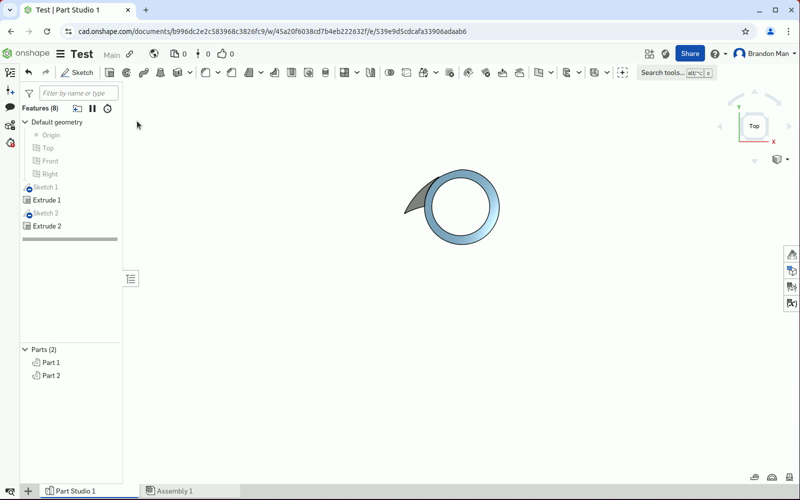
mouse_move(73, 189)
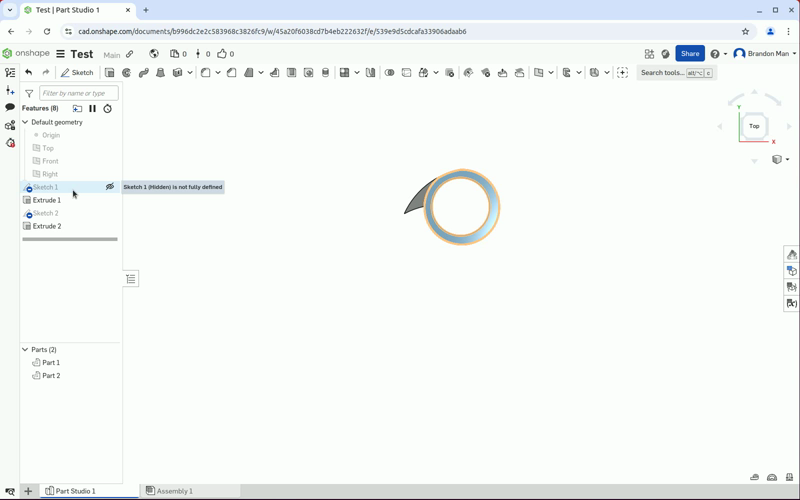
click(73, 189)
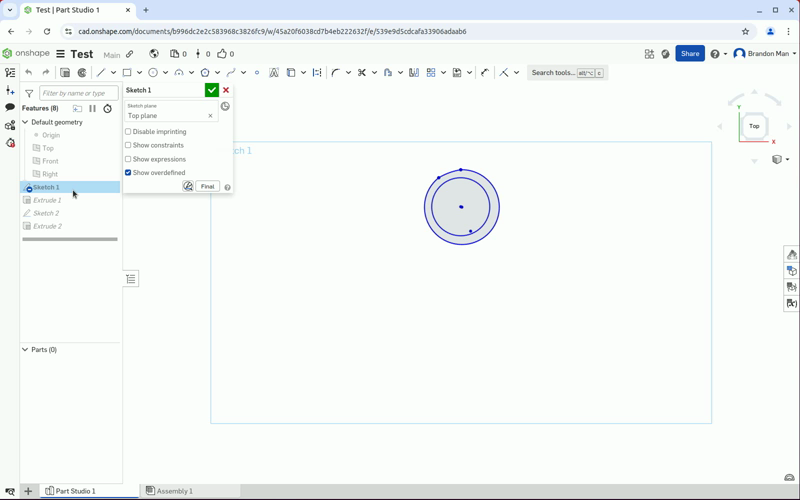
mouse_move(229, 92)
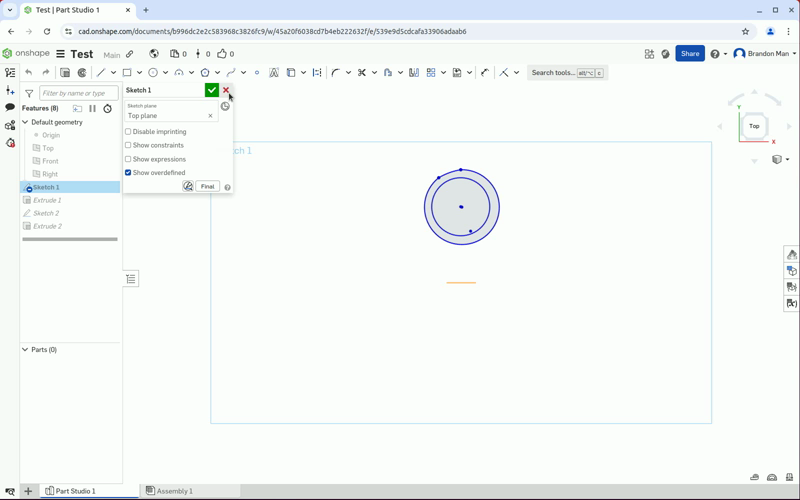
click(229, 92)
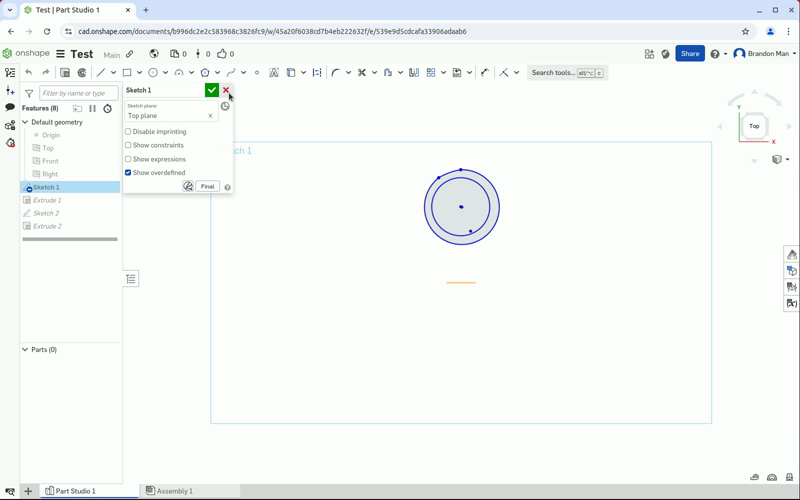
key(shift+s)
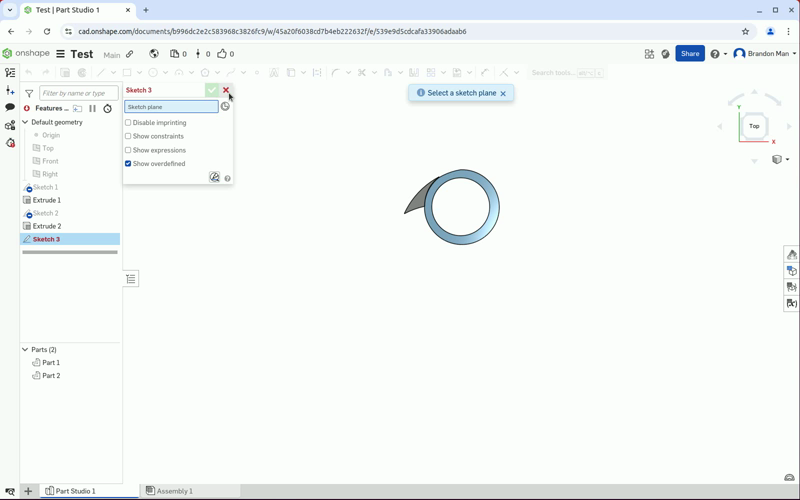
mouse_move(73, 150)
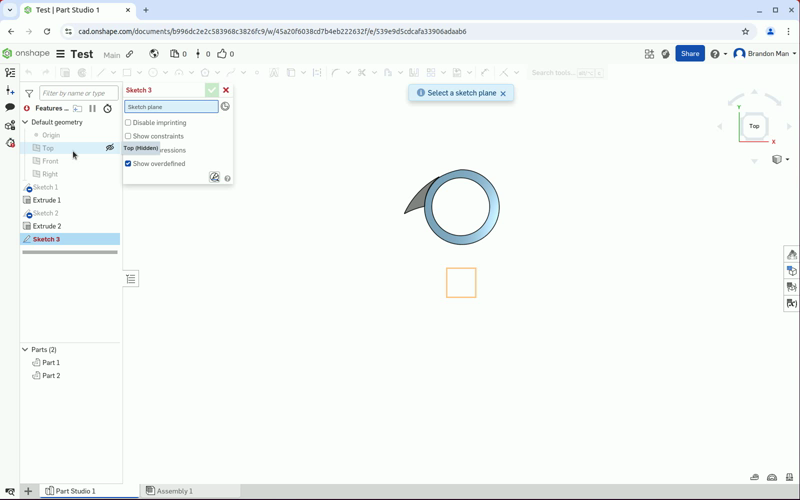
click(73, 150)
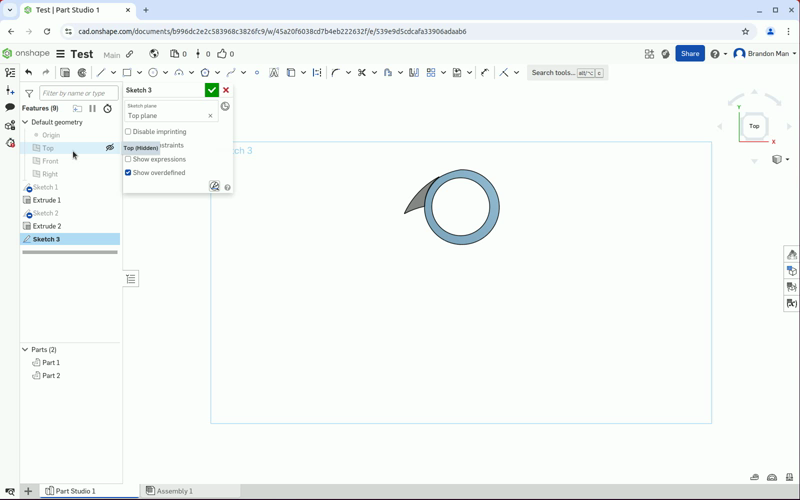
mouse_move(73, 352)
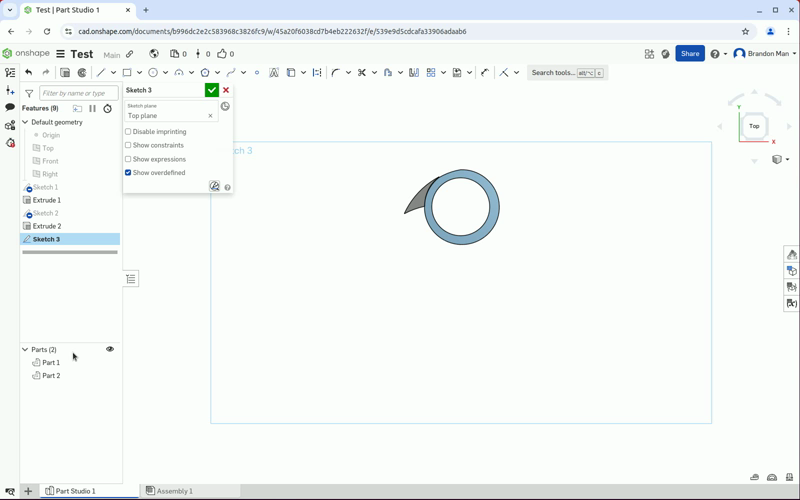
key(y)
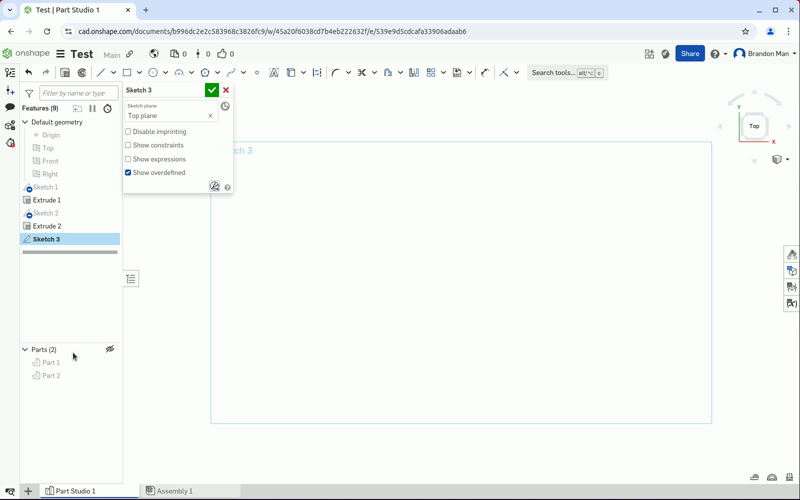
key(a)
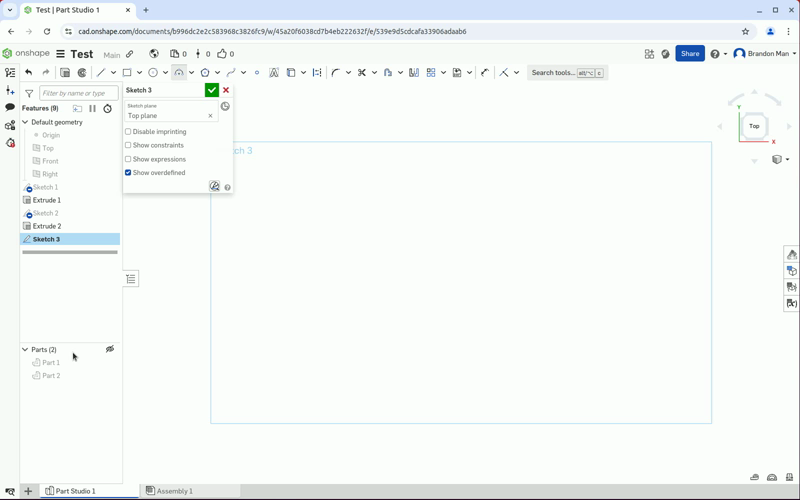
key_down(shift)
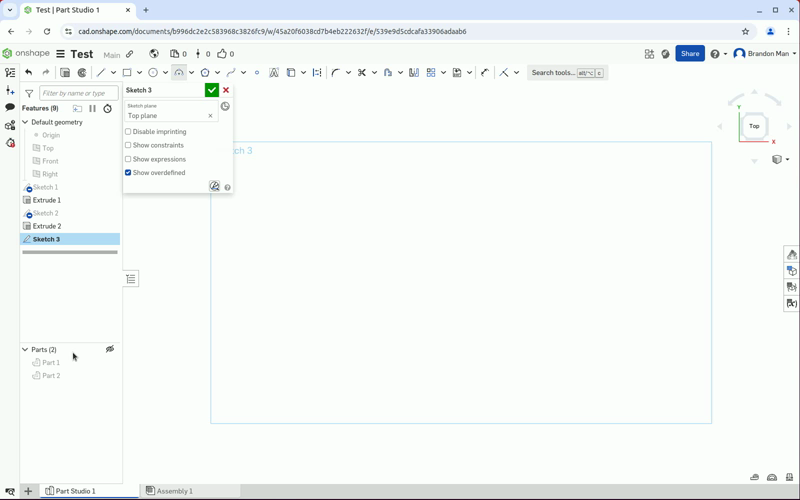
mouse_move(380, 354)
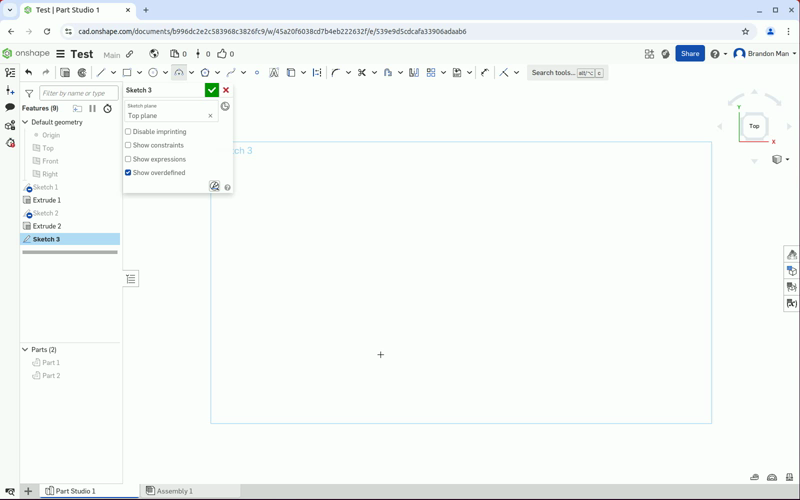
click(380, 354)
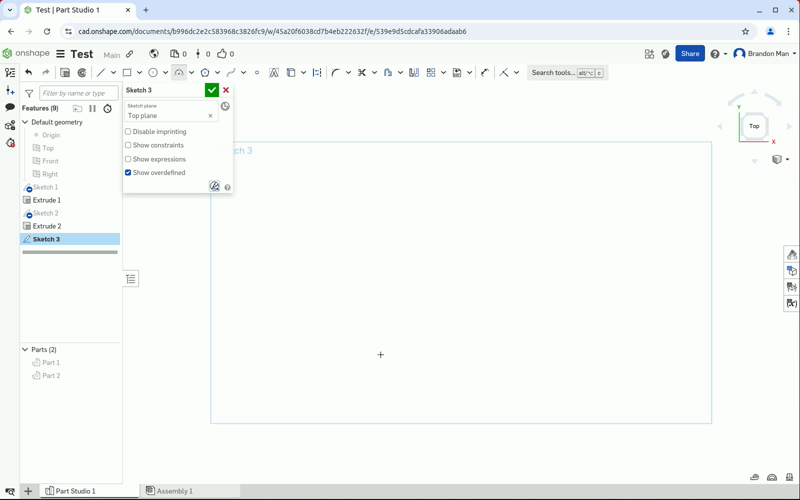
key_up(shift)
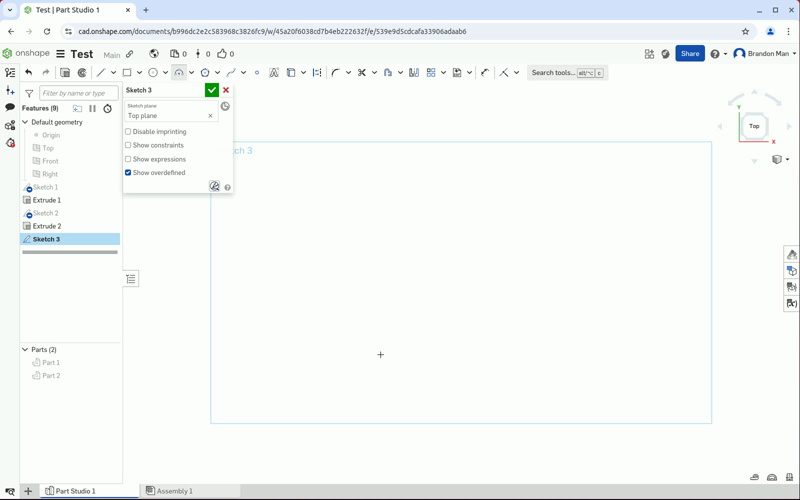
key_down(shift)
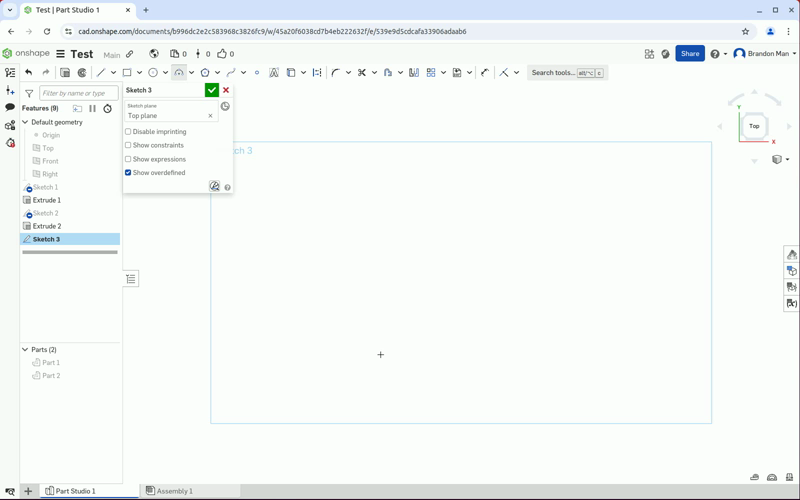
mouse_move(429, 365)
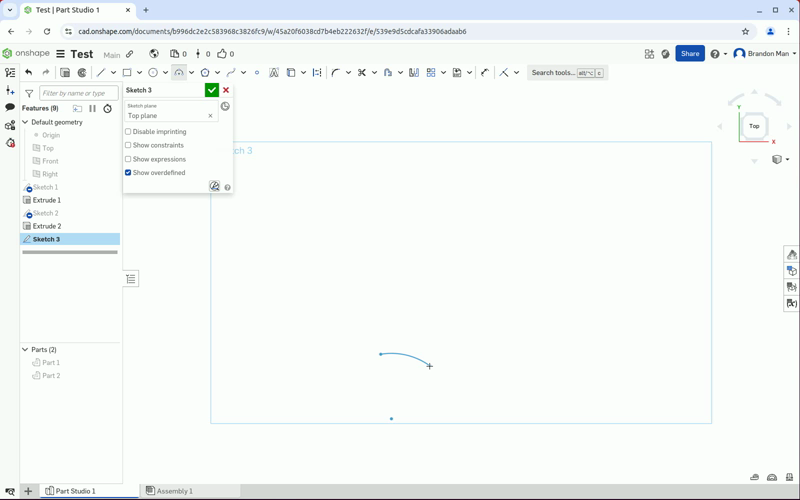
click(429, 365)
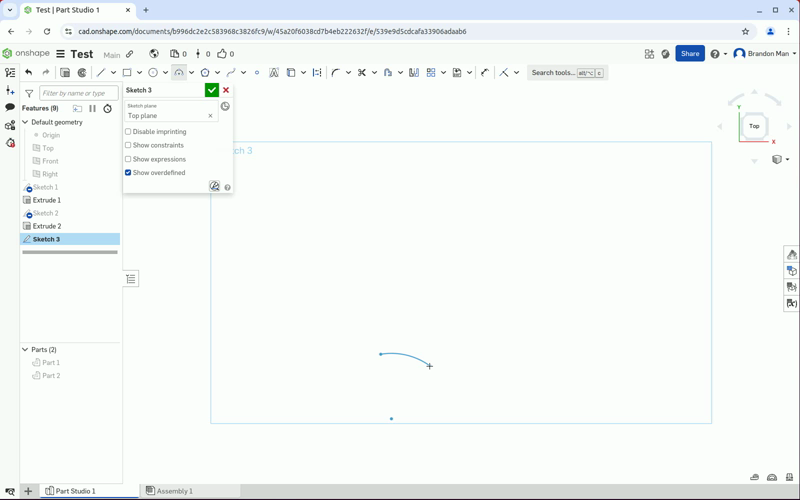
mouse_move(404, 364)
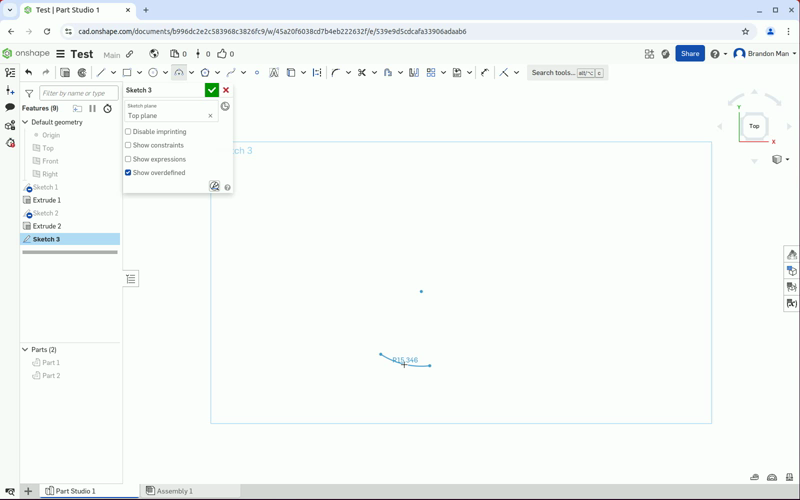
click(404, 364)
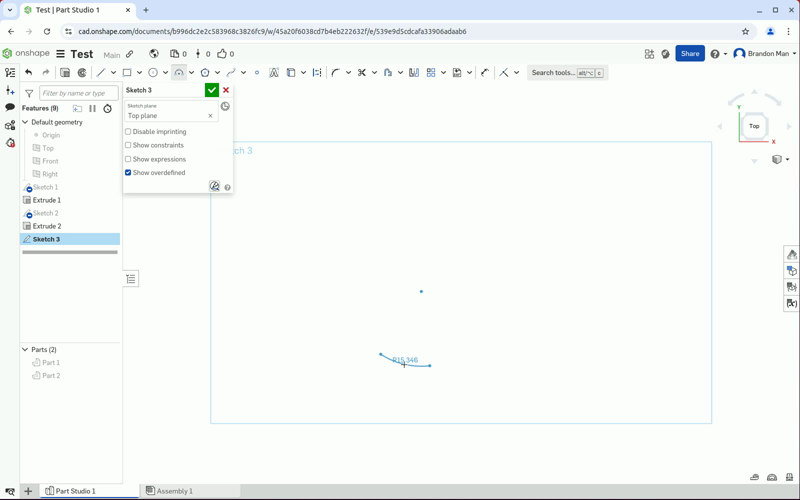
key_up(shift)
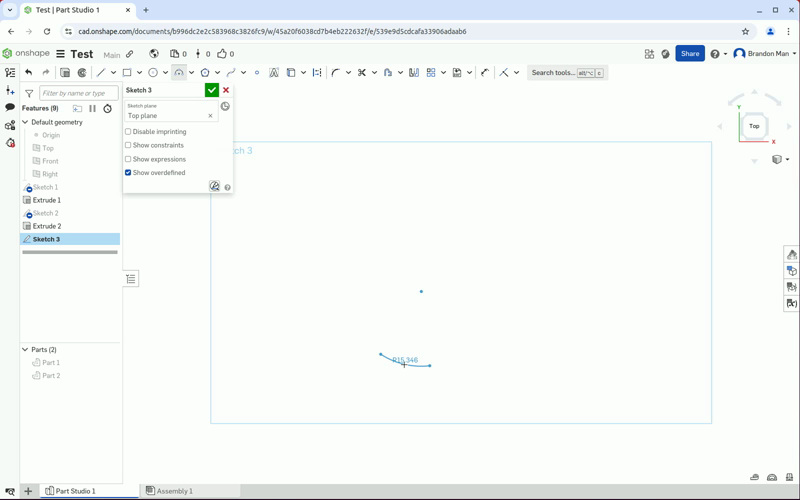
mouse_move(429, 365)
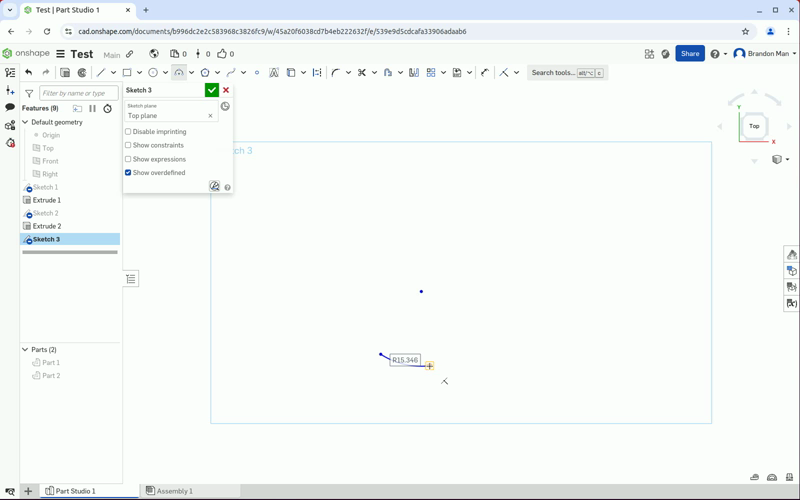
click(429, 365)
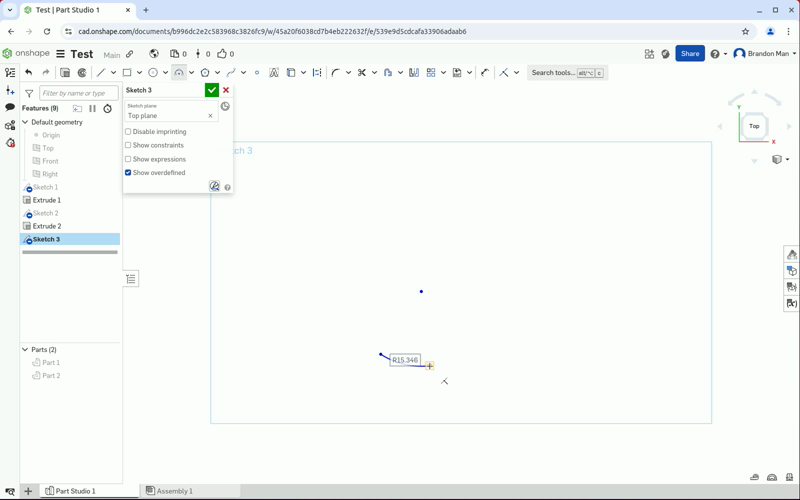
key_down(shift)
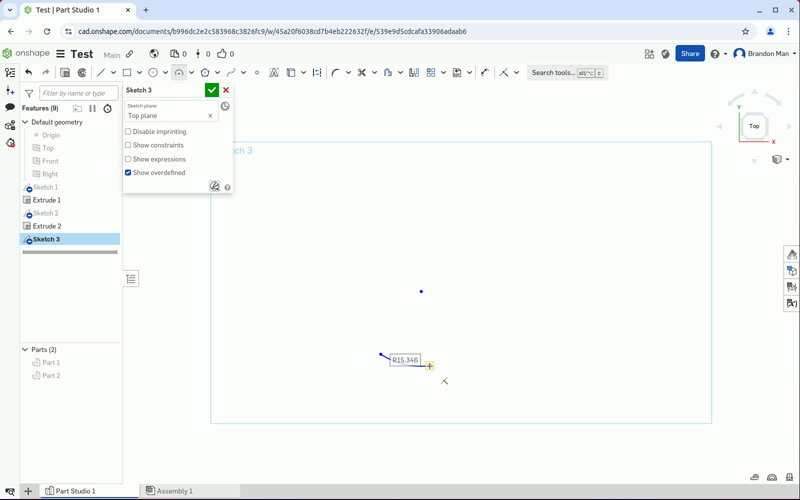
mouse_move(413, 352)
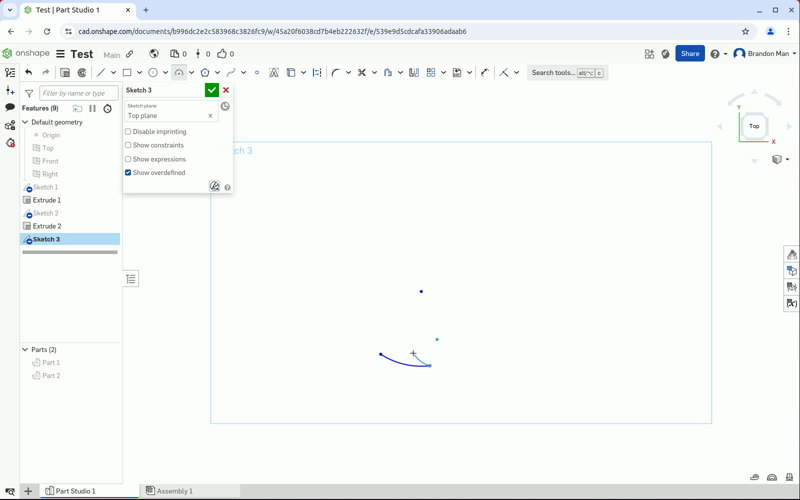
click(413, 352)
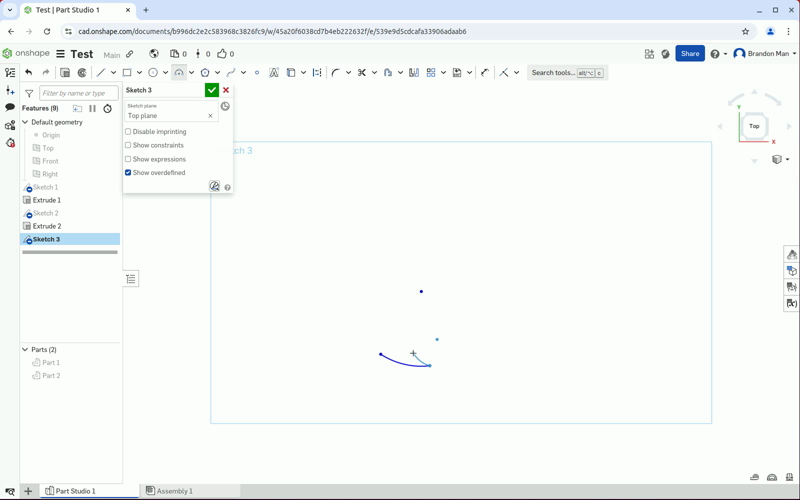
mouse_move(421, 359)
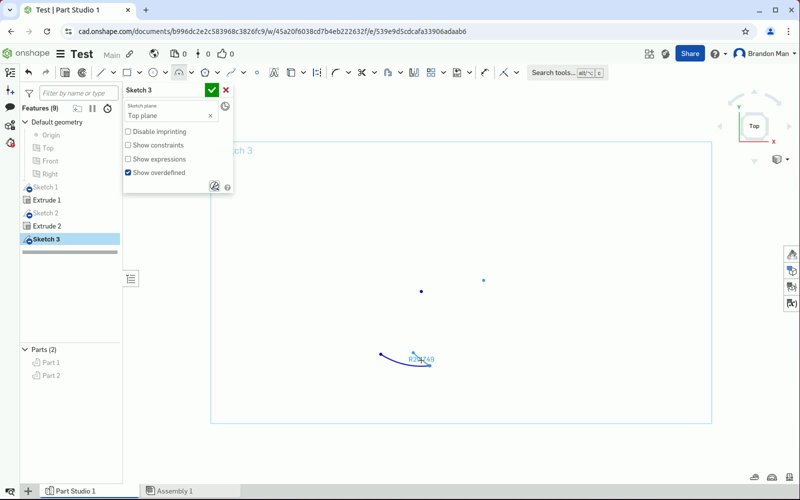
click(421, 359)
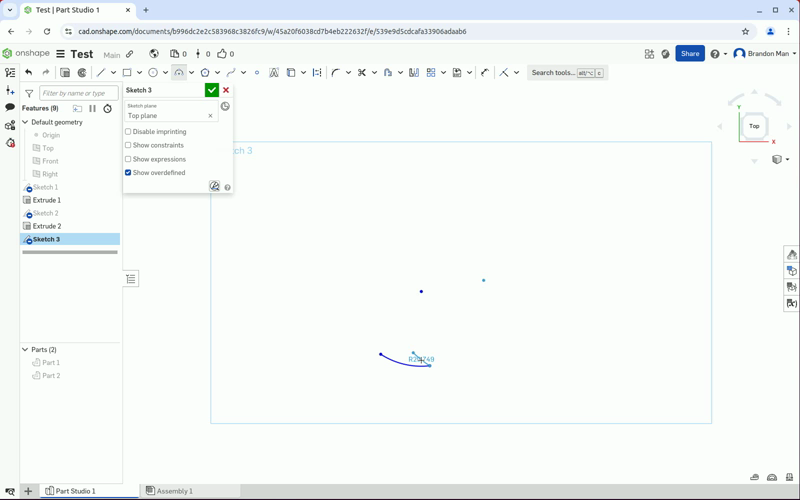
key_up(shift)
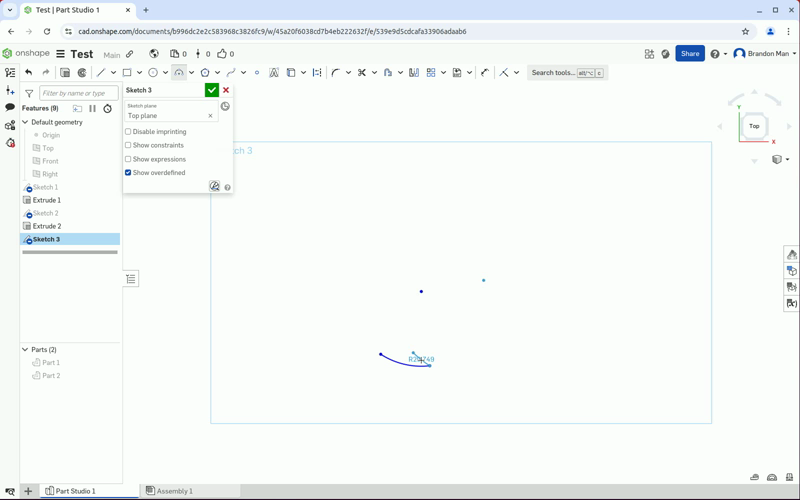
mouse_move(413, 352)
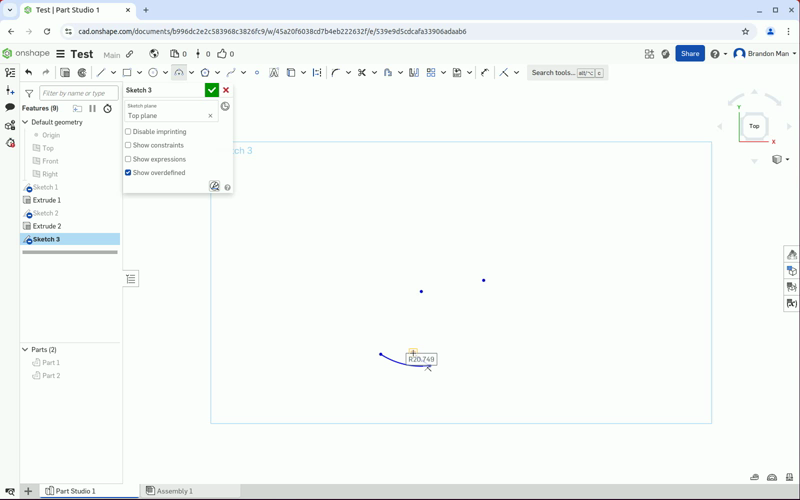
click(413, 352)
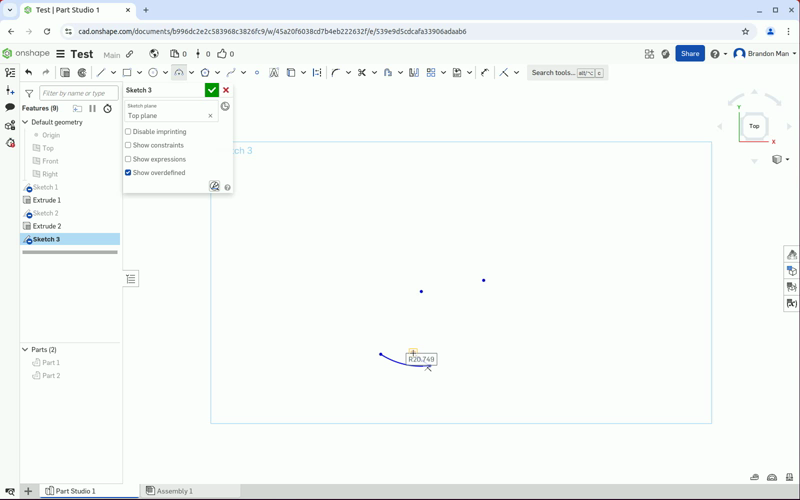
mouse_move(380, 354)
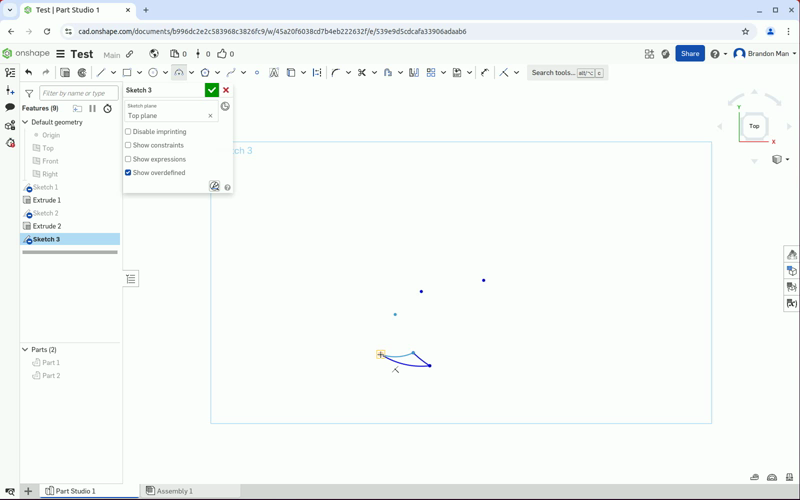
click(380, 354)
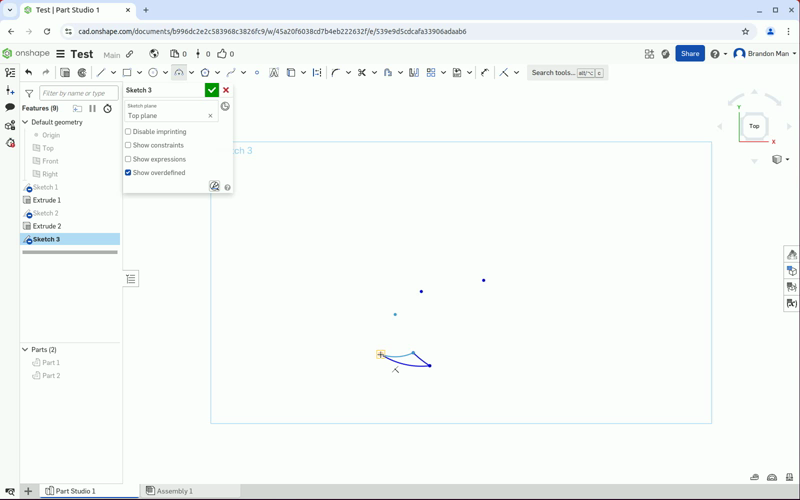
key_down(shift)
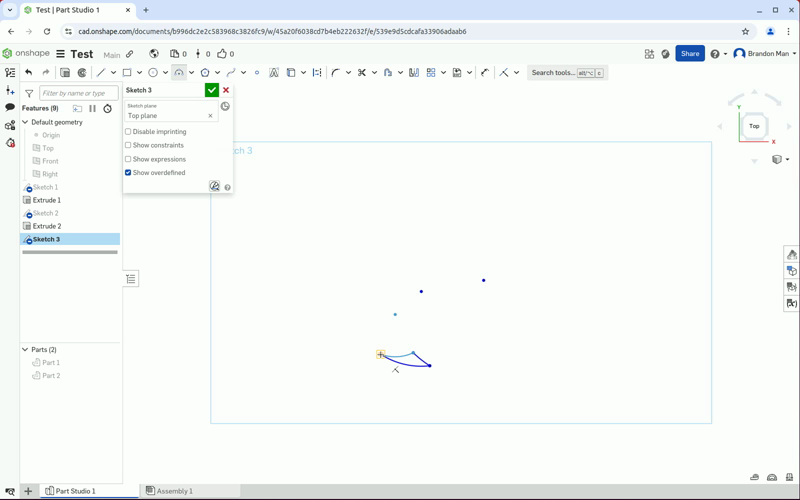
mouse_move(397, 357)
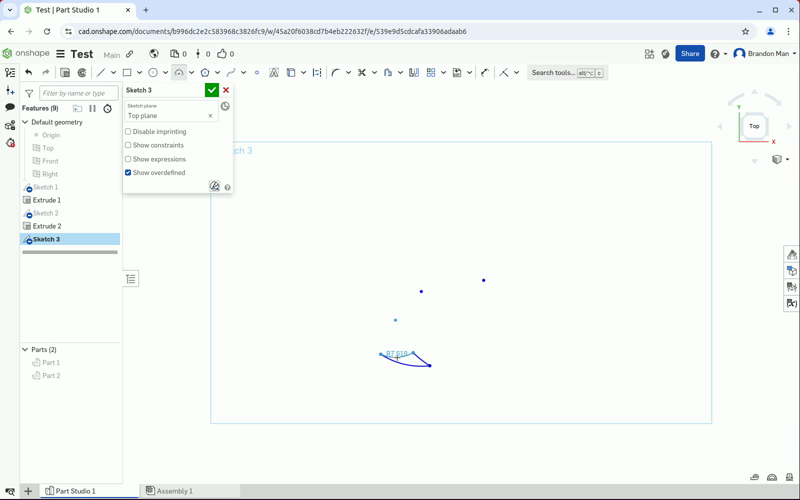
click(397, 357)
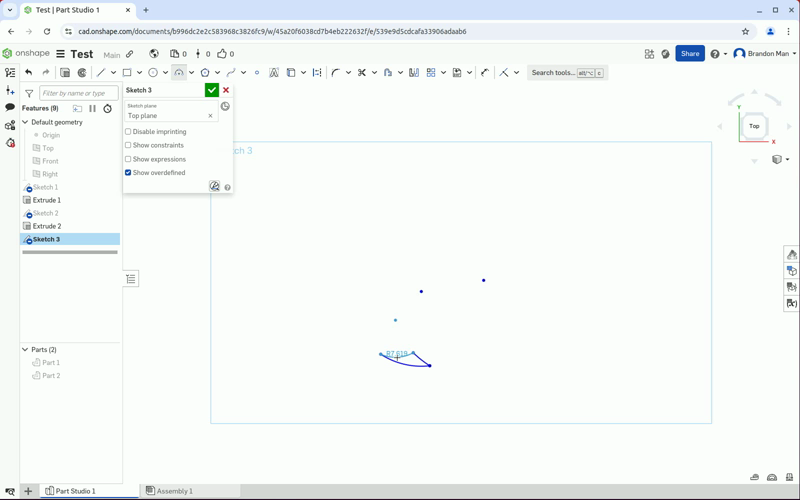
key_up(shift)
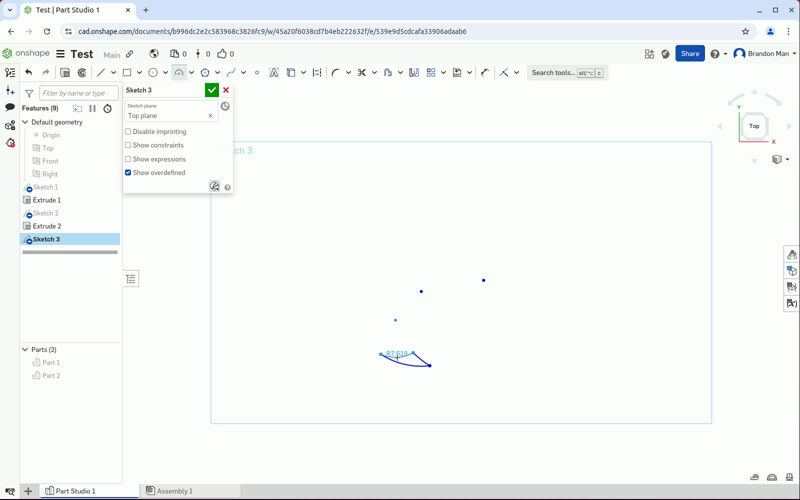
key(esc)
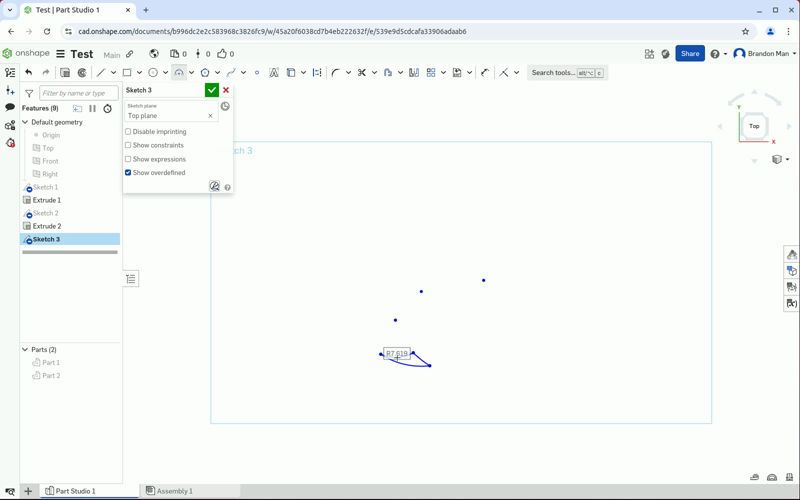
mouse_move(399, 354)
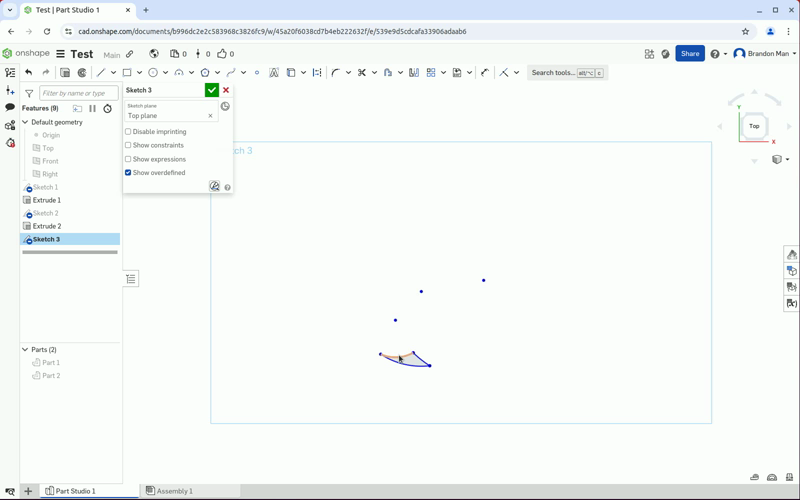
scroll(6)
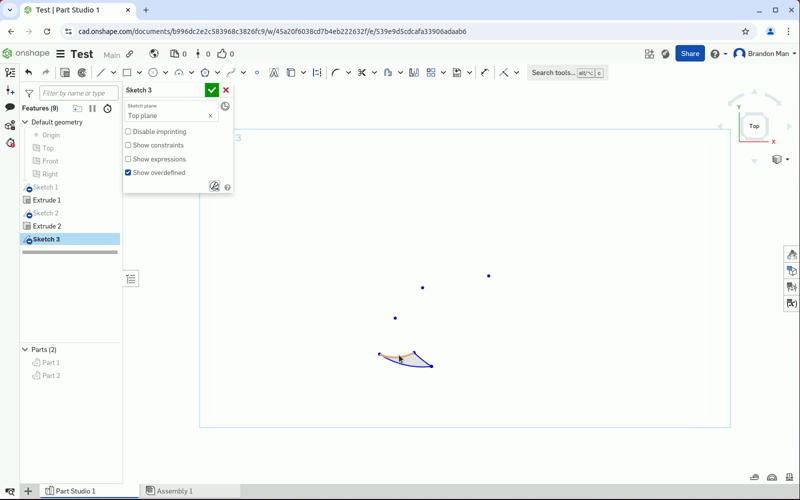
scroll(6)
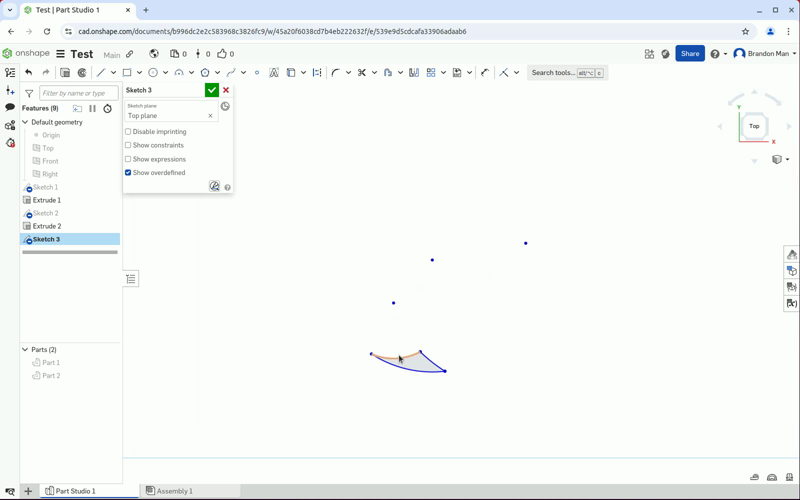
scroll(6)
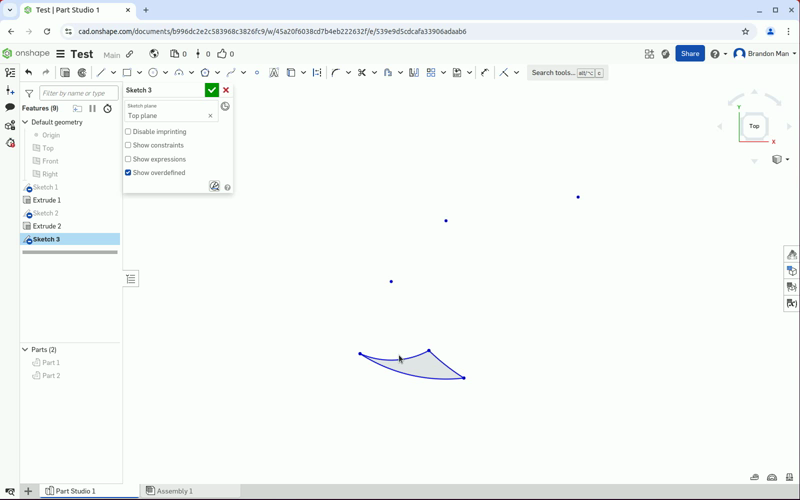
scroll(6)
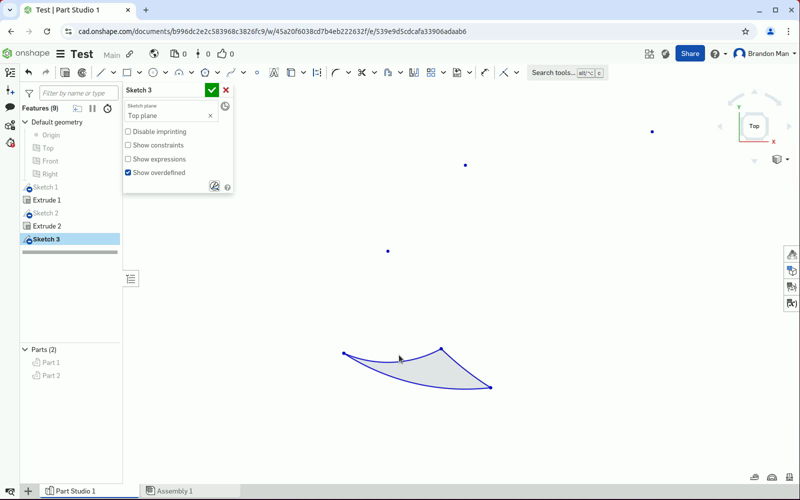
scroll(6)
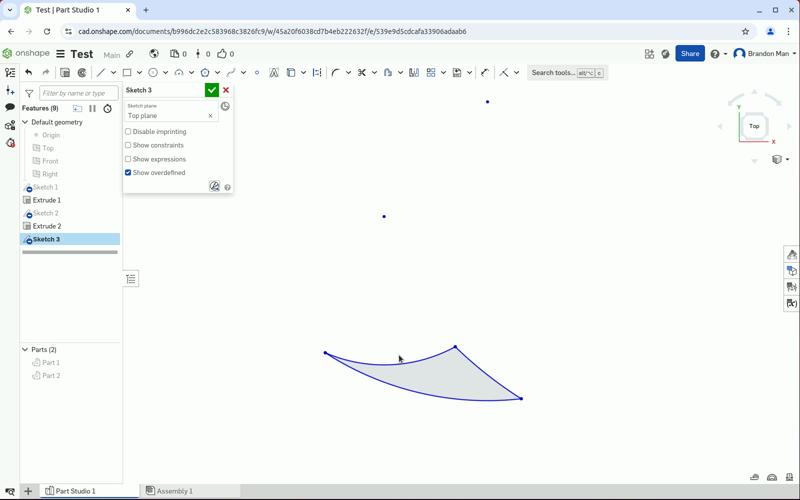
scroll(6)
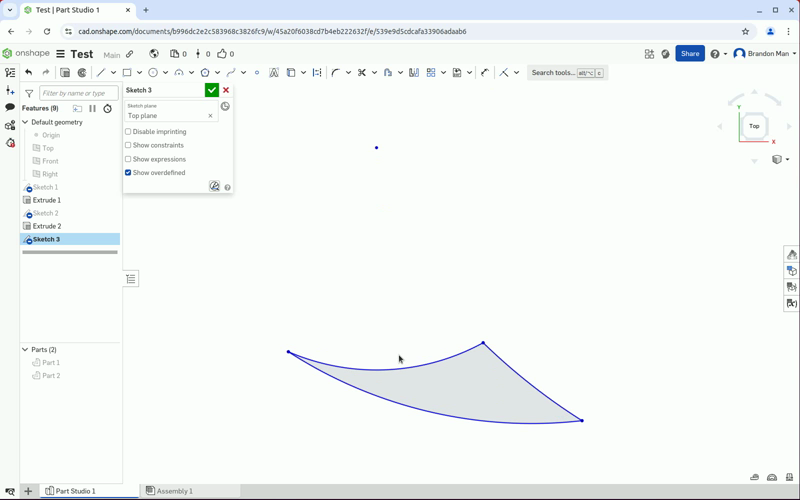
scroll(6)
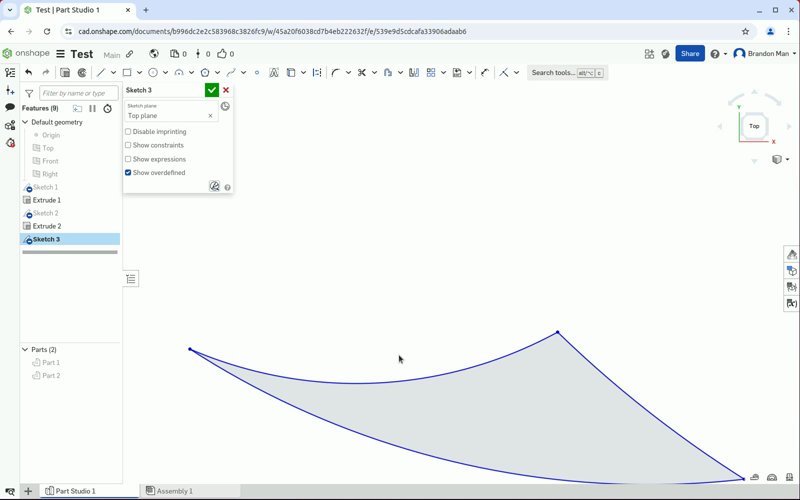
click(399, 354)
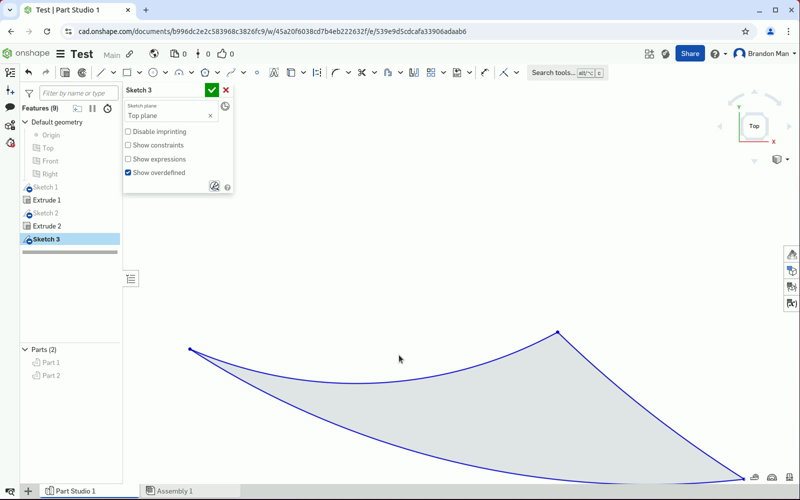
scroll(-6)
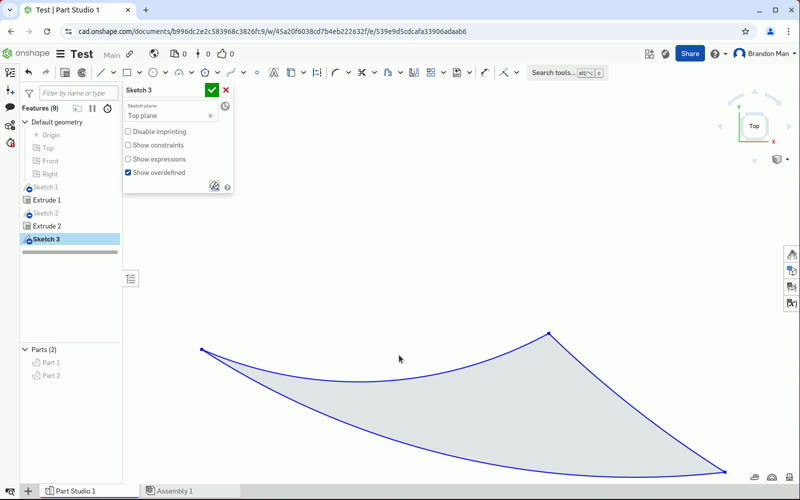
scroll(-6)
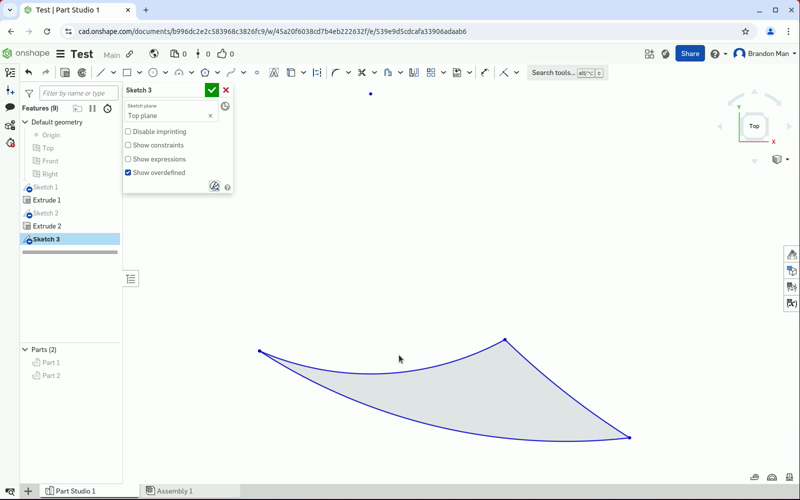
scroll(-6)
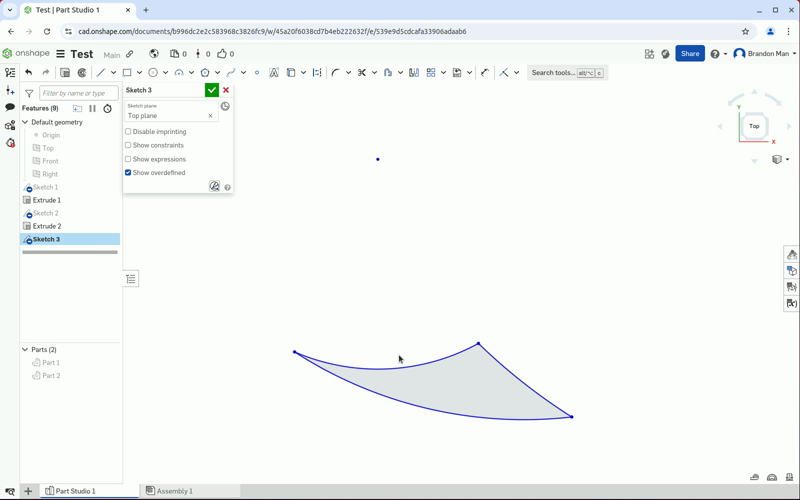
scroll(-6)
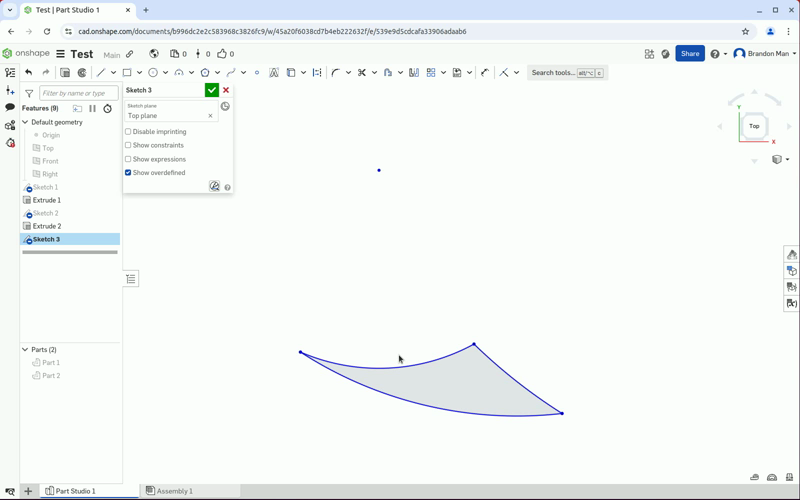
scroll(-6)
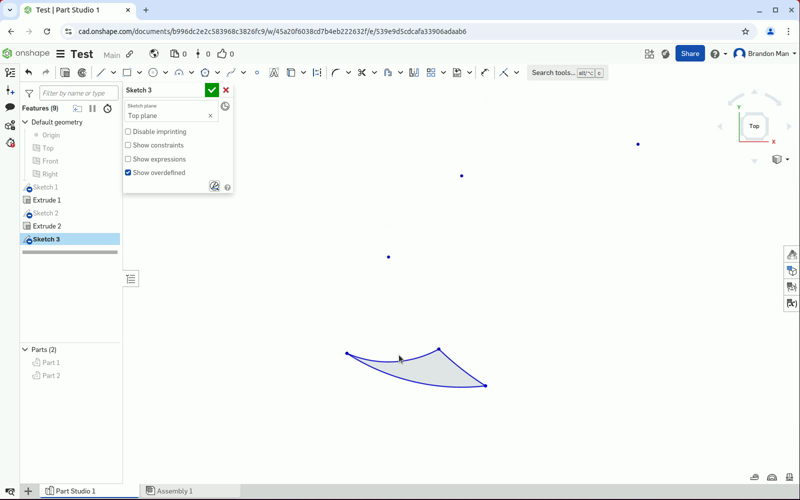
scroll(-6)
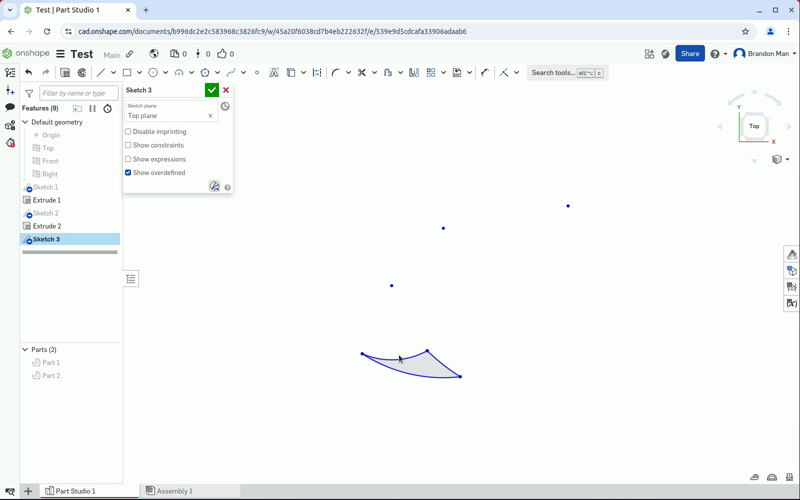
scroll(-6)
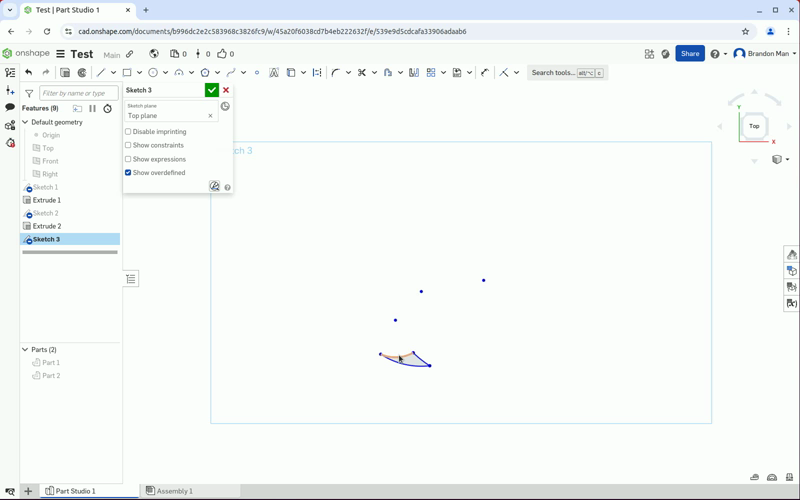
mouse_move(73, 352)
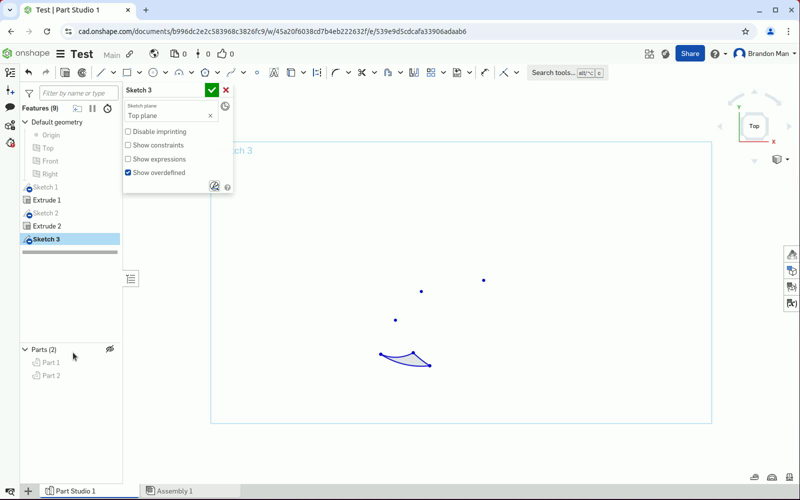
key(shift+y)
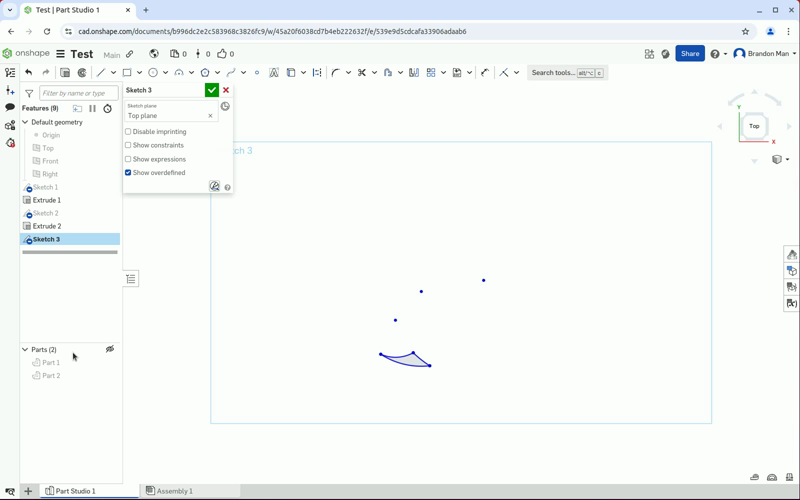
key(shift+e)
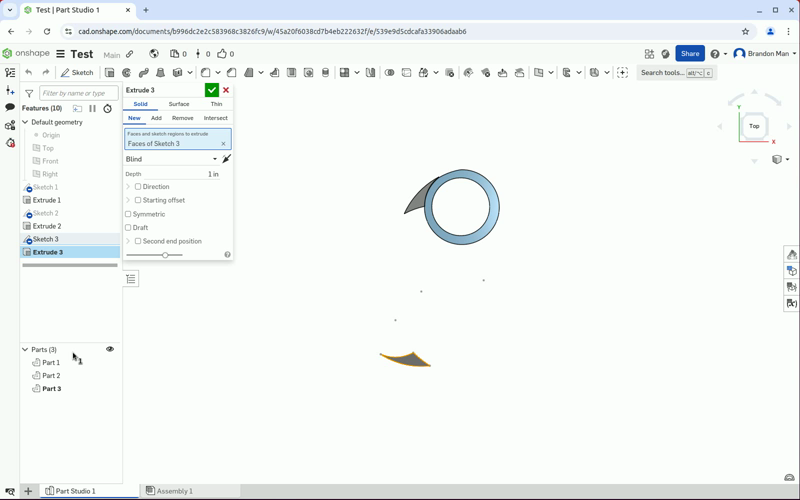
mouse_move(143, 106)
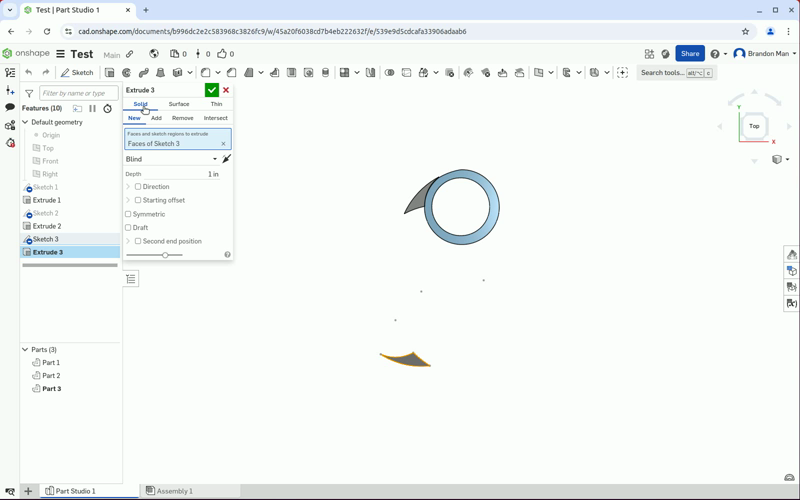
click(143, 106)
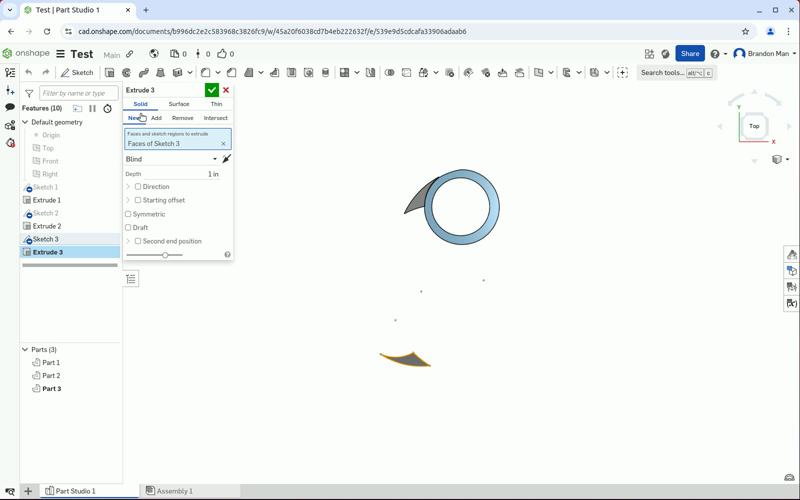
mouse_move(137, 120)
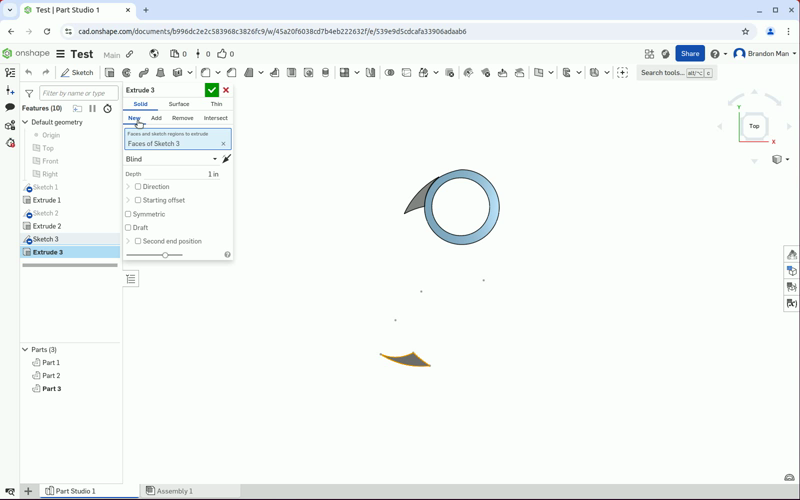
click(137, 120)
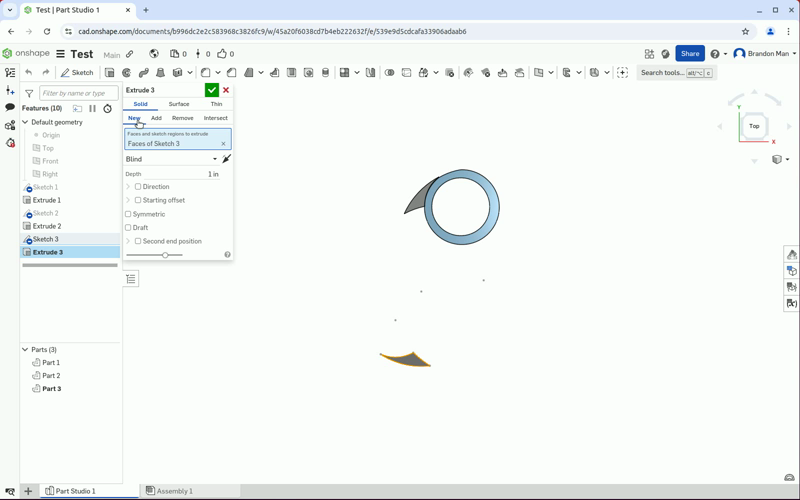
key(tab, 4)
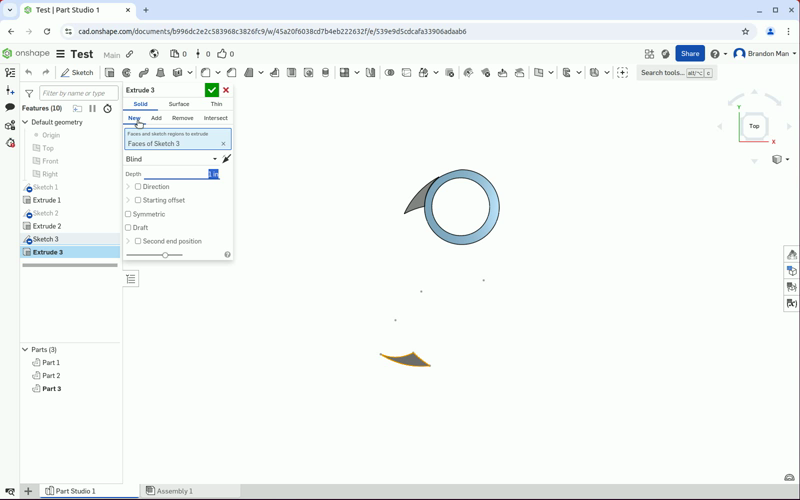
text(3.851)
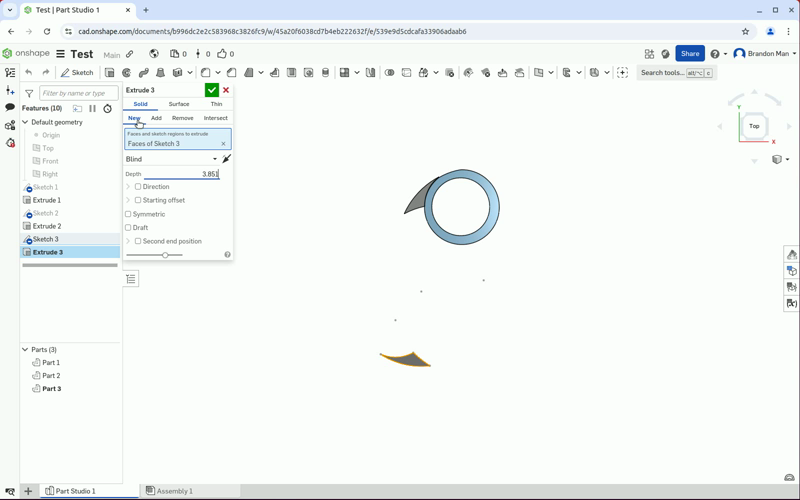
key(enter)
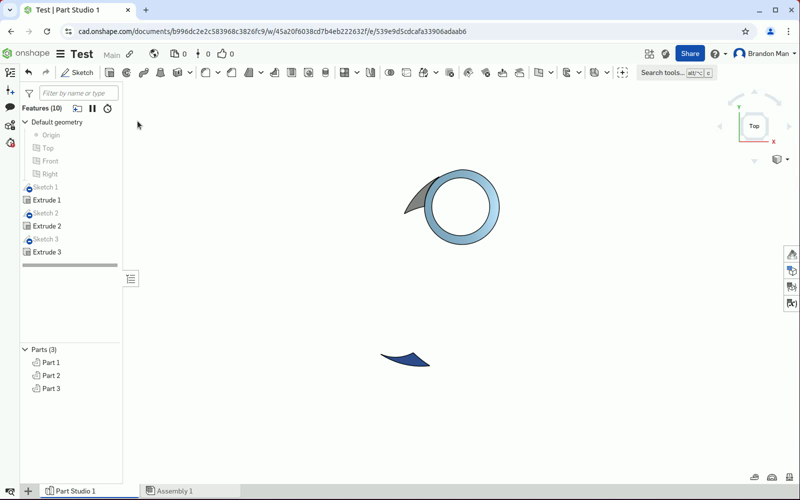
key(shift+h)
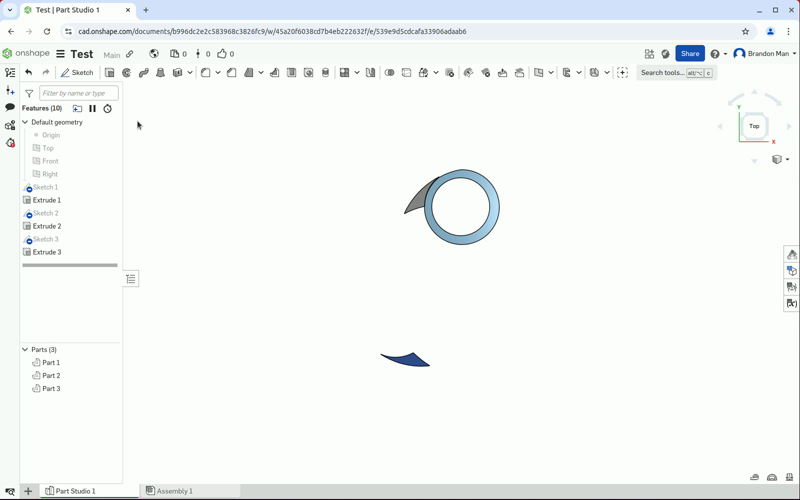
key(shift+h)
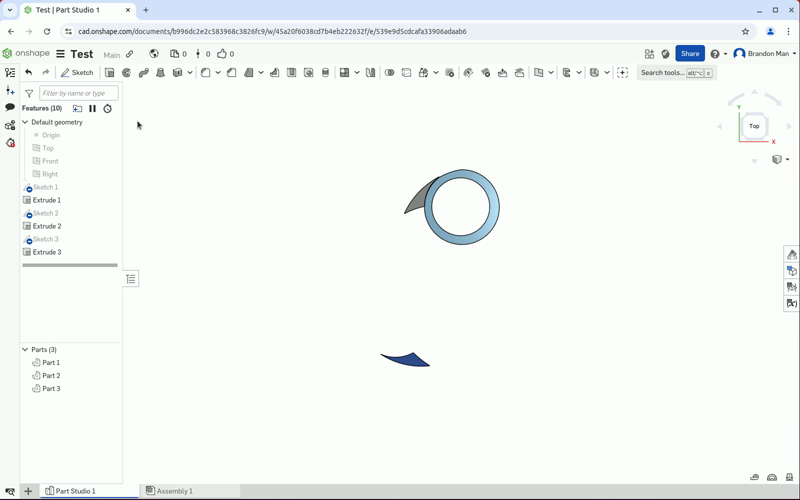
mouse_move(73, 189)
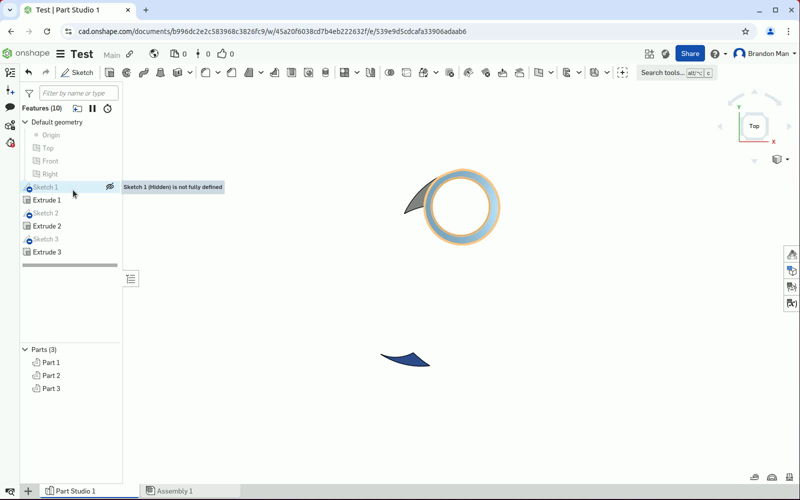
click(73, 189)
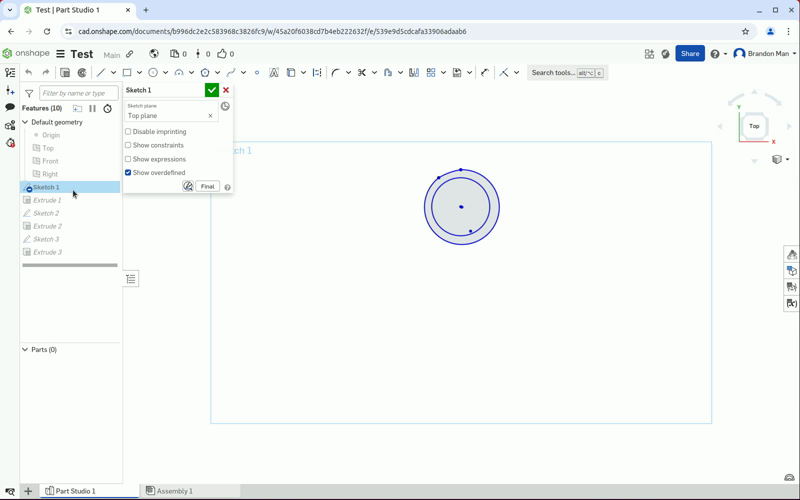
mouse_move(229, 92)
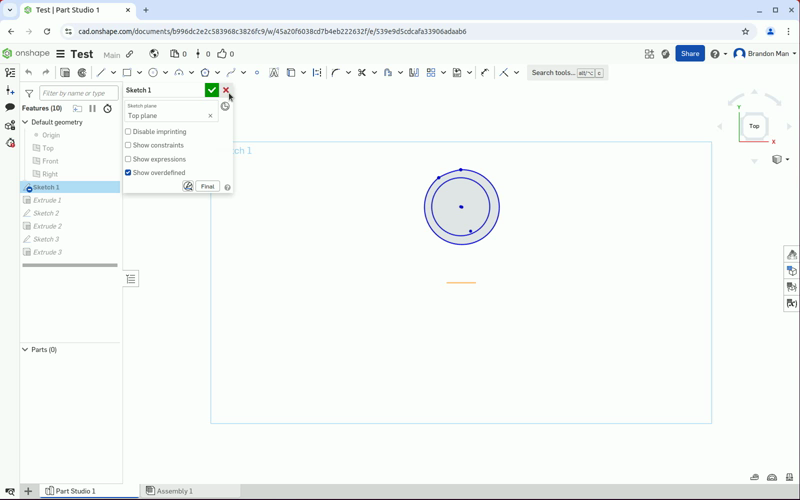
click(229, 92)
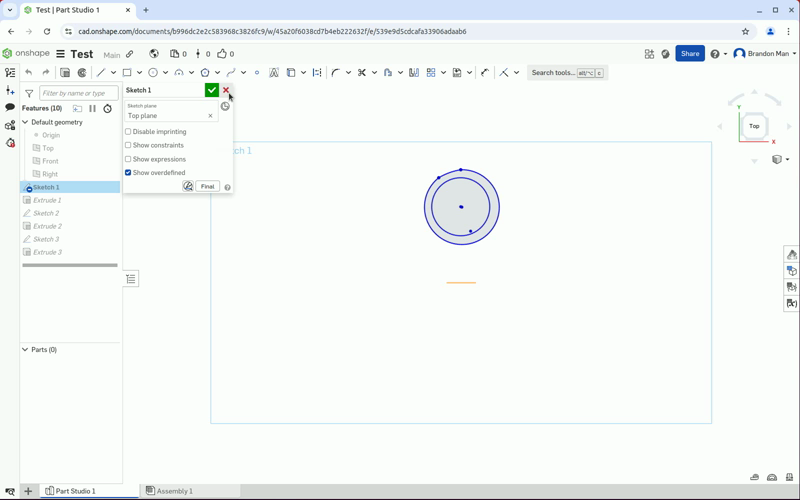
key(shift+s)
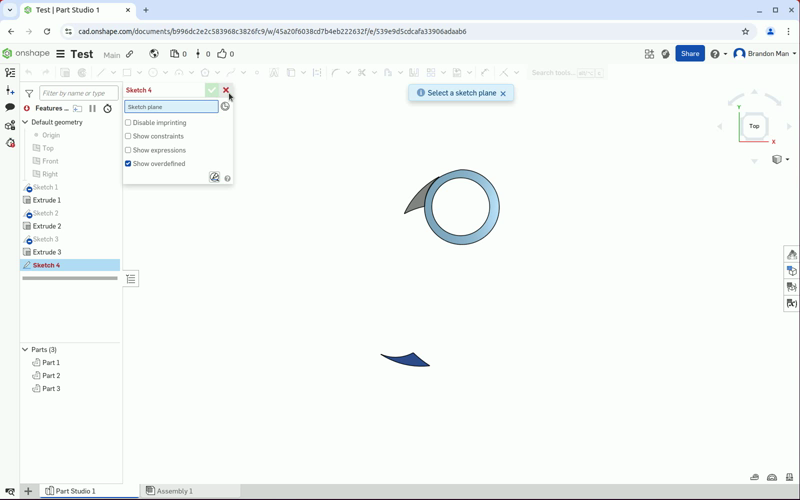
mouse_move(73, 150)
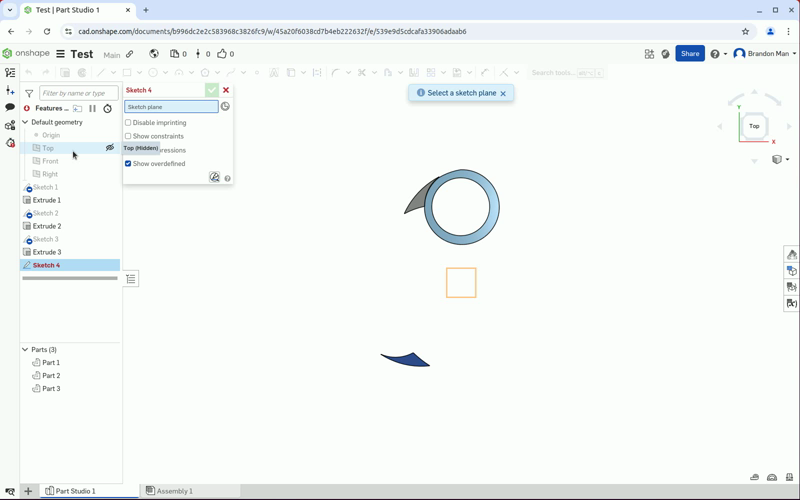
click(73, 150)
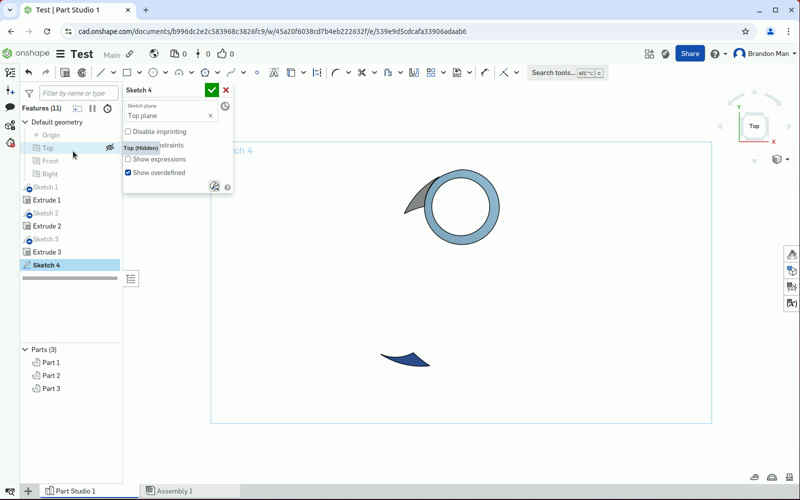
mouse_move(73, 352)
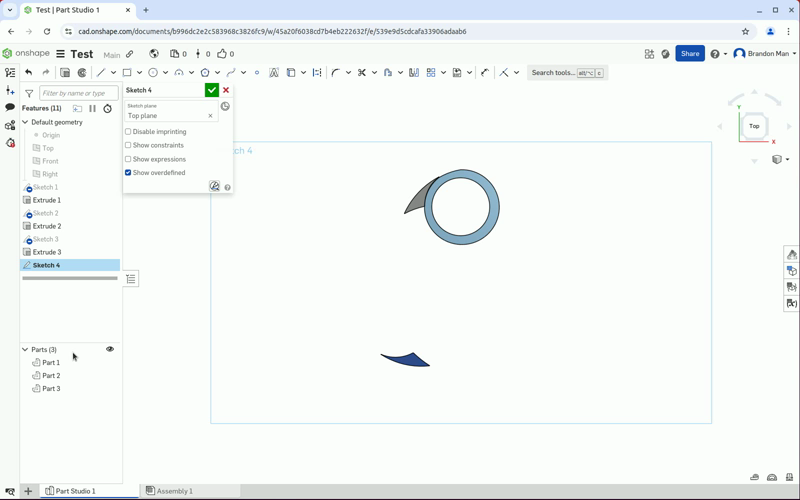
key(y)
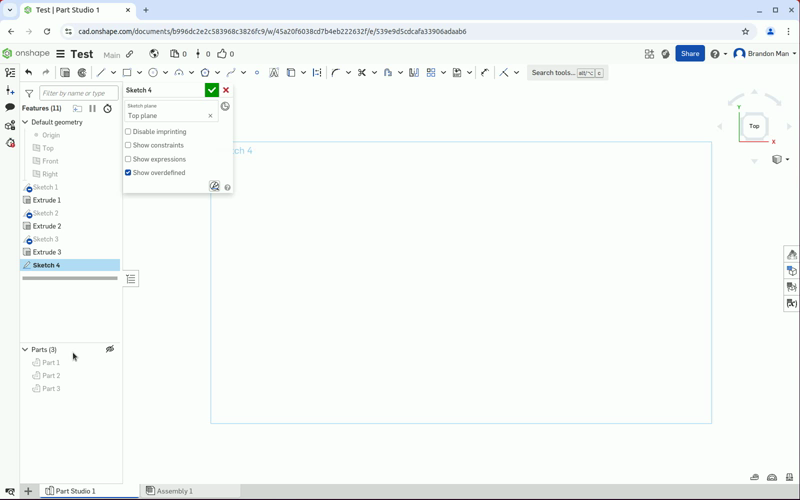
key(a)
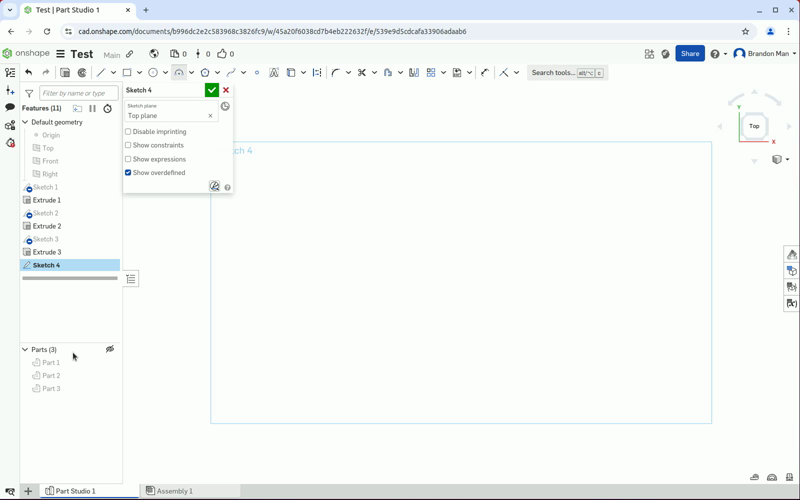
key_down(shift)
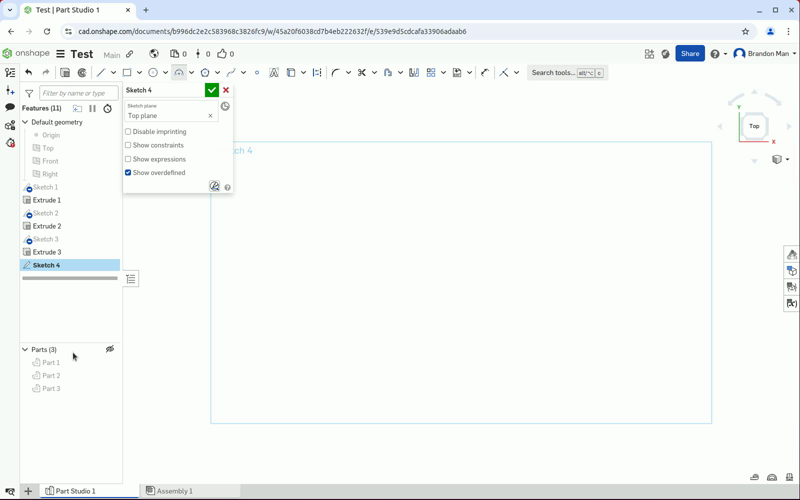
mouse_move(363, 339)
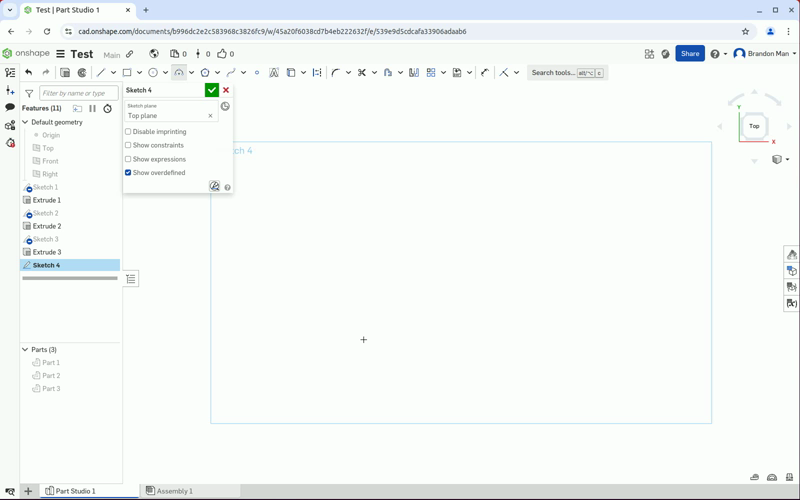
click(363, 339)
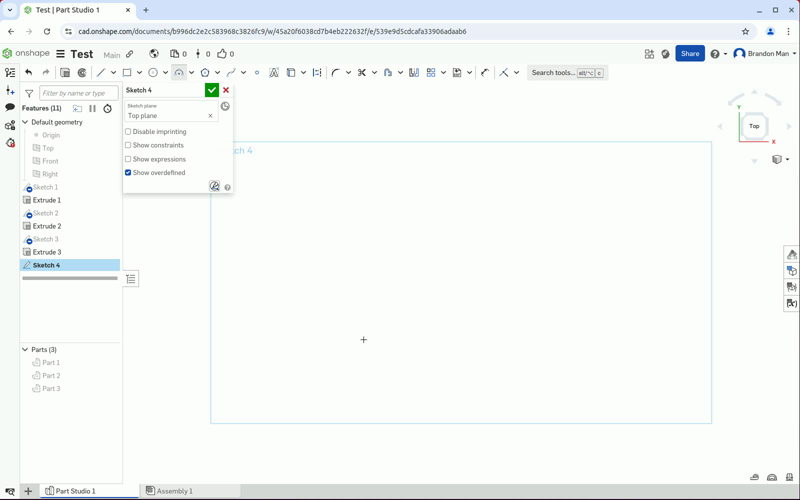
key_up(shift)
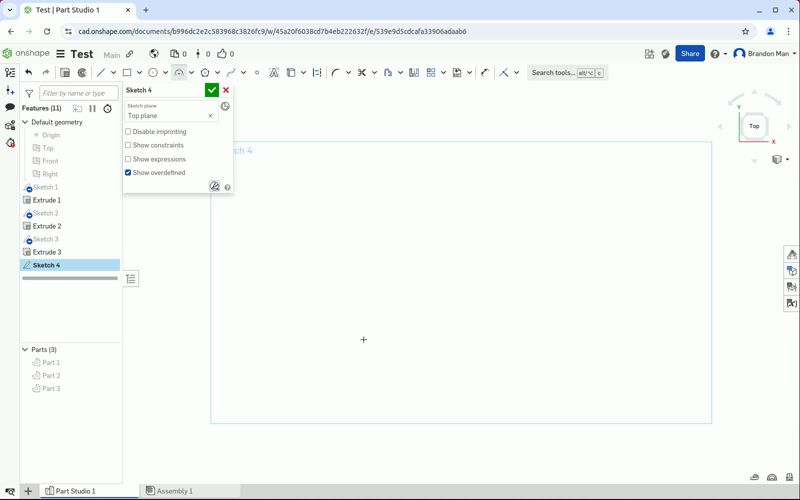
key_down(shift)
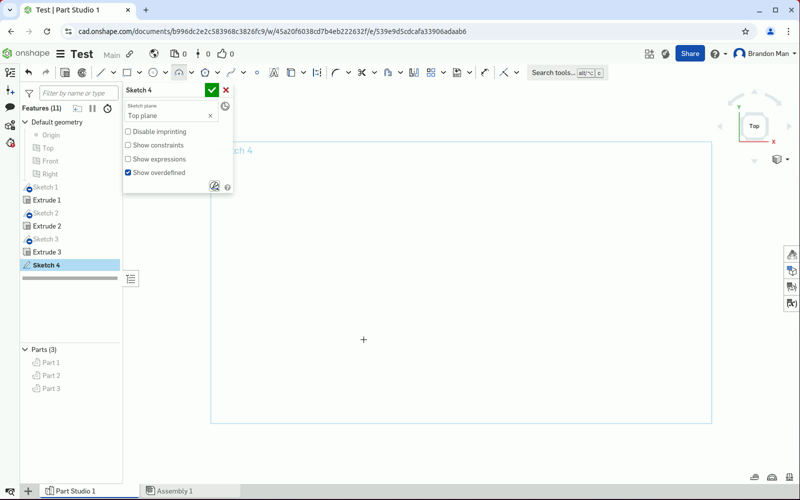
mouse_move(380, 354)
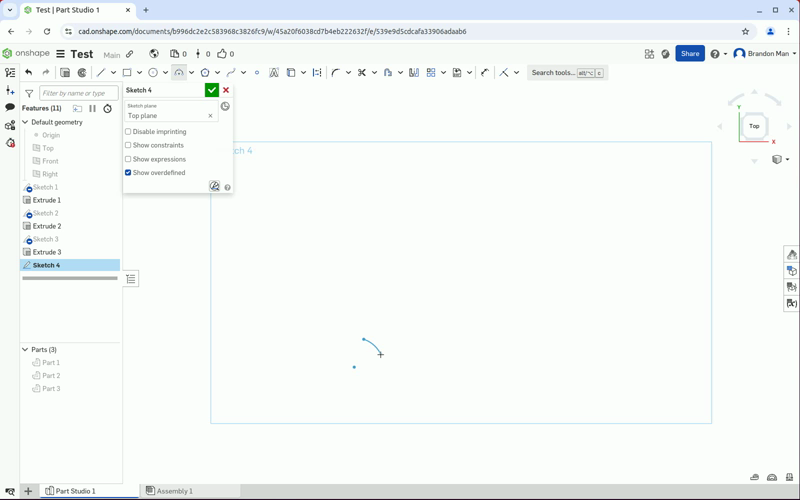
click(380, 354)
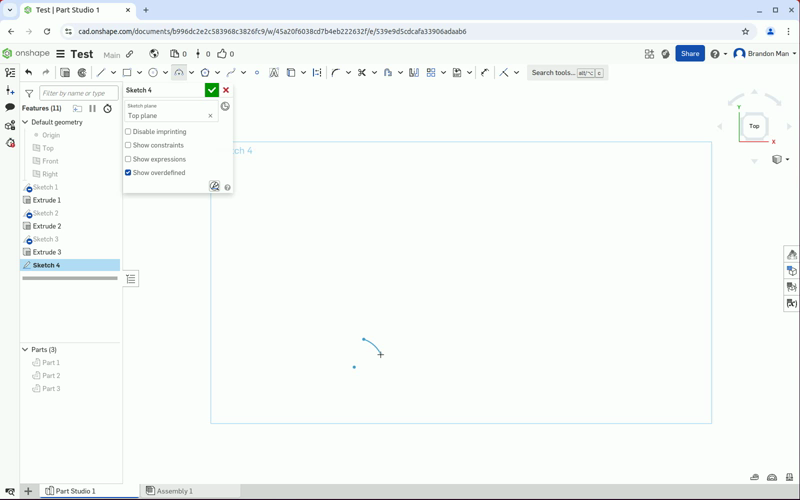
mouse_move(371, 347)
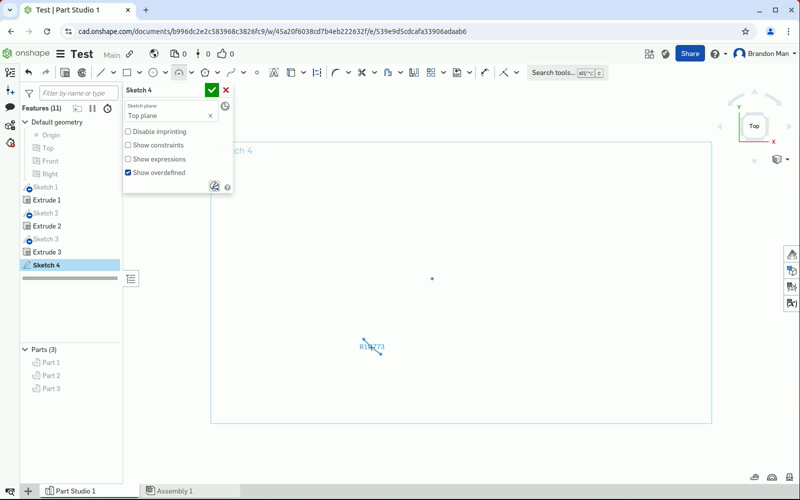
click(371, 347)
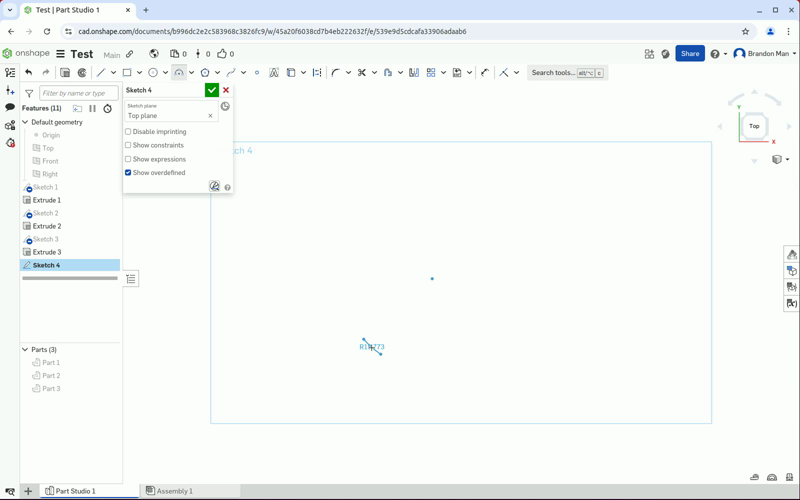
key_up(shift)
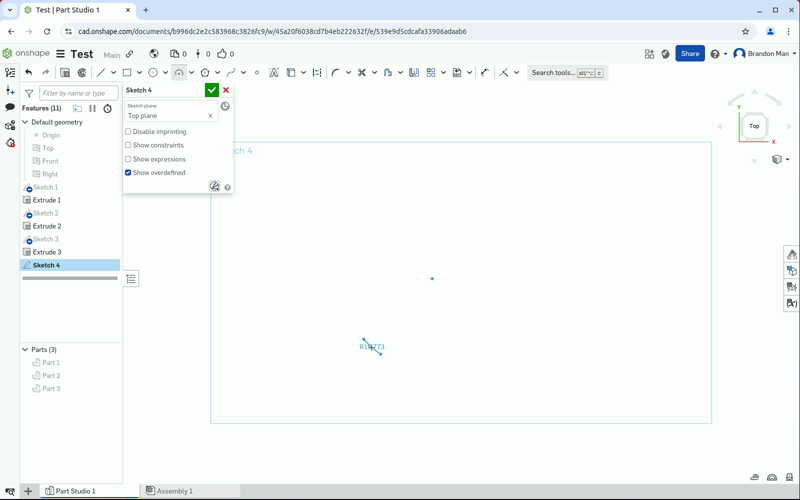
mouse_move(380, 354)
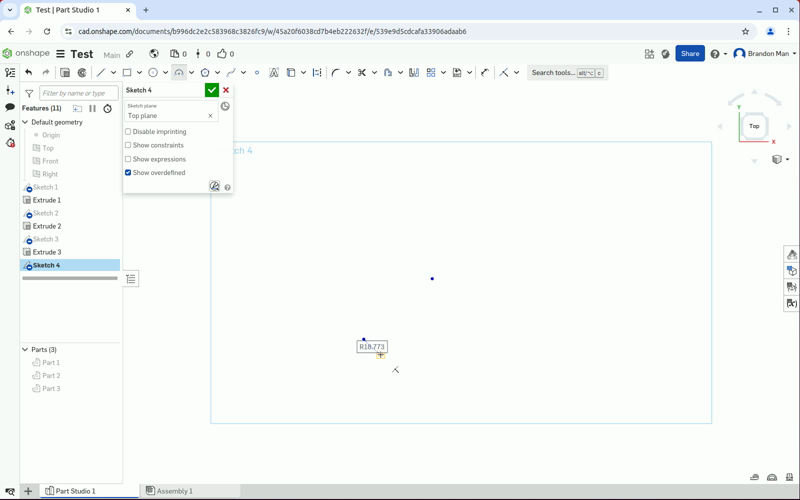
click(380, 354)
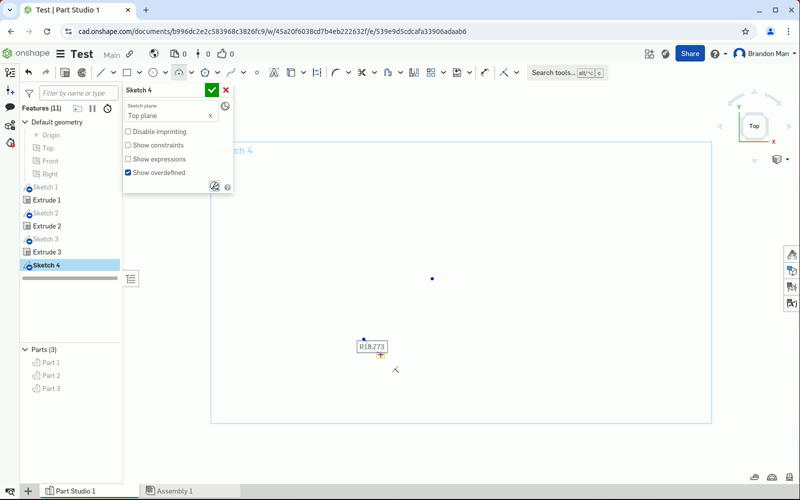
mouse_move(363, 339)
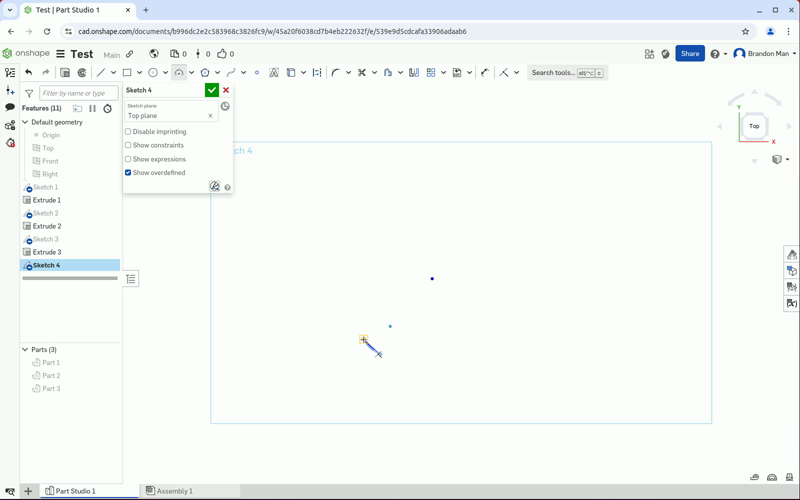
click(363, 339)
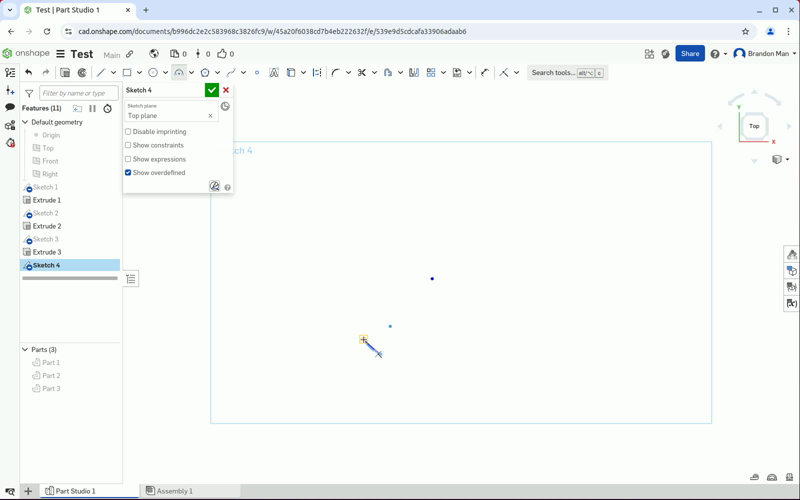
key_down(shift)
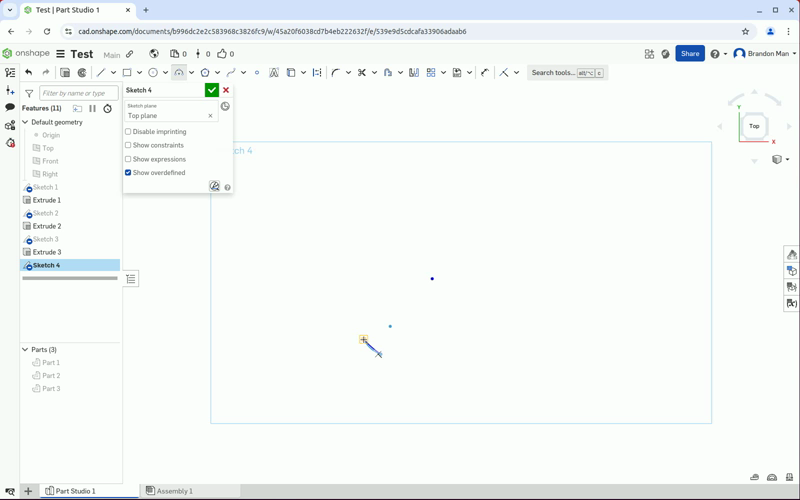
mouse_move(419, 293)
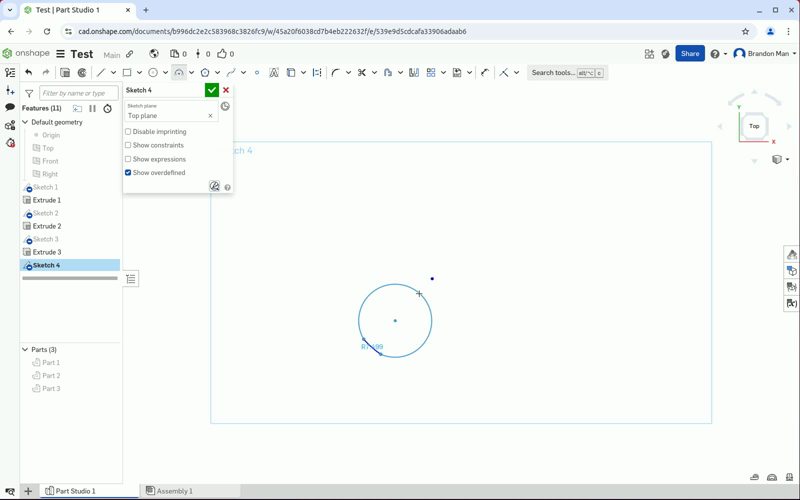
click(419, 293)
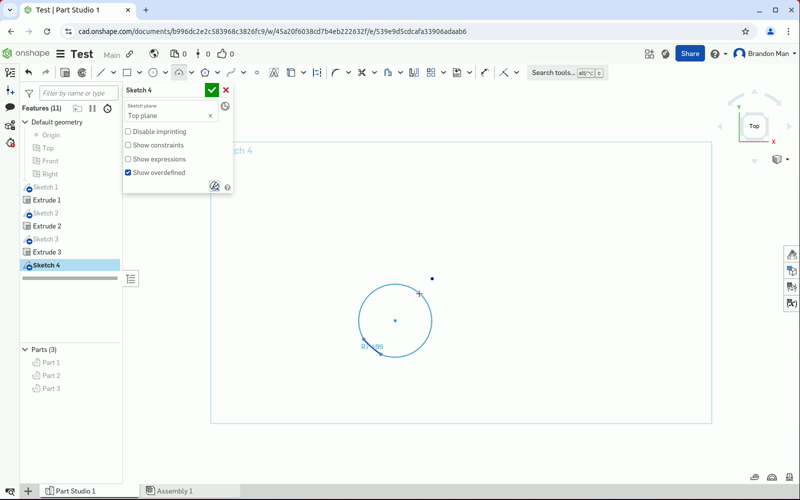
key_up(shift)
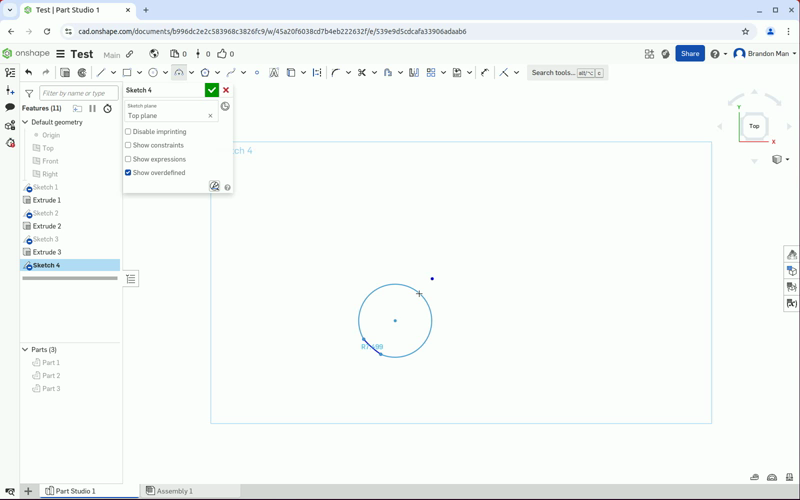
key(esc)
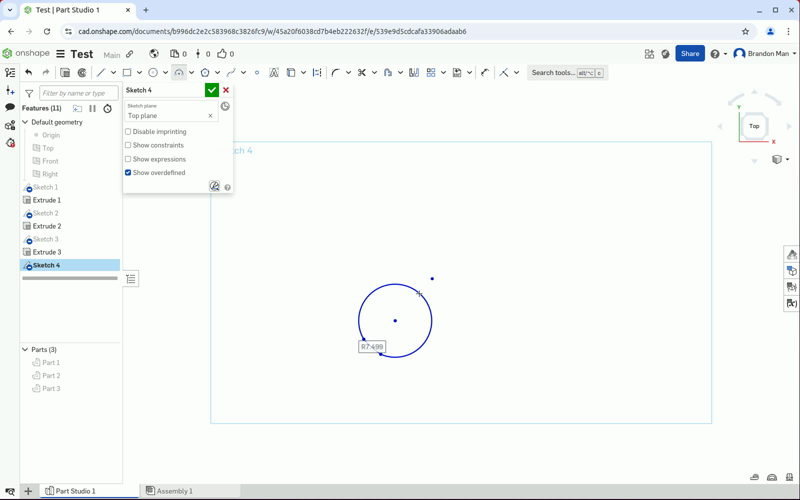
key(c)
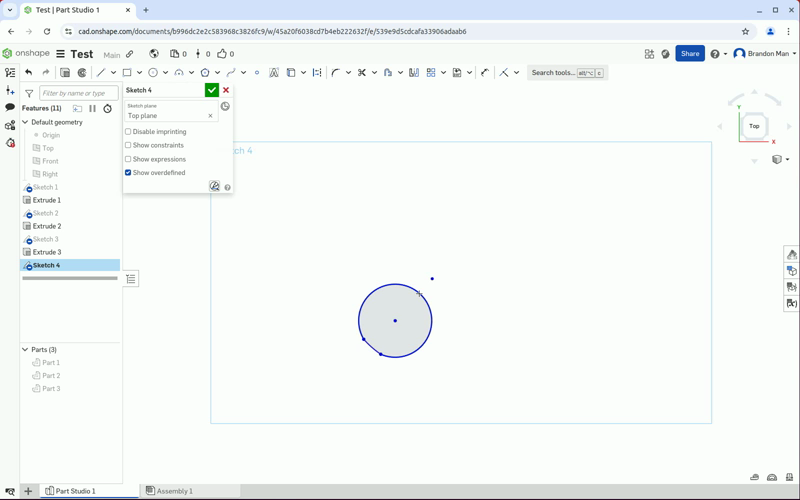
key_down(shift)
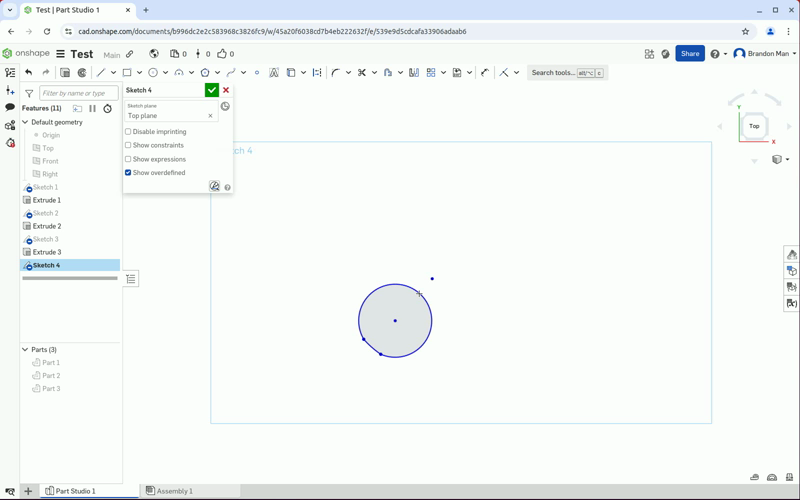
mouse_move(395, 321)
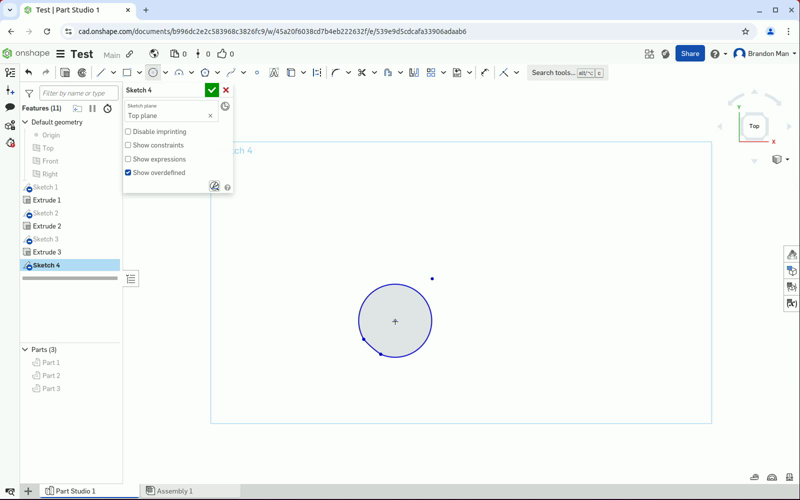
click(395, 321)
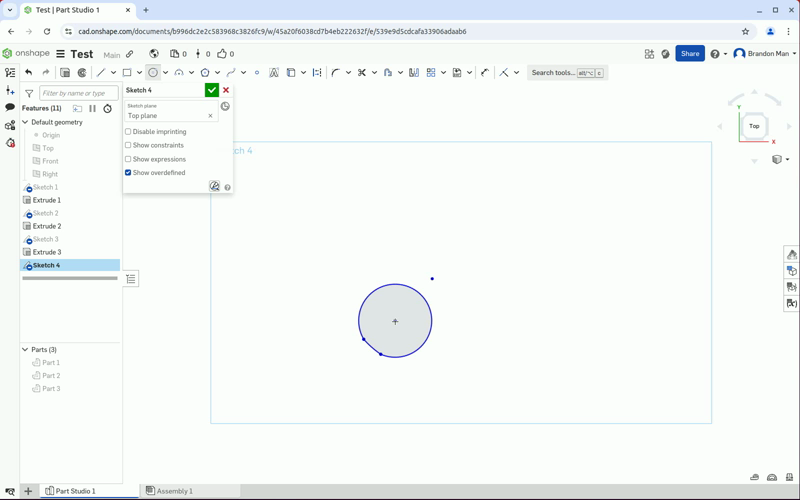
key_up(shift)
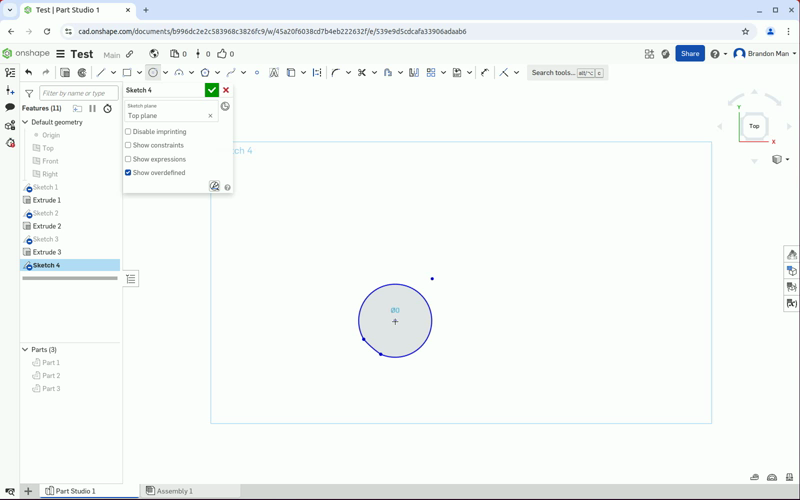
mouse_move(424, 321)
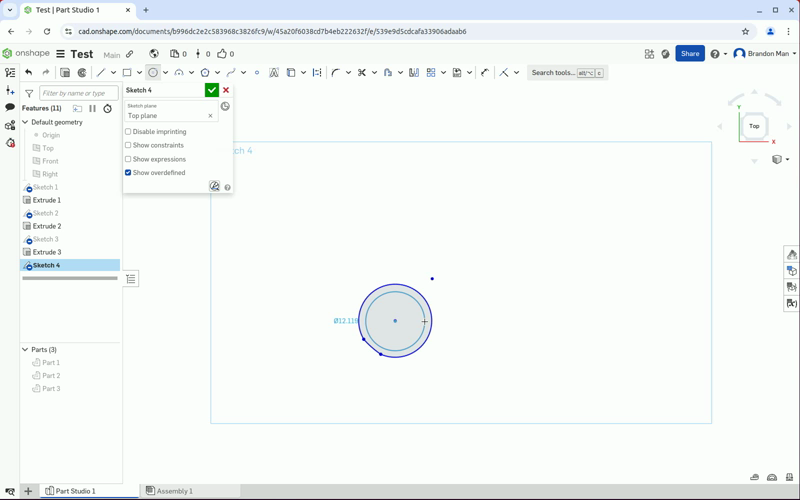
click(424, 321)
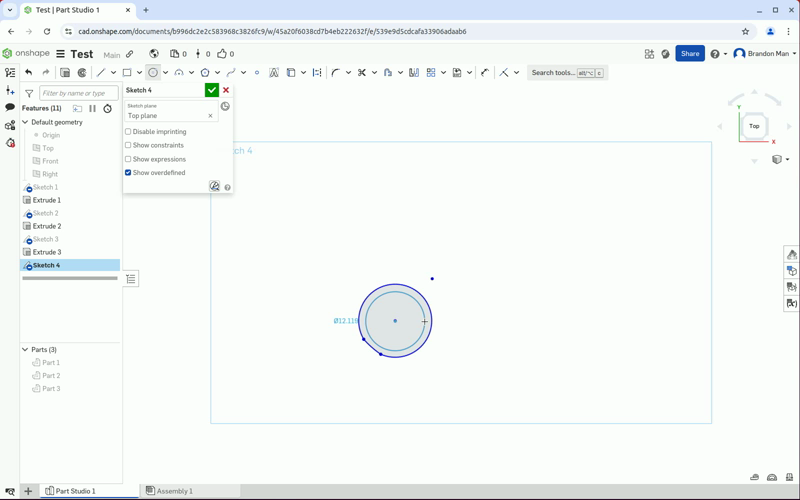
key(esc)
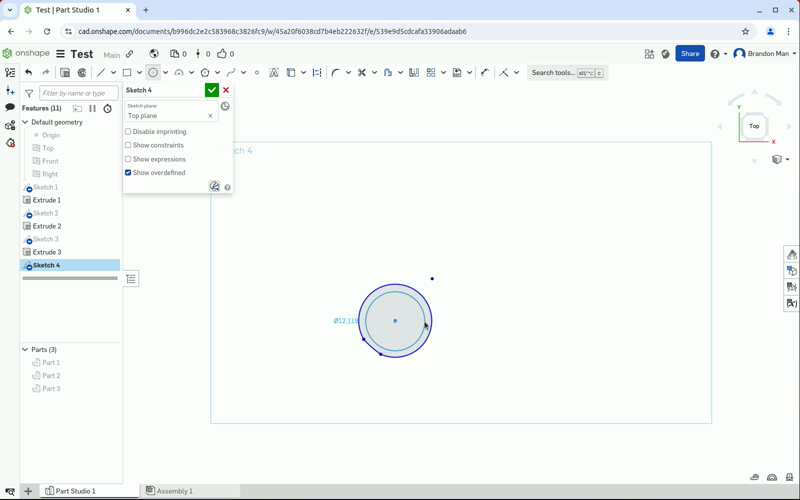
mouse_move(391, 288)
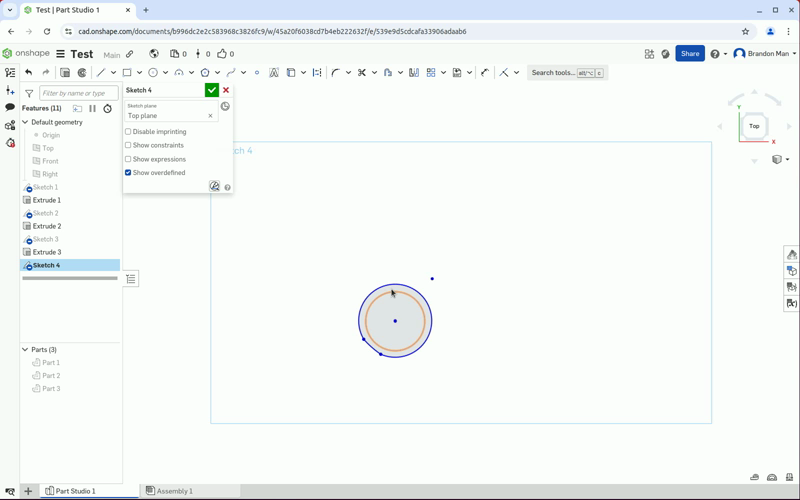
scroll(6)
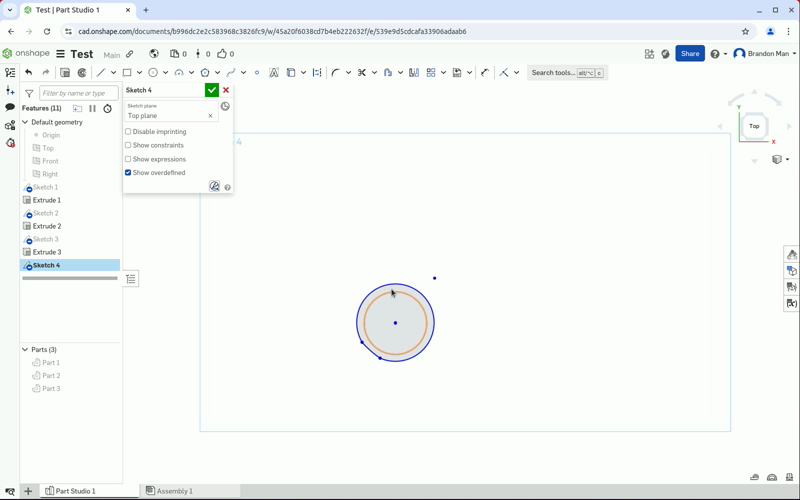
scroll(6)
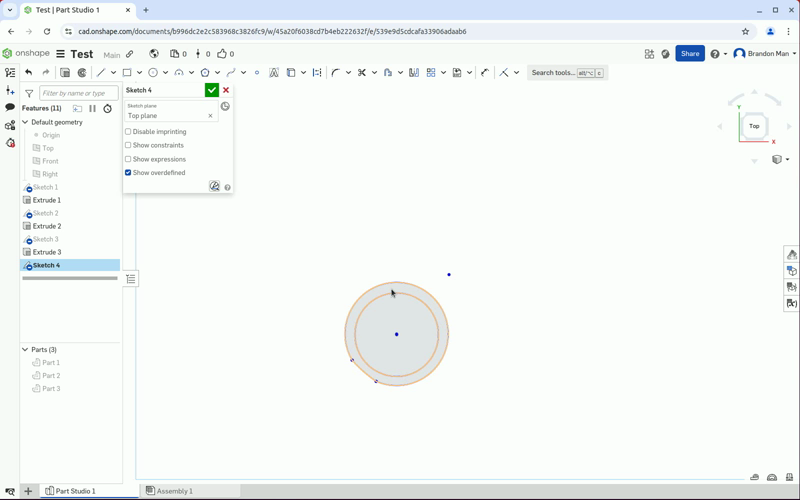
scroll(6)
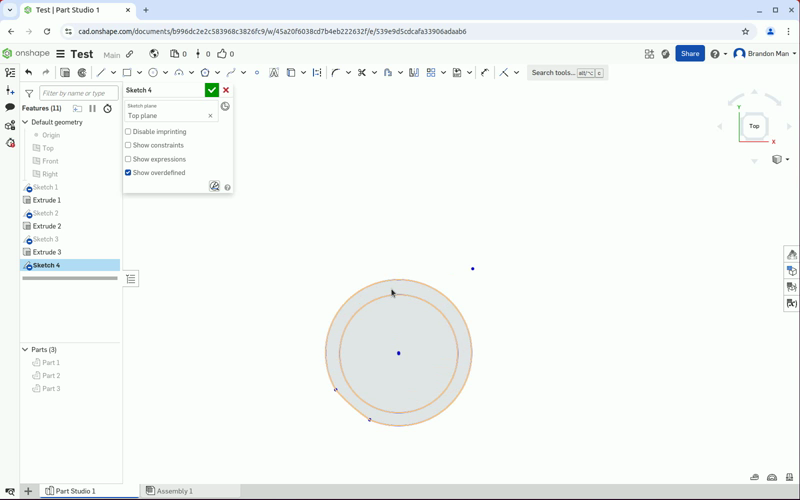
scroll(6)
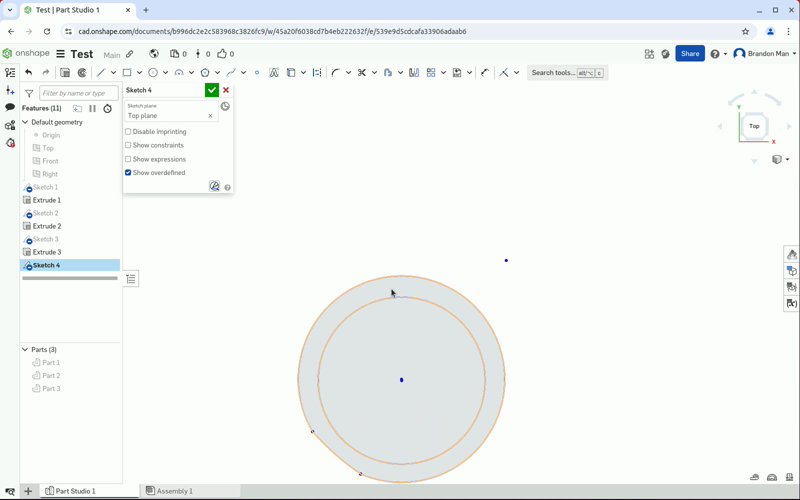
scroll(6)
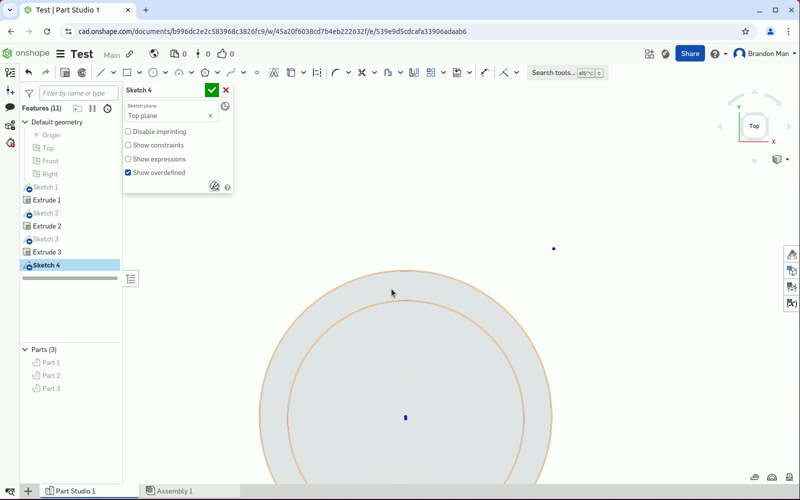
scroll(6)
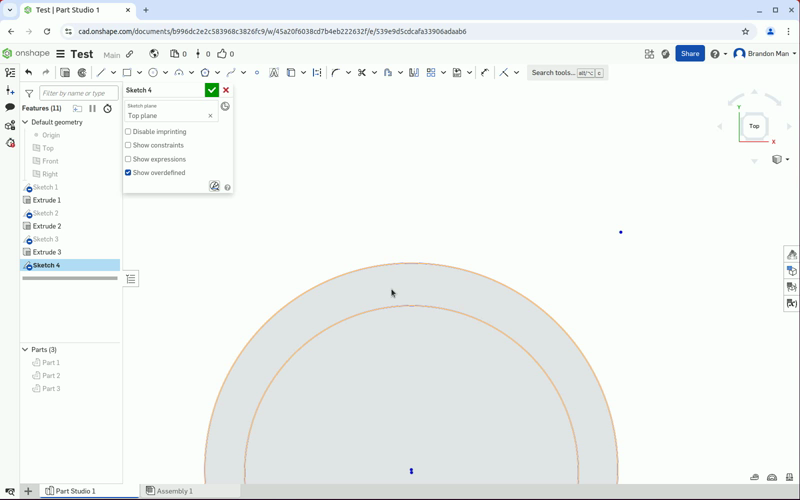
scroll(6)
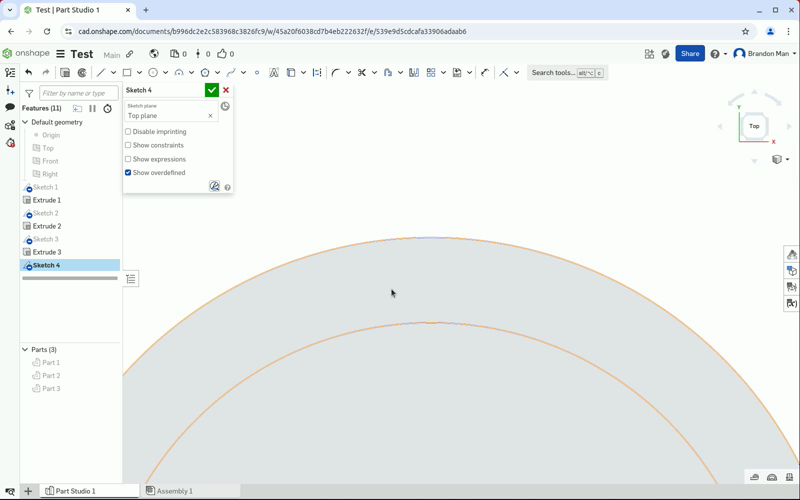
click(391, 288)
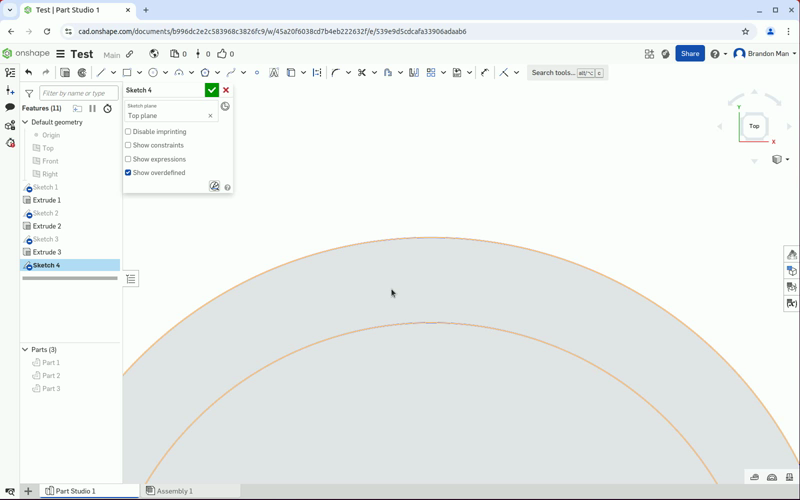
scroll(-6)
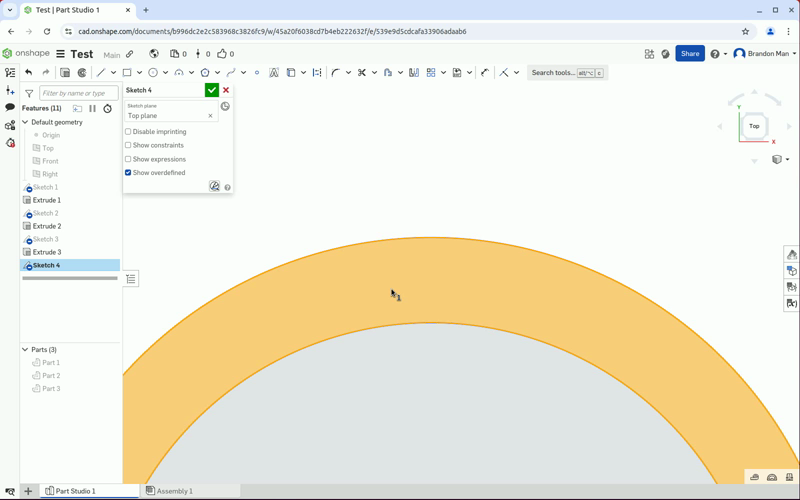
scroll(-6)
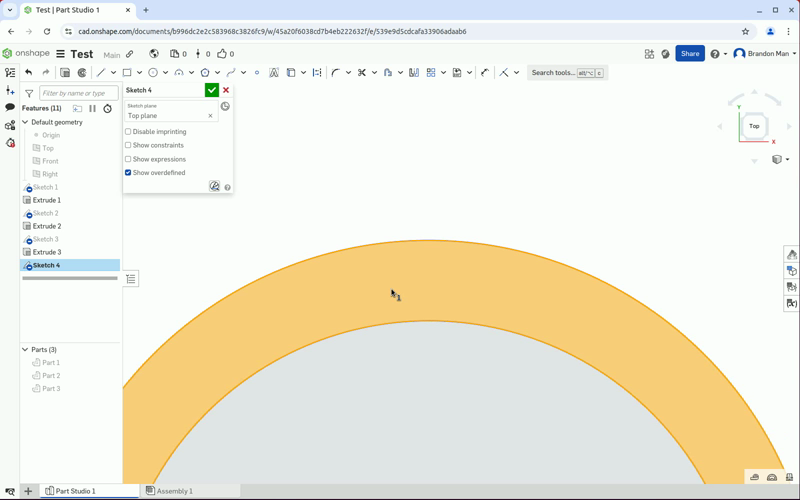
scroll(-6)
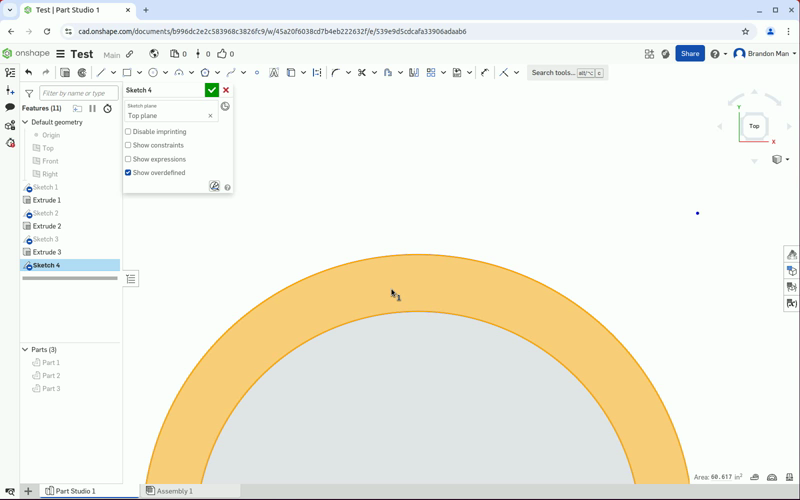
scroll(-6)
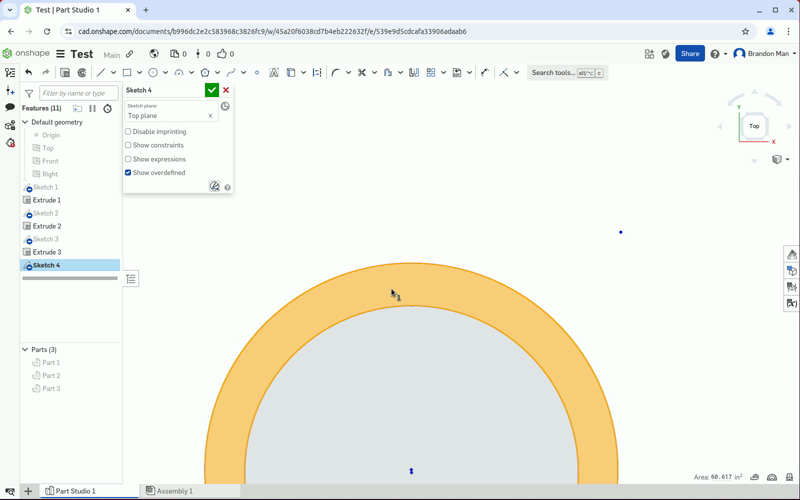
scroll(-6)
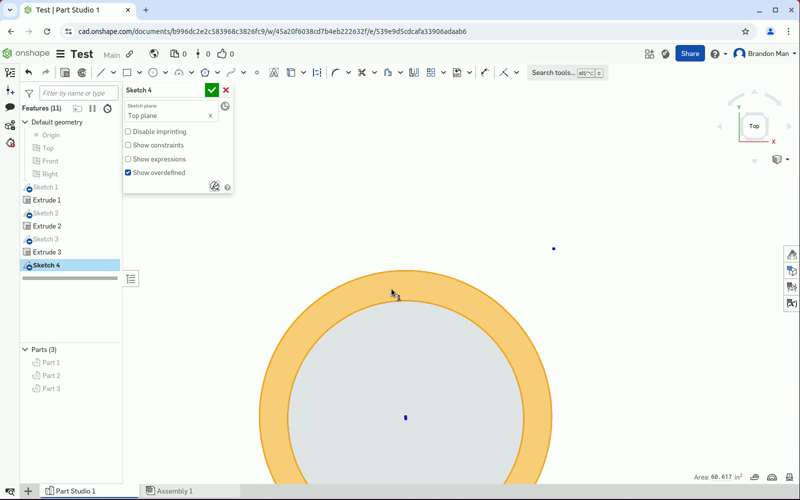
scroll(-6)
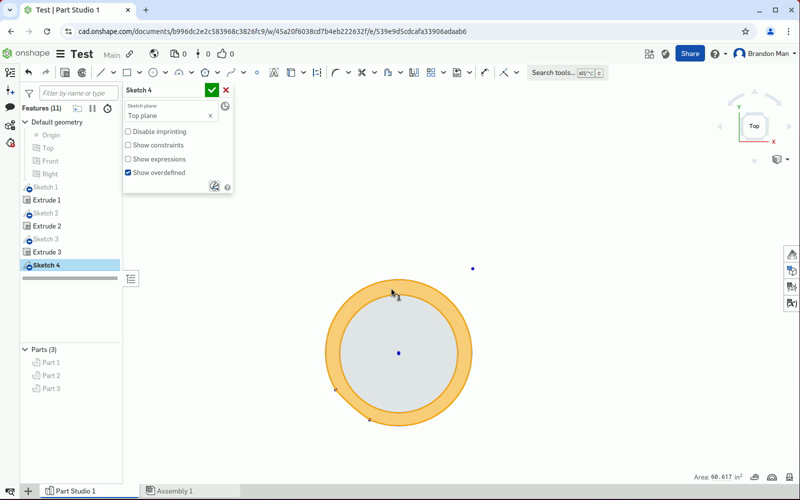
scroll(-6)
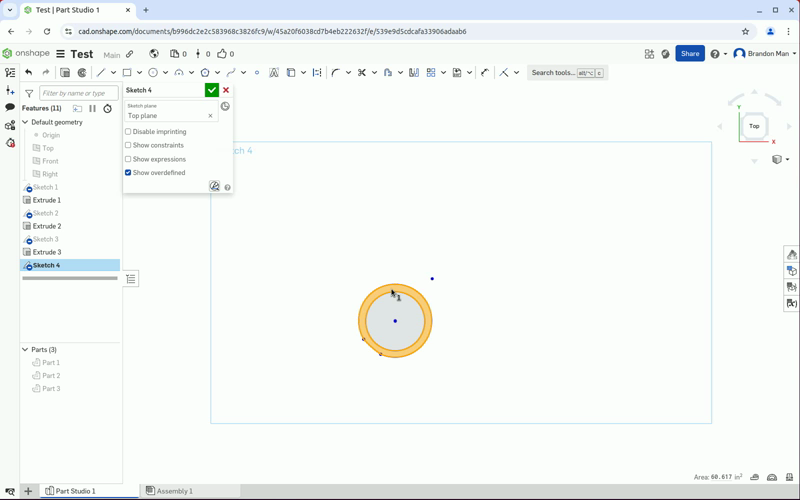
mouse_move(73, 352)
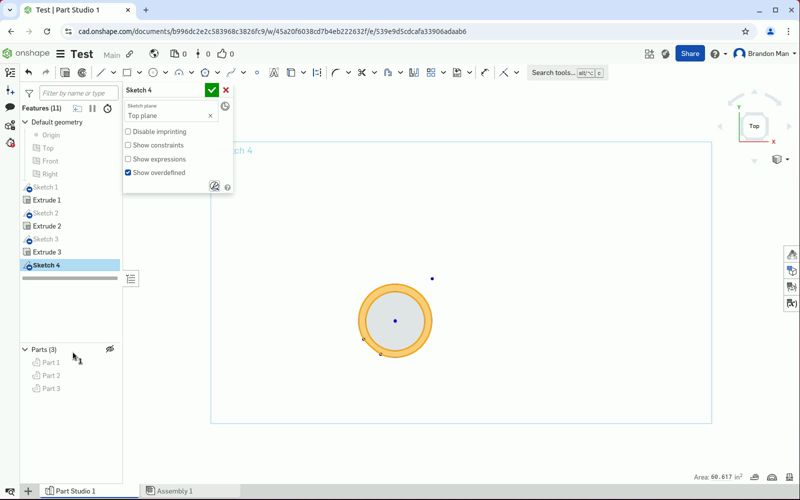
key(shift+y)
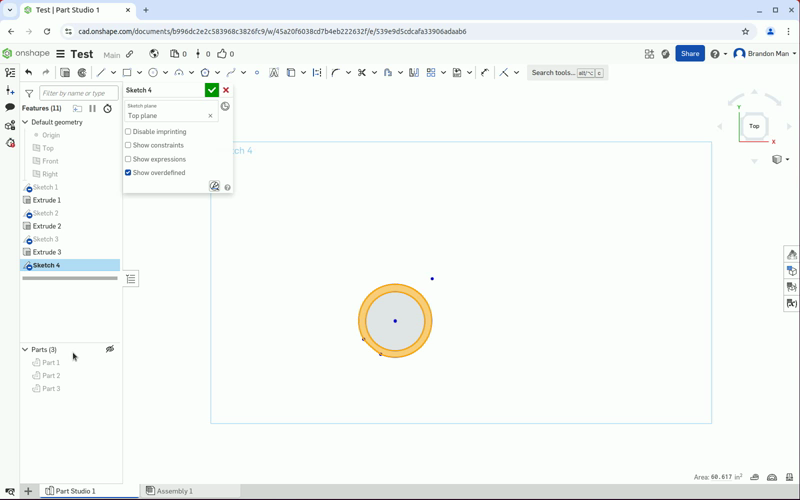
key(shift+e)
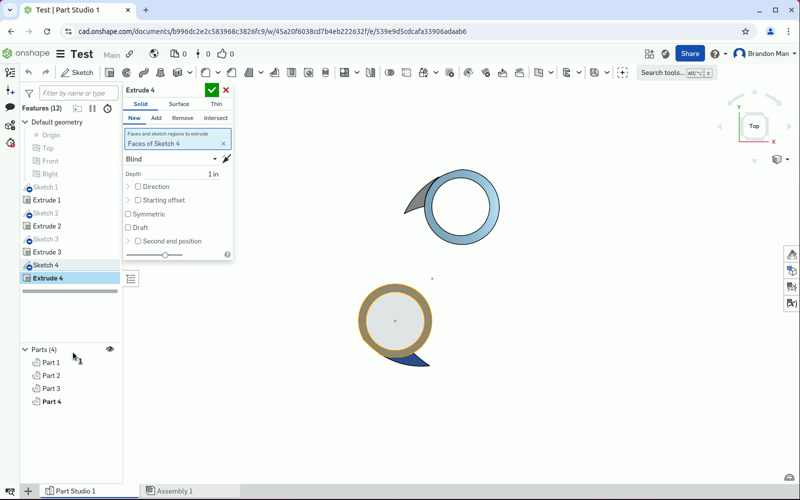
mouse_move(143, 106)
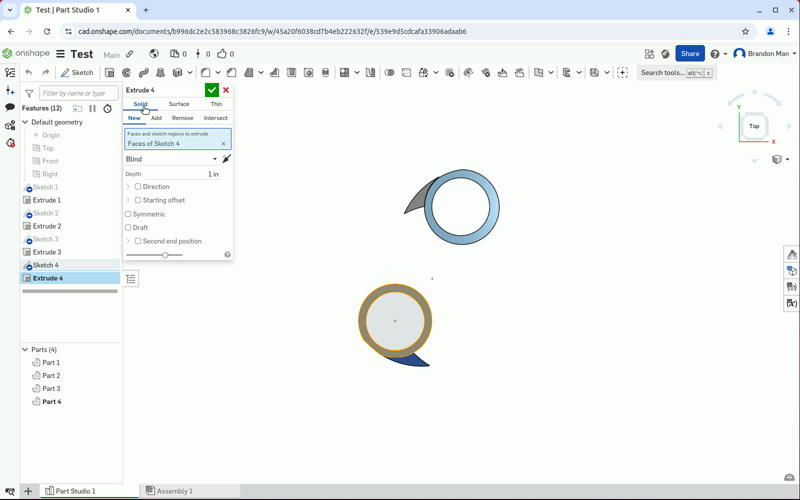
click(143, 106)
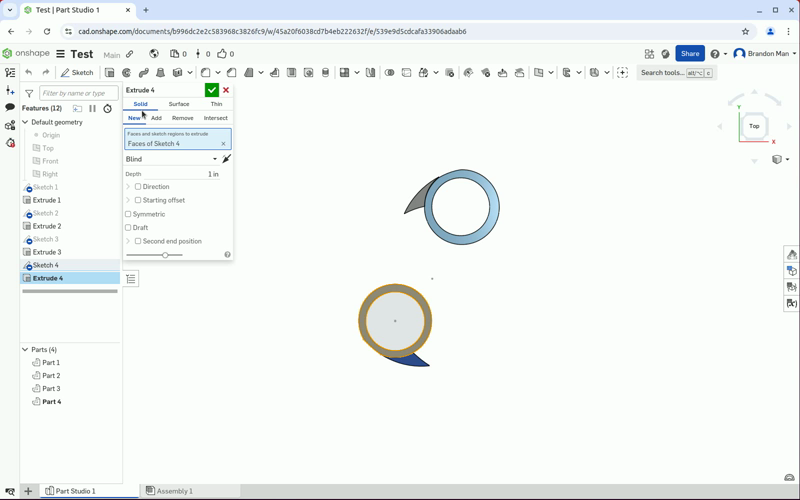
mouse_move(137, 120)
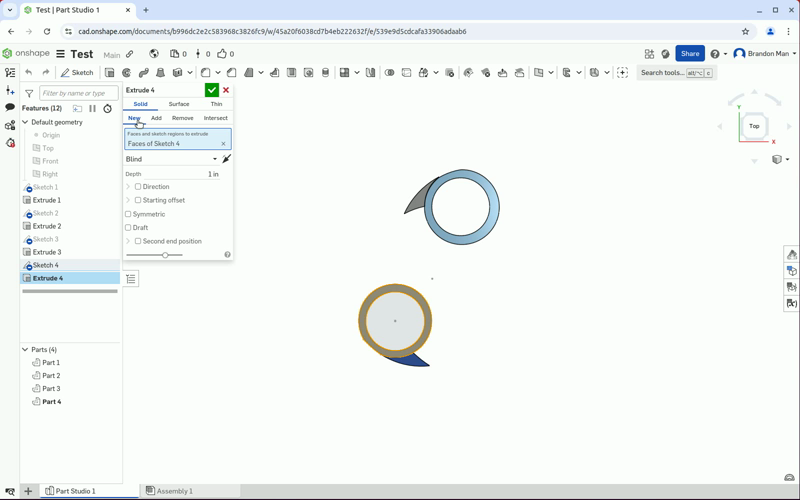
click(137, 120)
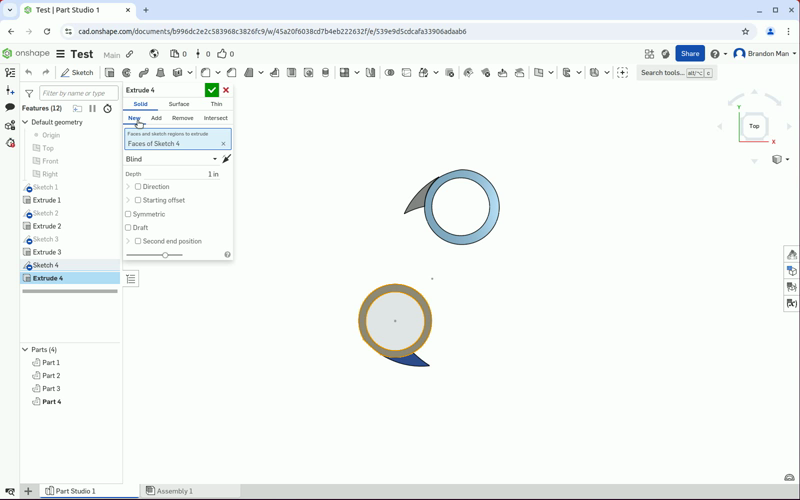
key(tab, 4)
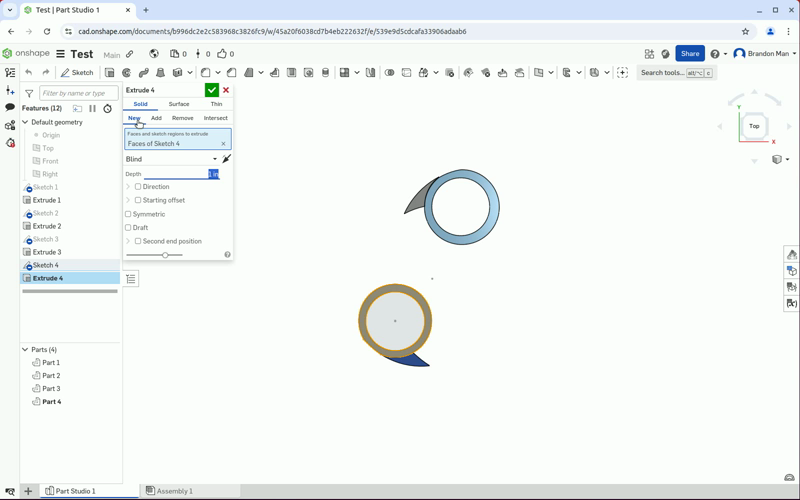
text(3.851)
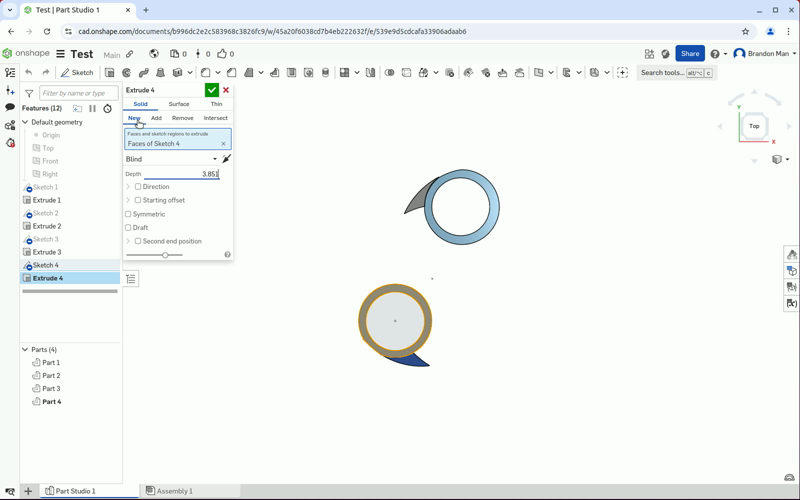
key(enter)
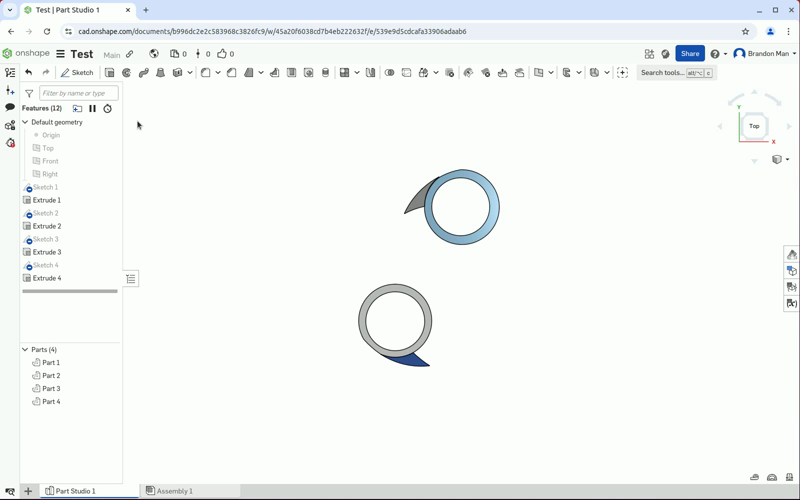
key(shift+h)
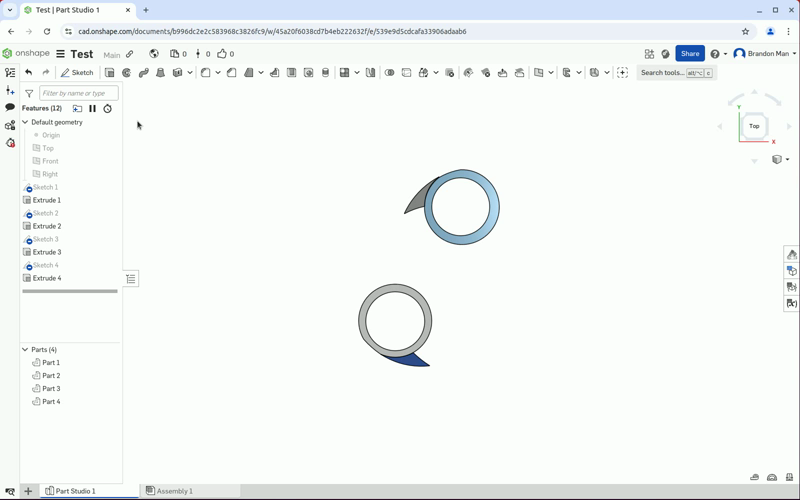
key(shift+h)
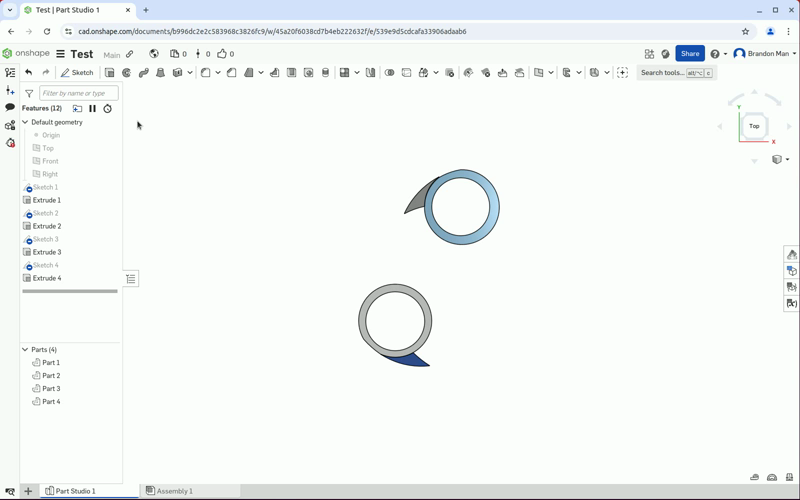
mouse_move(73, 189)
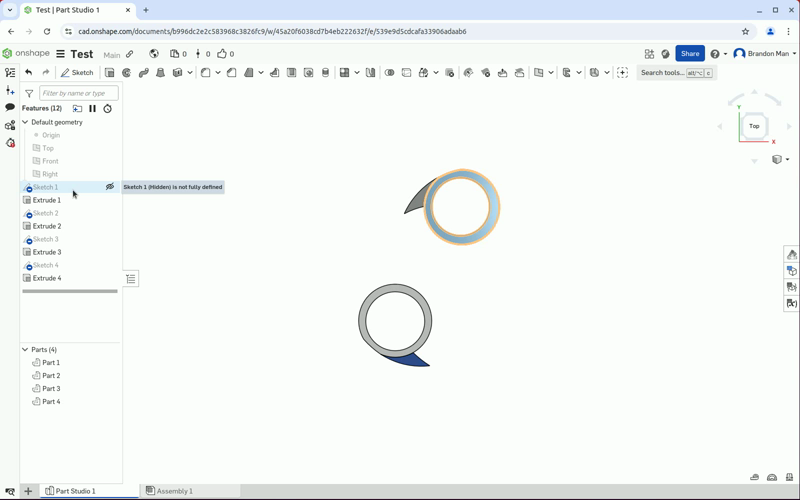
click(73, 189)
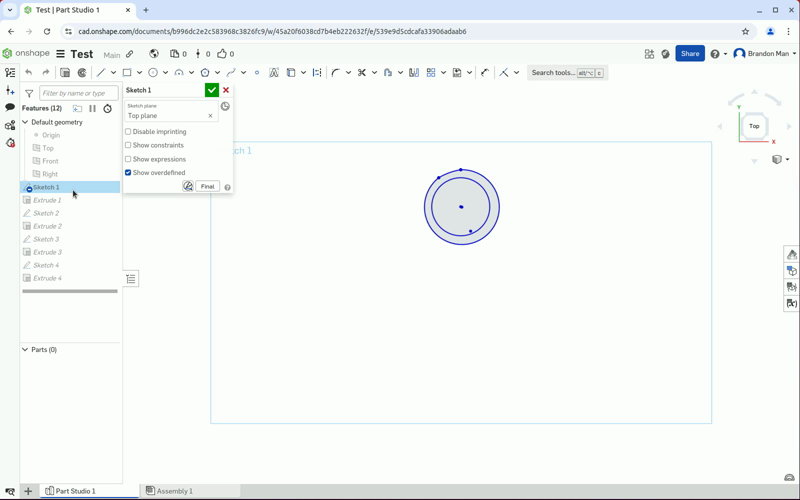
mouse_move(229, 92)
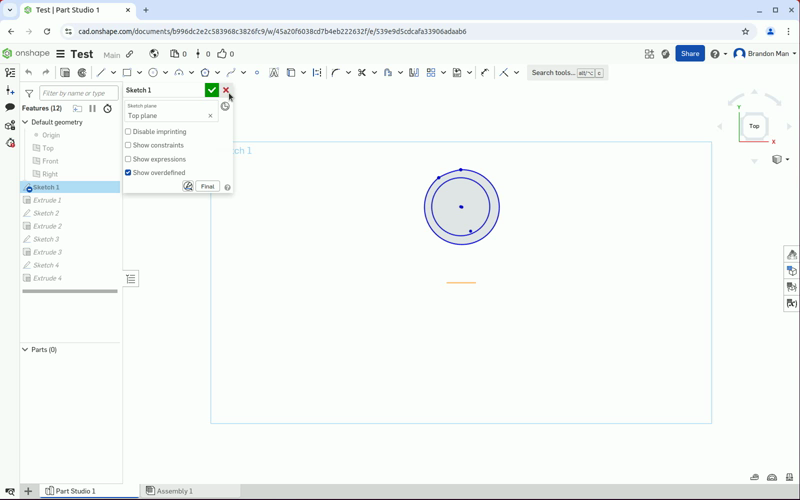
click(229, 92)
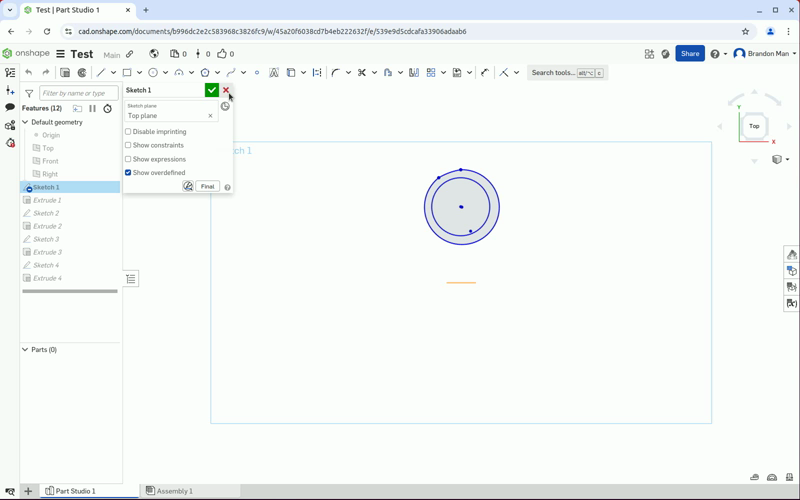
key(shift+s)
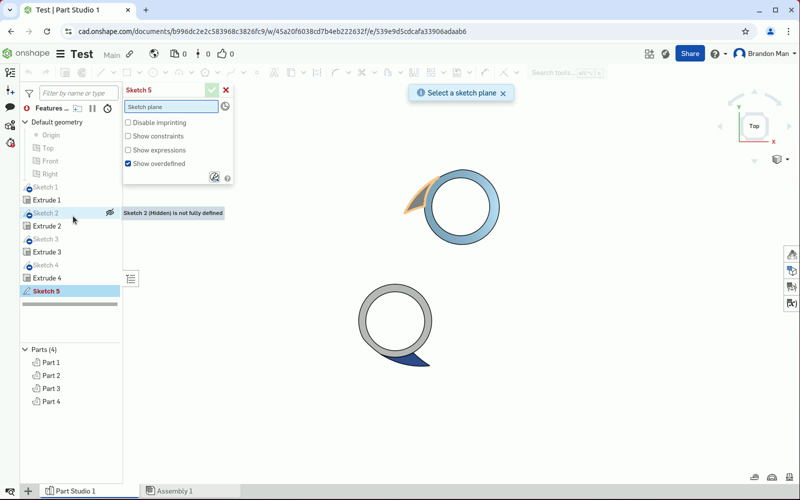
scroll(3)
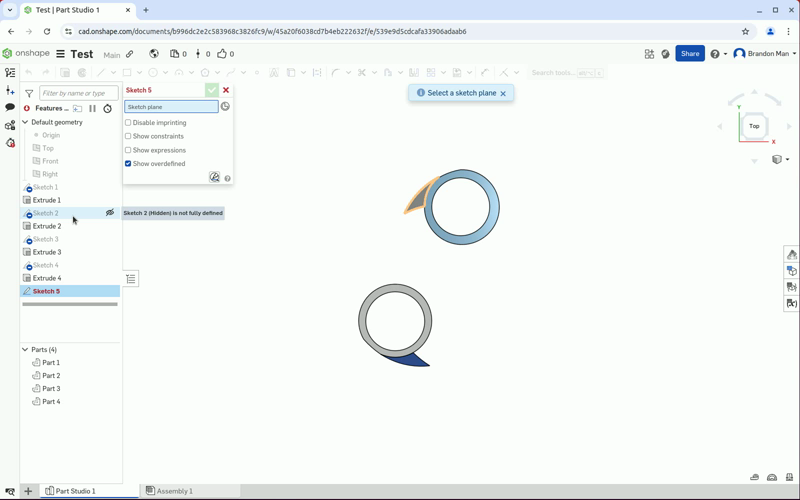
mouse_move(73, 150)
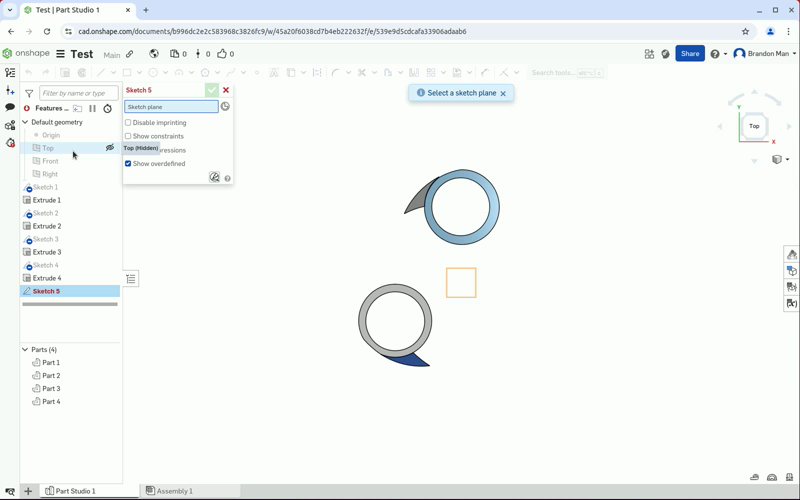
click(73, 150)
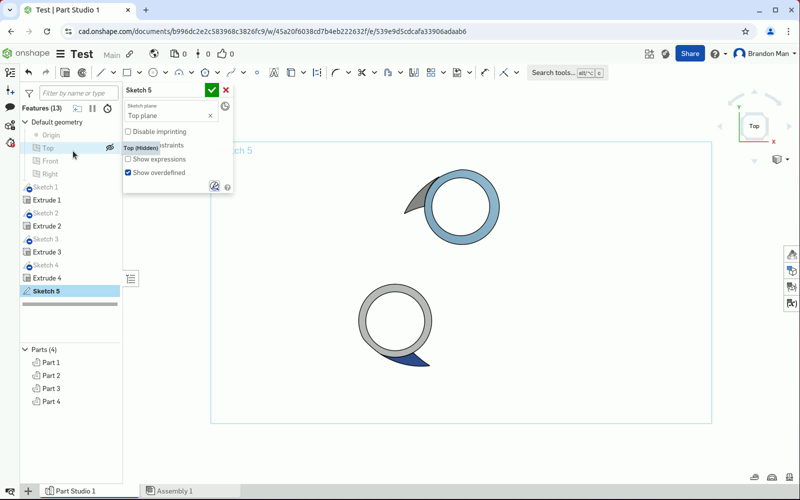
mouse_move(73, 352)
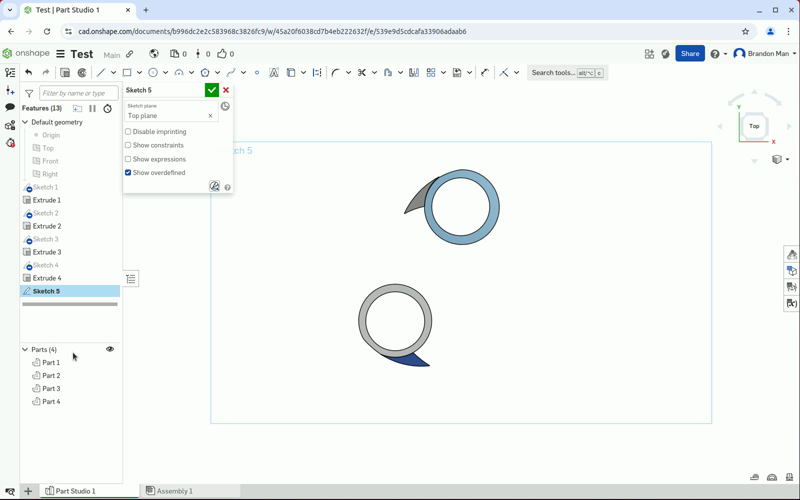
key(y)
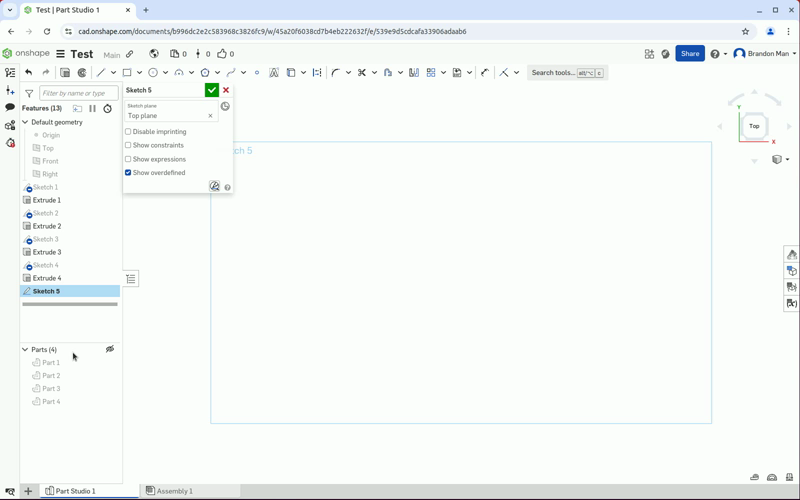
key(a)
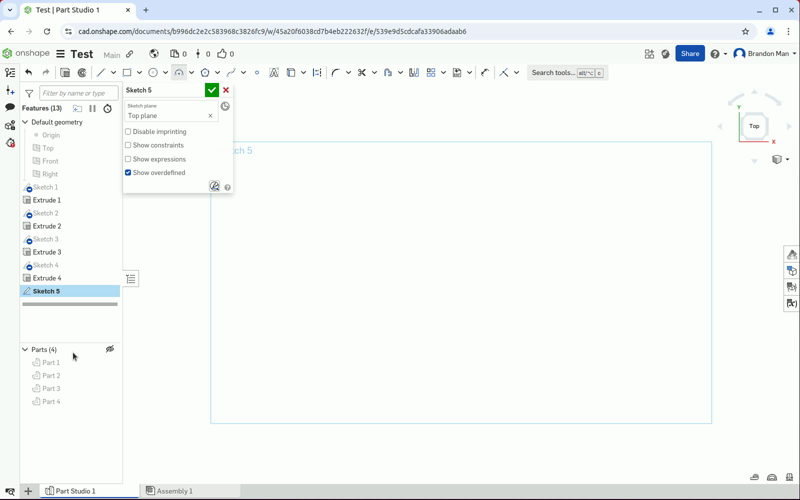
key_down(shift)
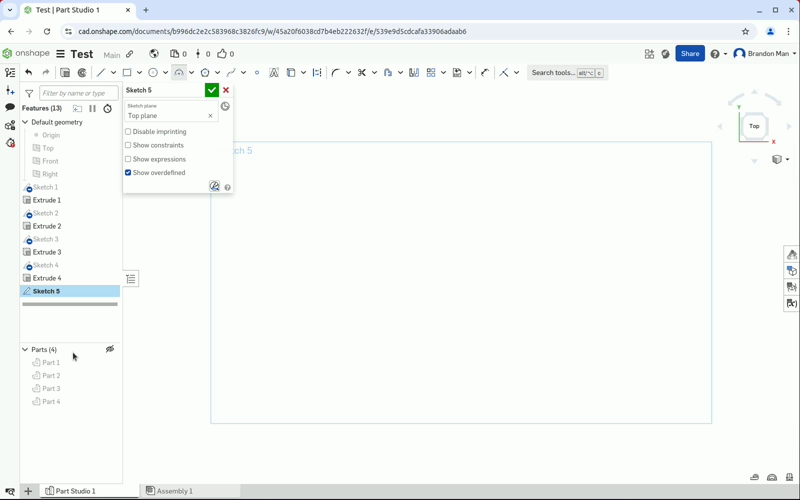
mouse_move(545, 290)
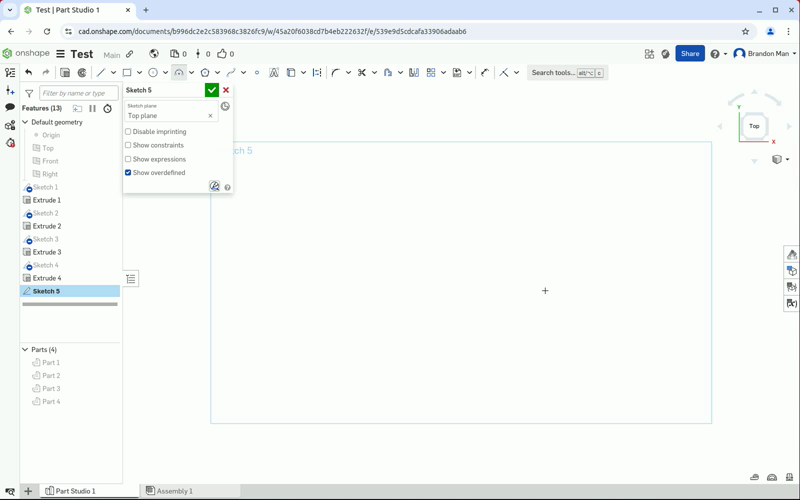
click(545, 290)
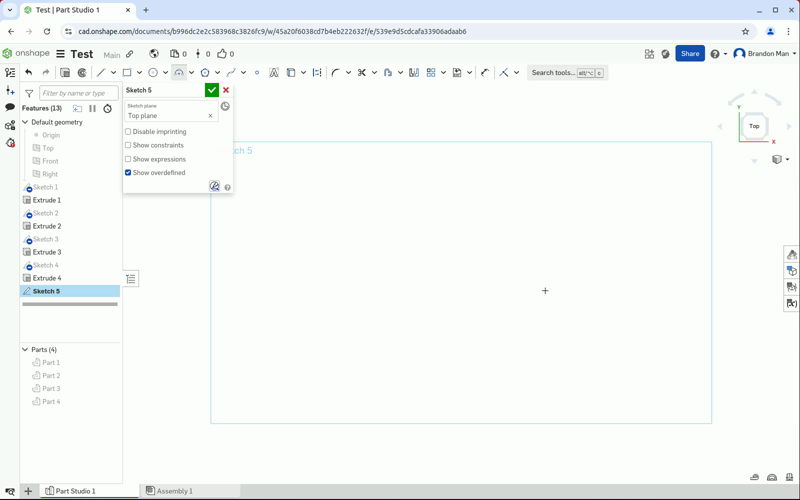
key_up(shift)
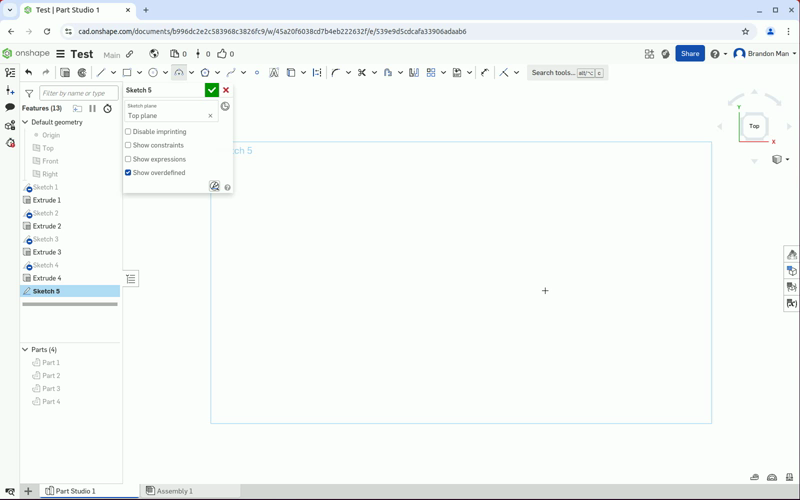
key_down(shift)
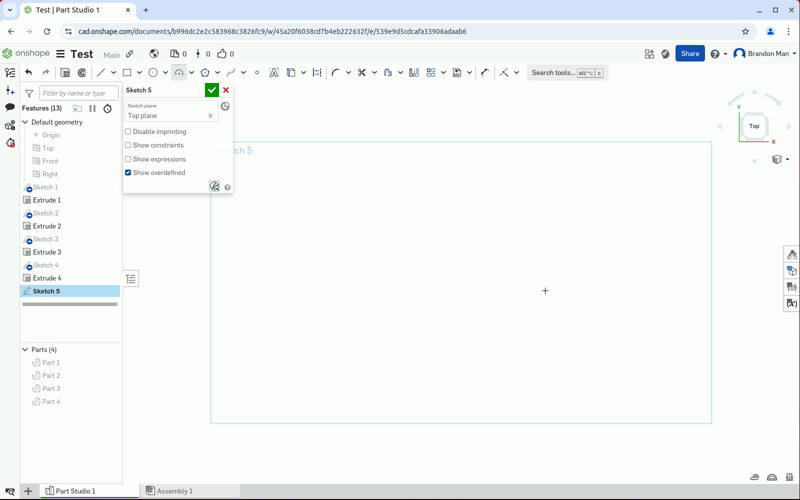
mouse_move(563, 317)
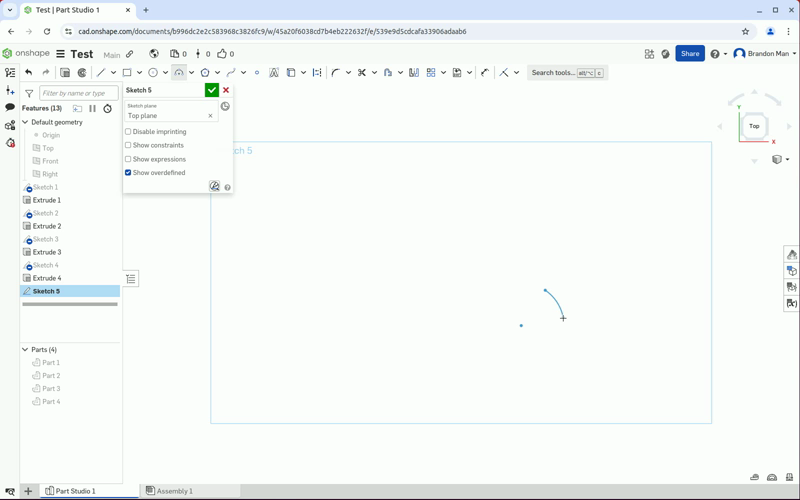
click(563, 317)
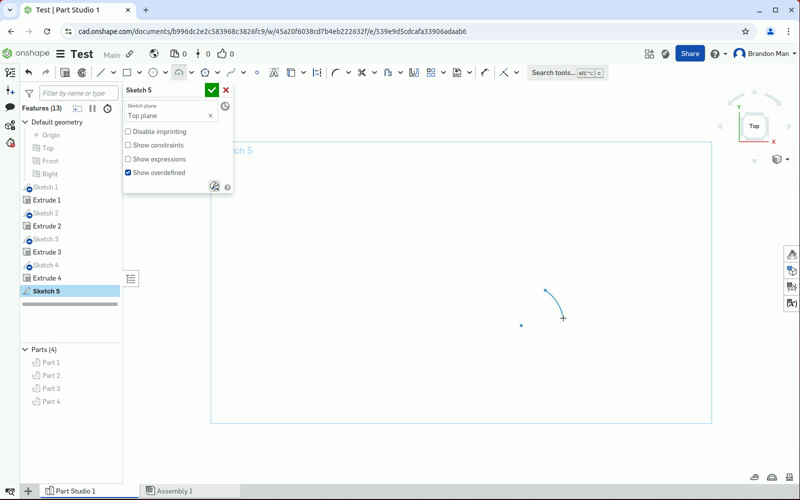
mouse_move(557, 301)
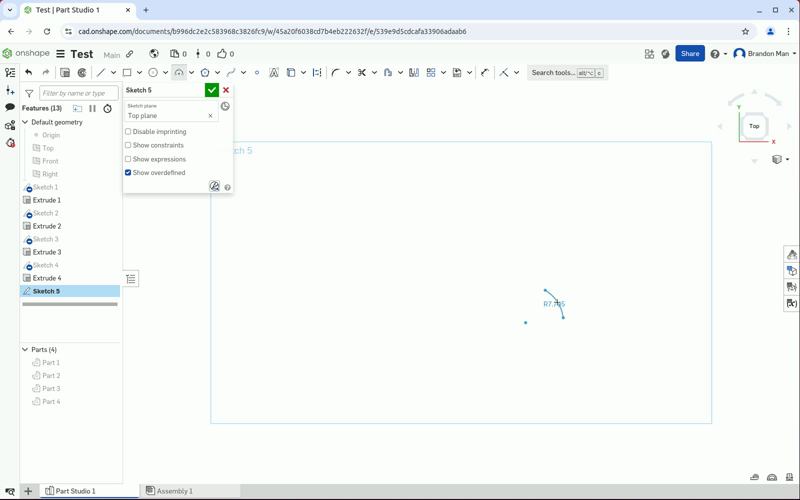
click(557, 301)
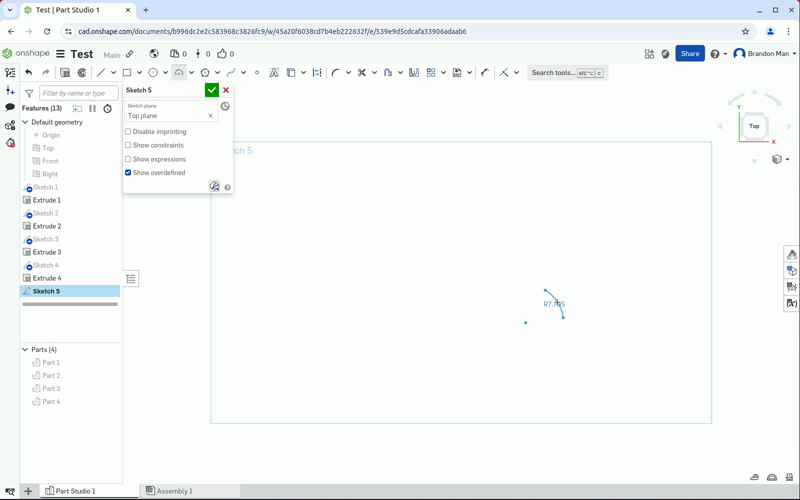
key_up(shift)
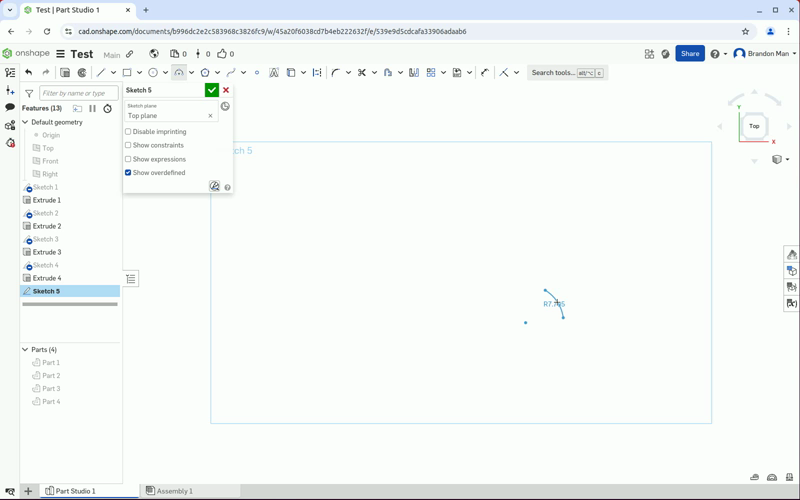
mouse_move(563, 317)
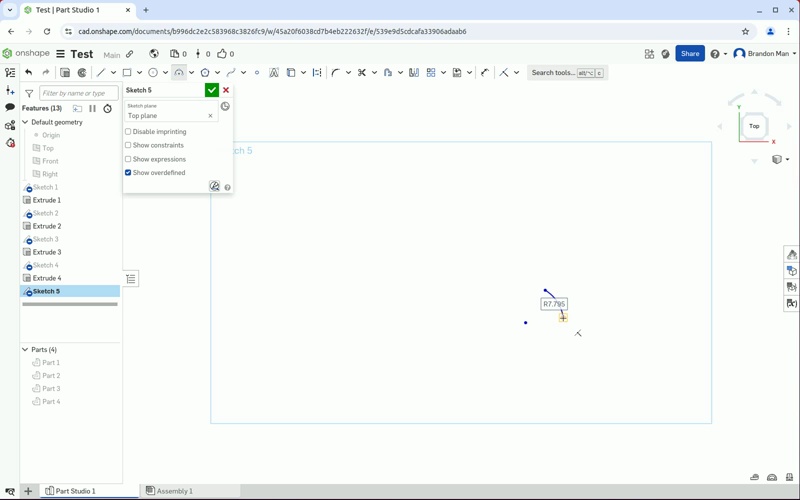
click(563, 317)
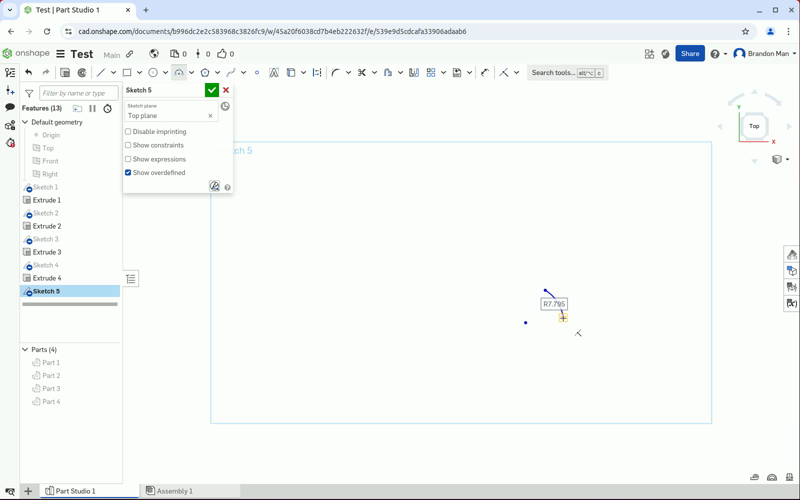
key_down(shift)
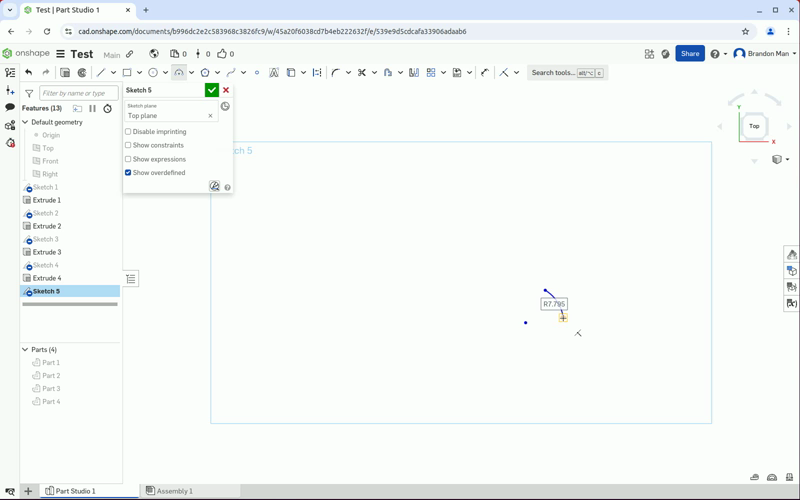
mouse_move(548, 268)
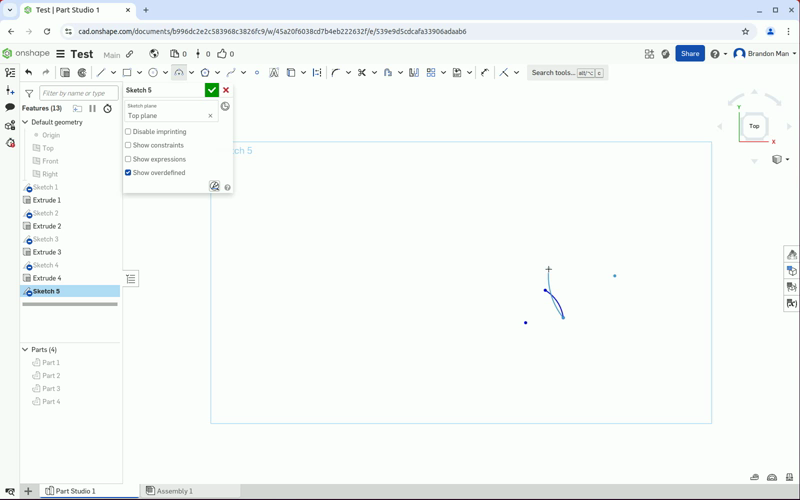
click(548, 268)
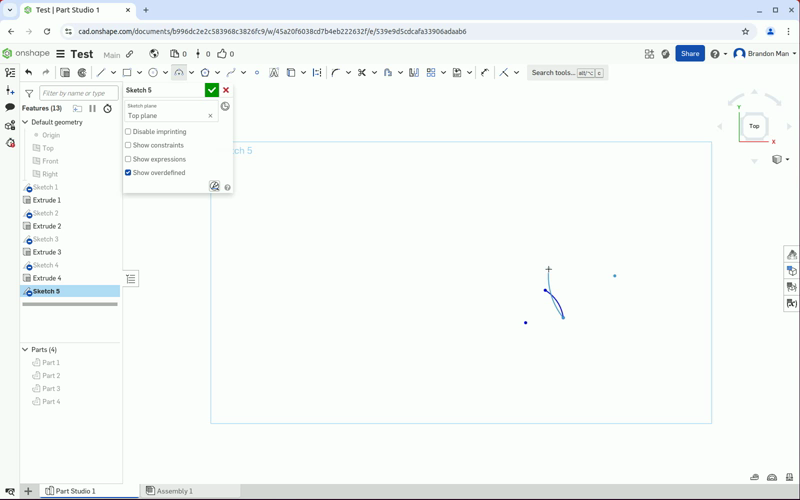
mouse_move(560, 291)
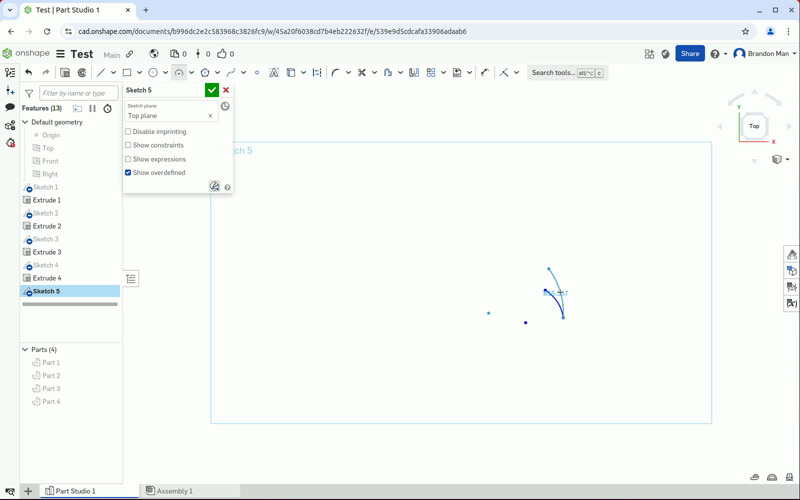
click(560, 291)
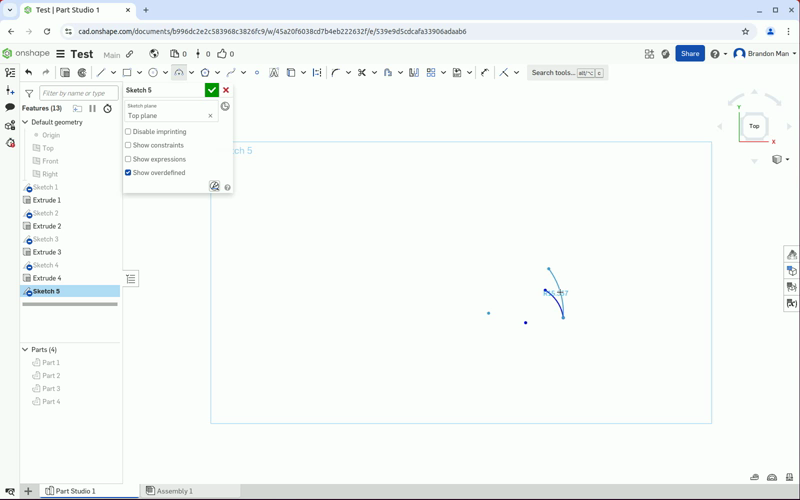
key_up(shift)
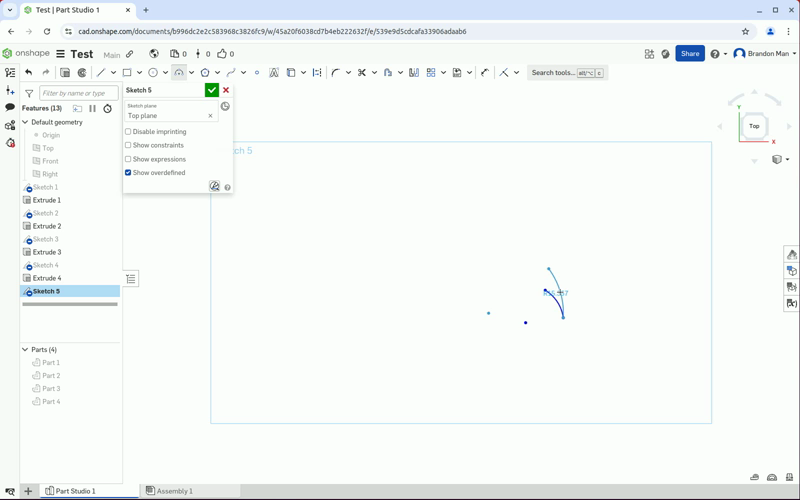
mouse_move(548, 268)
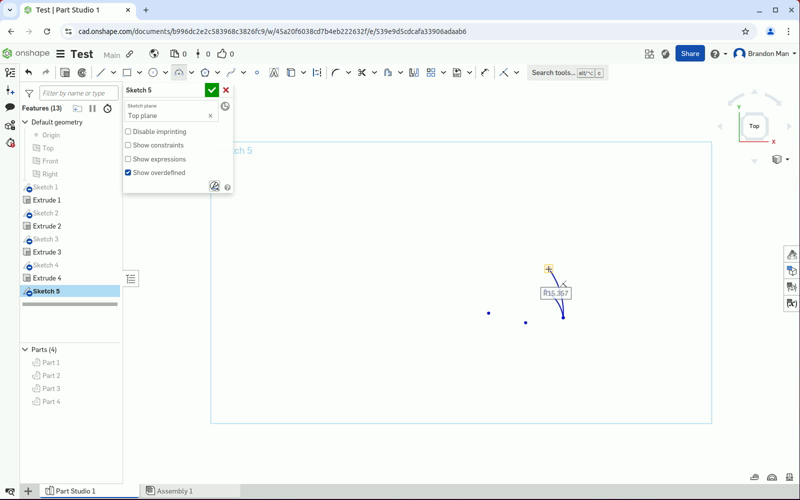
click(548, 268)
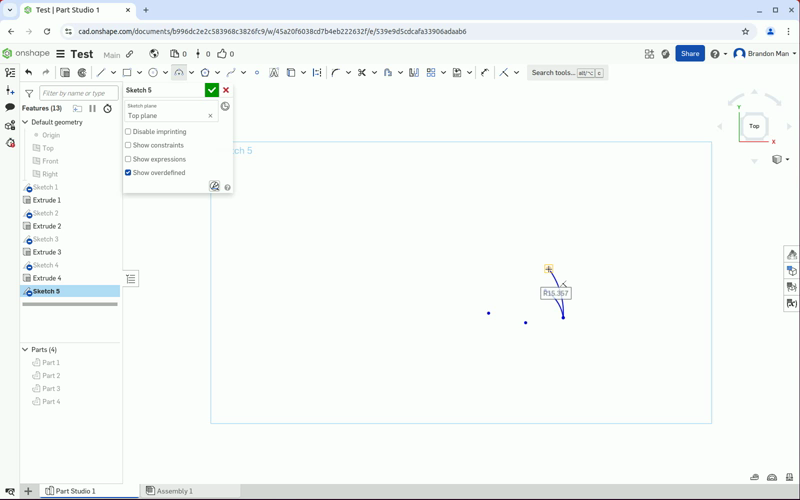
mouse_move(545, 290)
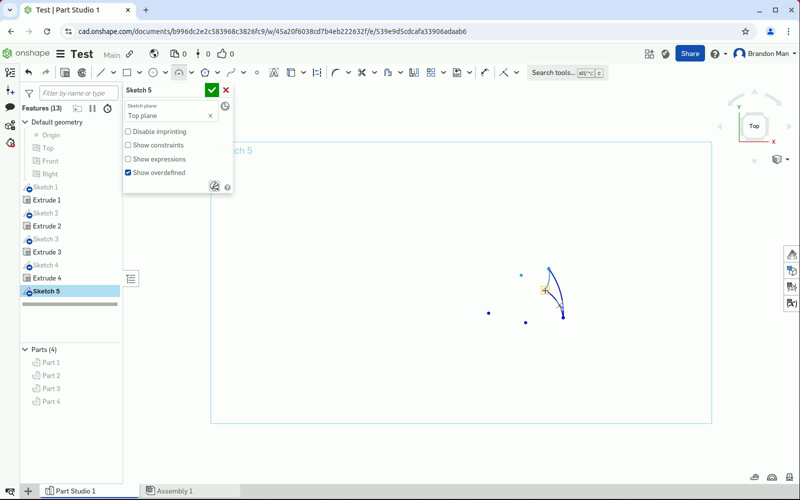
click(545, 290)
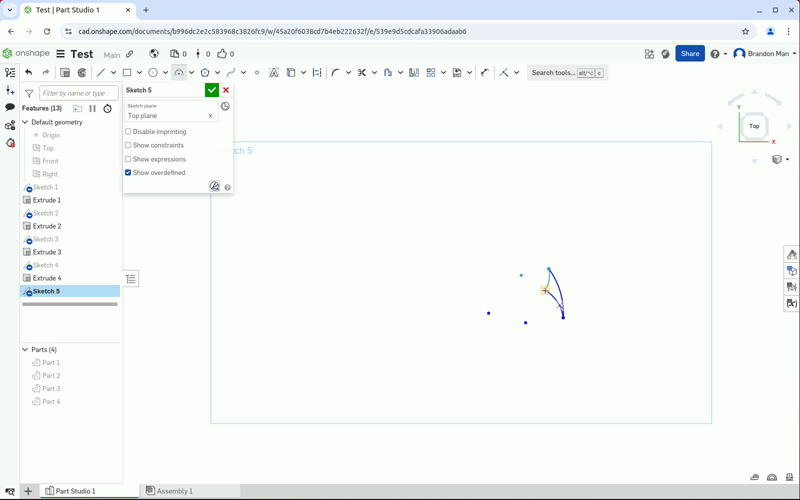
key_down(shift)
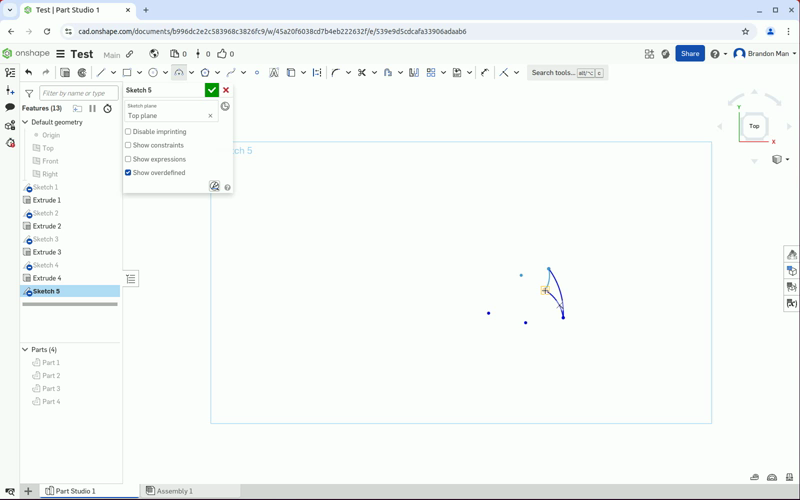
mouse_move(547, 279)
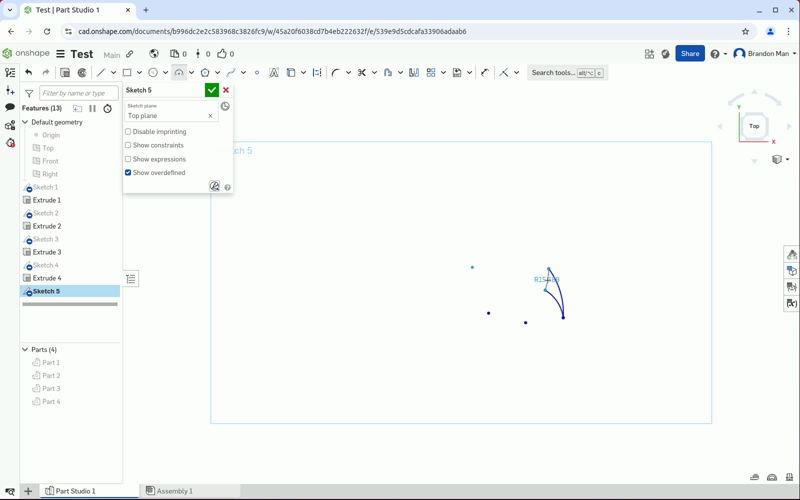
click(547, 279)
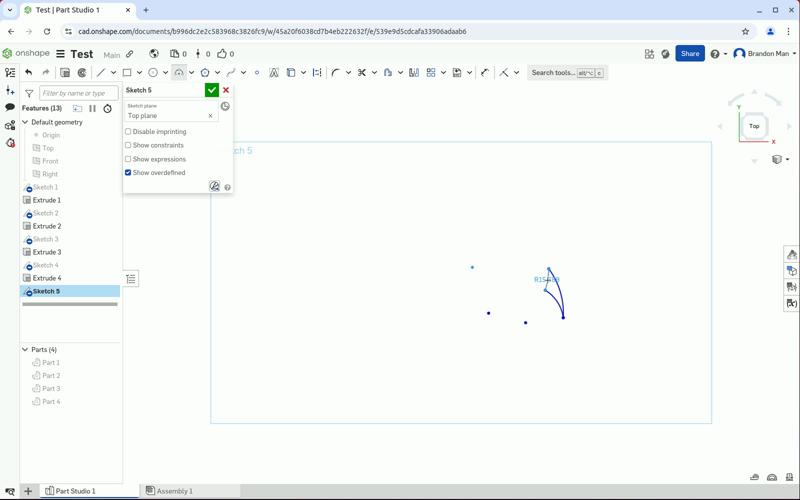
key_up(shift)
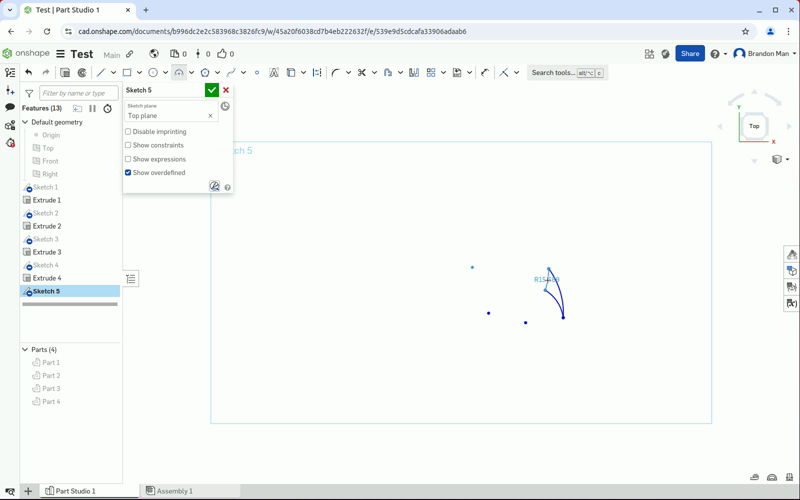
key(esc)
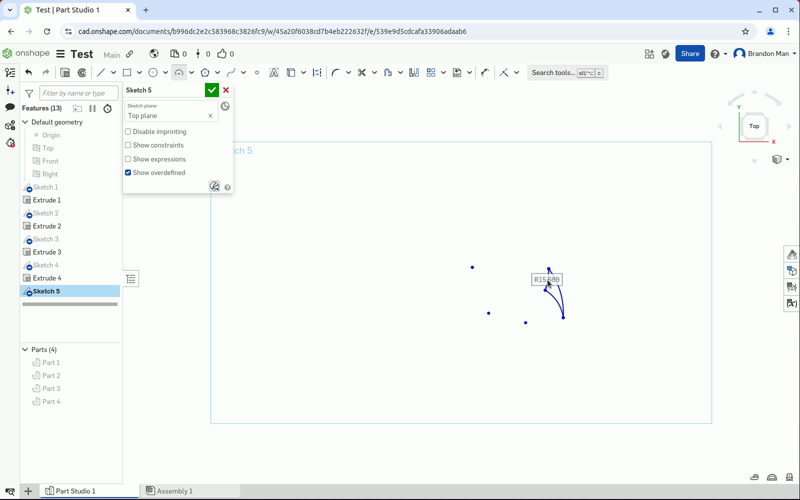
mouse_move(558, 295)
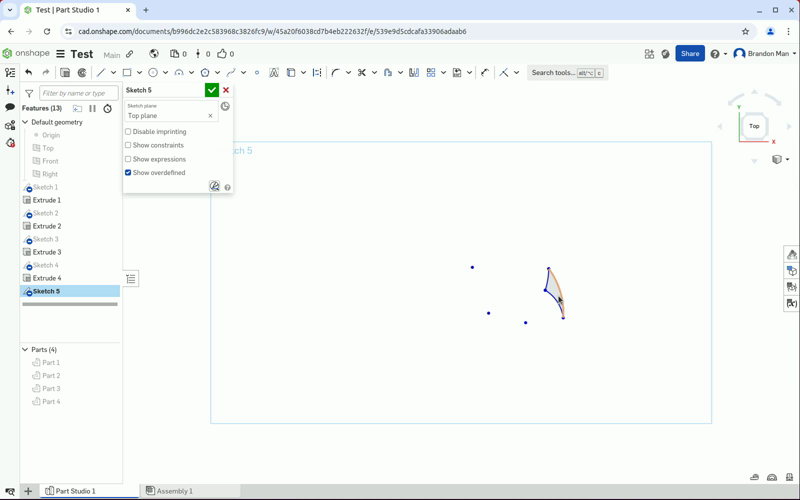
scroll(6)
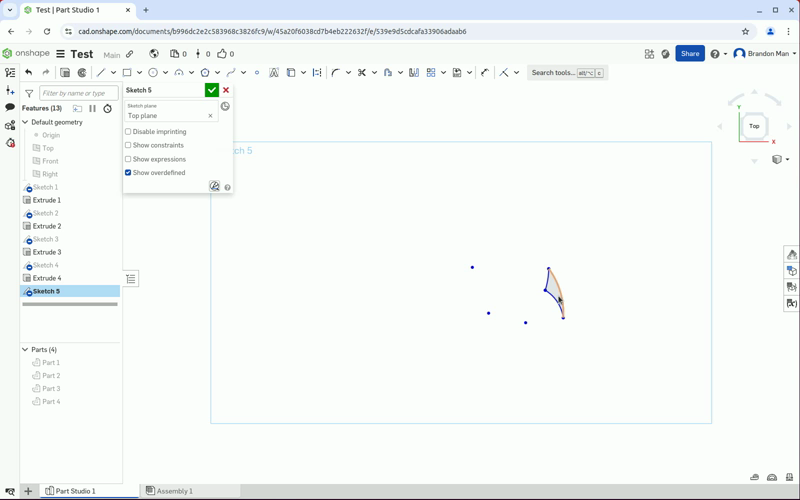
scroll(6)
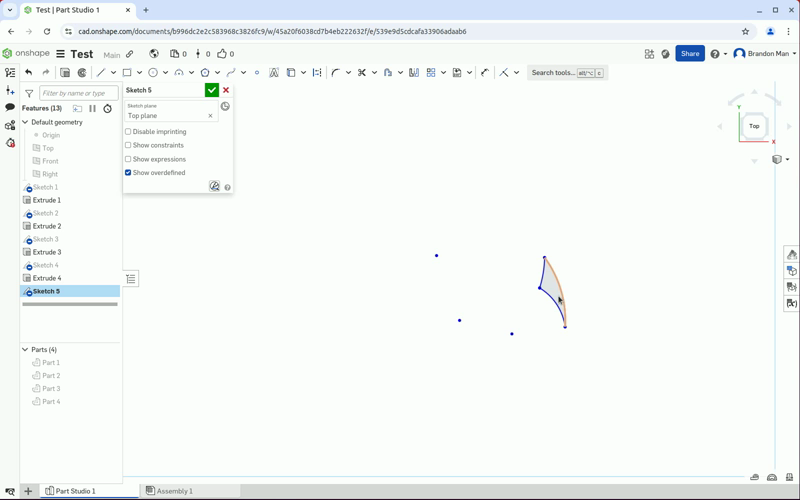
scroll(6)
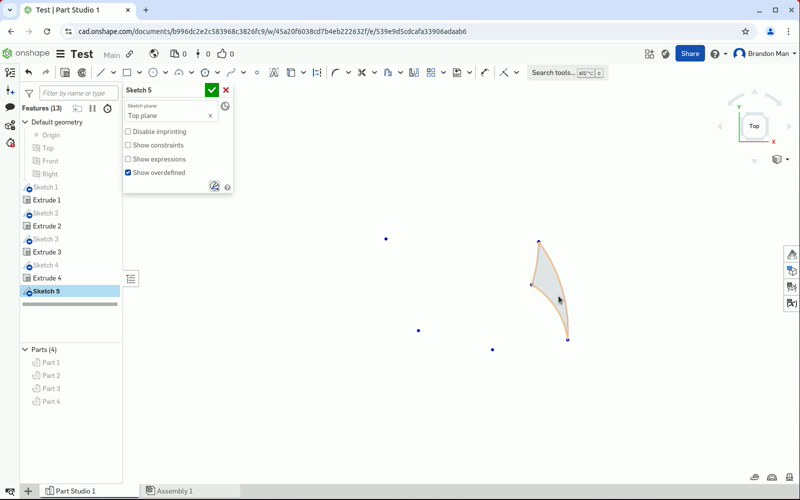
scroll(6)
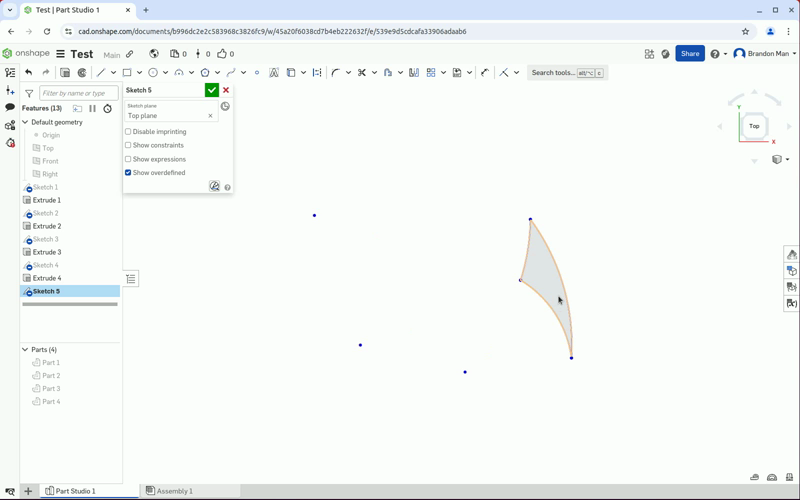
scroll(6)
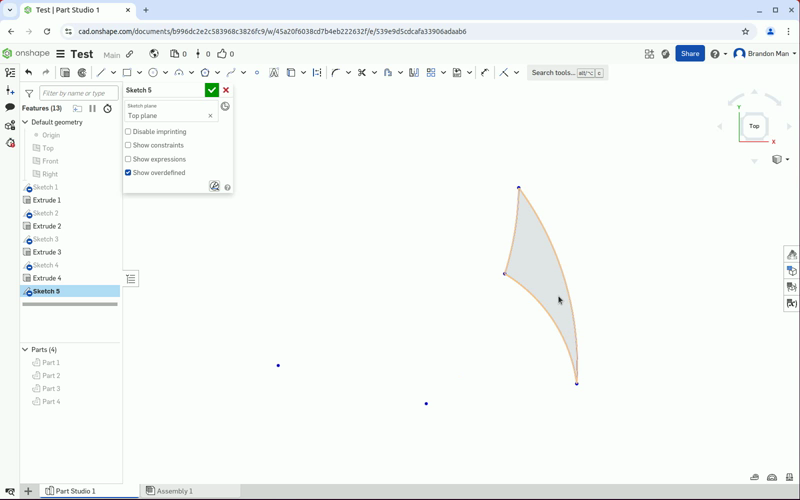
scroll(6)
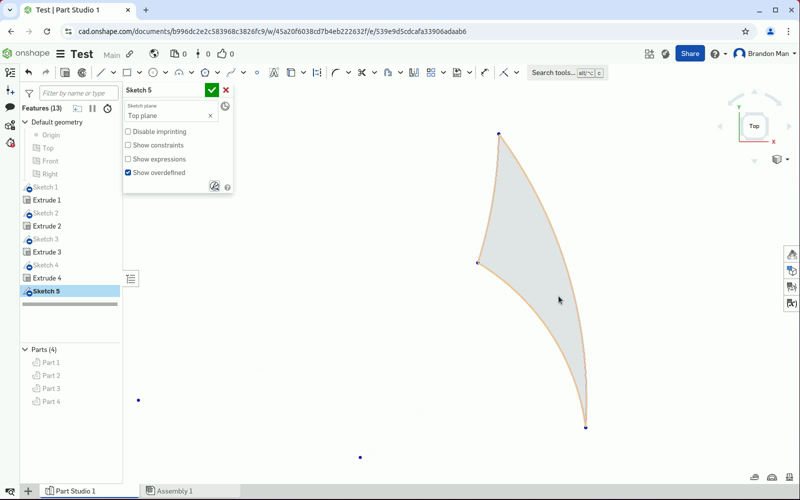
scroll(6)
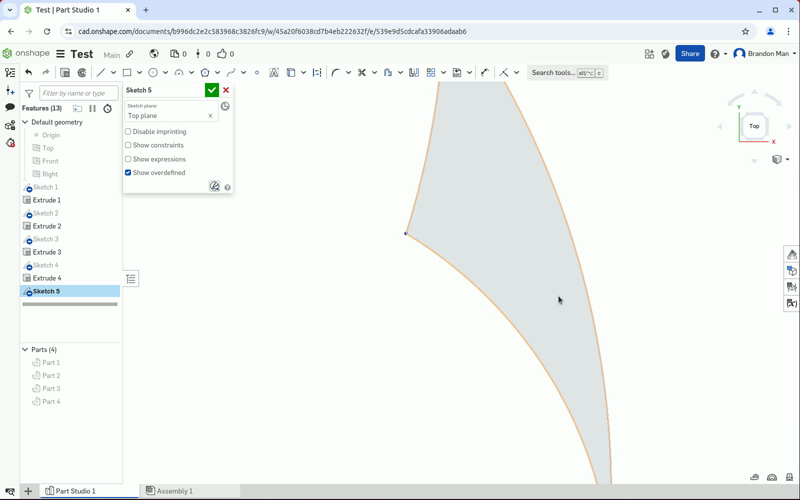
click(558, 295)
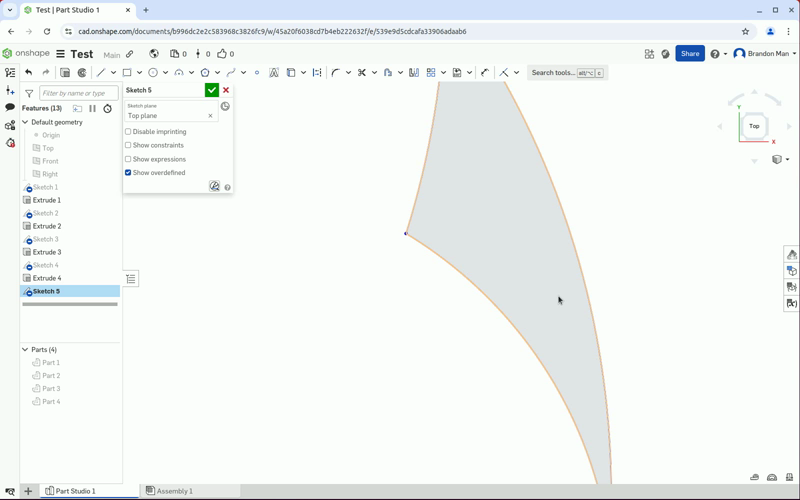
scroll(-6)
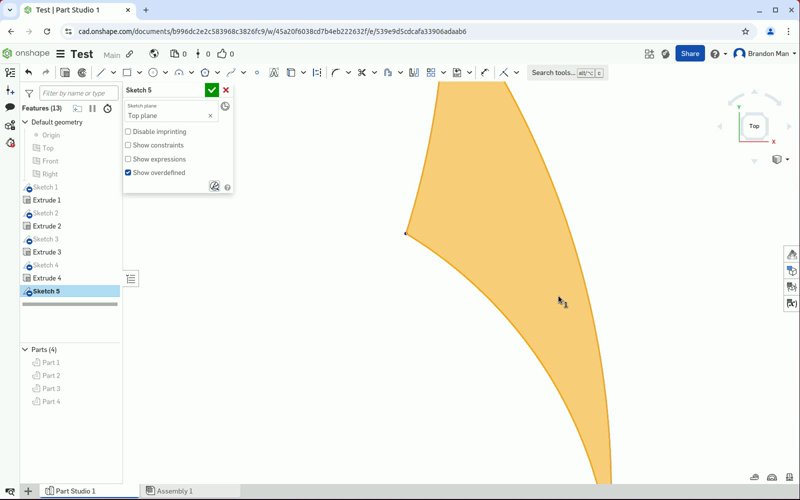
scroll(-6)
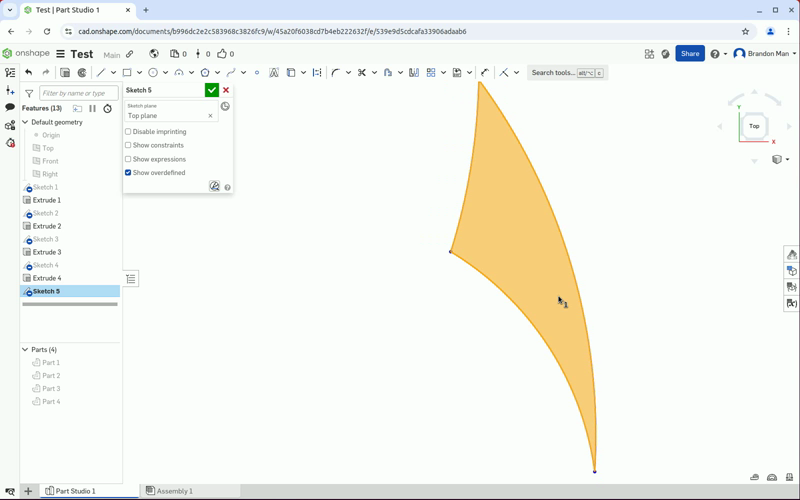
scroll(-6)
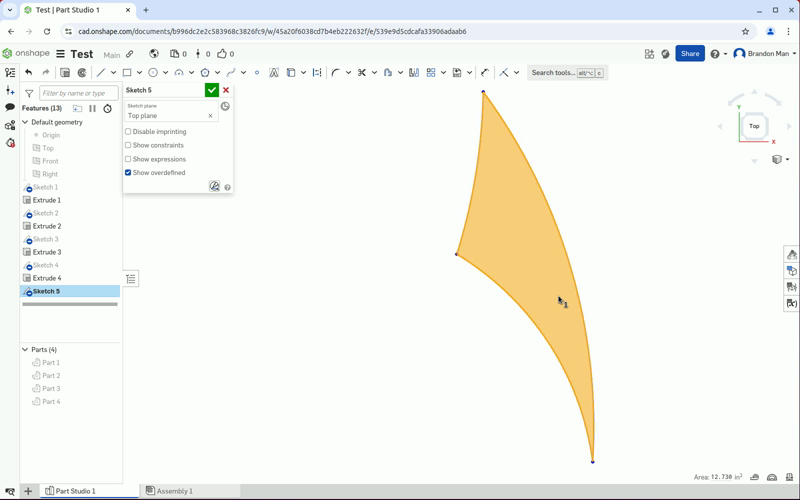
scroll(-6)
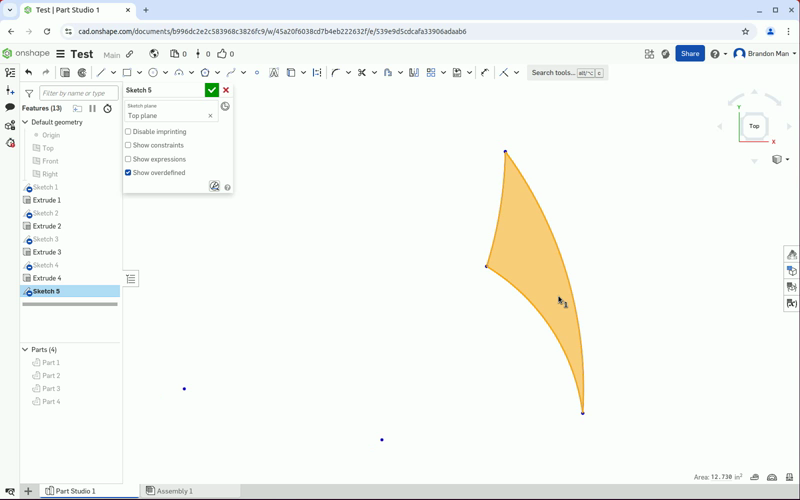
scroll(-6)
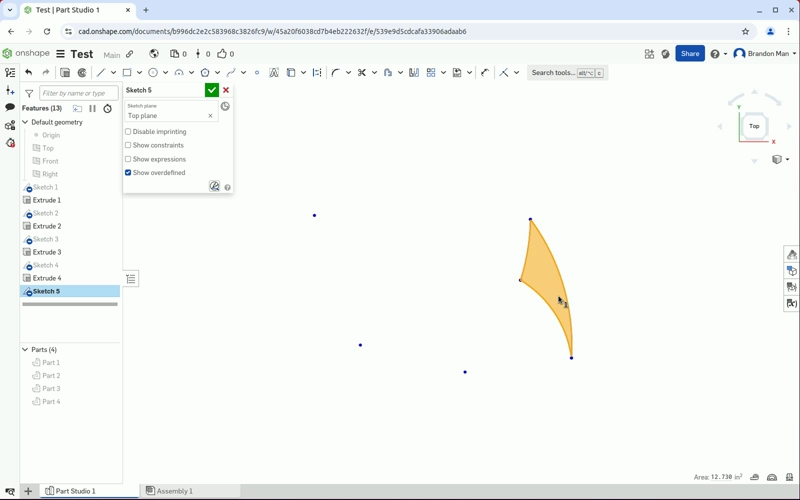
scroll(-6)
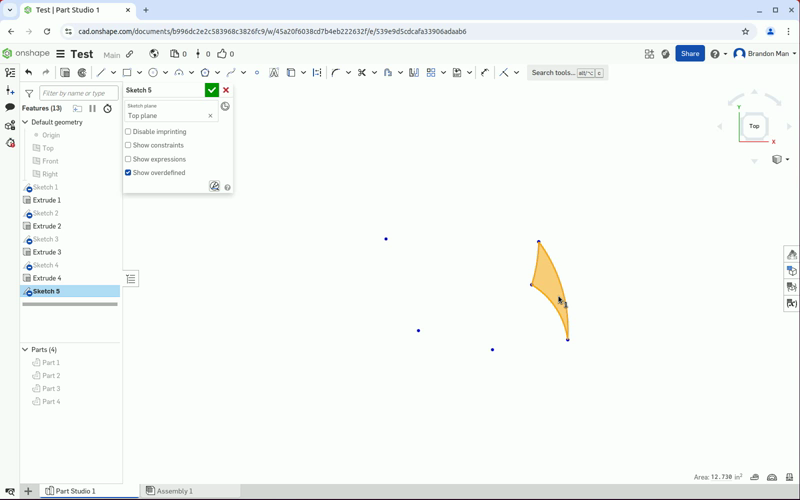
scroll(-6)
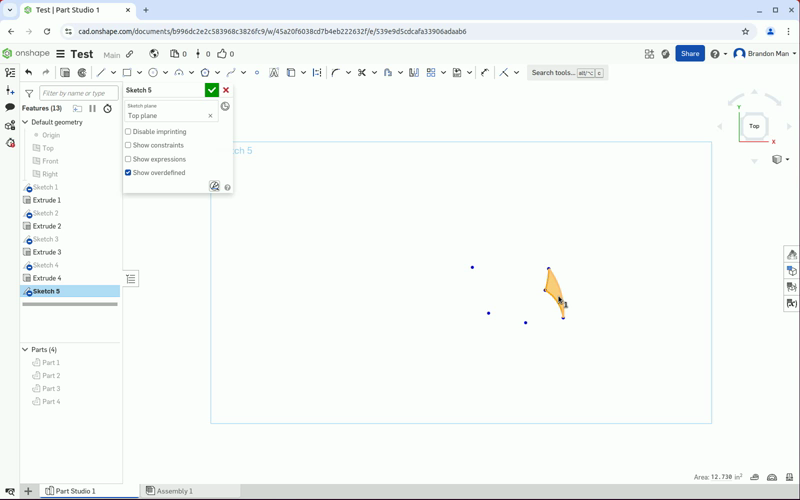
mouse_move(73, 352)
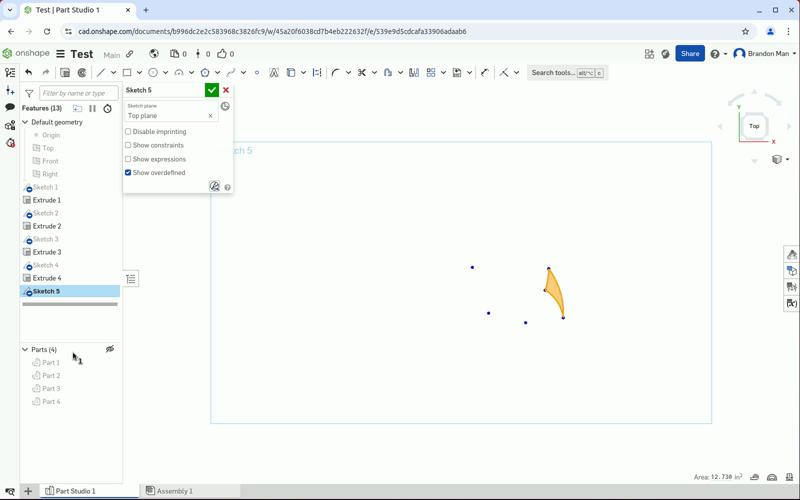
key(shift+y)
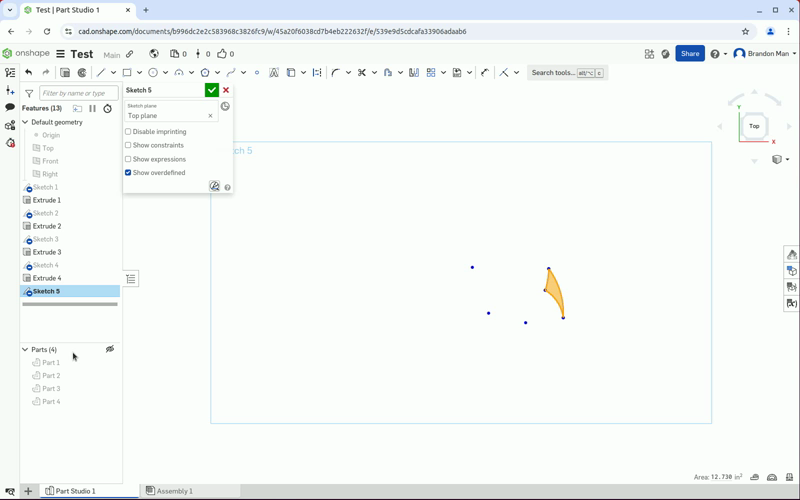
key(shift+e)
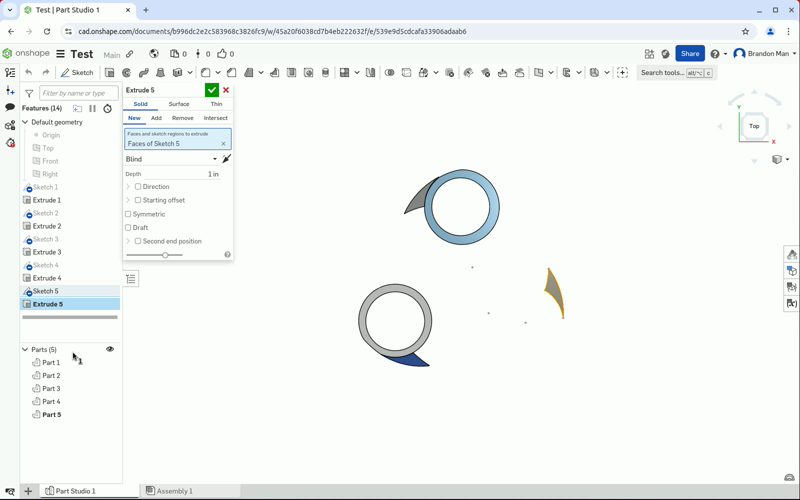
mouse_move(143, 106)
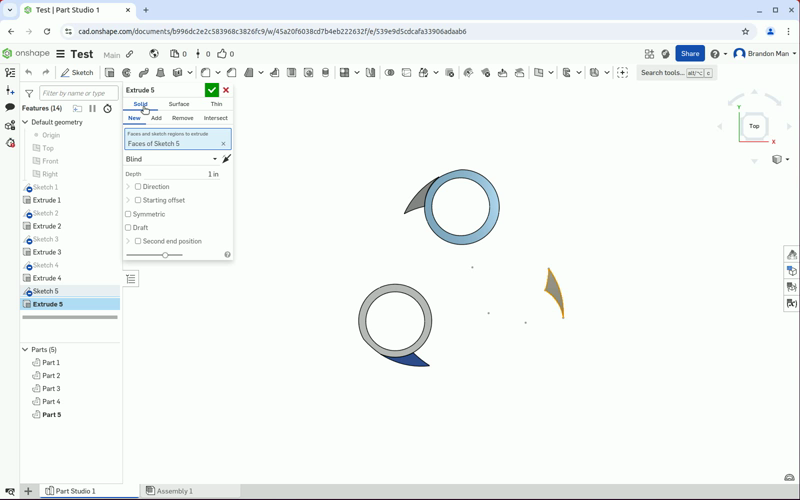
click(143, 106)
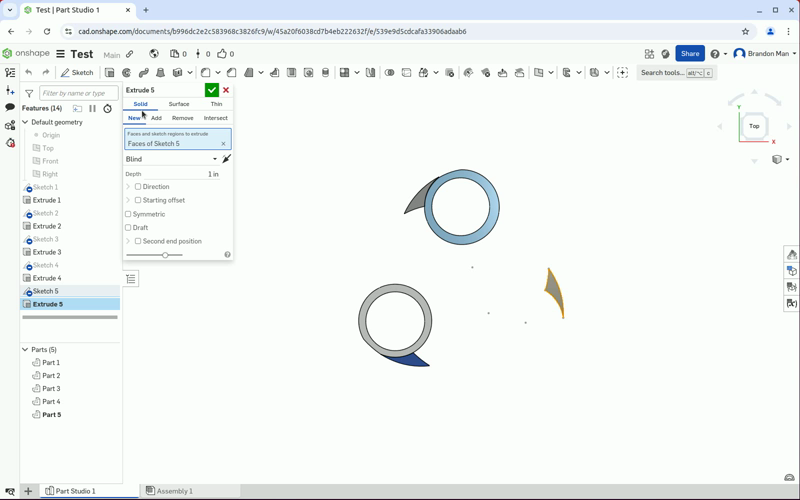
mouse_move(137, 120)
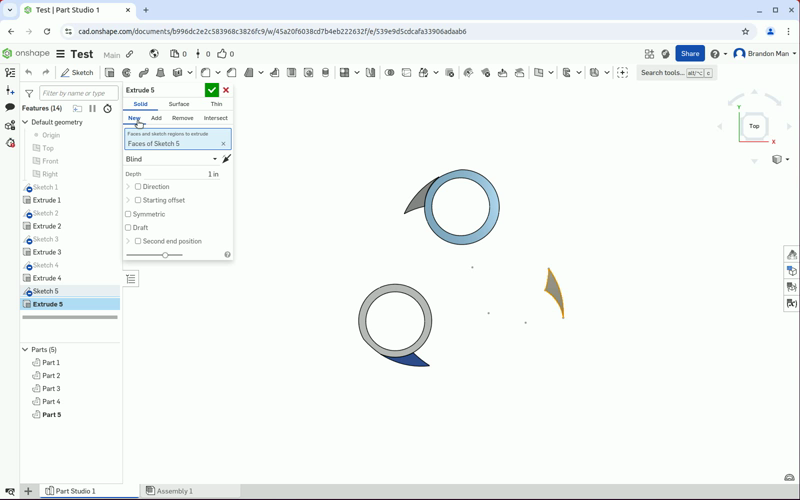
click(137, 120)
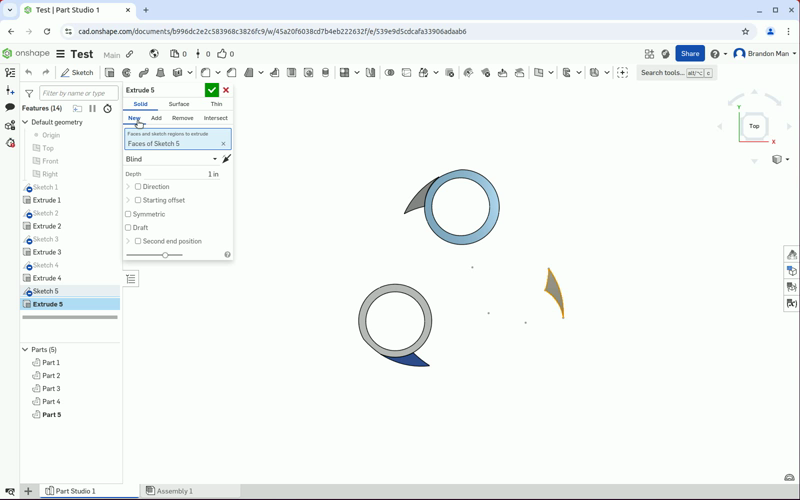
key(tab, 4)
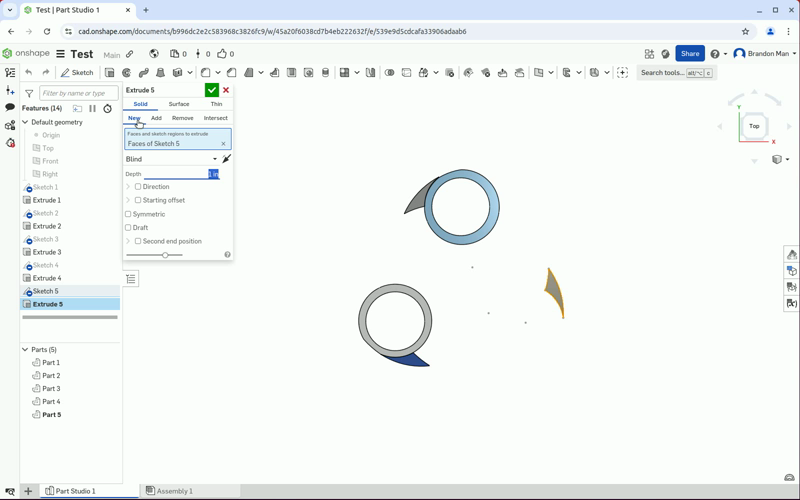
text(3.851)
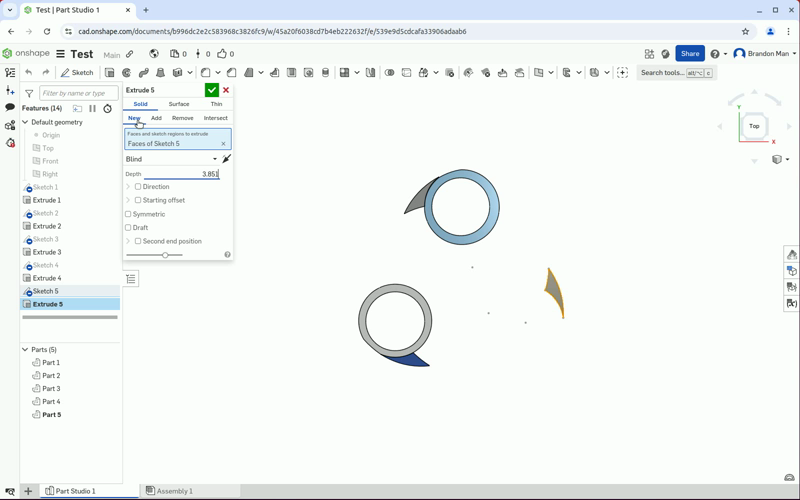
key(enter)
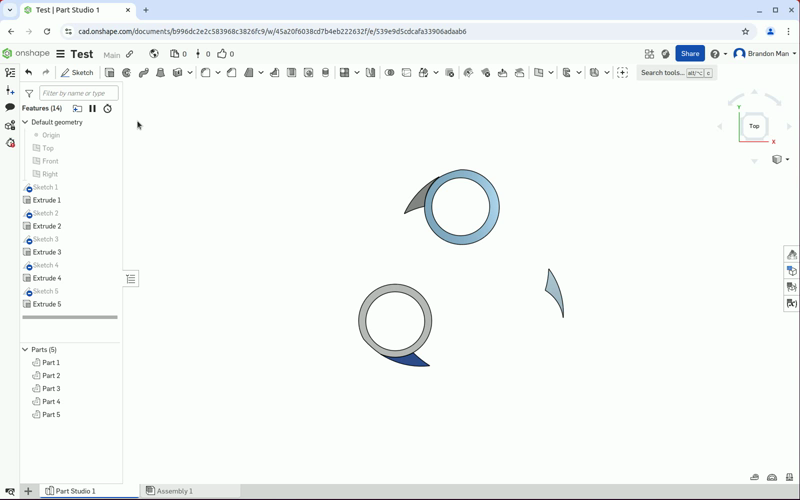
key(shift+h)
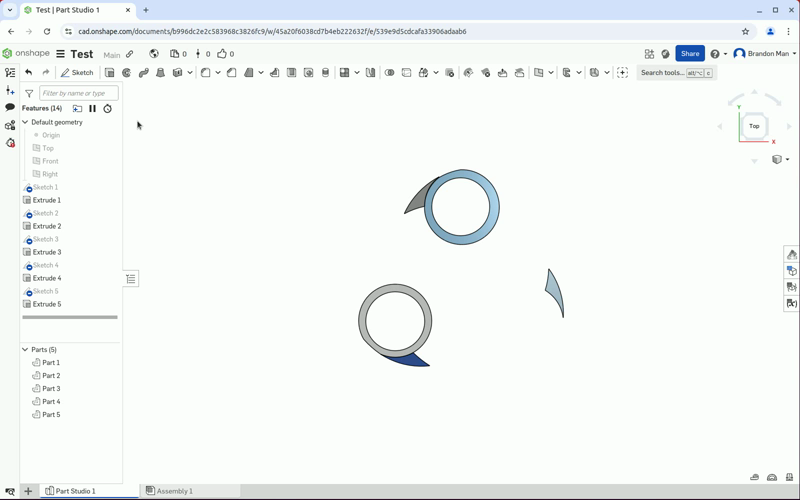
key(shift+h)
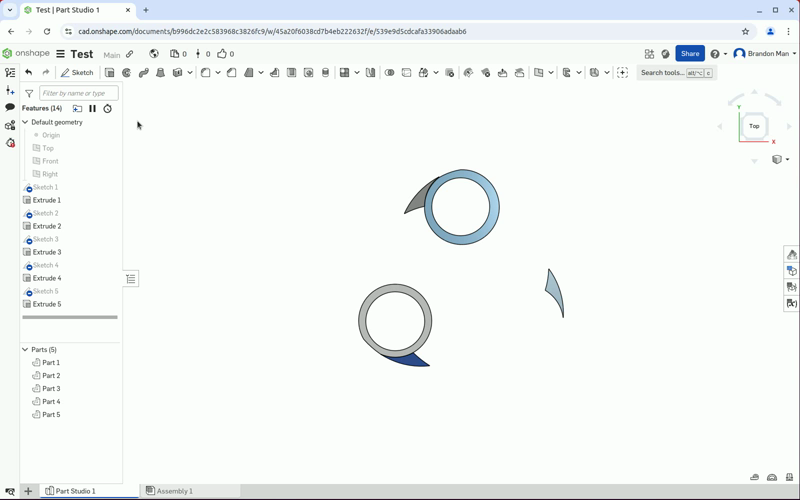
mouse_move(73, 189)
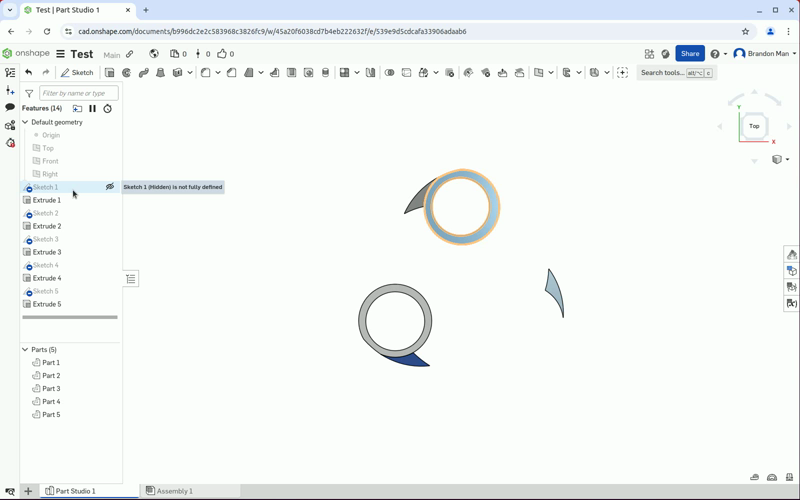
click(73, 189)
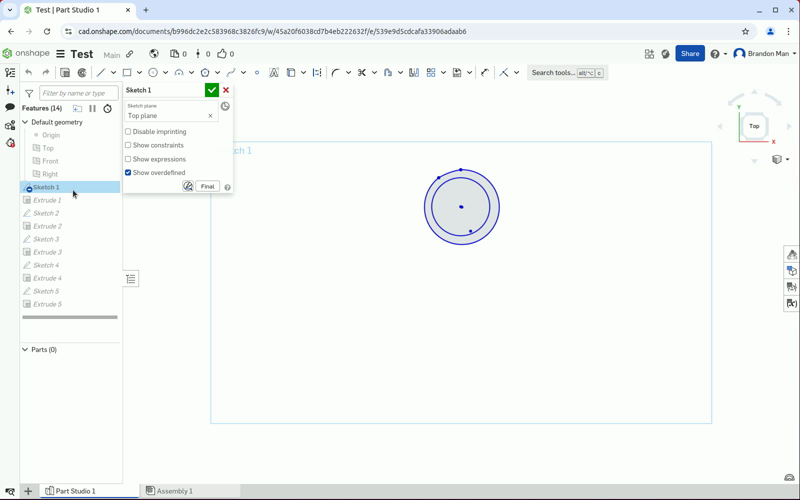
mouse_move(229, 92)
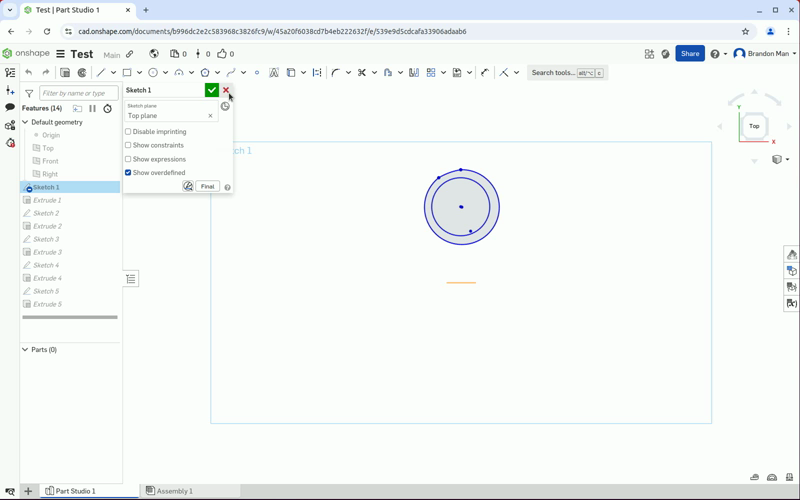
click(229, 92)
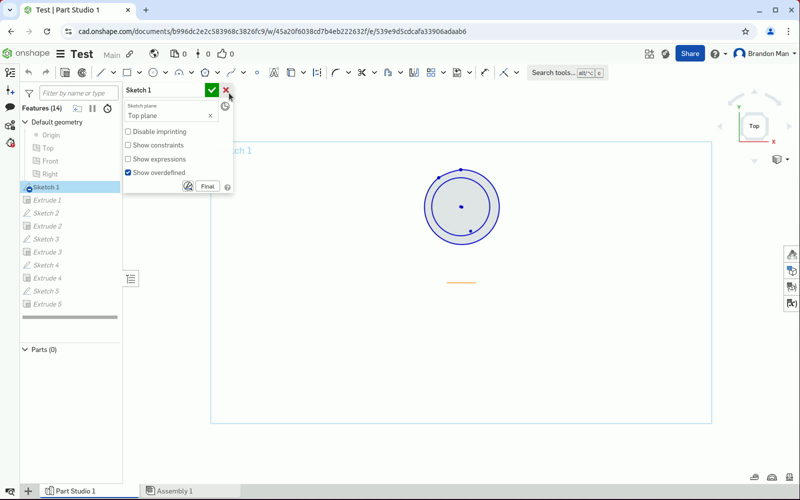
key(shift+s)
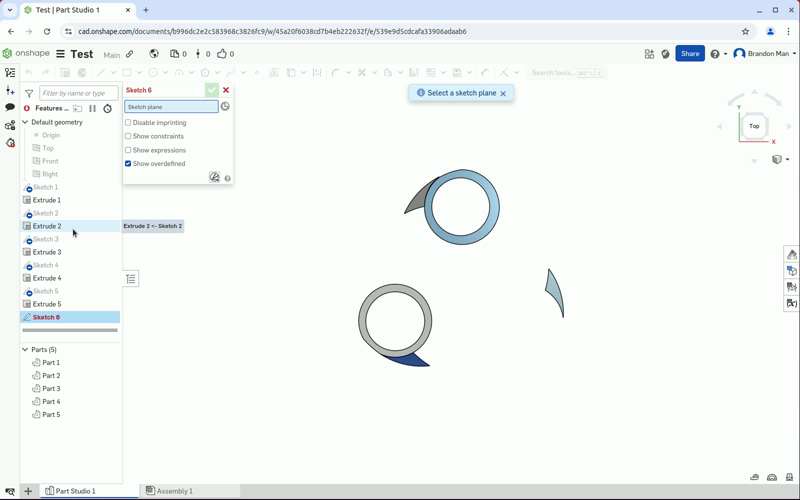
scroll(3)
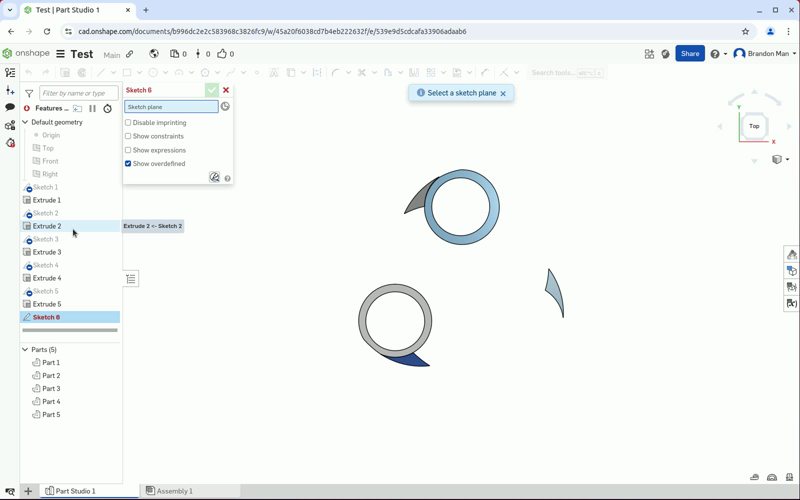
mouse_move(73, 150)
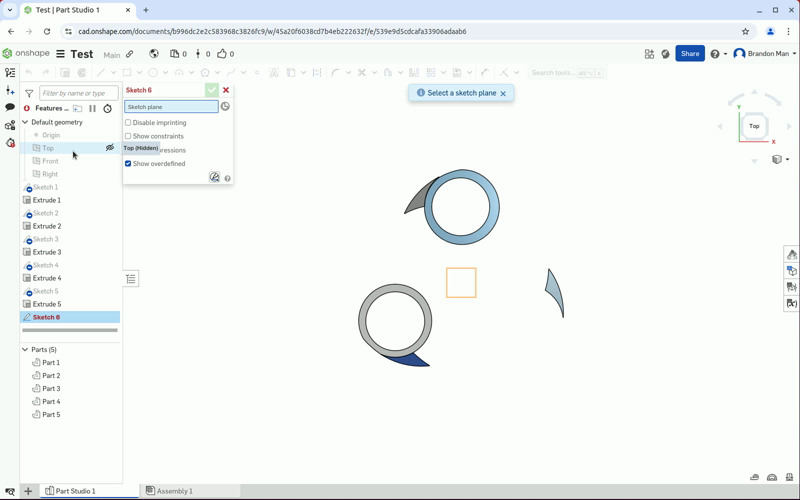
click(73, 150)
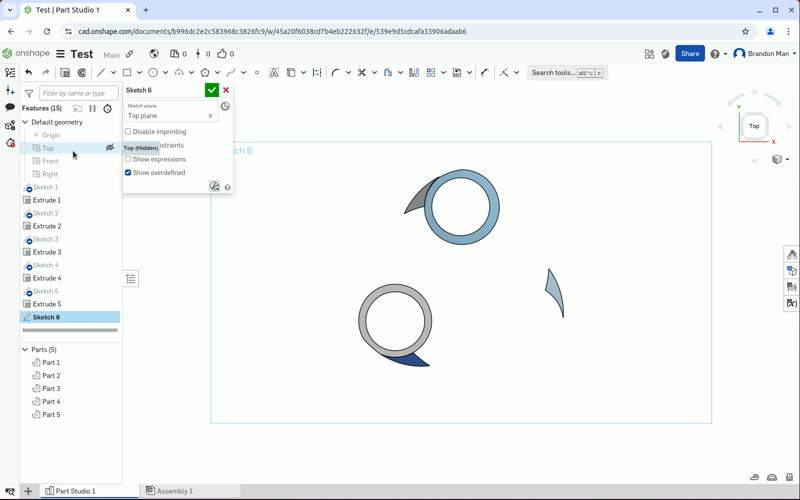
mouse_move(73, 352)
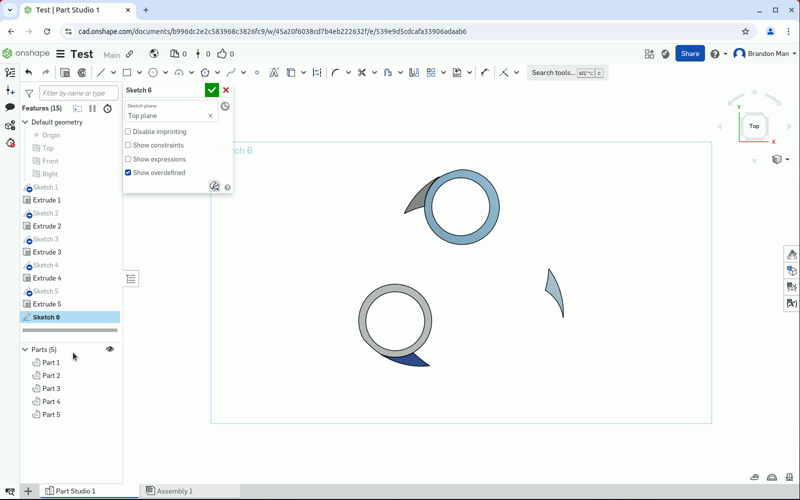
key(y)
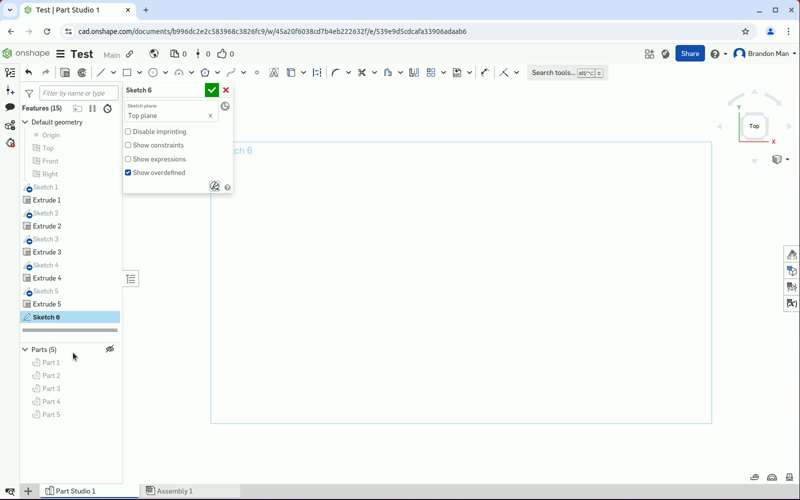
key(a)
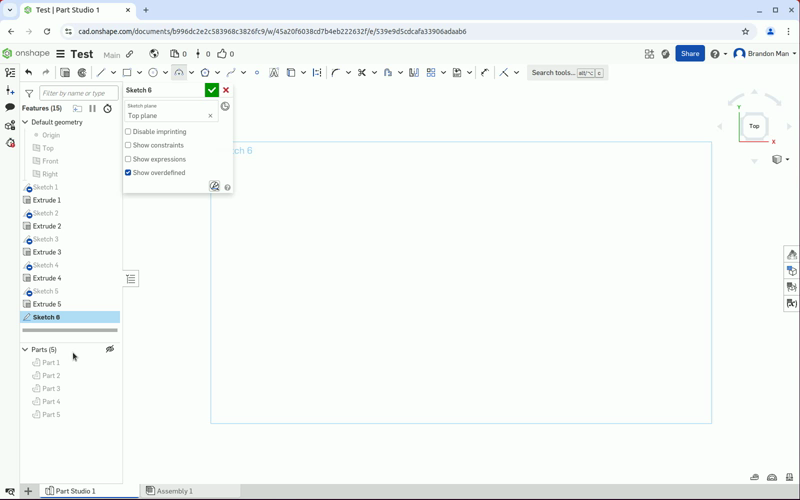
key_down(shift)
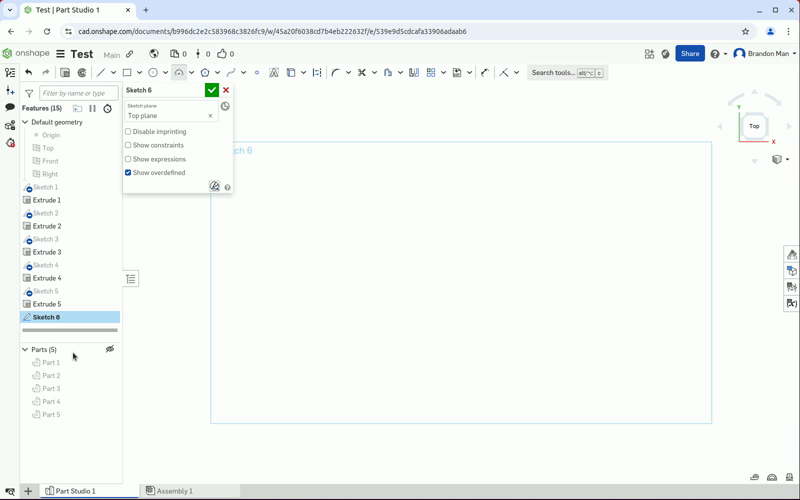
mouse_move(558, 339)
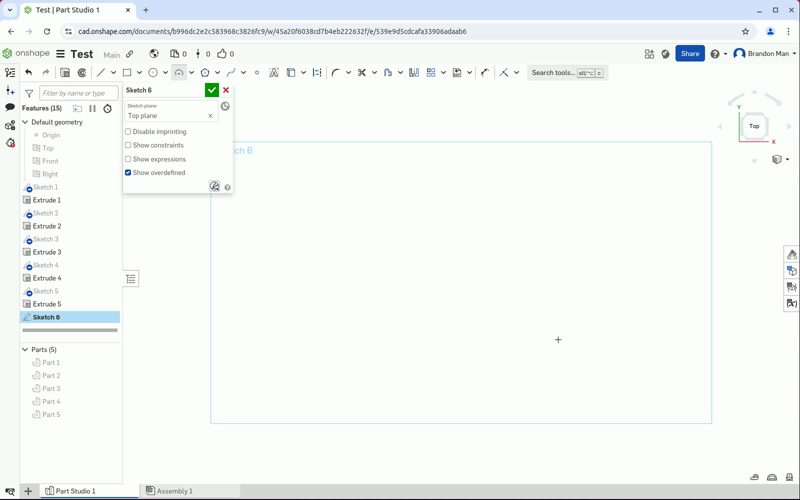
click(558, 339)
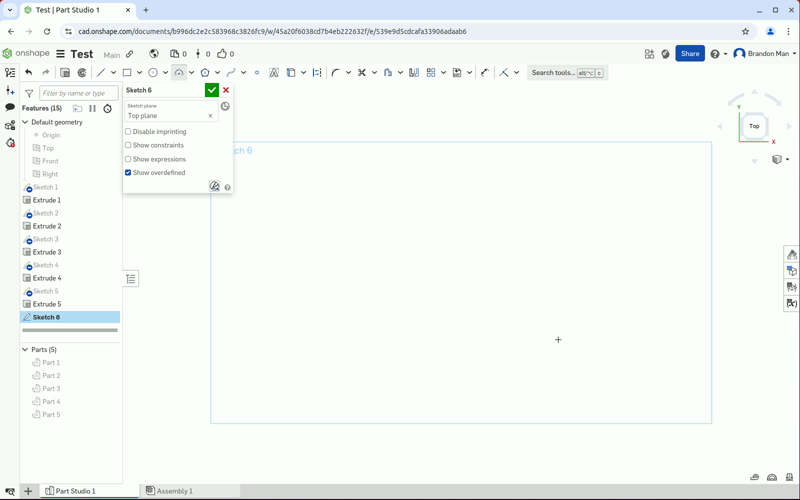
key_up(shift)
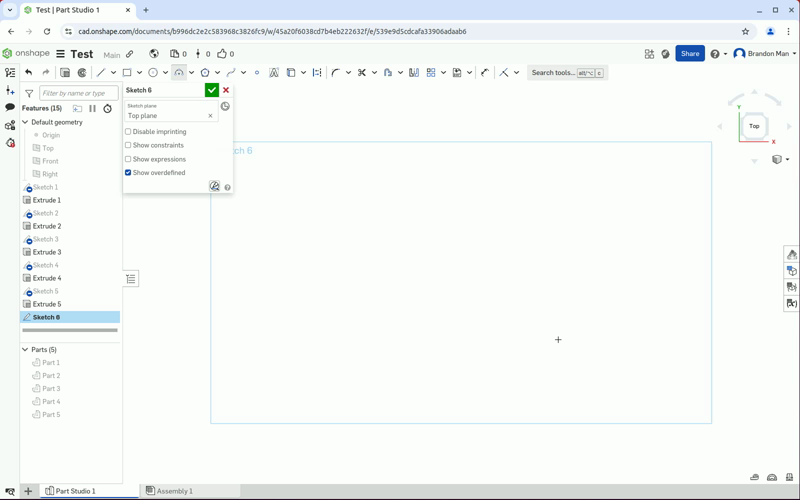
key_down(shift)
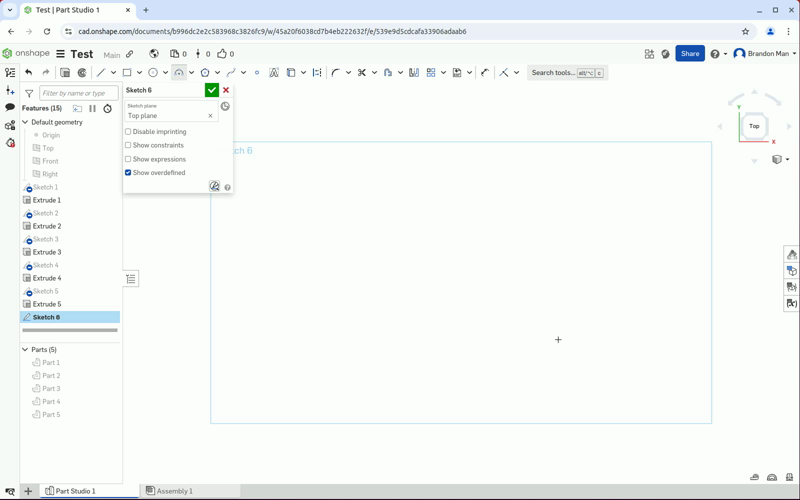
mouse_move(562, 316)
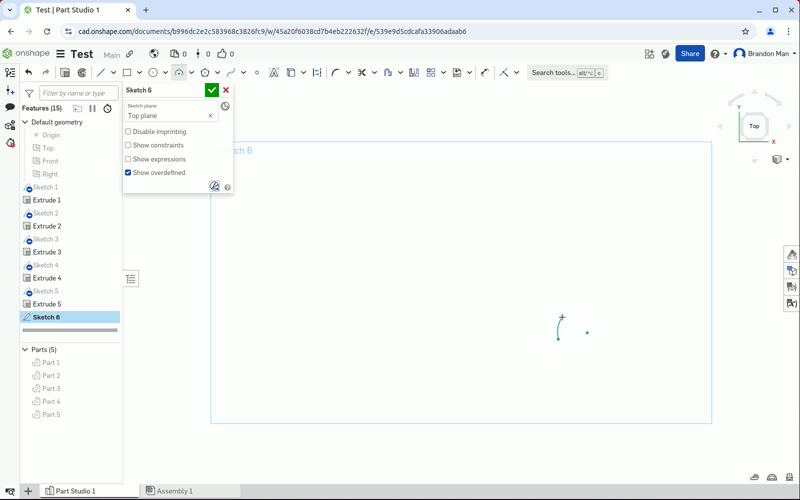
click(562, 316)
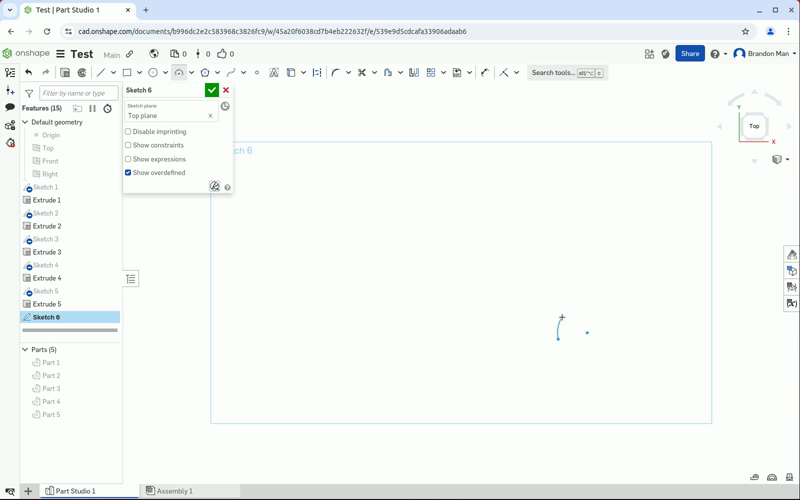
mouse_move(561, 328)
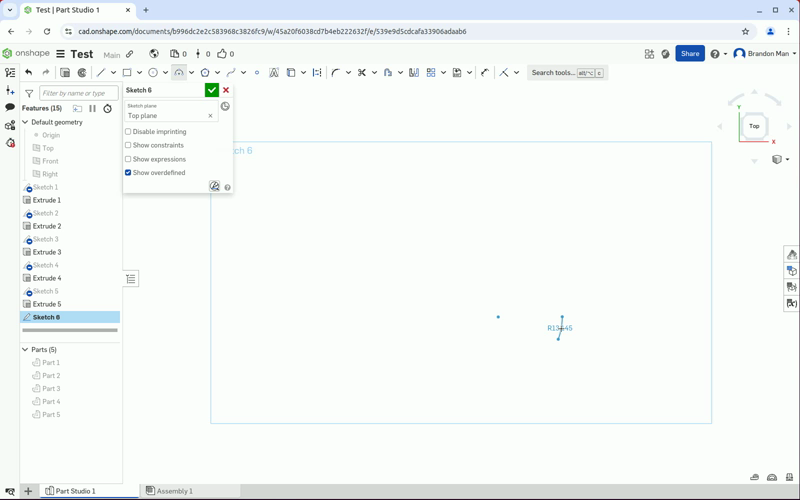
click(561, 328)
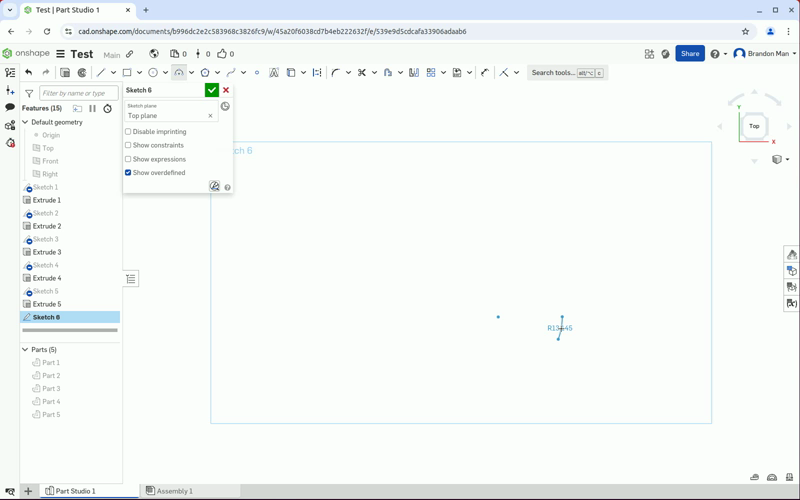
key_up(shift)
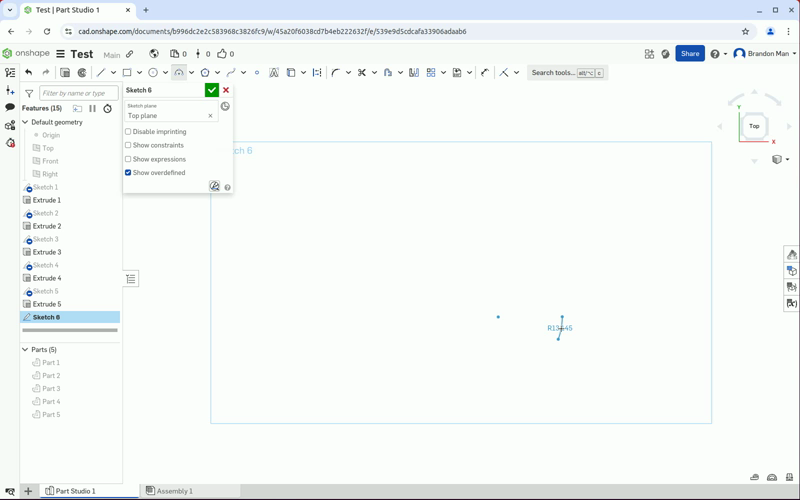
mouse_move(562, 316)
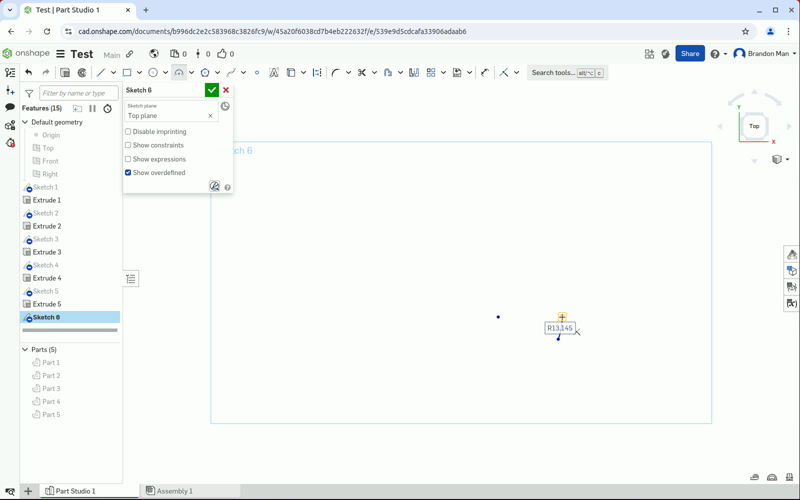
click(562, 316)
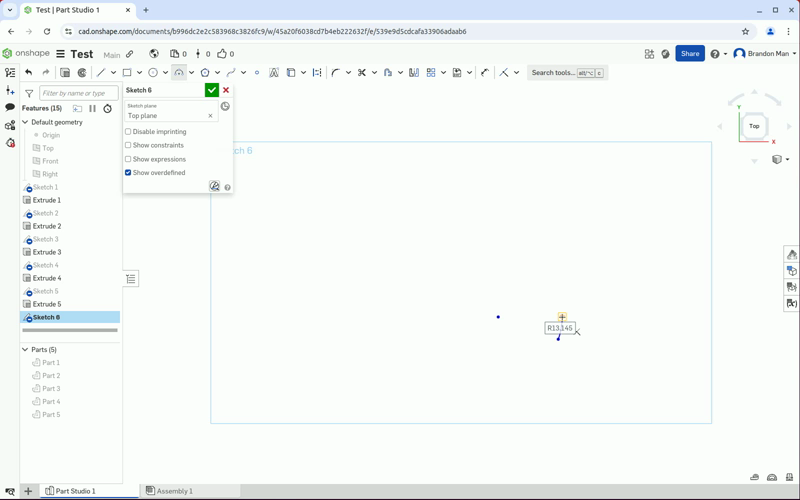
mouse_move(558, 339)
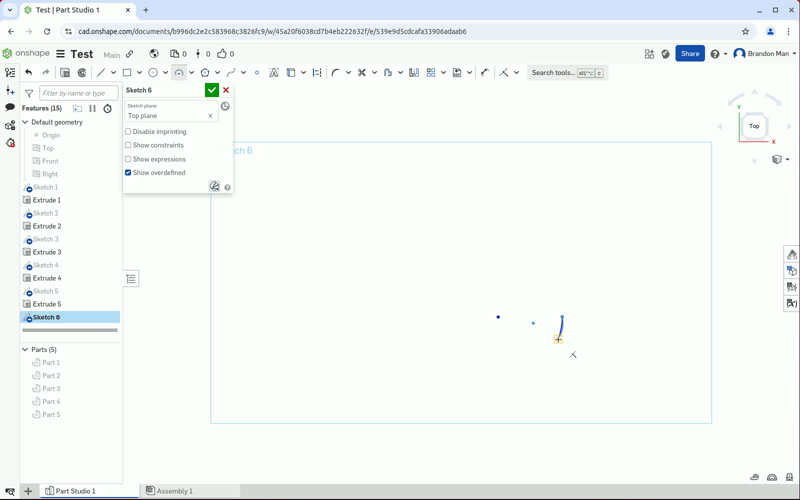
click(558, 339)
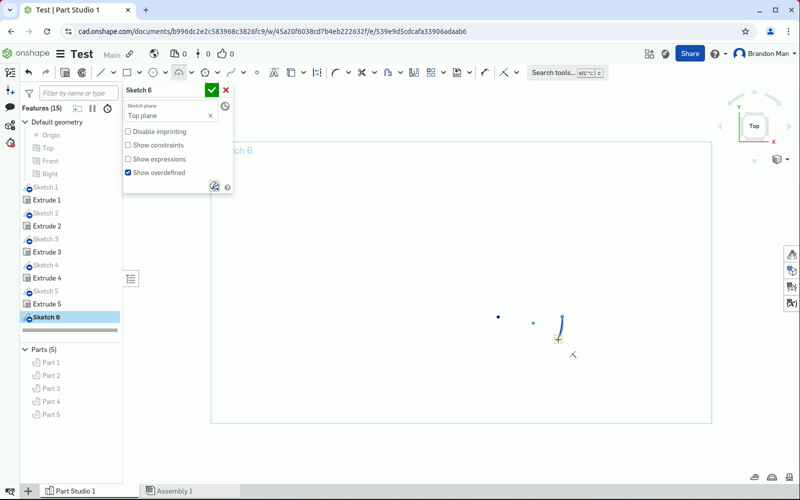
key_down(shift)
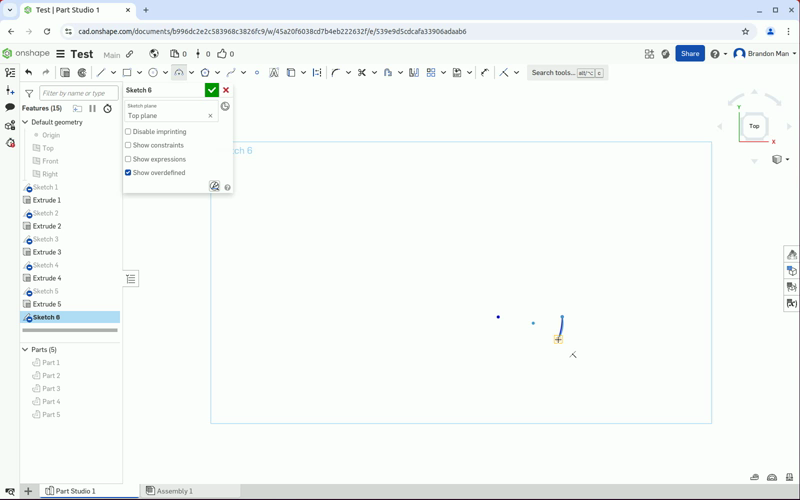
mouse_move(490, 314)
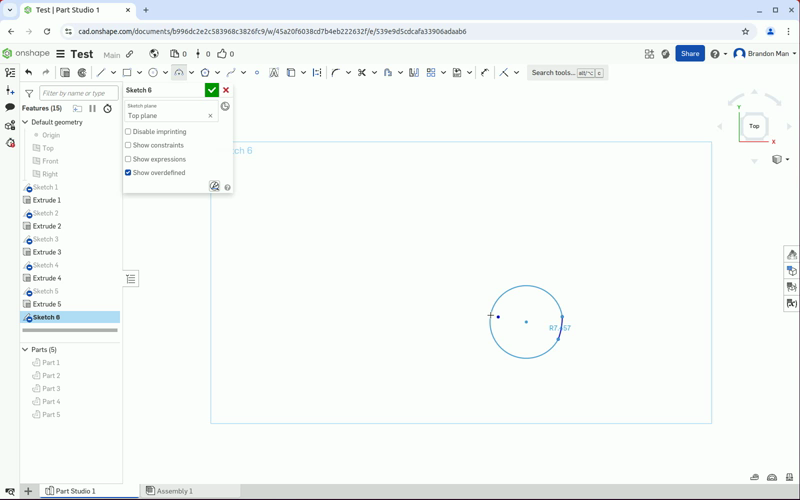
click(490, 314)
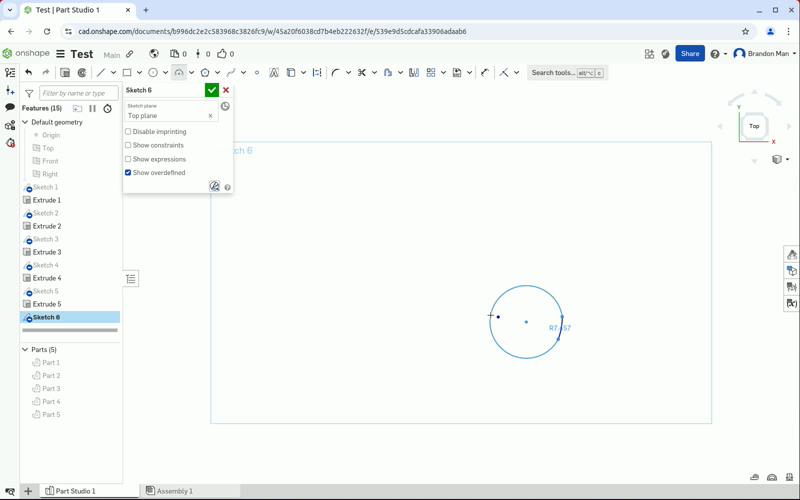
key_up(shift)
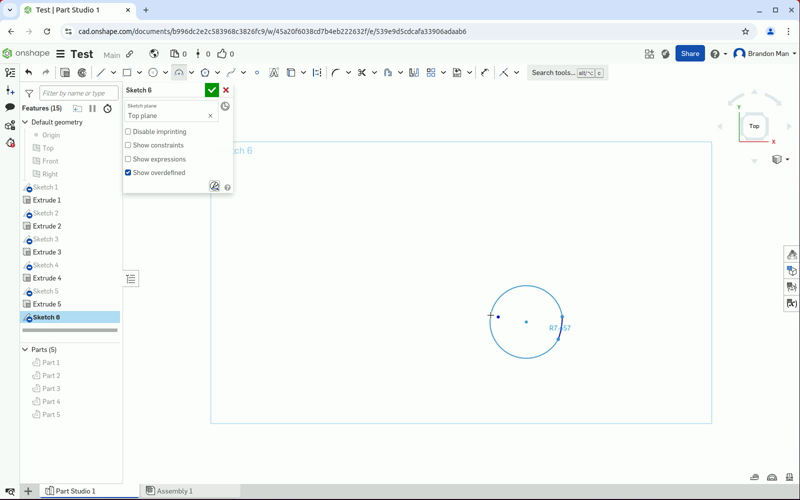
key(esc)
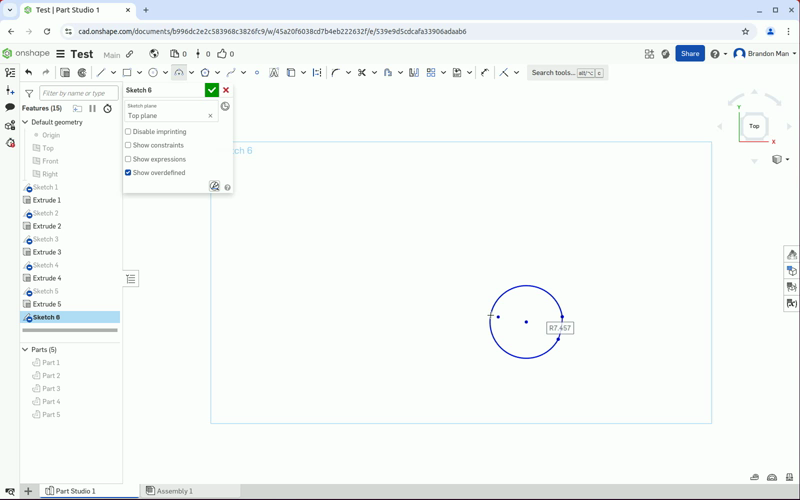
key(c)
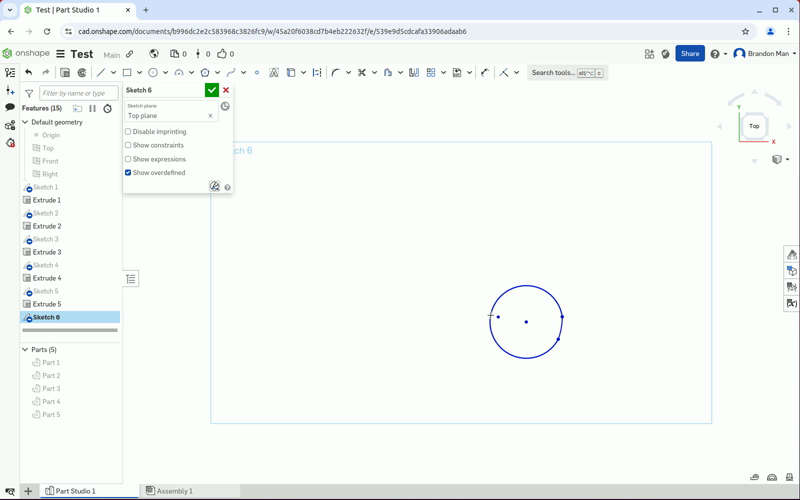
key_down(shift)
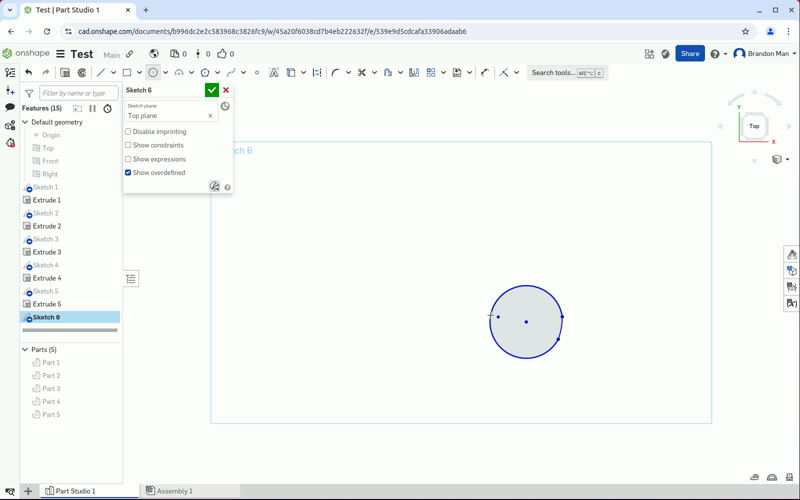
mouse_move(526, 321)
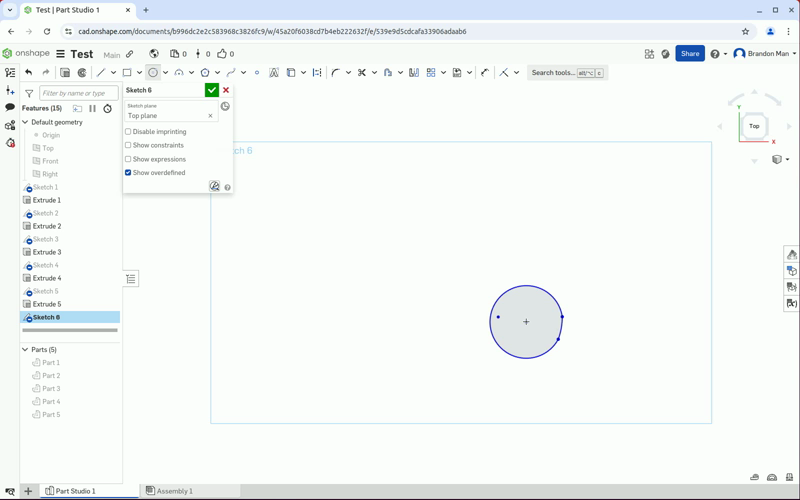
click(526, 321)
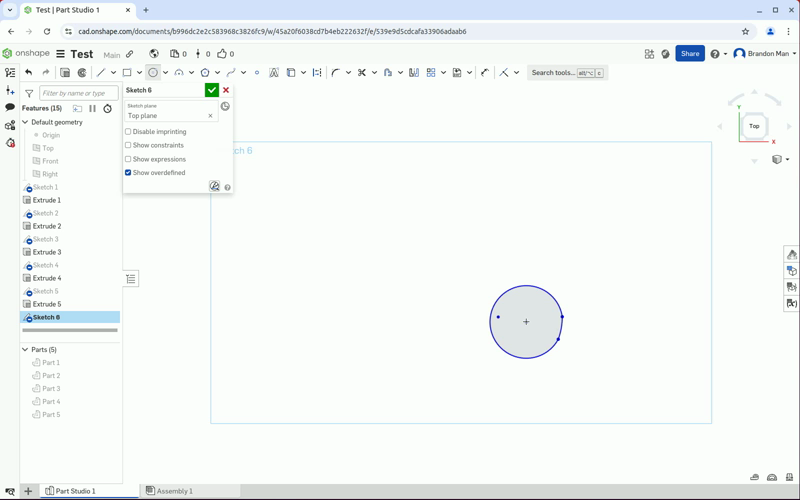
key_up(shift)
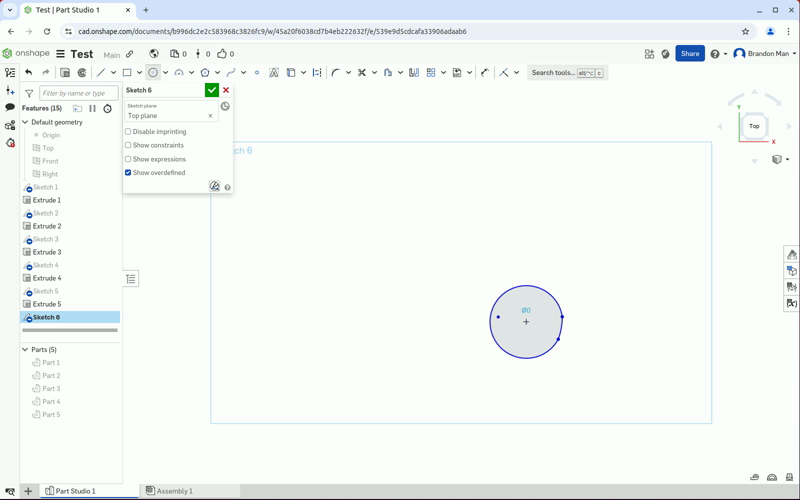
mouse_move(555, 321)
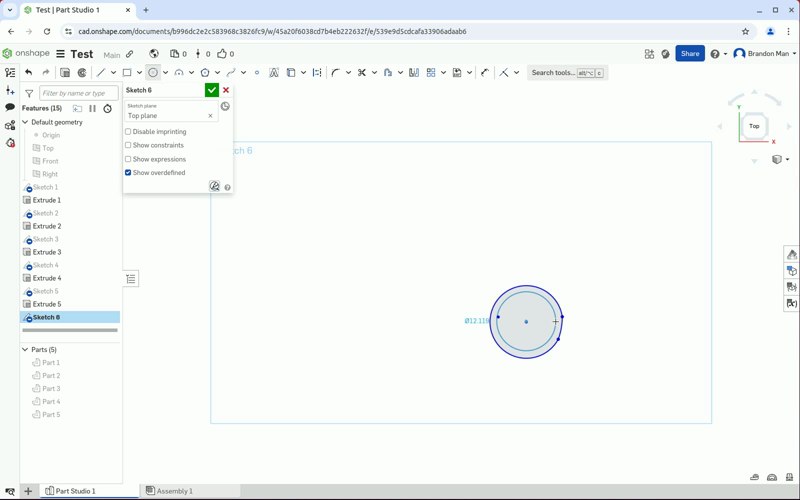
click(555, 321)
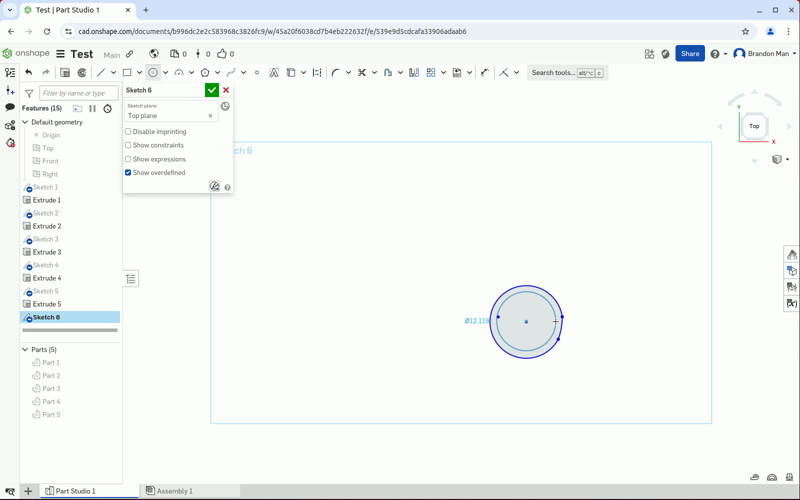
key(esc)
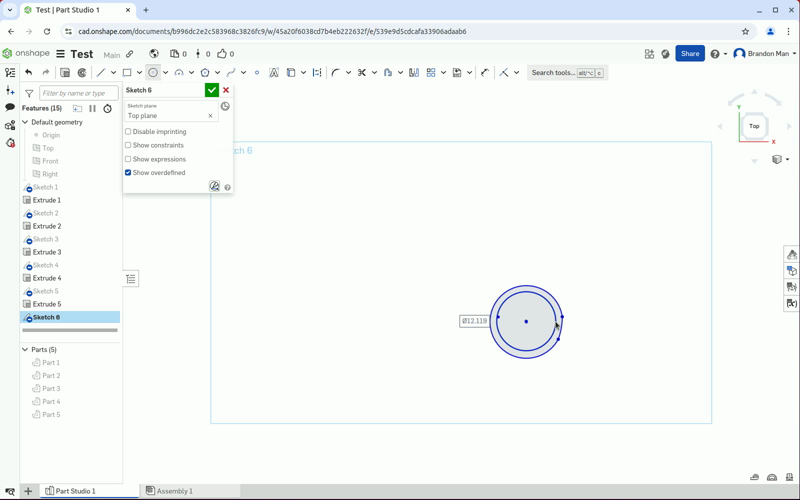
mouse_move(513, 350)
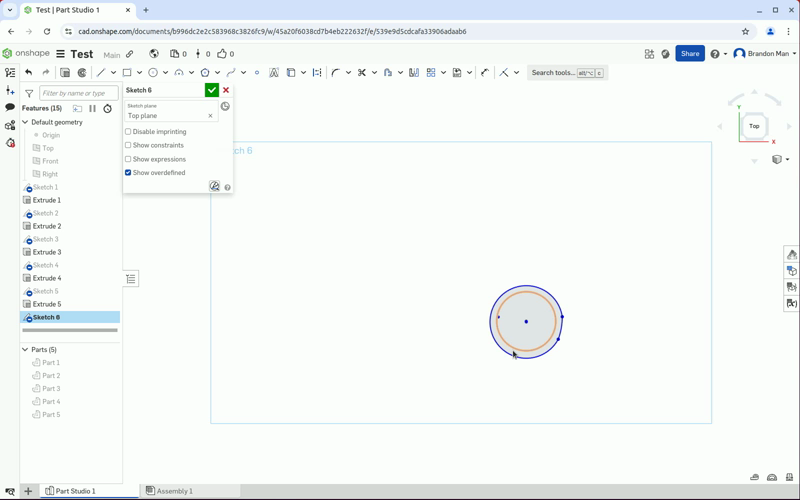
scroll(6)
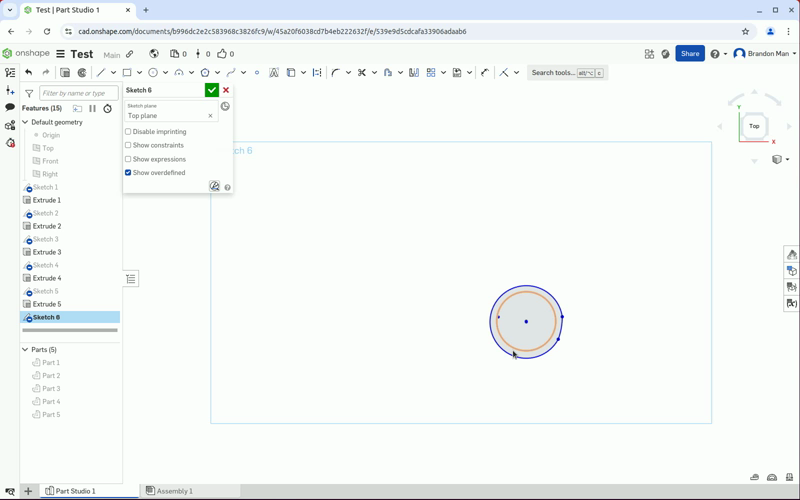
scroll(6)
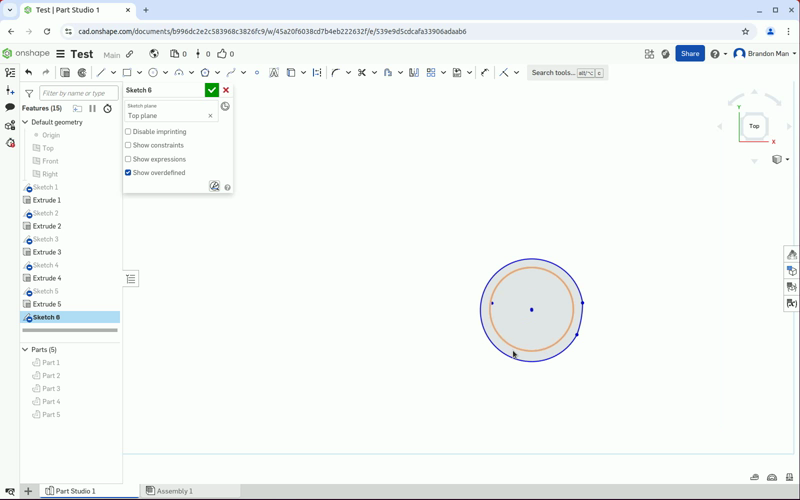
scroll(6)
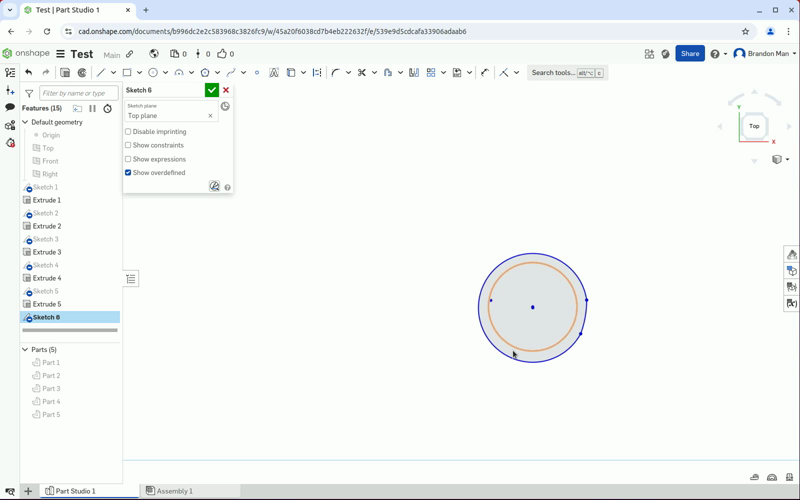
scroll(6)
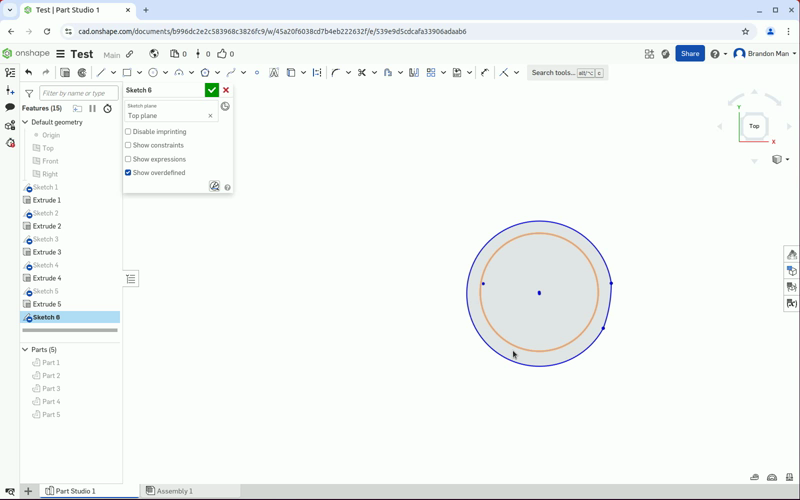
scroll(6)
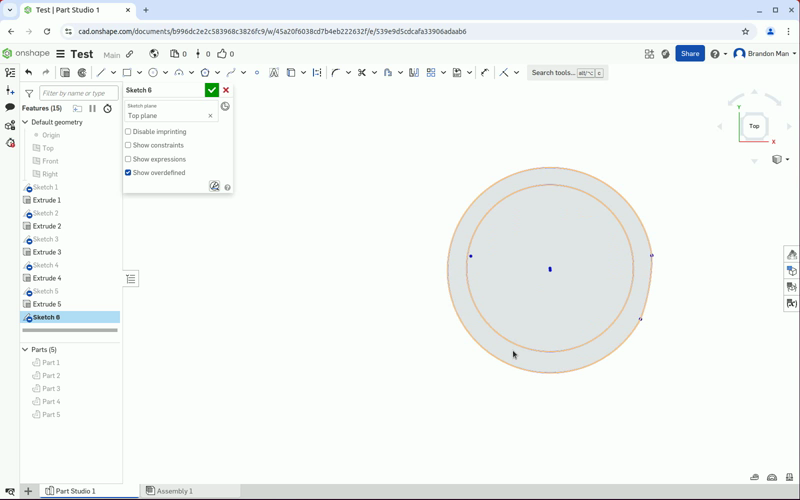
scroll(6)
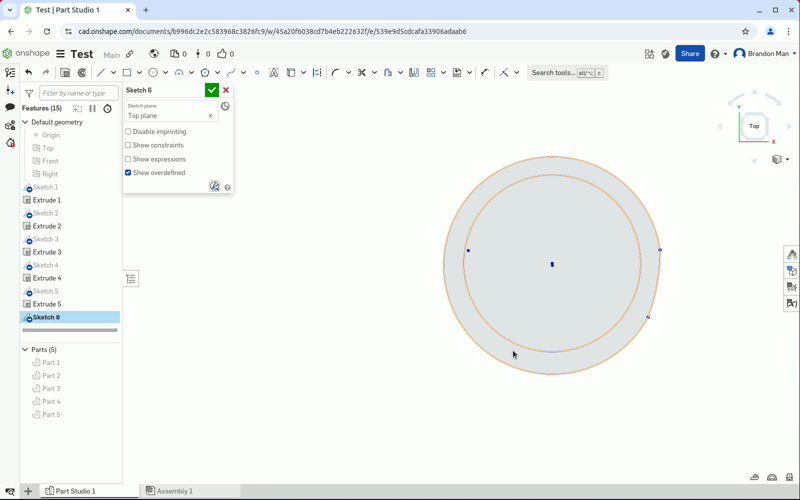
scroll(6)
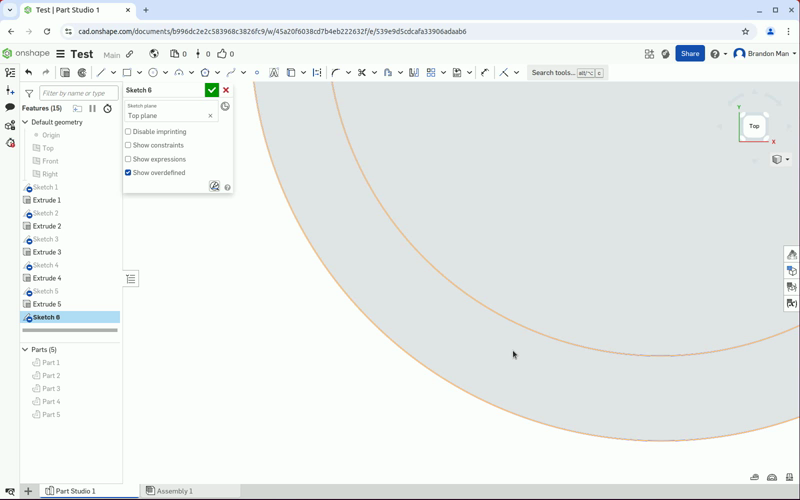
click(513, 350)
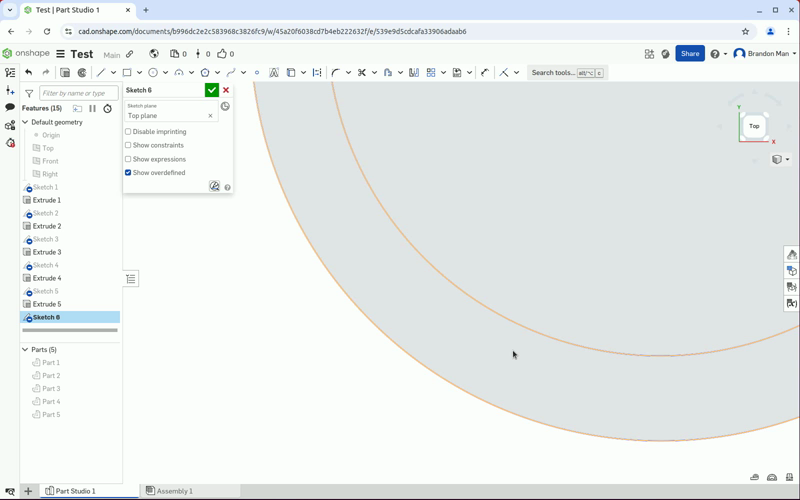
scroll(-6)
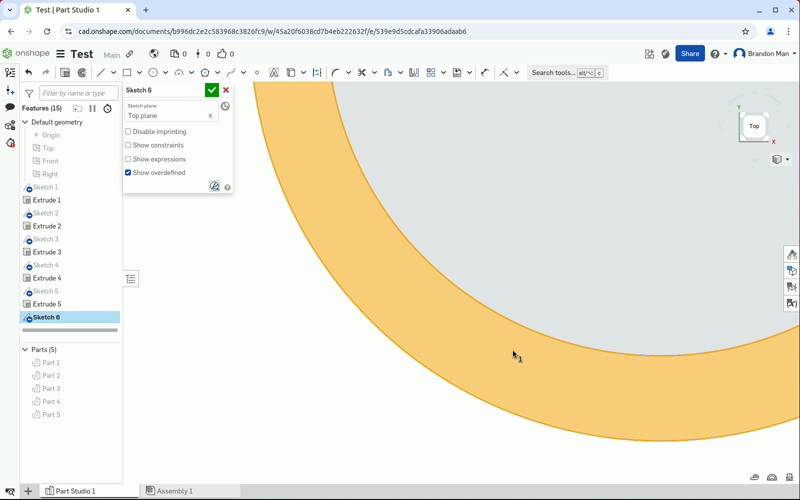
scroll(-6)
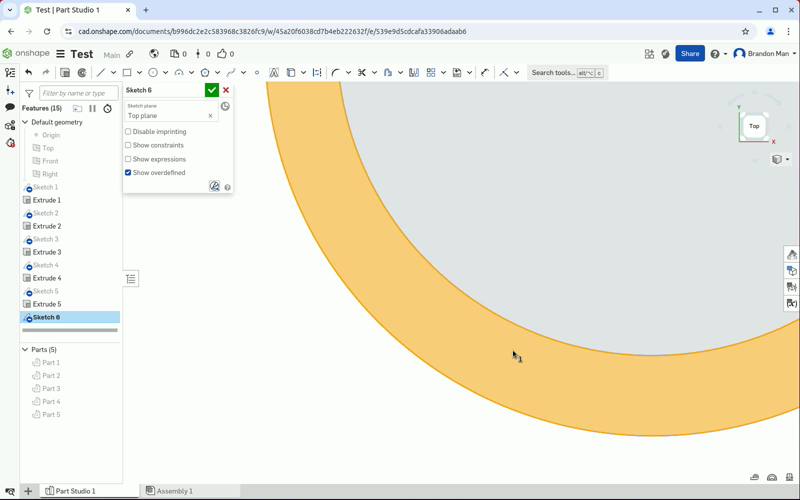
scroll(-6)
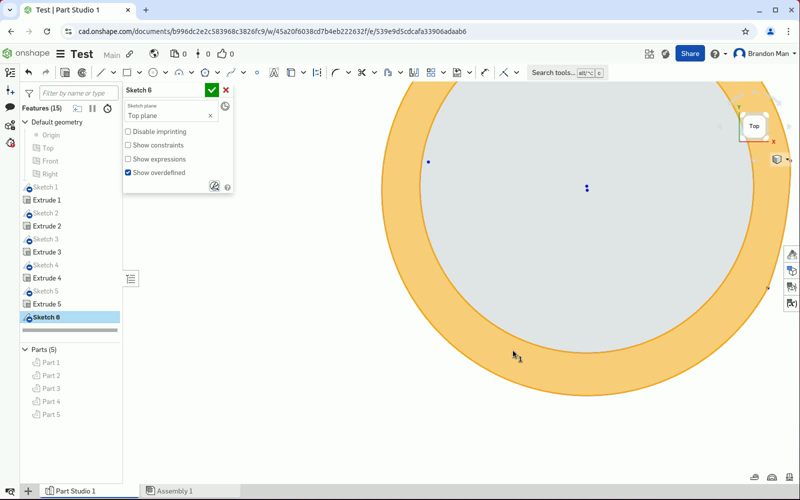
scroll(-6)
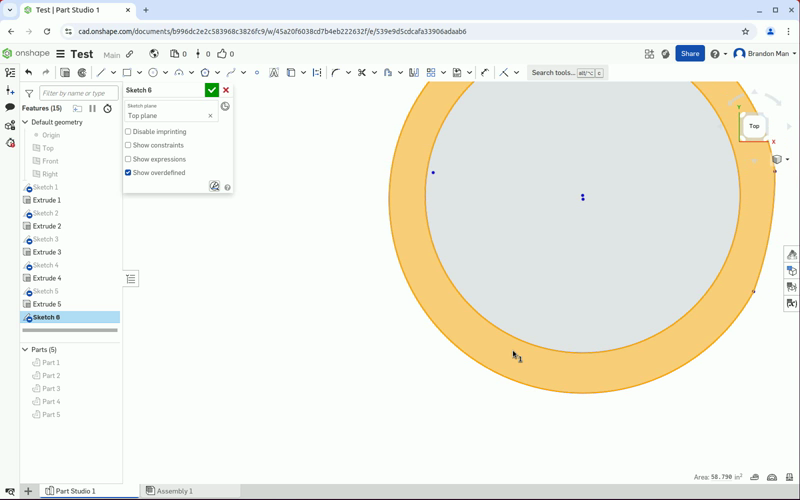
scroll(-6)
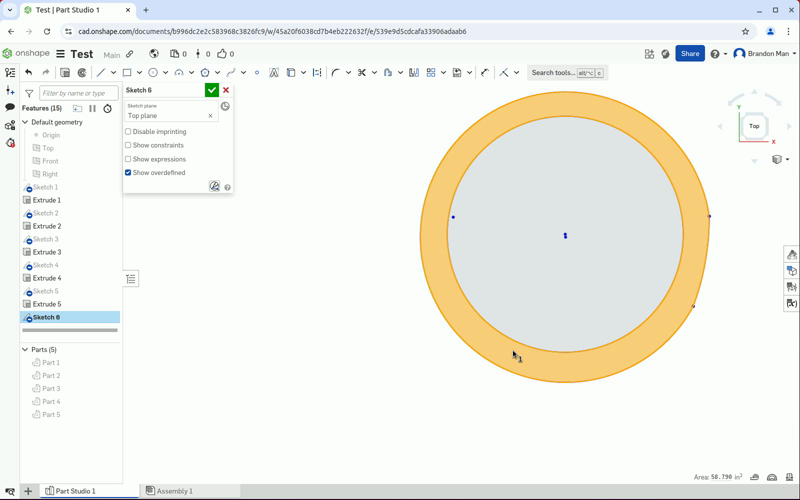
scroll(-6)
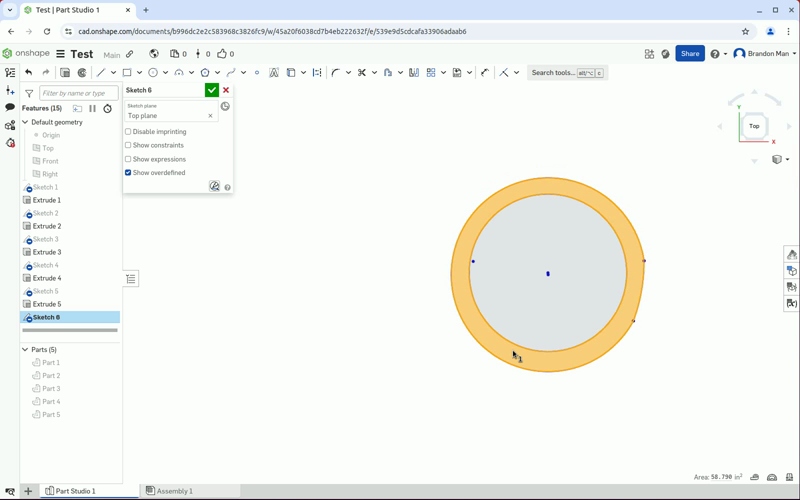
scroll(-6)
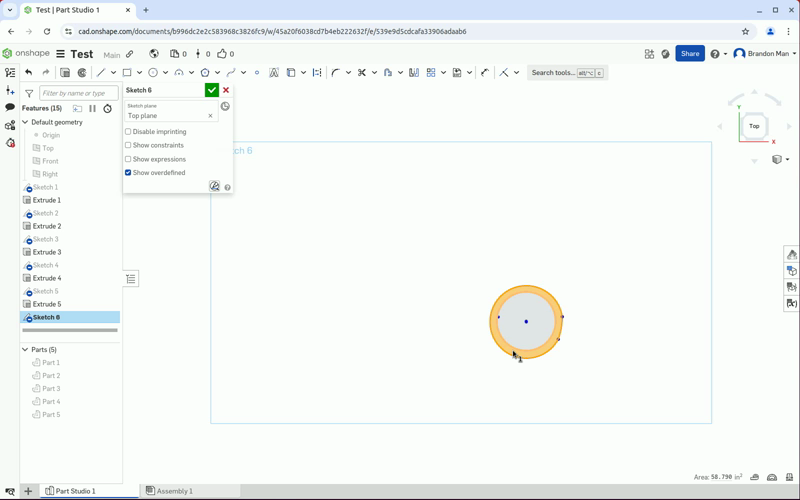
mouse_move(73, 352)
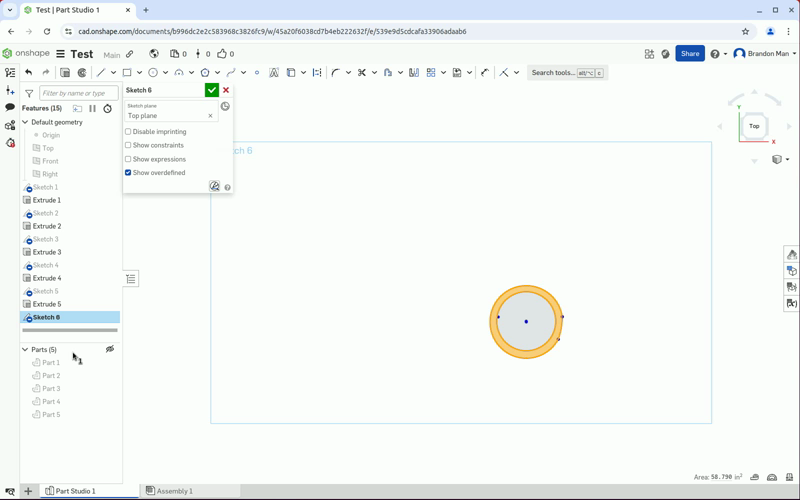
key(shift+y)
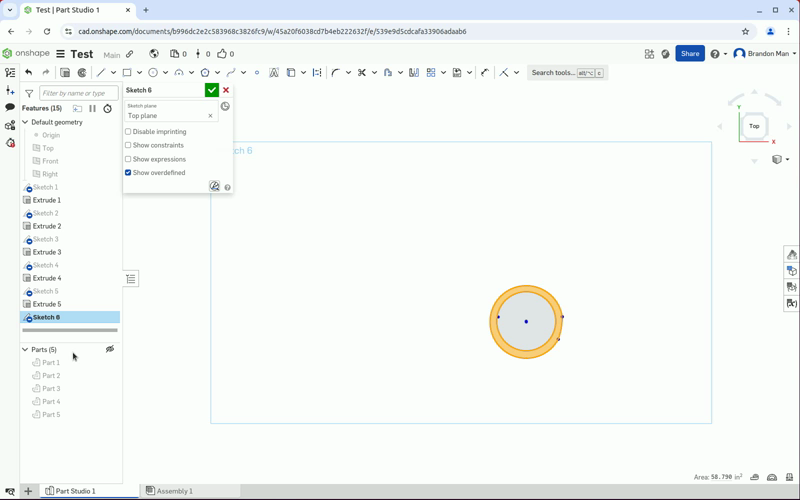
key(shift+e)
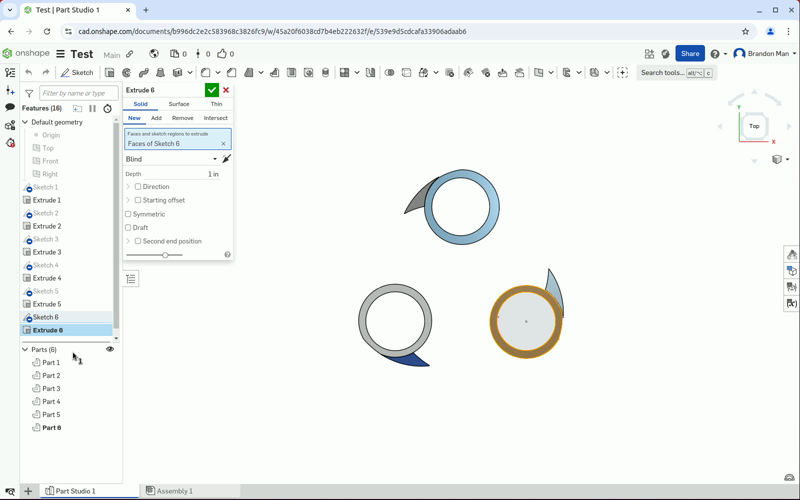
mouse_move(143, 106)
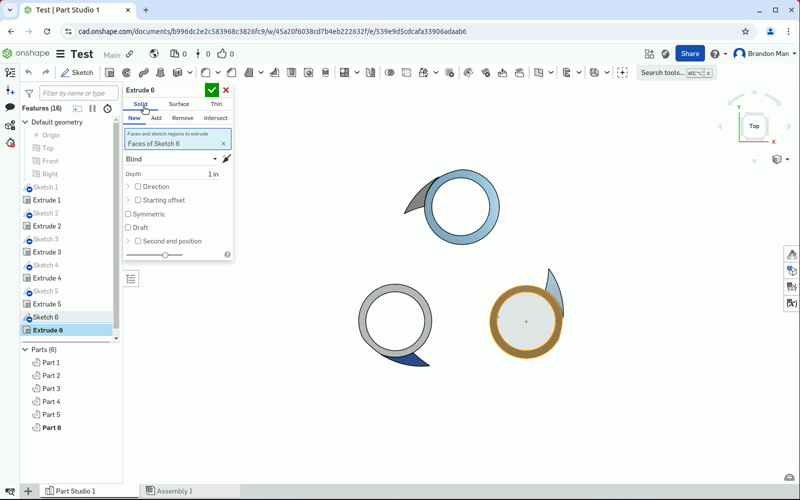
click(143, 106)
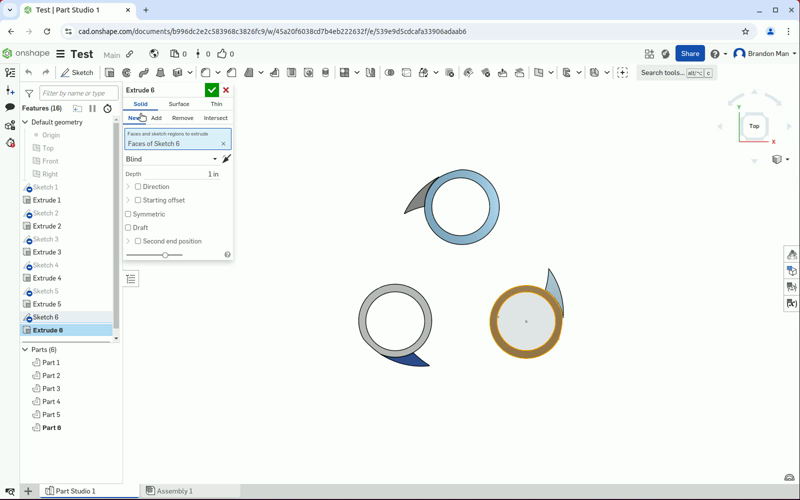
mouse_move(137, 120)
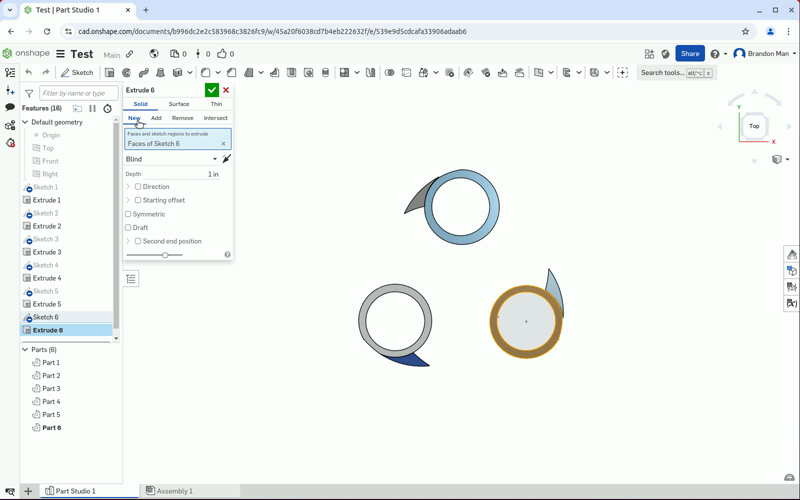
click(137, 120)
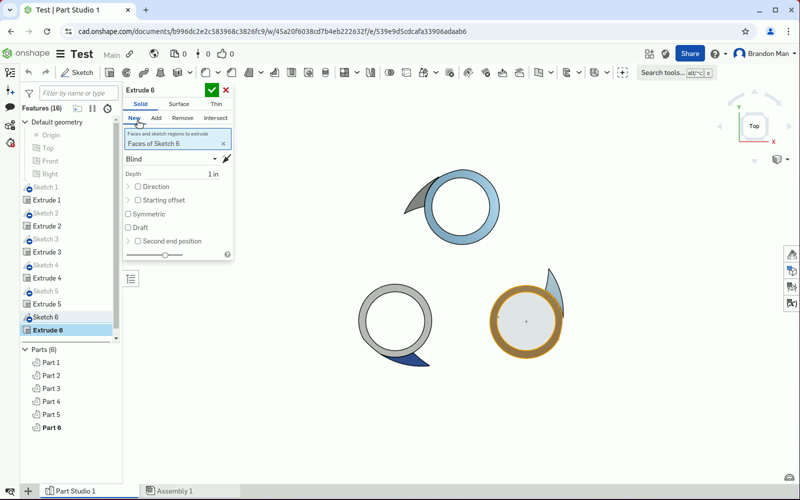
key(tab, 4)
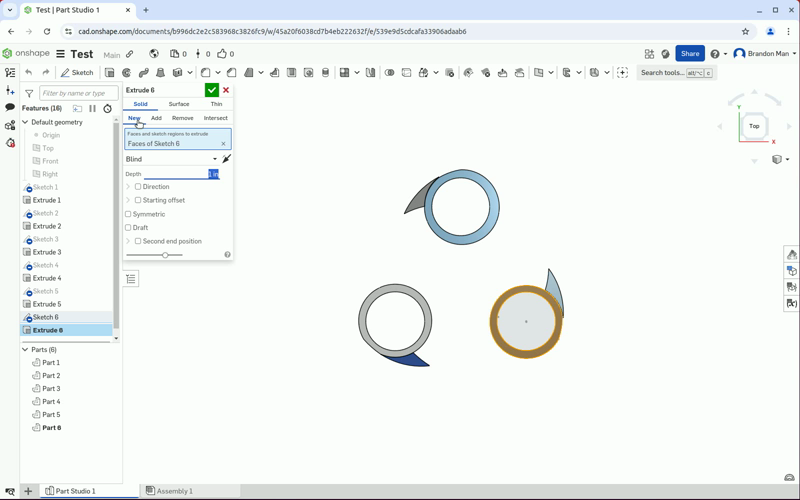
text(3.851)
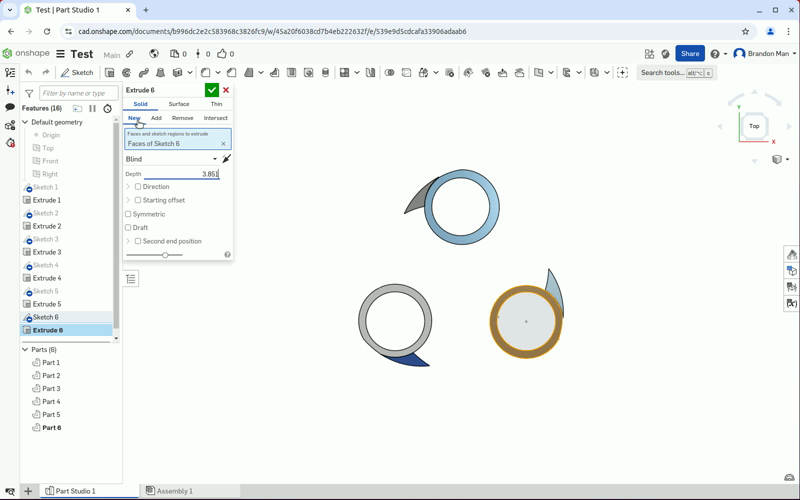
key(enter)
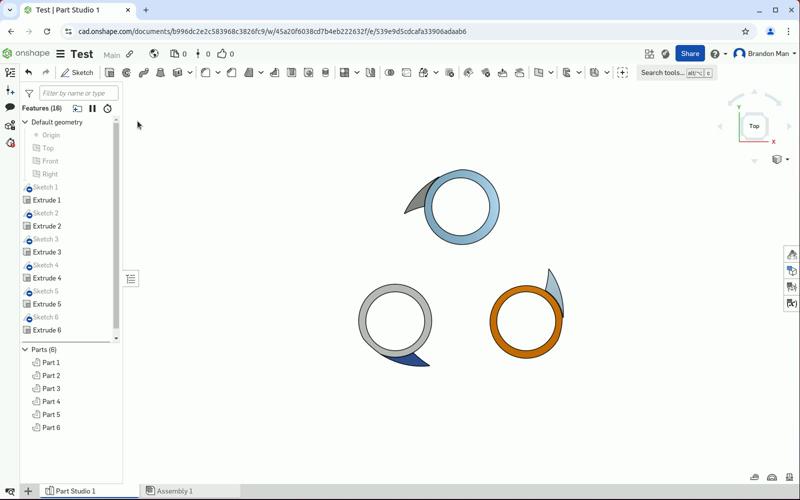
key(shift+h)
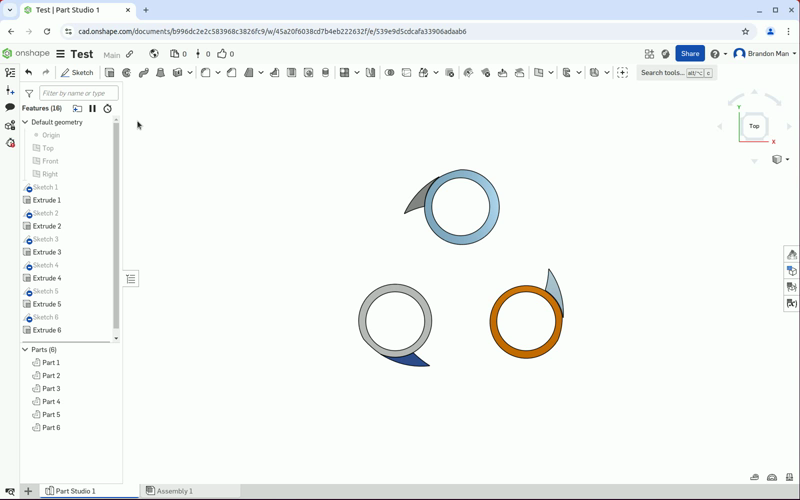
key(shift+h)
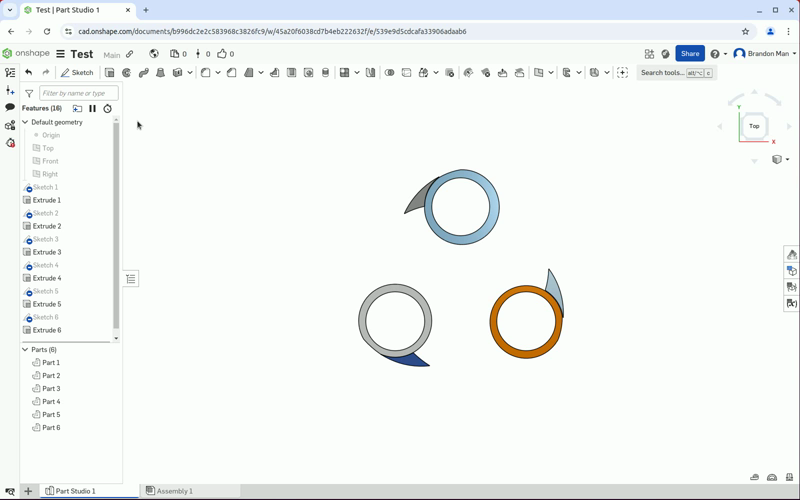
mouse_move(69, 189)
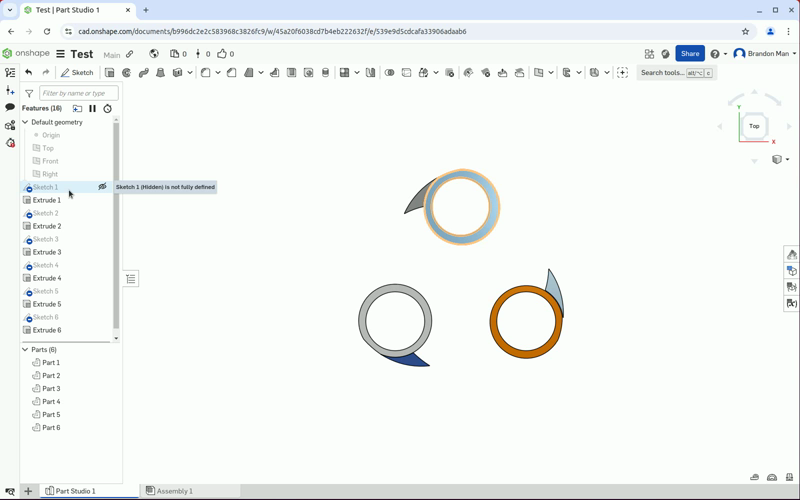
click(69, 189)
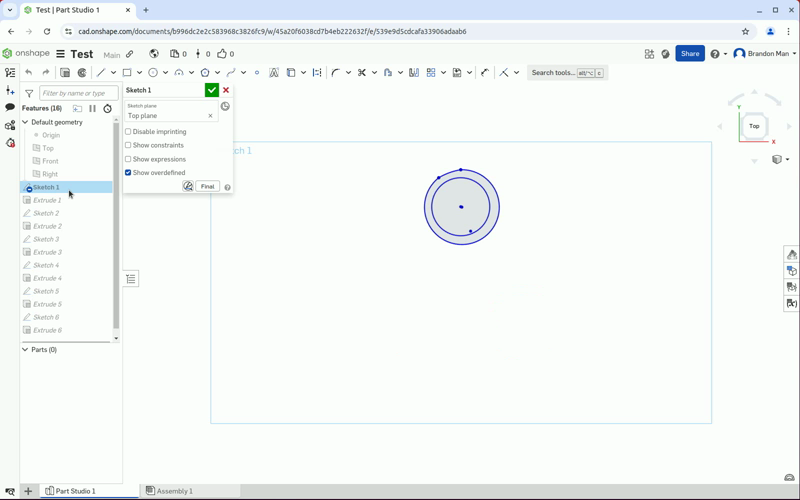
mouse_move(229, 92)
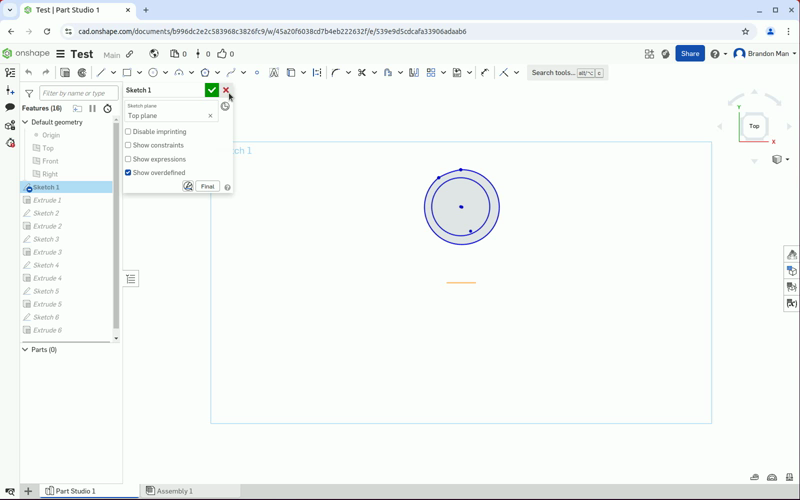
click(229, 92)
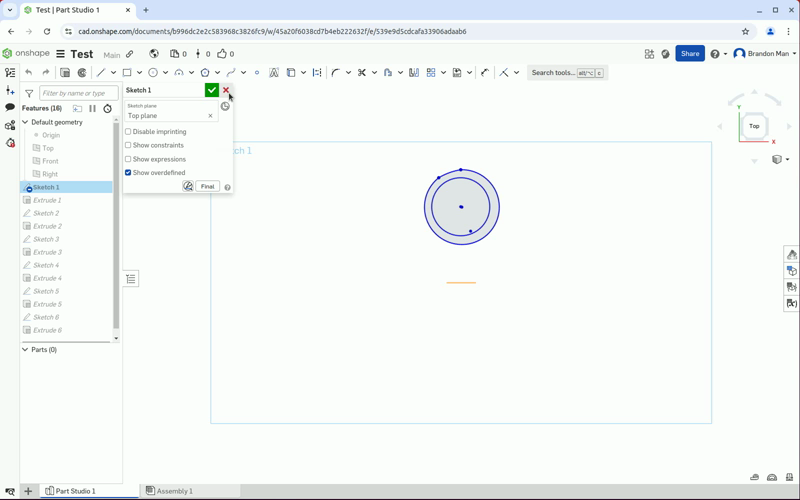
key(shift+s)
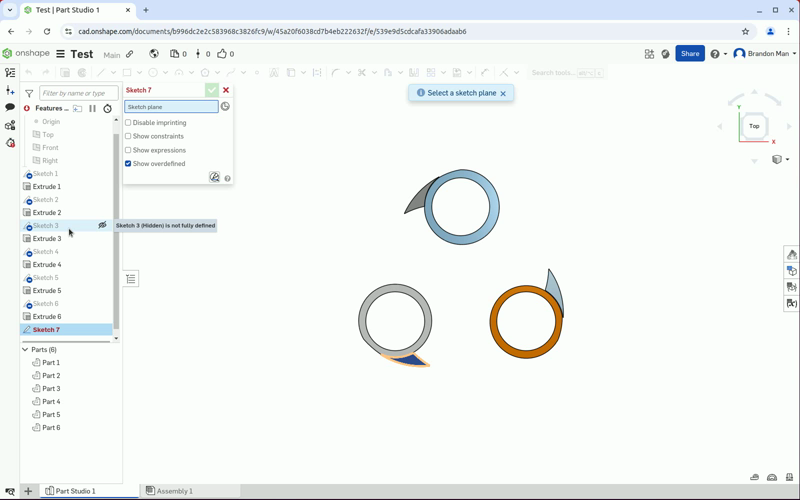
scroll(3)
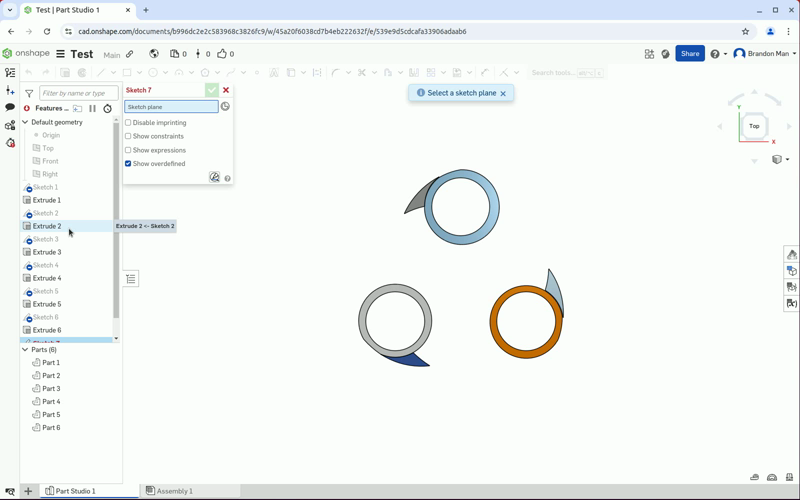
mouse_move(69, 150)
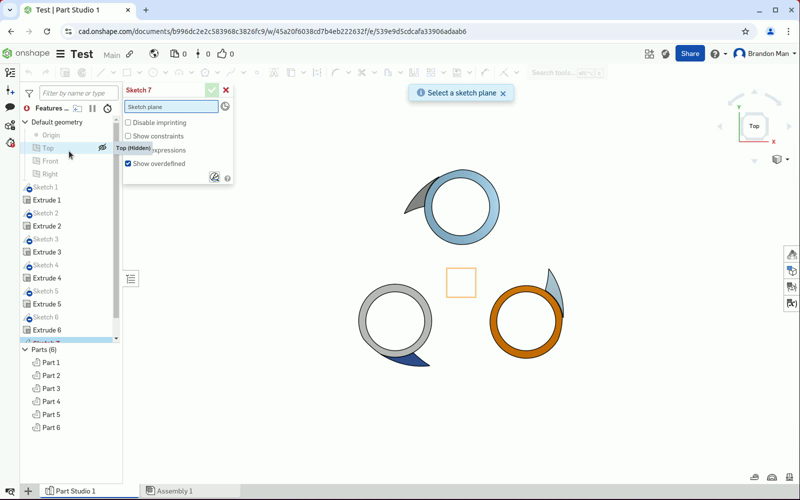
click(69, 150)
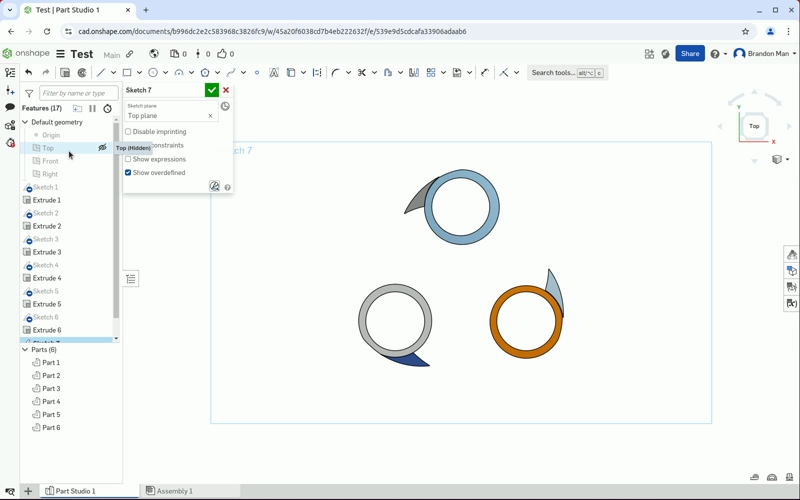
mouse_move(73, 352)
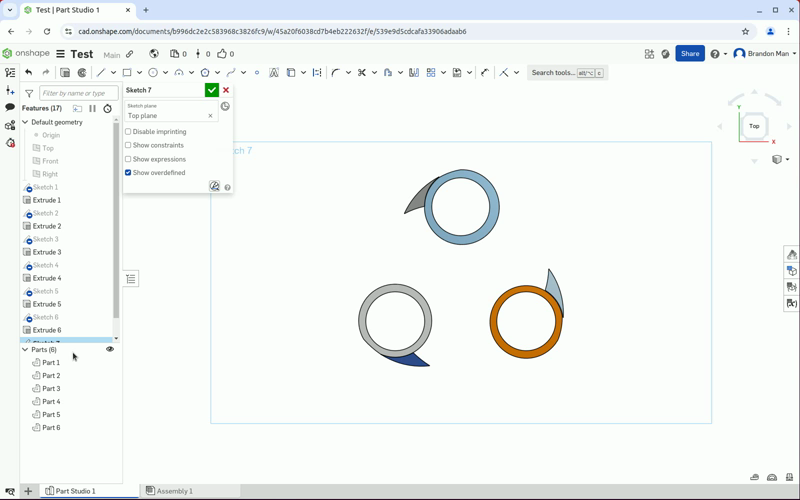
key(y)
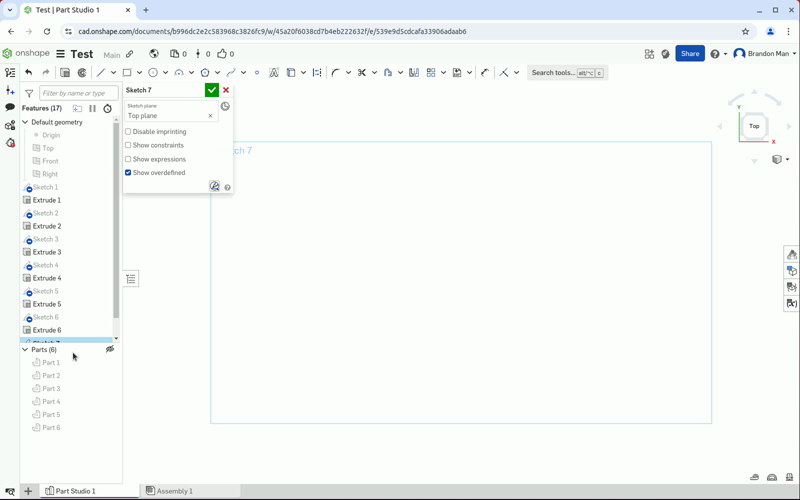
key(a)
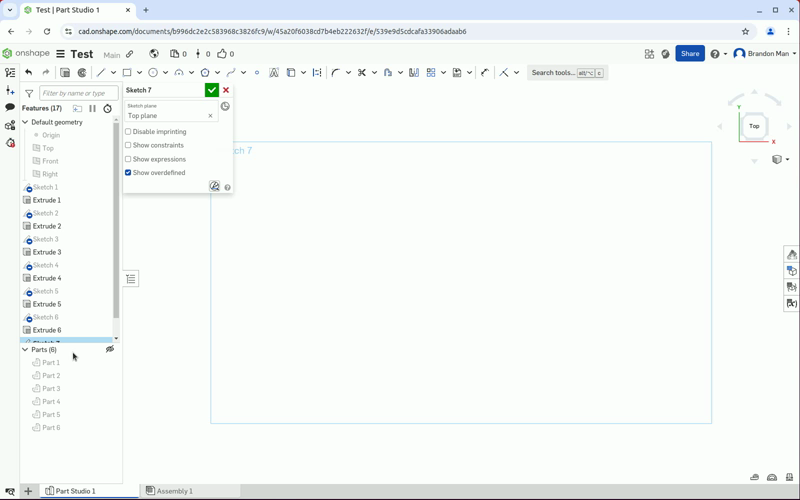
key_down(shift)
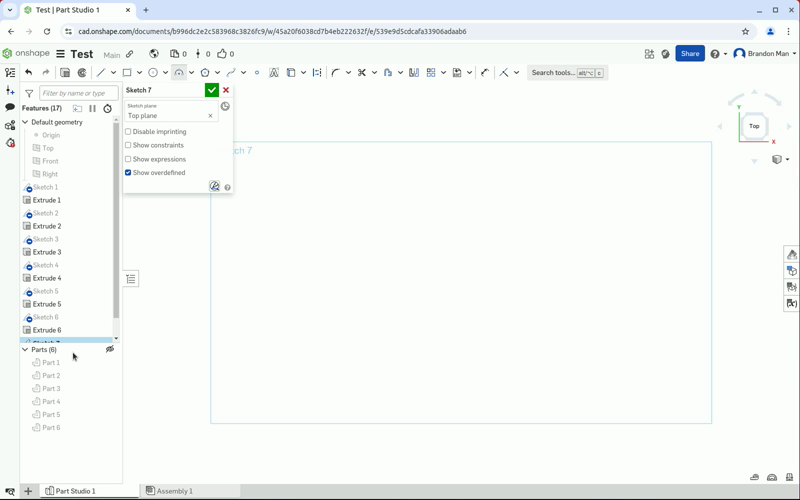
mouse_move(403, 285)
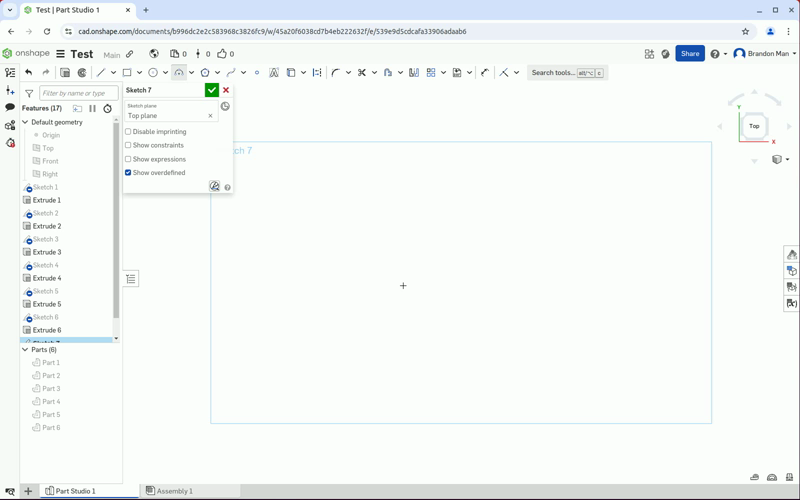
click(403, 285)
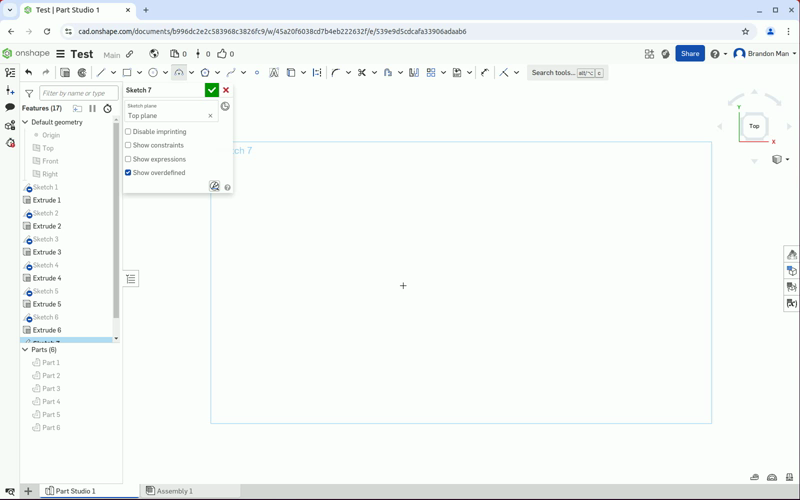
key_up(shift)
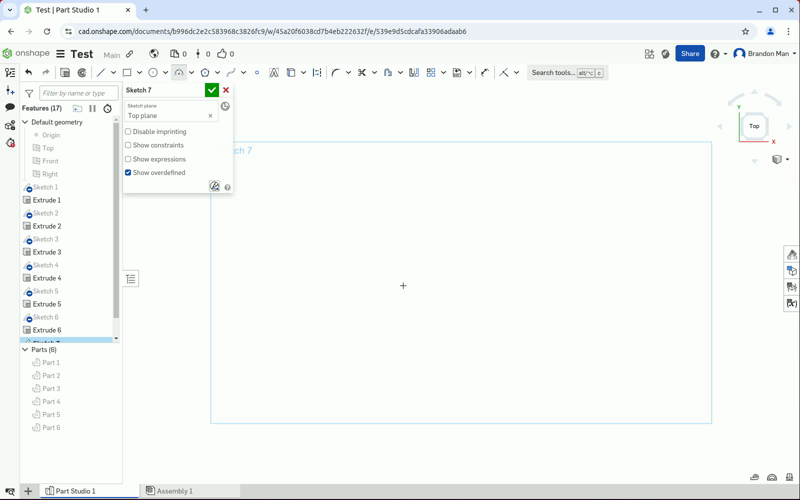
key_down(shift)
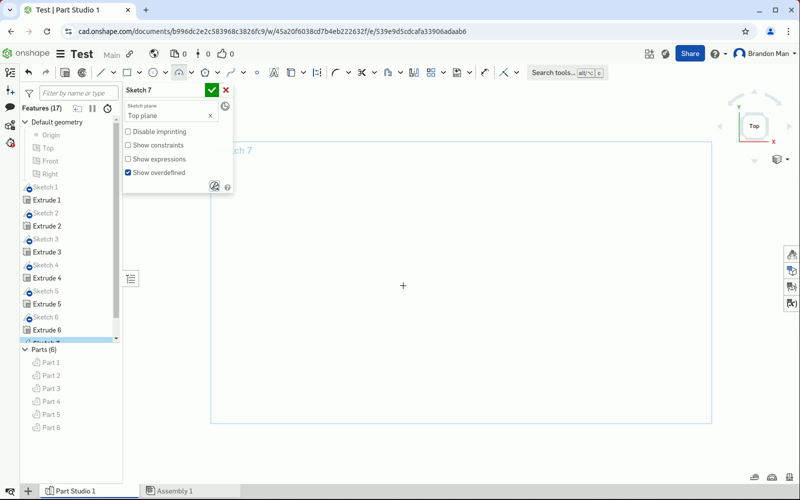
mouse_move(426, 338)
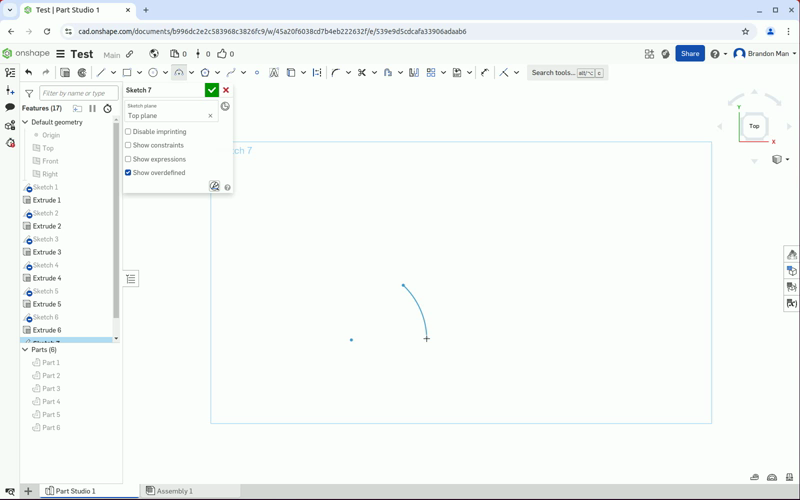
click(426, 338)
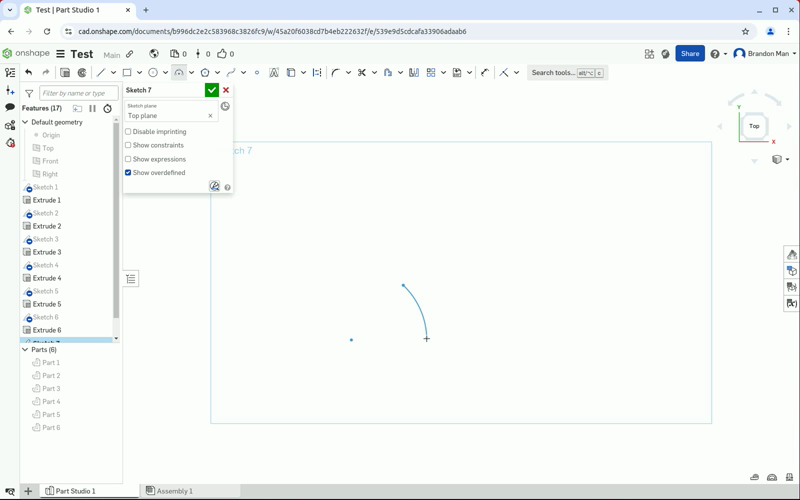
mouse_move(428, 306)
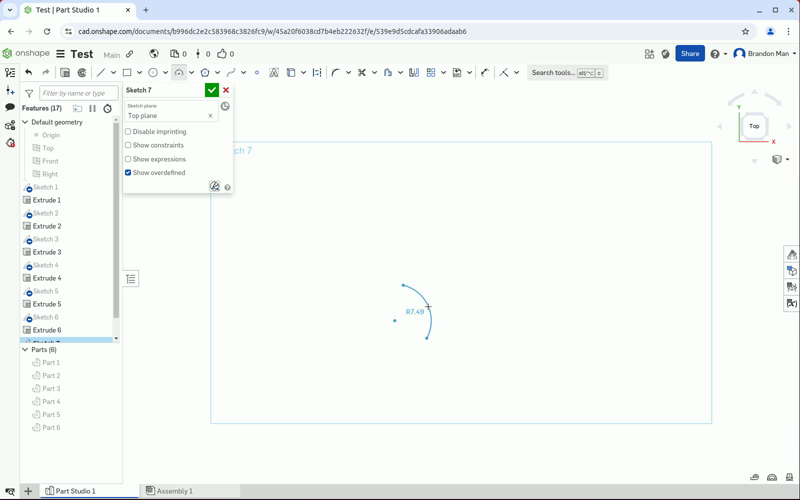
click(428, 306)
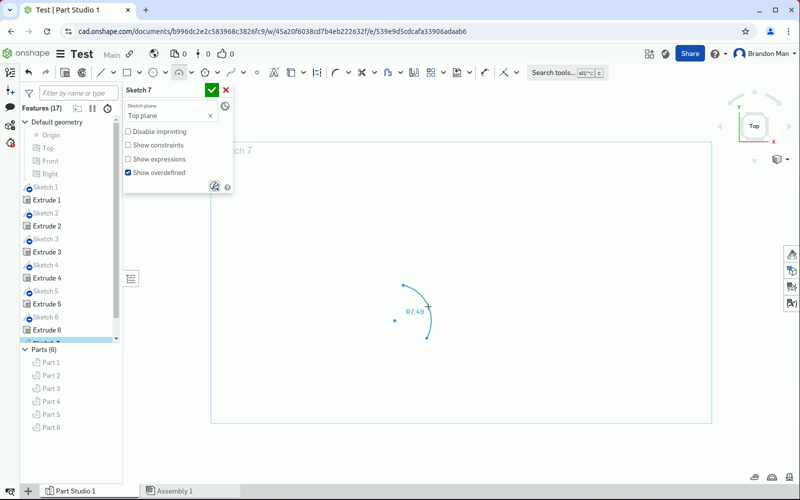
key_up(shift)
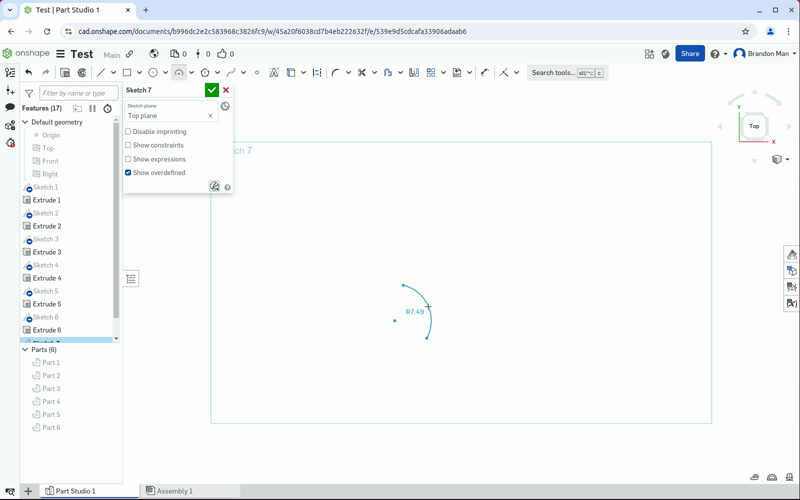
mouse_move(426, 338)
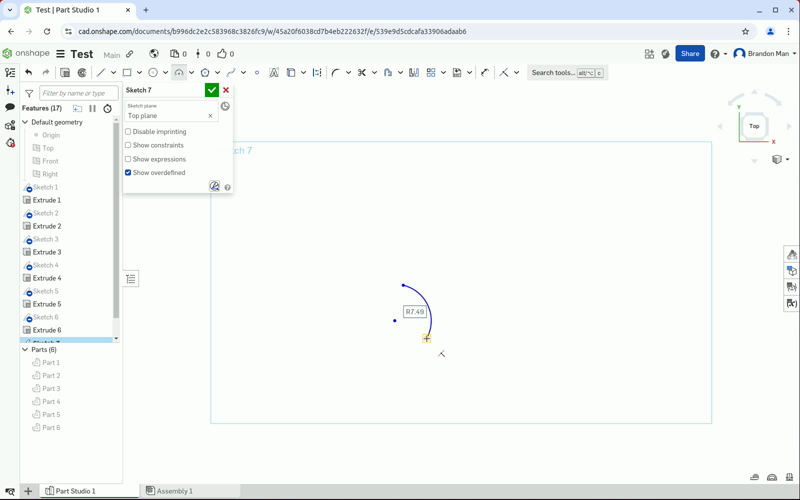
click(426, 338)
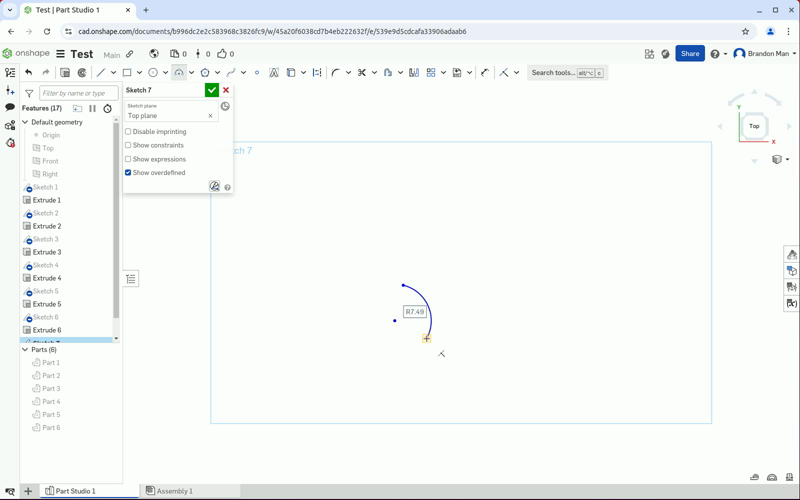
key_down(shift)
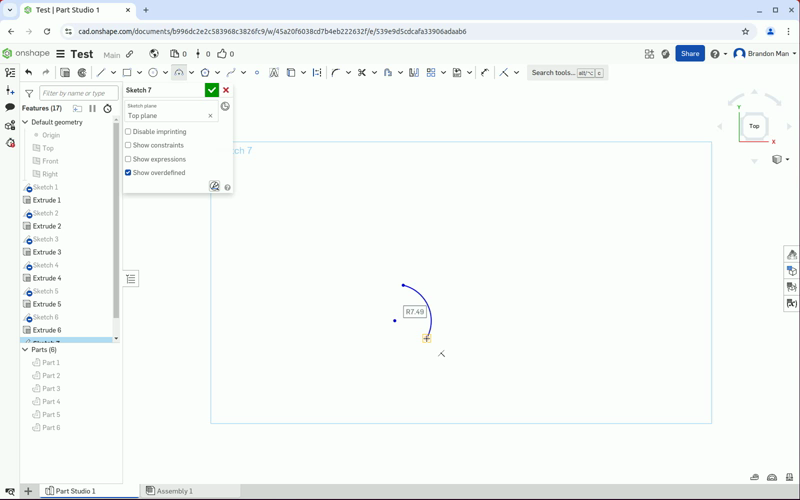
mouse_move(491, 330)
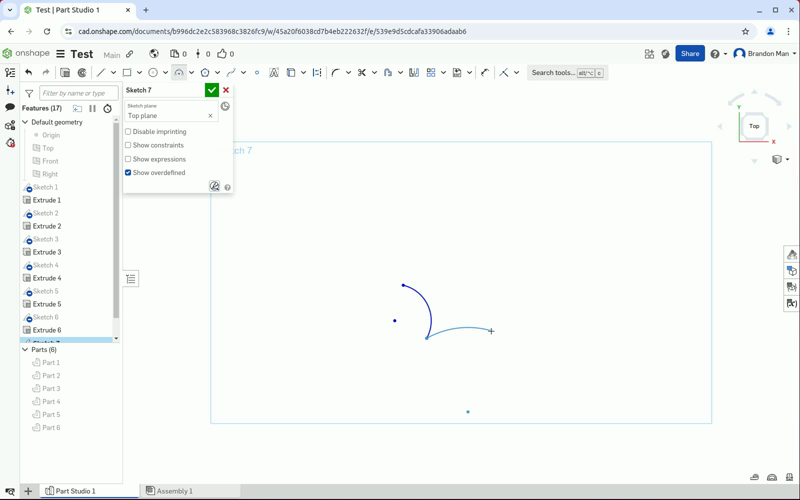
click(491, 330)
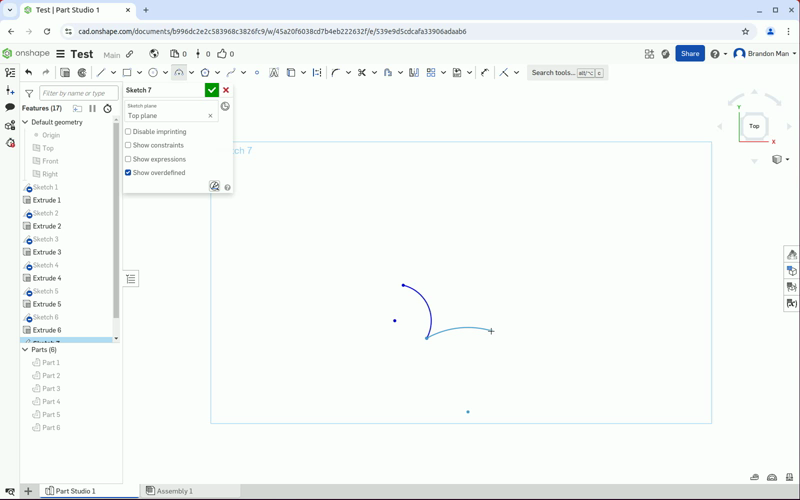
mouse_move(457, 321)
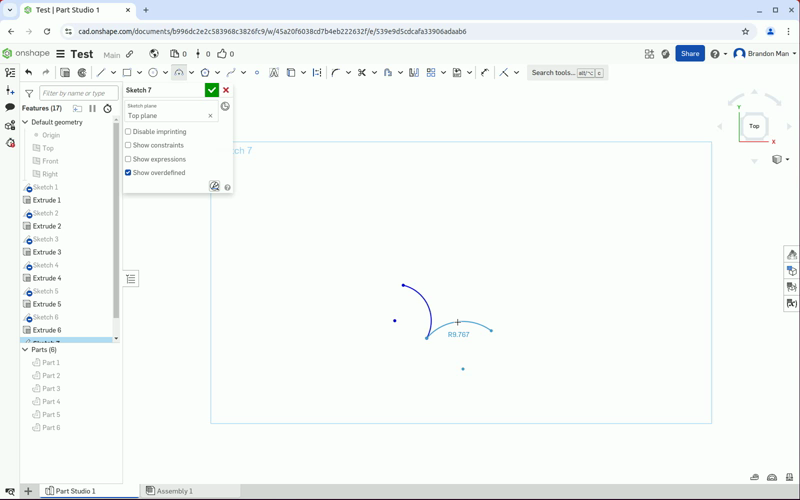
click(457, 321)
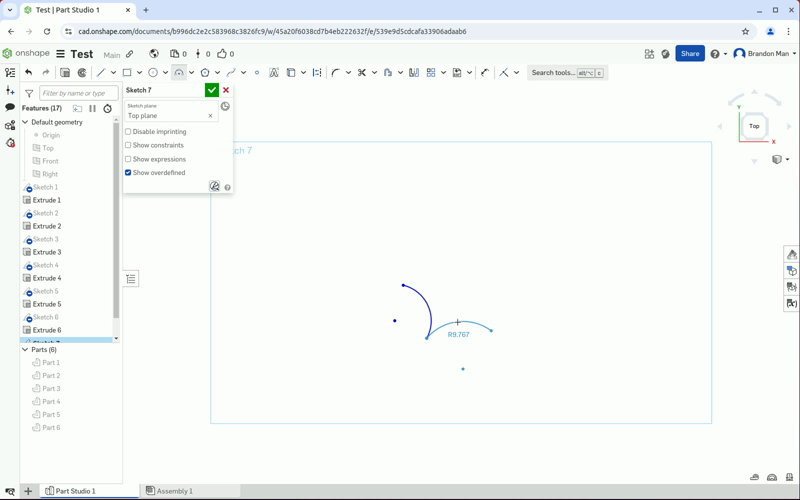
key_up(shift)
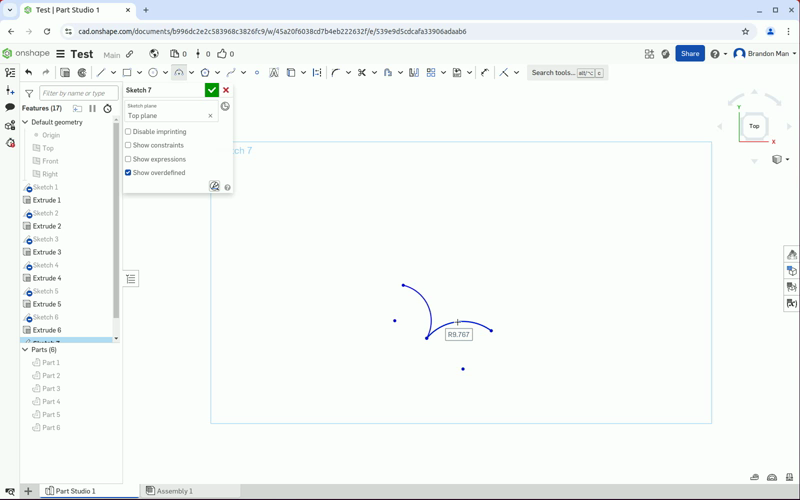
mouse_move(491, 330)
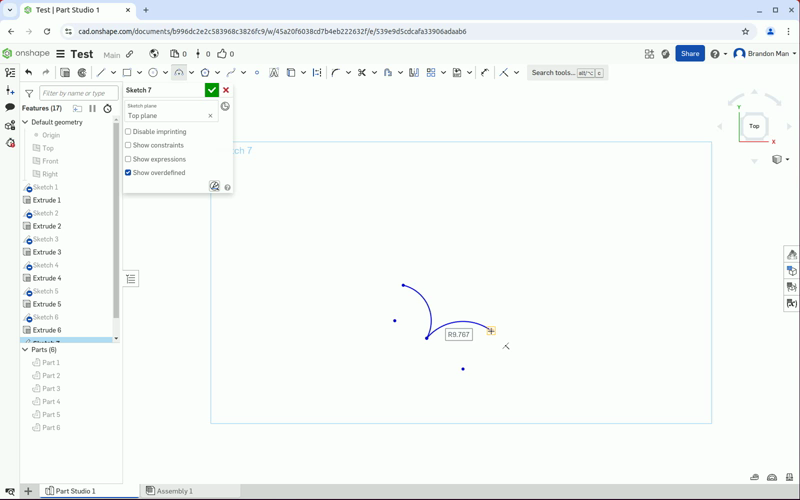
click(491, 330)
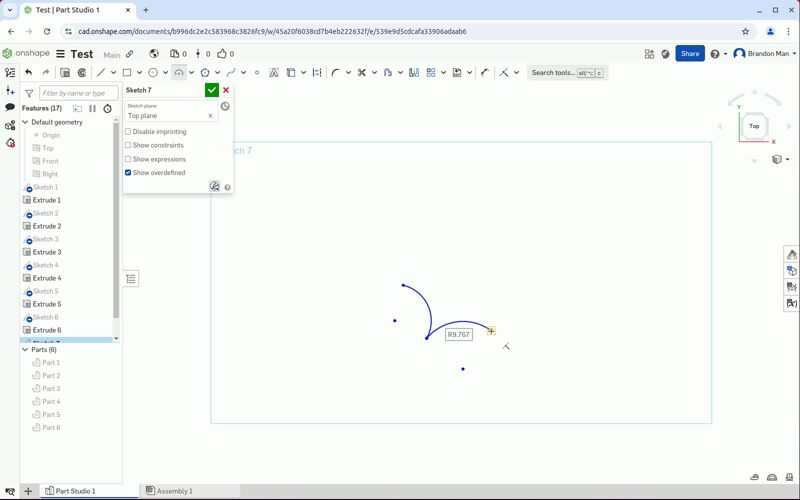
key_down(shift)
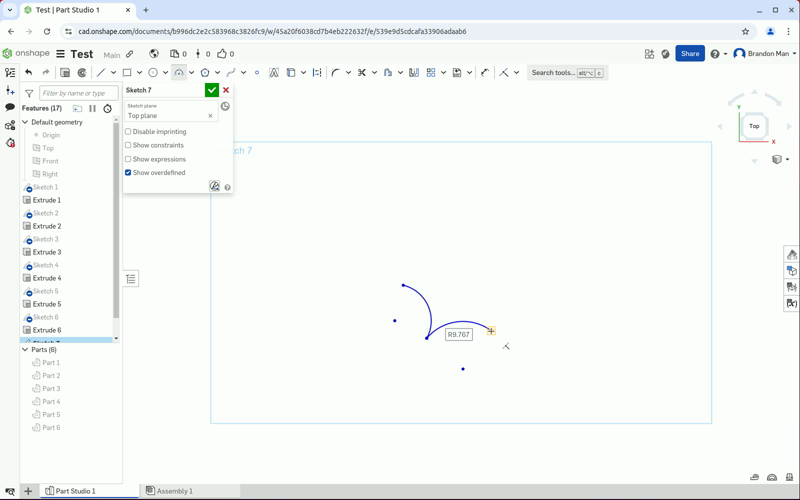
mouse_move(526, 284)
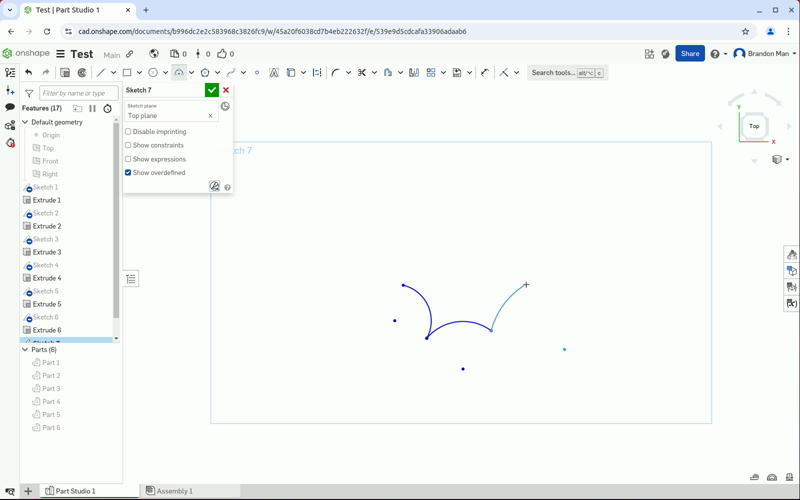
click(526, 284)
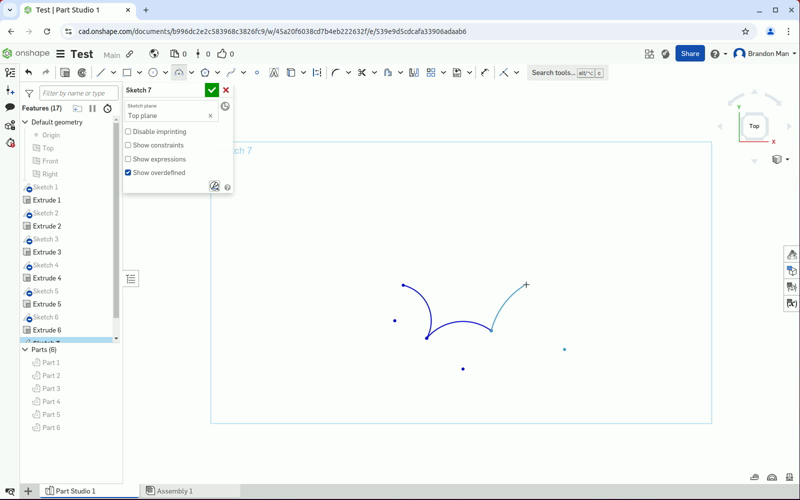
mouse_move(497, 298)
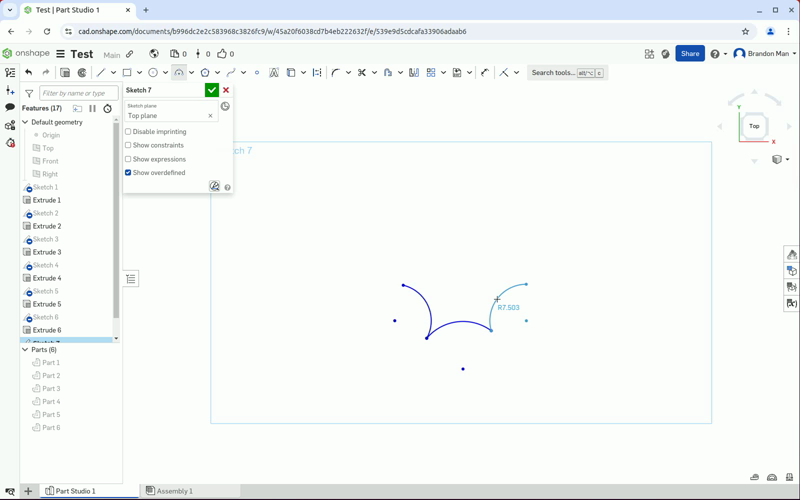
click(497, 298)
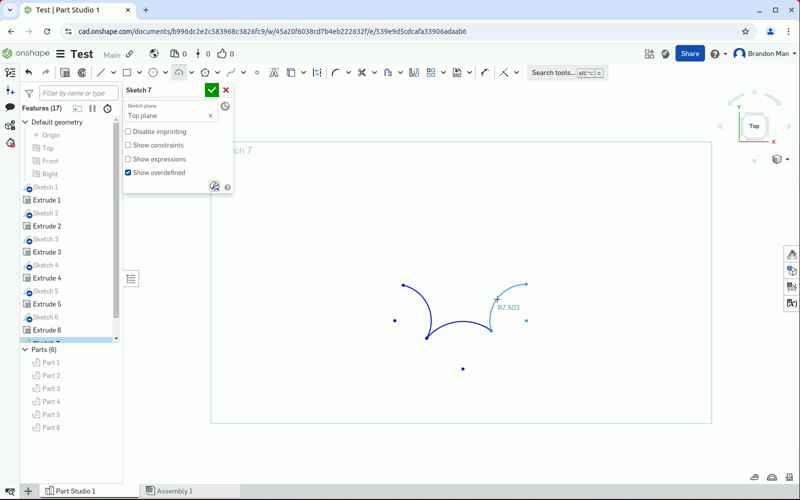
key_up(shift)
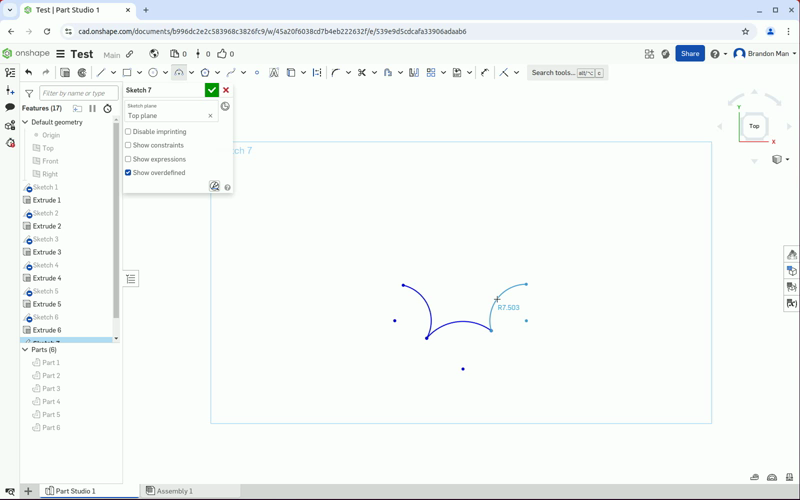
mouse_move(526, 284)
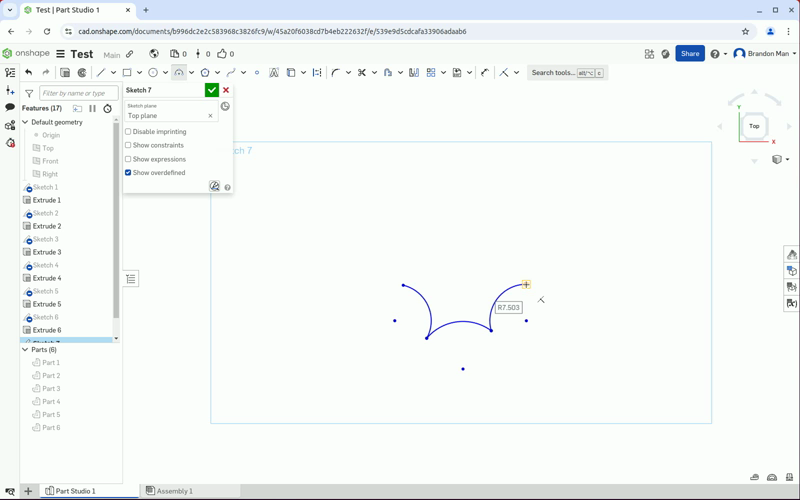
click(526, 284)
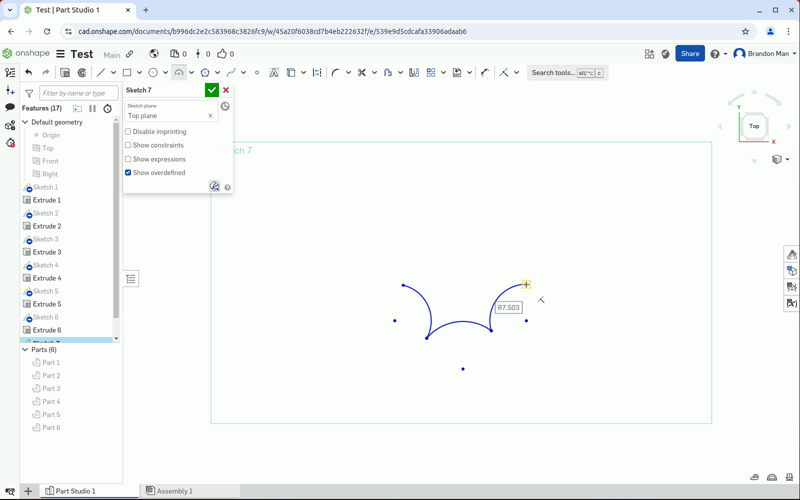
key_down(shift)
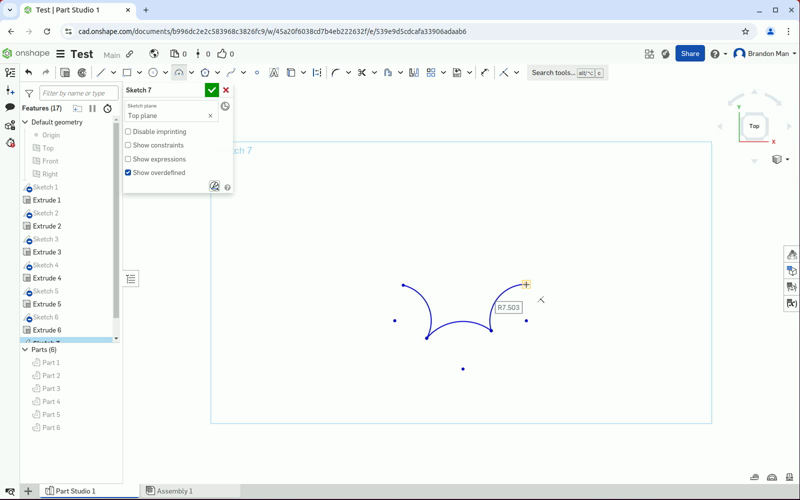
mouse_move(486, 232)
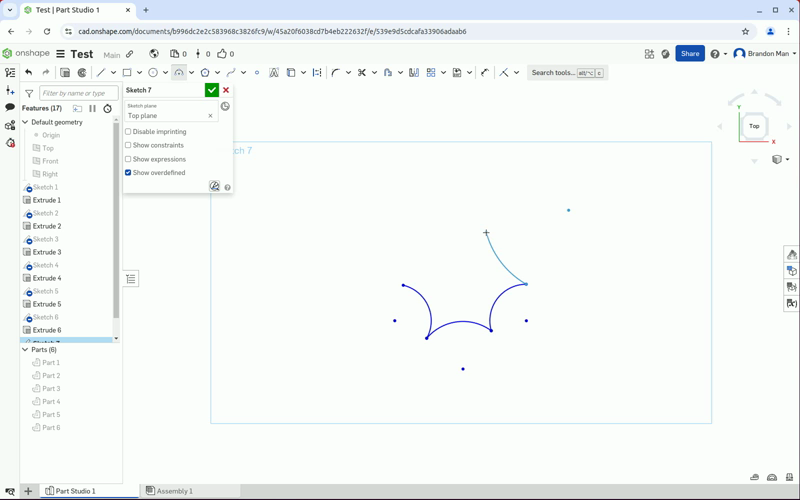
click(486, 232)
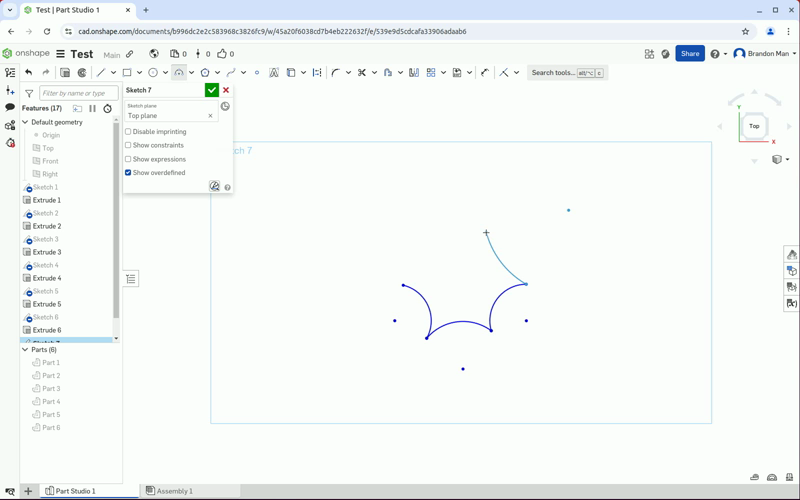
mouse_move(495, 266)
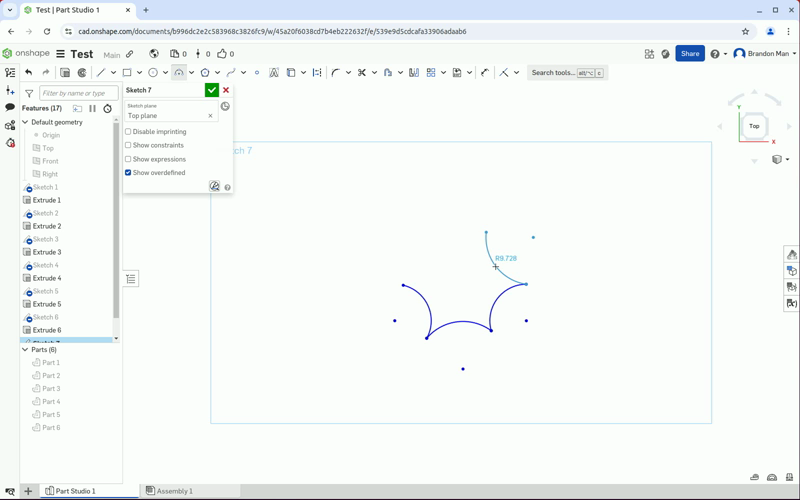
click(495, 266)
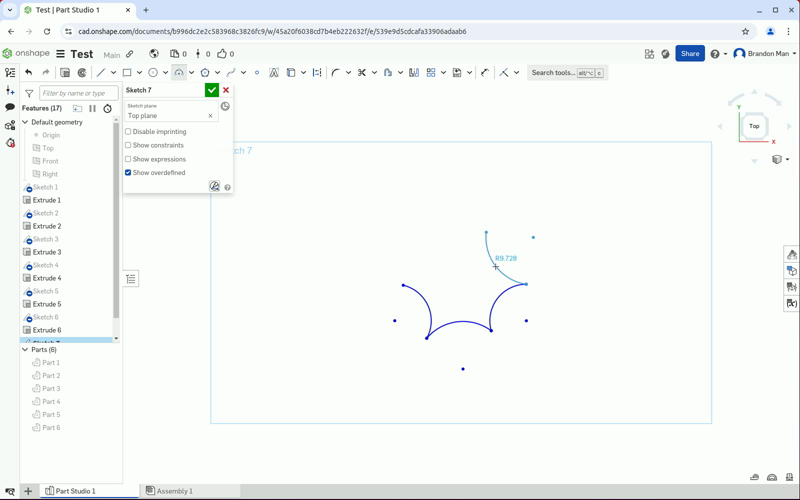
key_up(shift)
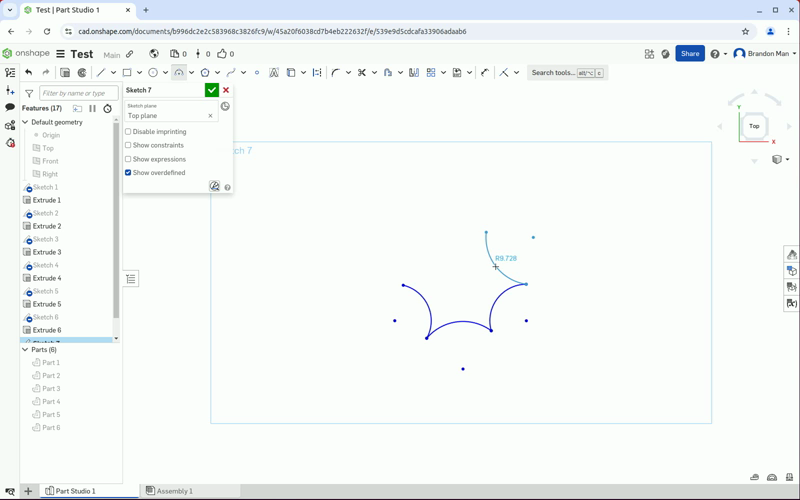
mouse_move(486, 232)
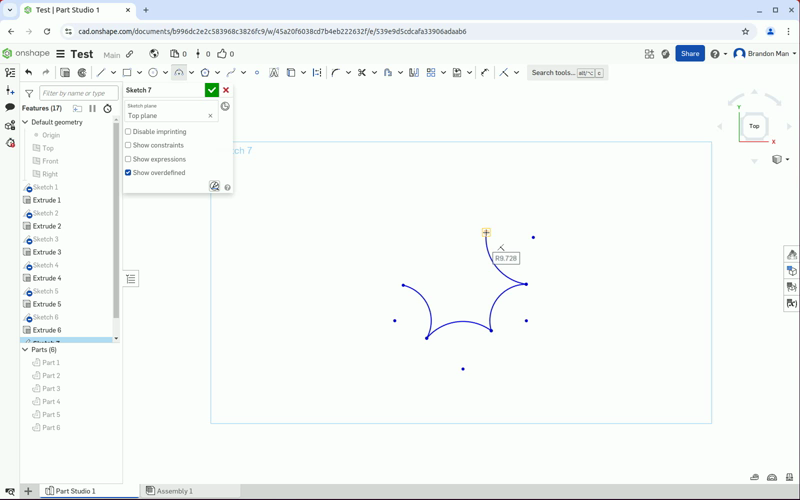
click(486, 232)
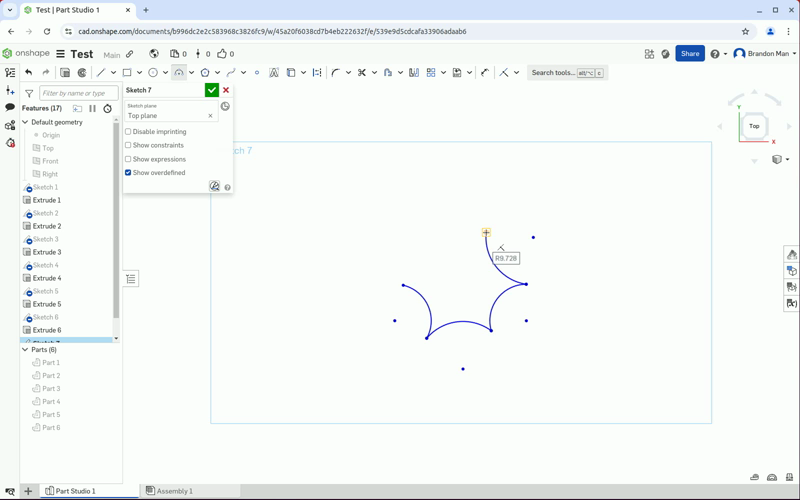
key_down(shift)
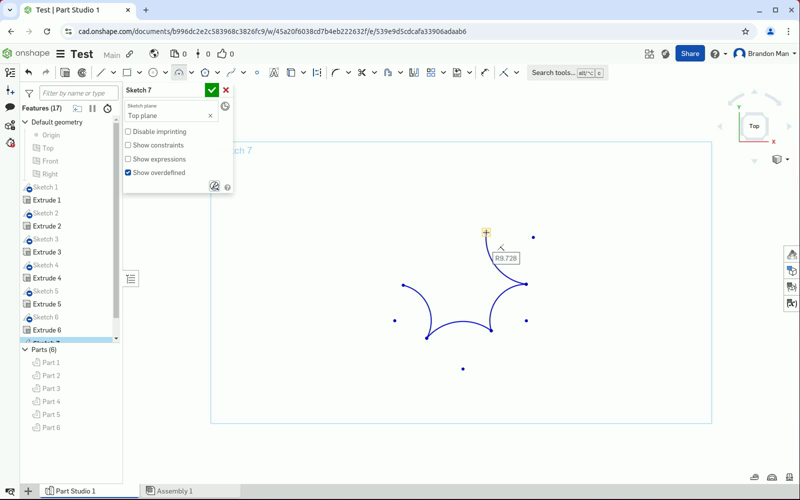
mouse_move(429, 224)
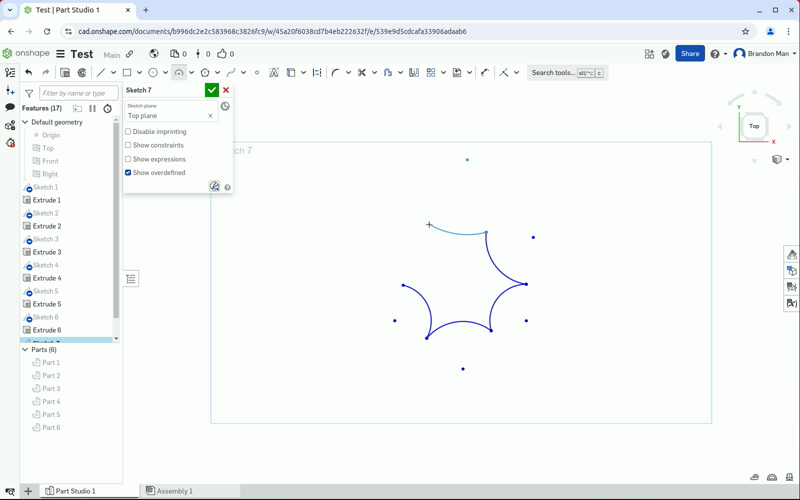
click(429, 224)
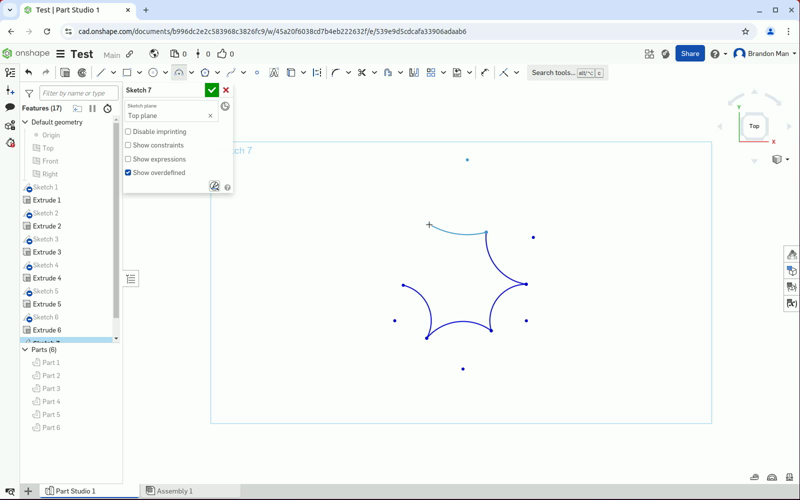
mouse_move(455, 242)
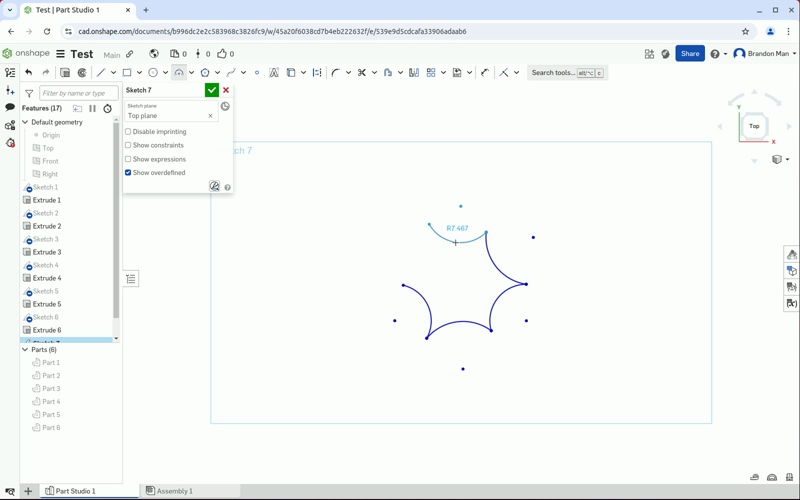
click(455, 242)
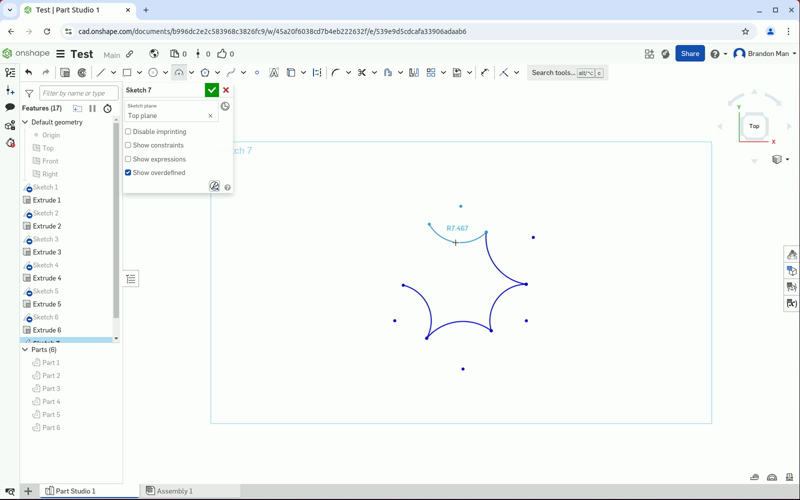
key_up(shift)
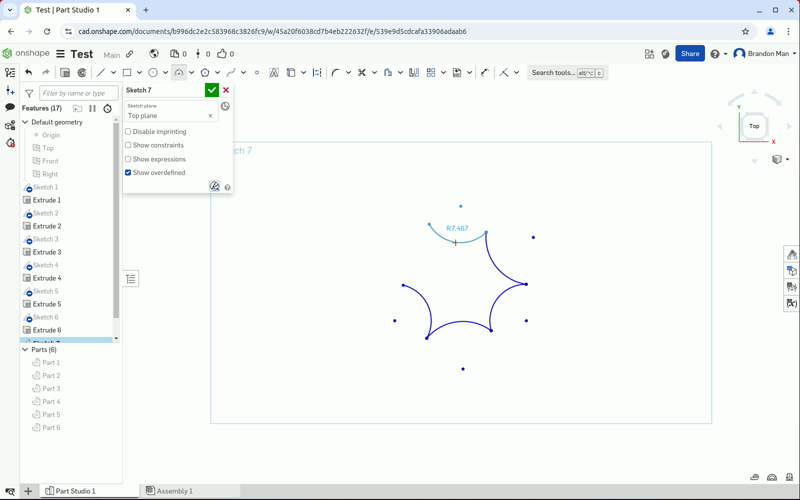
mouse_move(429, 224)
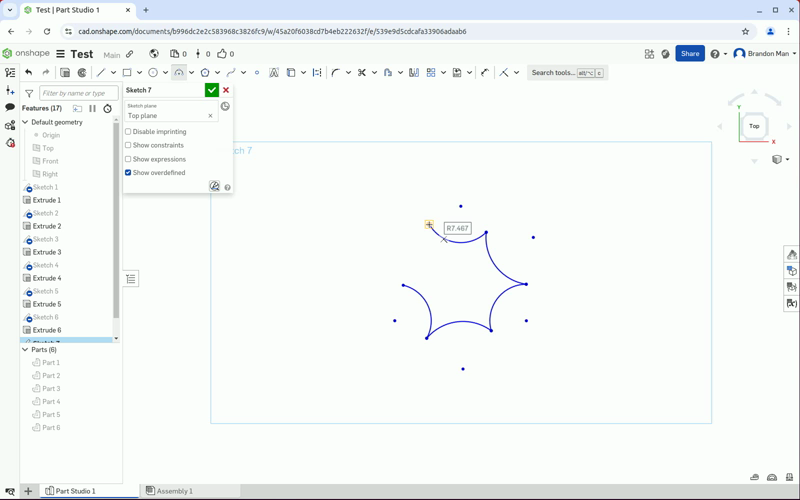
click(429, 224)
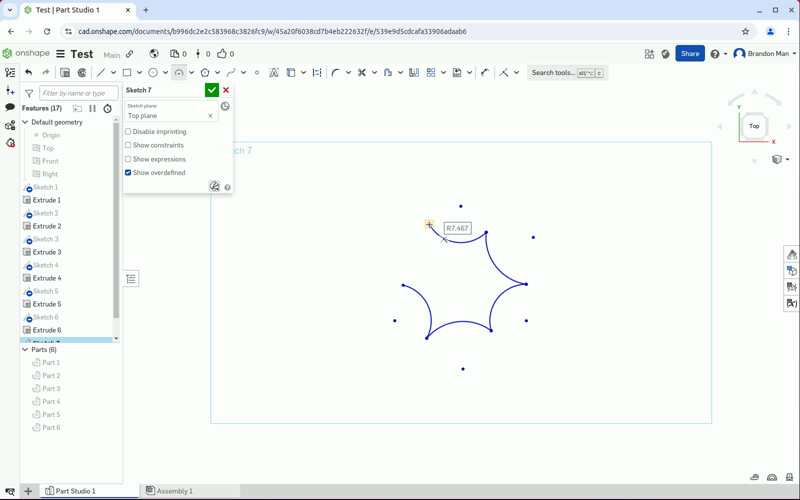
mouse_move(403, 285)
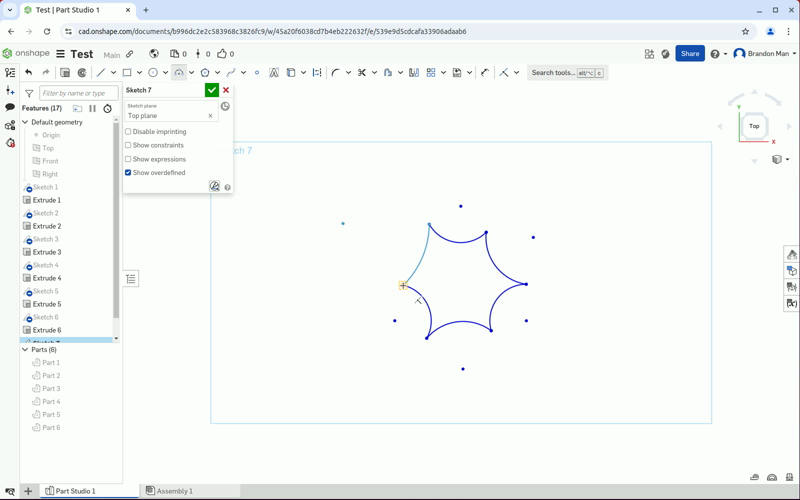
click(403, 285)
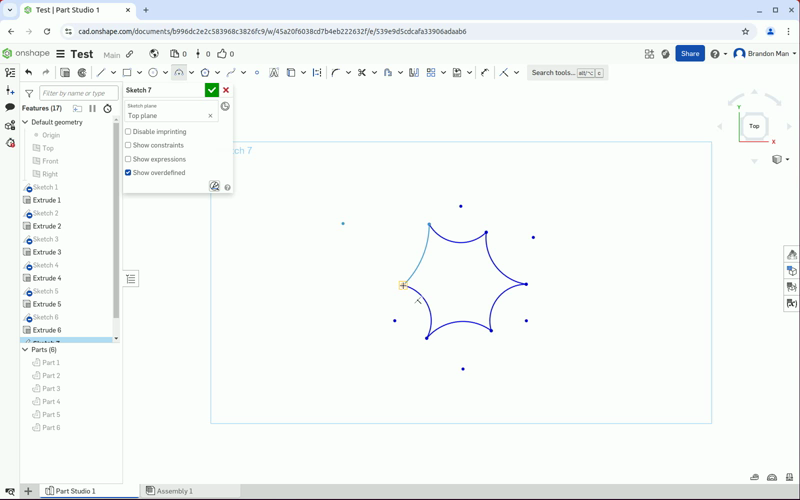
key_down(shift)
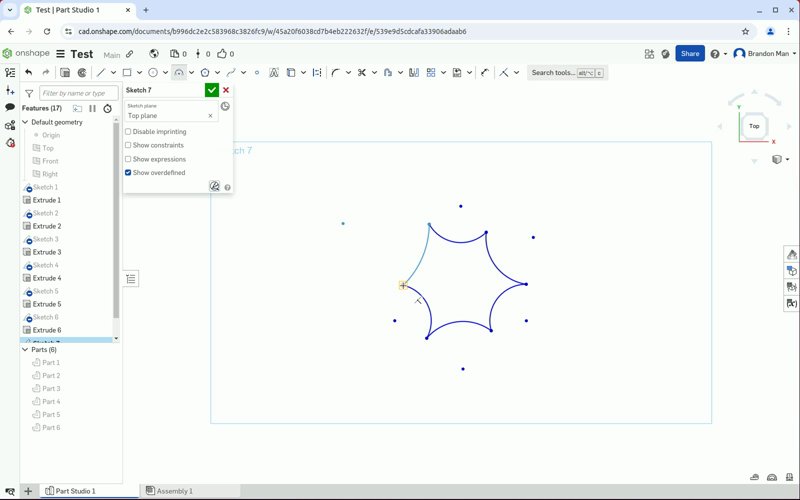
mouse_move(428, 260)
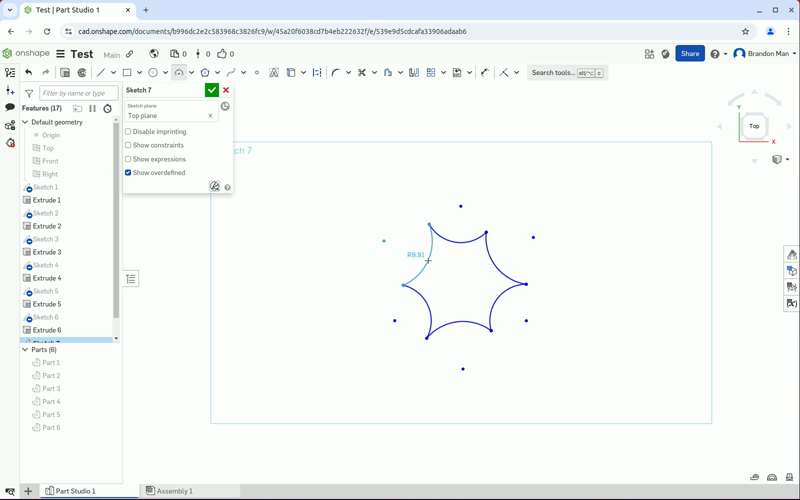
click(428, 260)
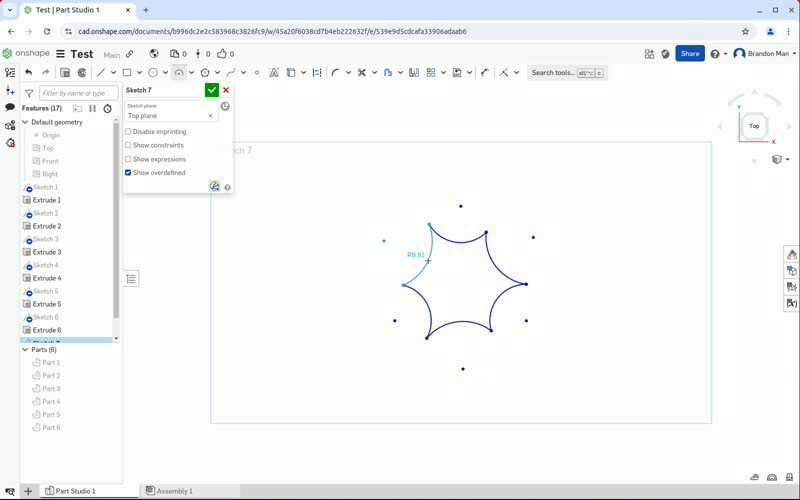
key_up(shift)
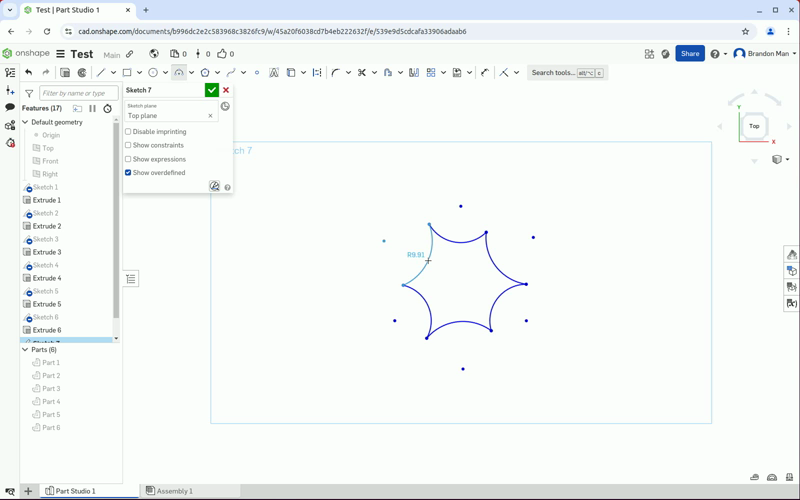
key(esc)
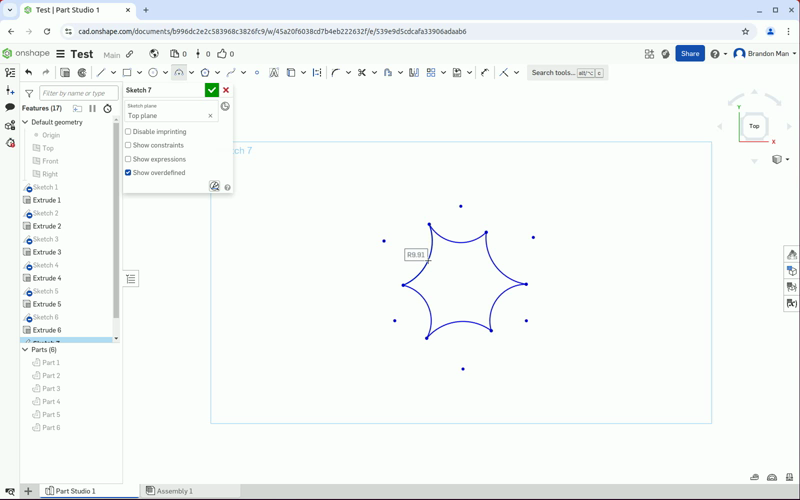
key(c)
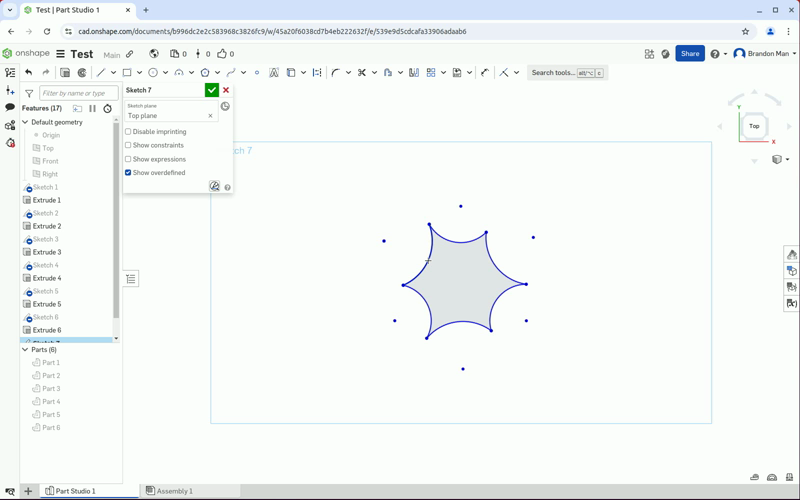
key_down(shift)
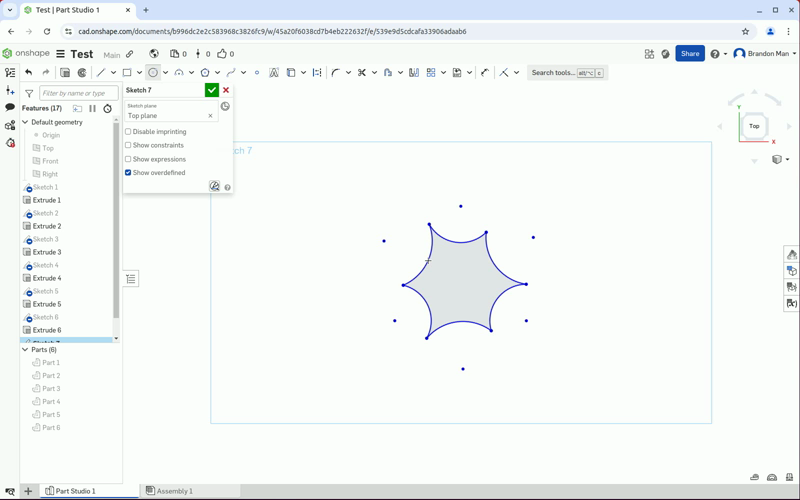
mouse_move(460, 282)
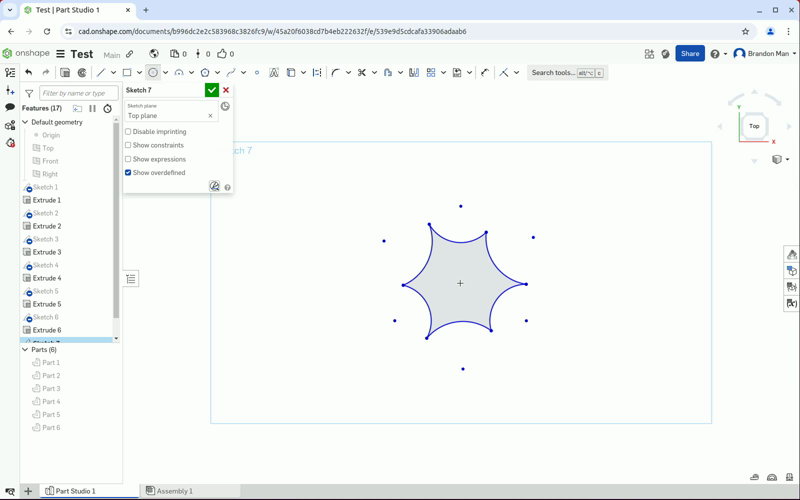
click(460, 282)
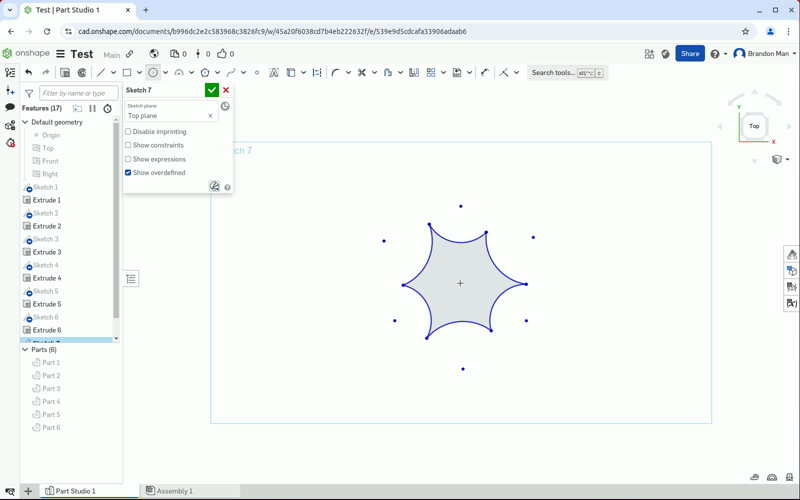
key_up(shift)
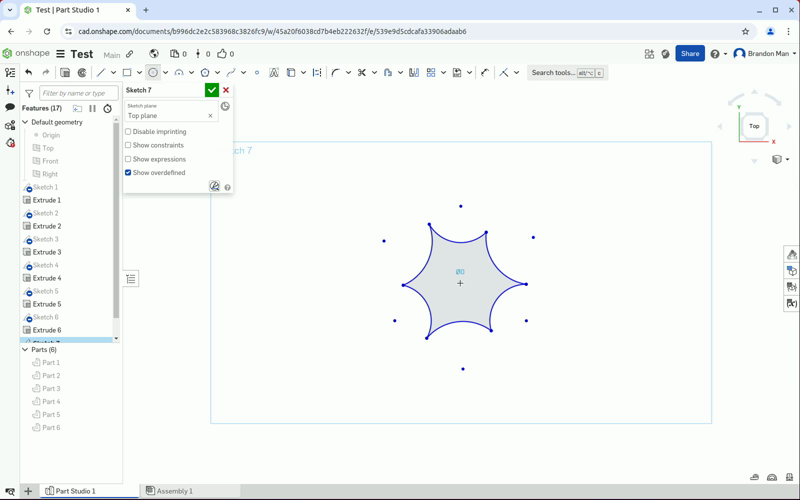
mouse_move(496, 282)
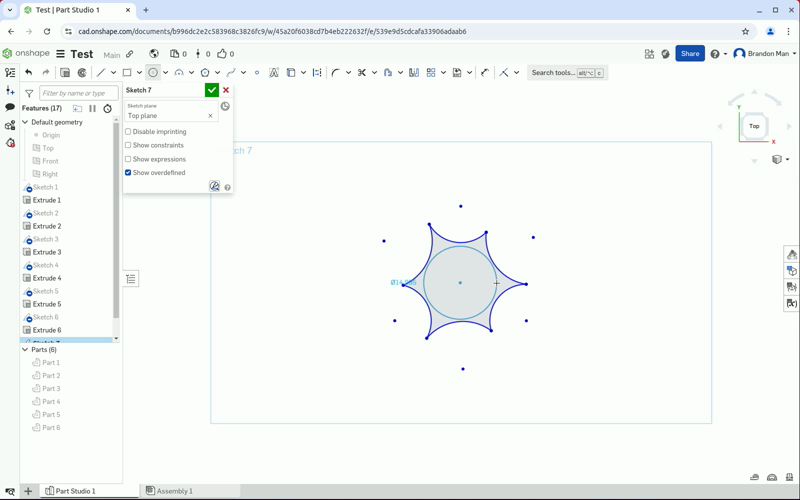
click(496, 282)
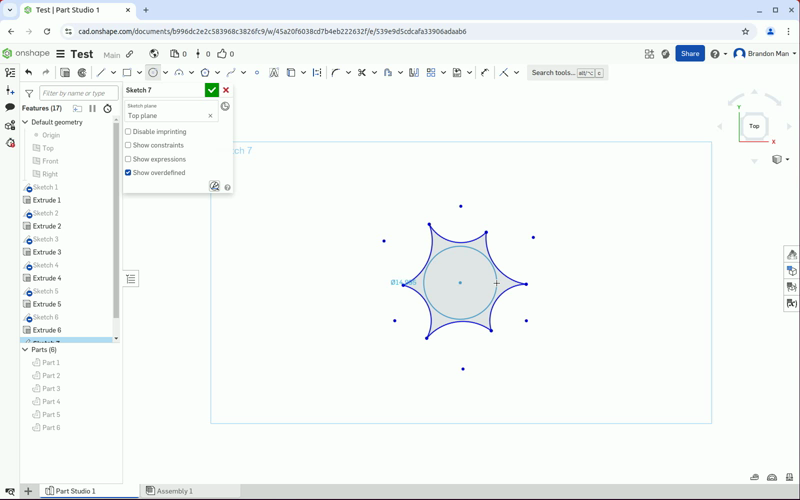
key(esc)
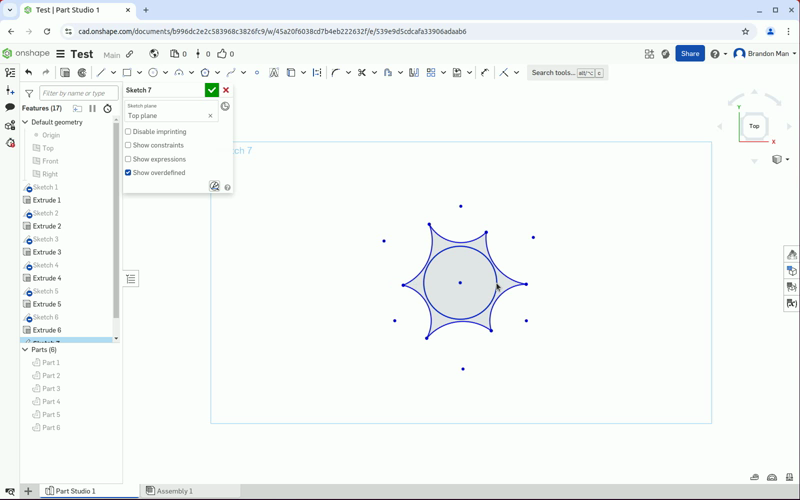
mouse_move(451, 316)
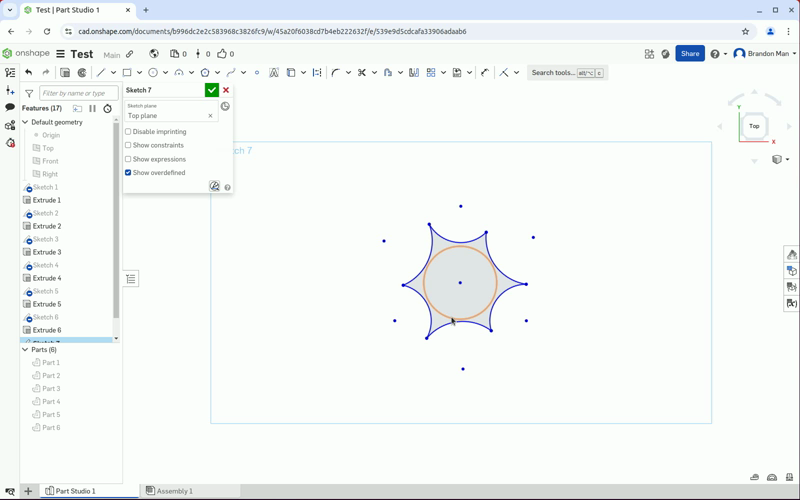
scroll(6)
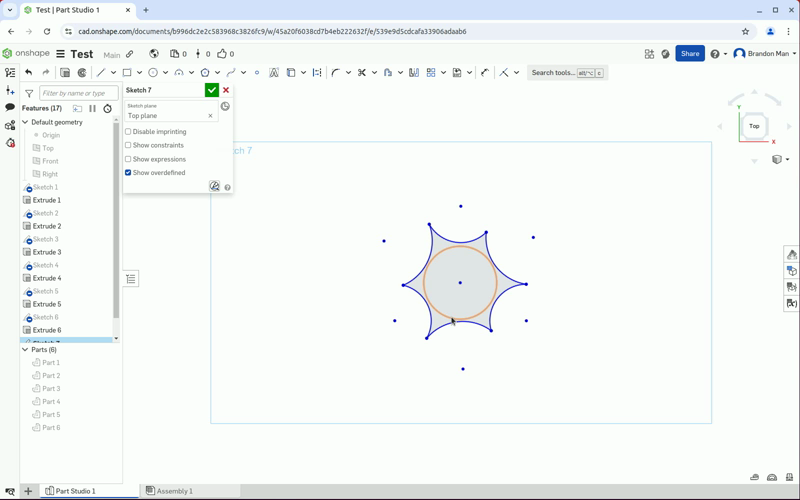
scroll(6)
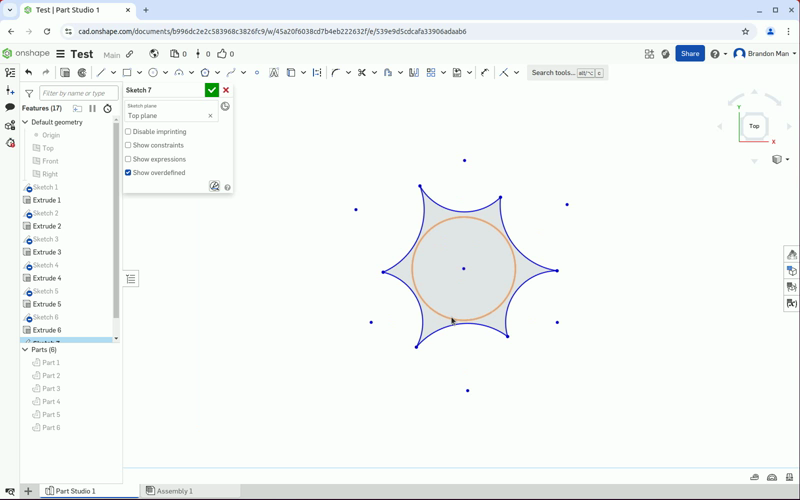
scroll(6)
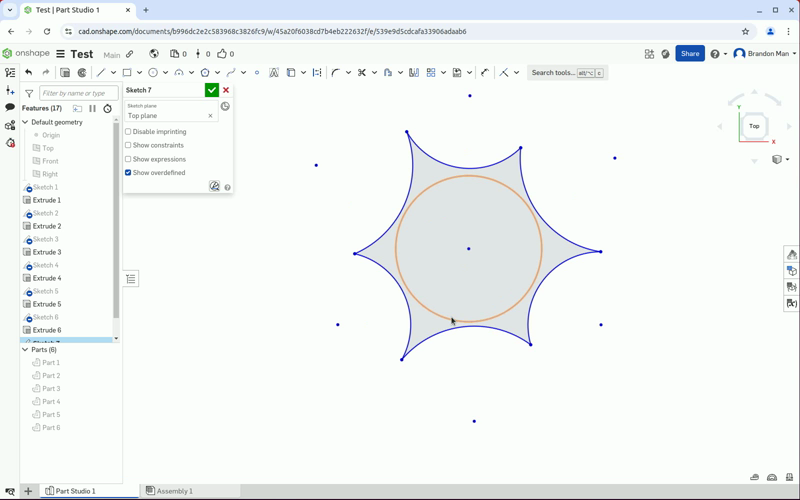
scroll(6)
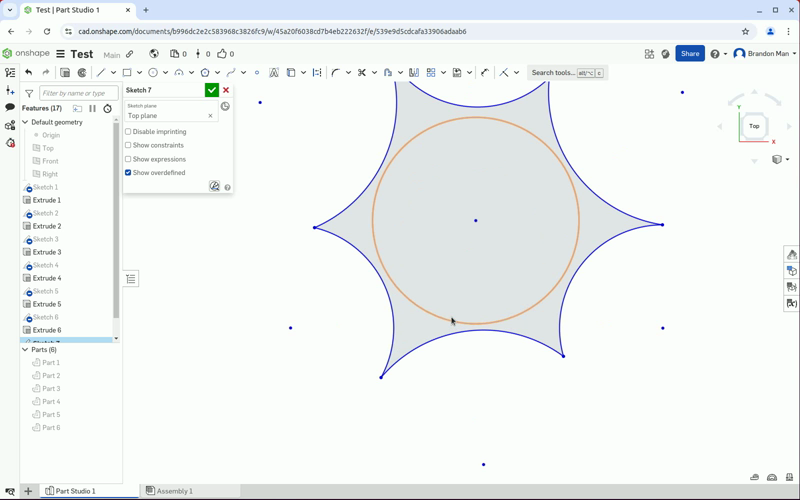
scroll(6)
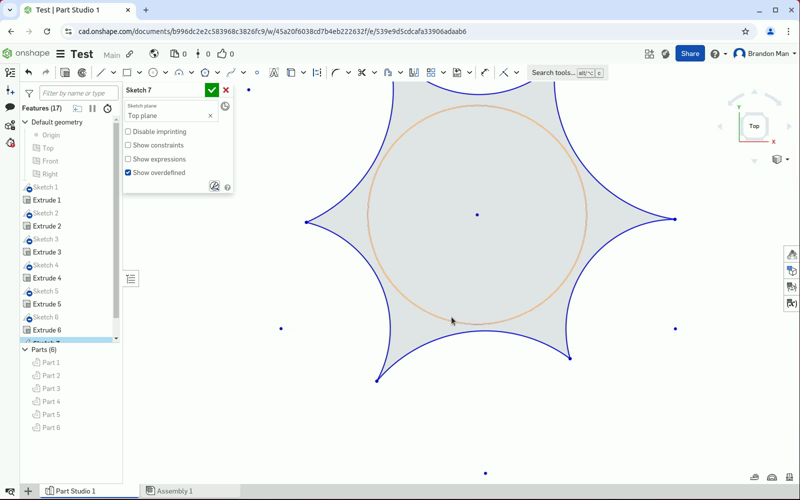
scroll(6)
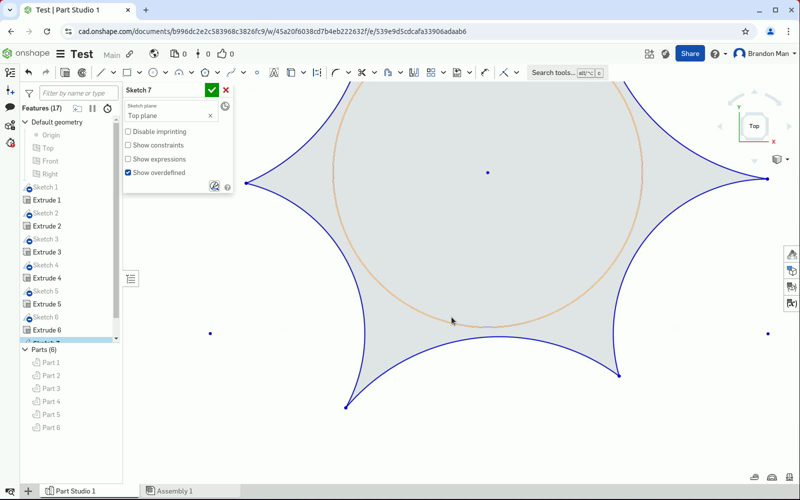
scroll(6)
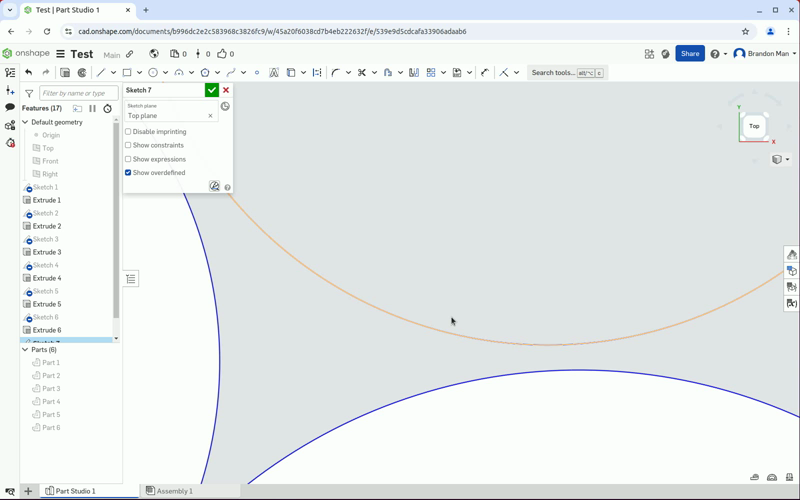
click(451, 316)
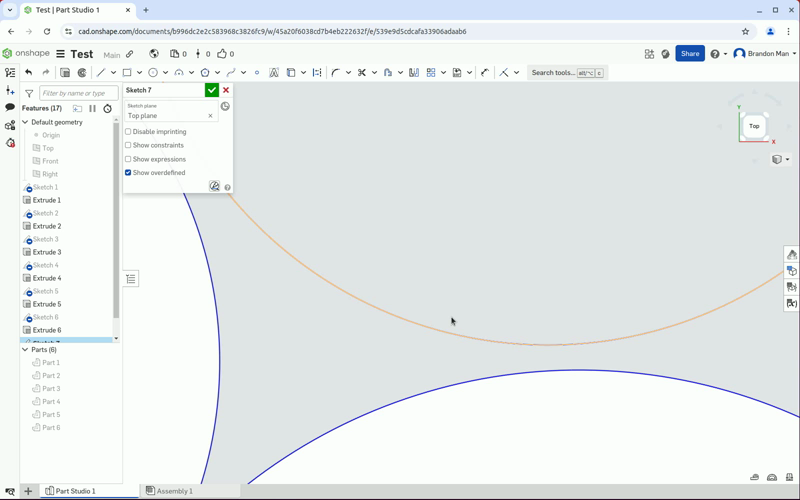
scroll(-6)
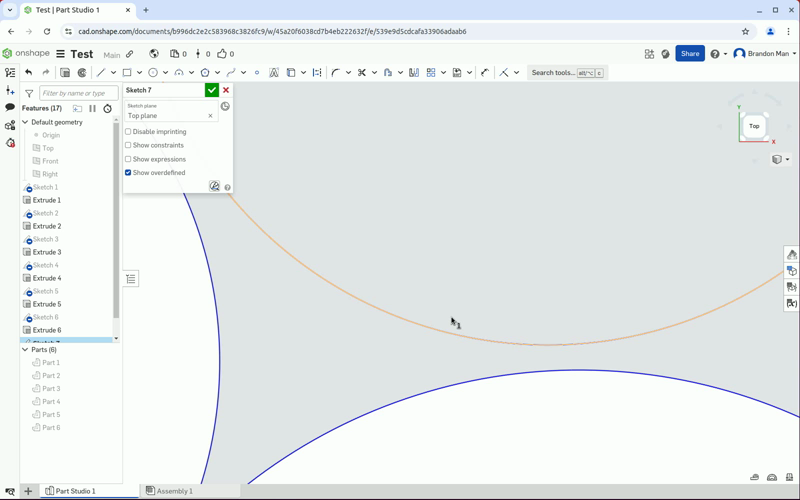
scroll(-6)
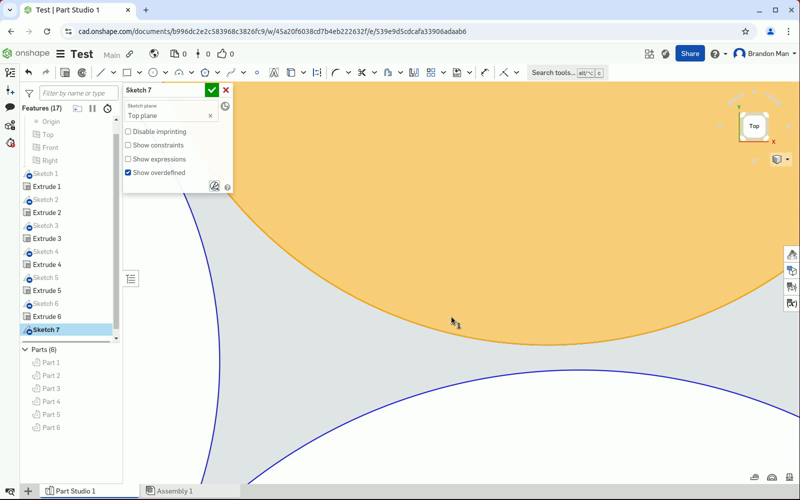
scroll(-6)
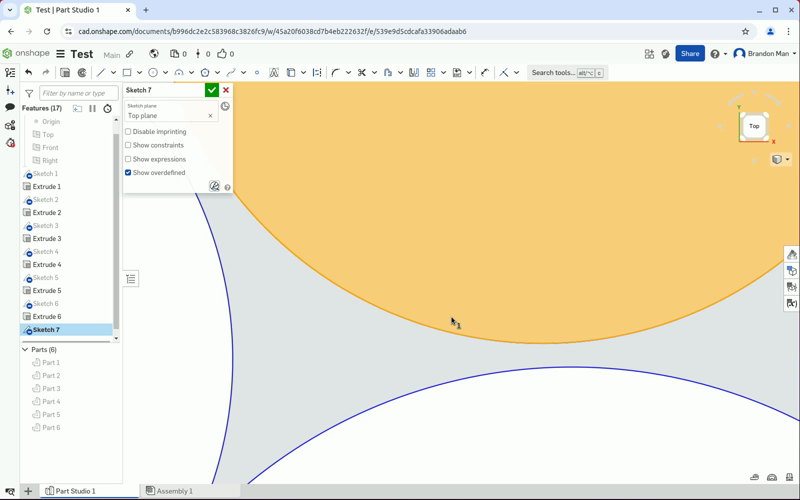
scroll(-6)
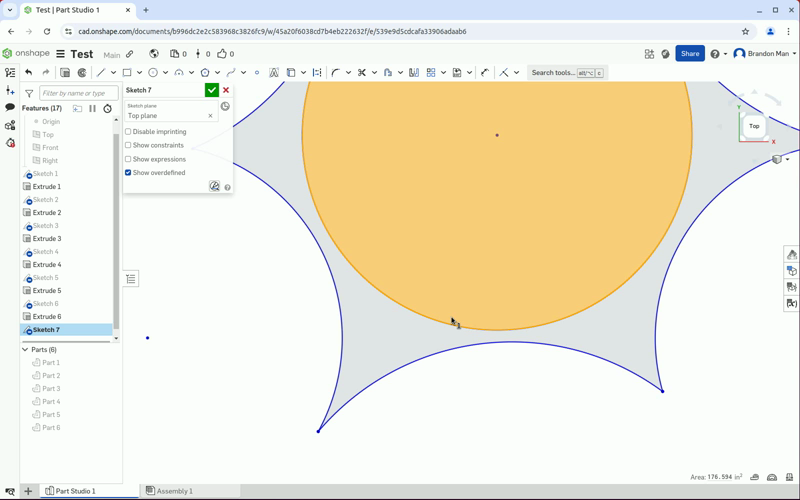
scroll(-6)
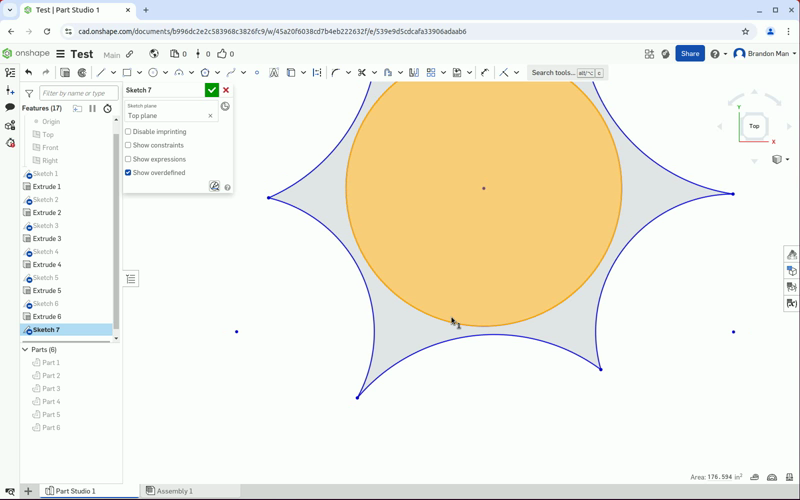
scroll(-6)
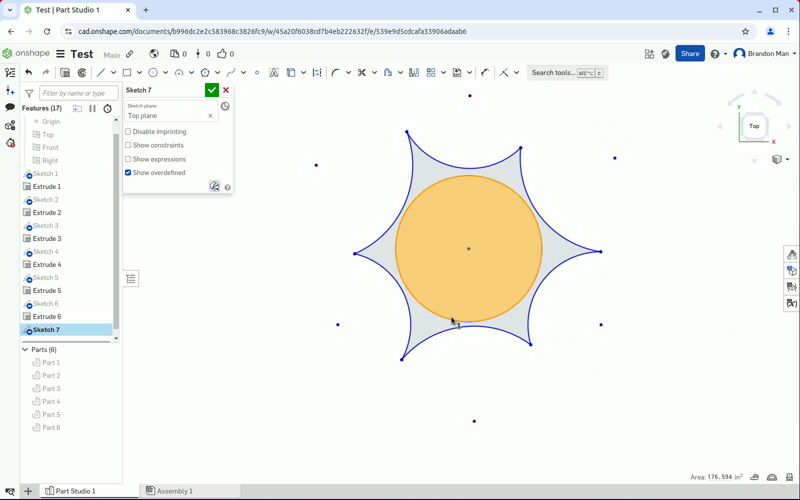
scroll(-6)
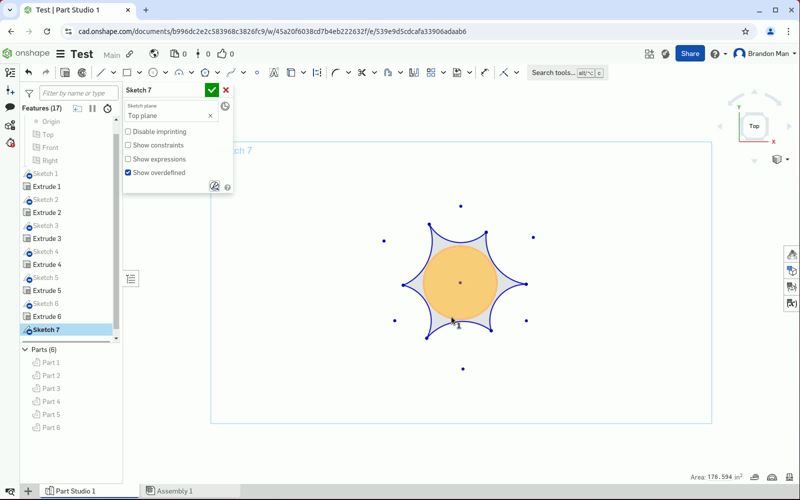
mouse_move(73, 352)
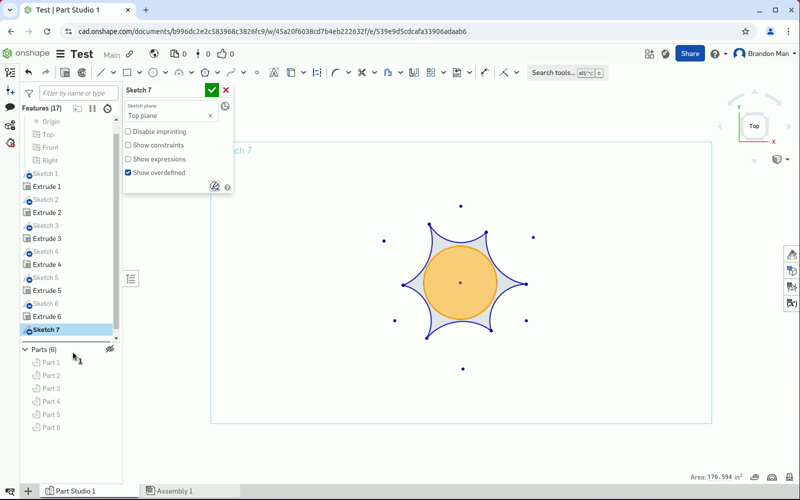
key(shift+y)
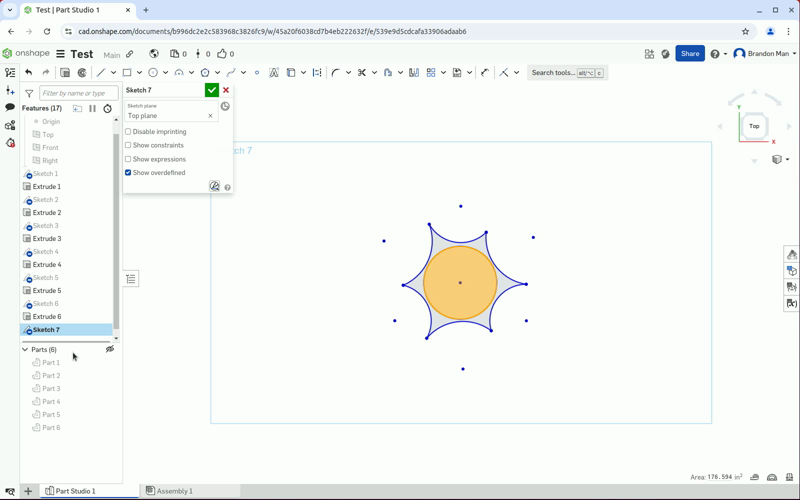
key(shift+e)
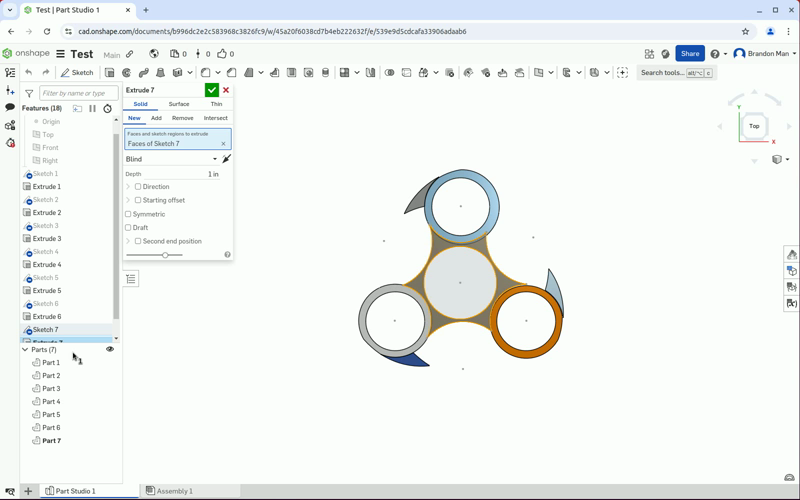
mouse_move(143, 106)
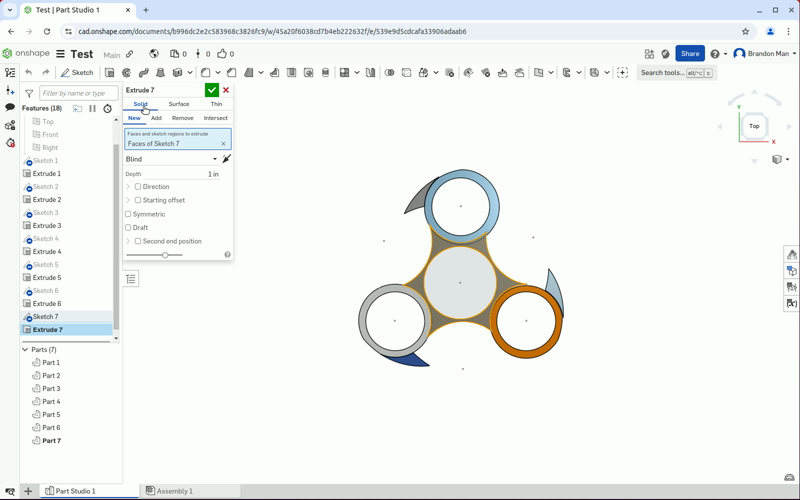
click(143, 106)
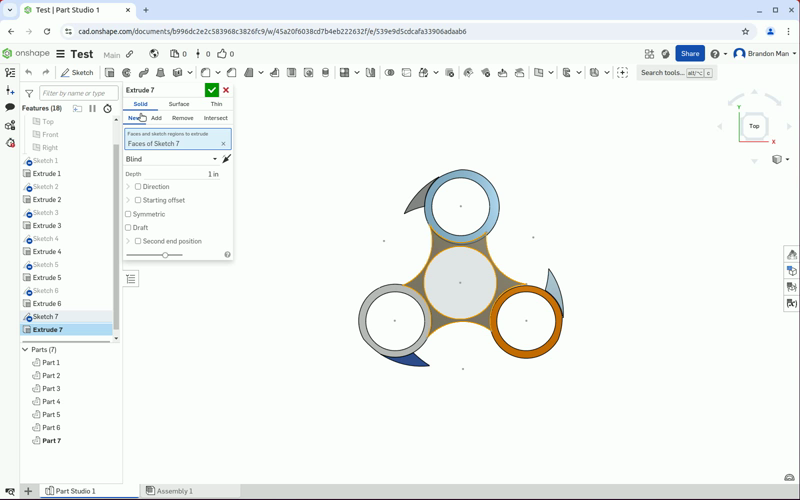
mouse_move(137, 120)
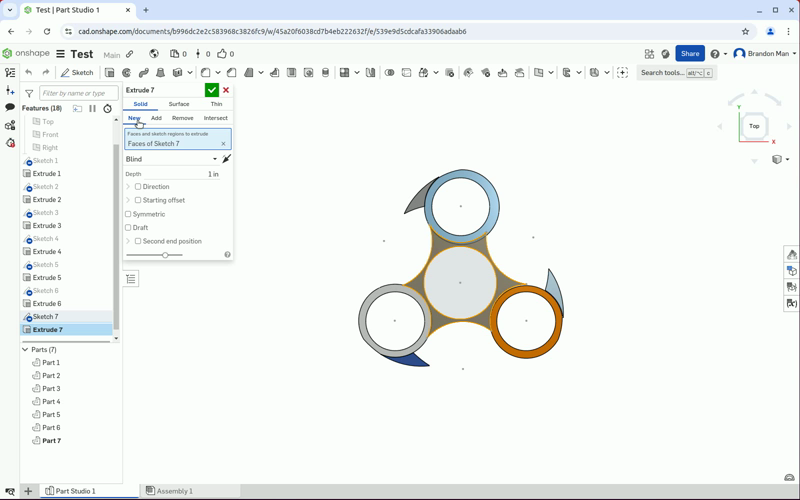
click(137, 120)
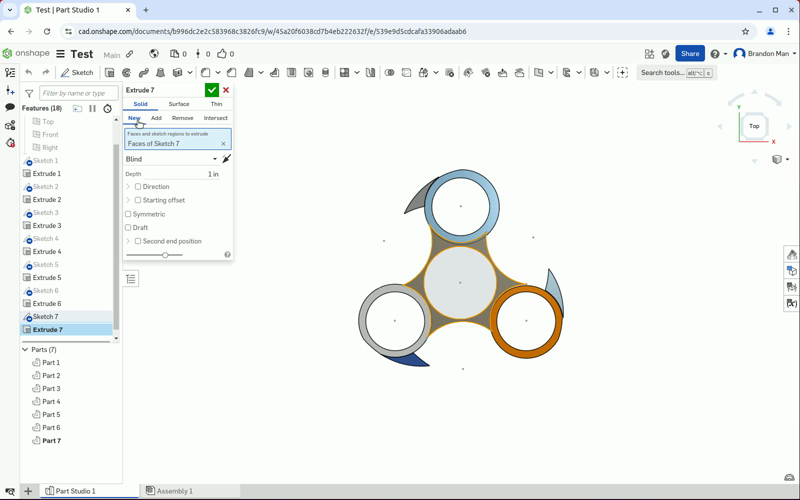
key(tab, 4)
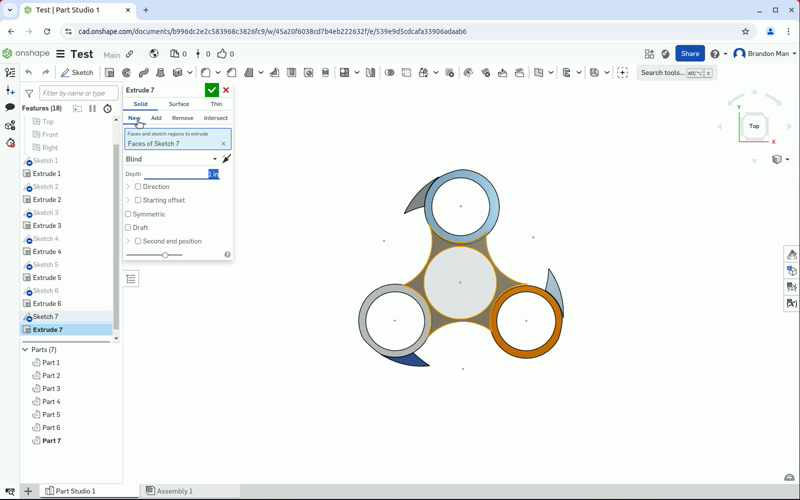
text(3.851)
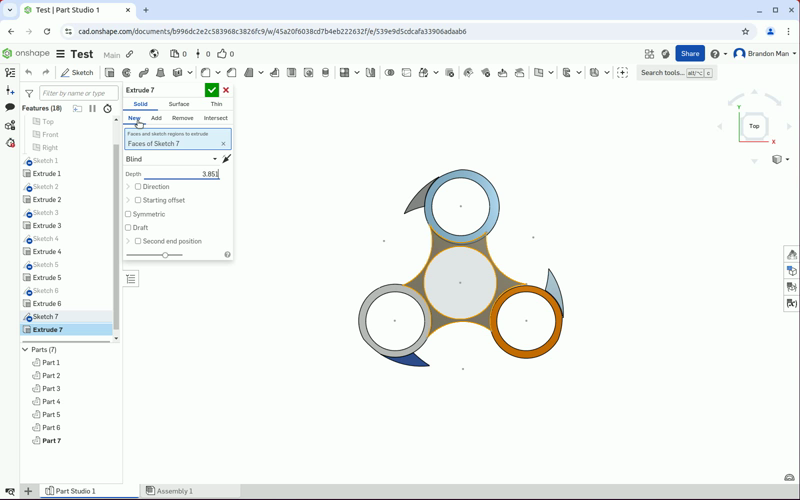
key(enter)
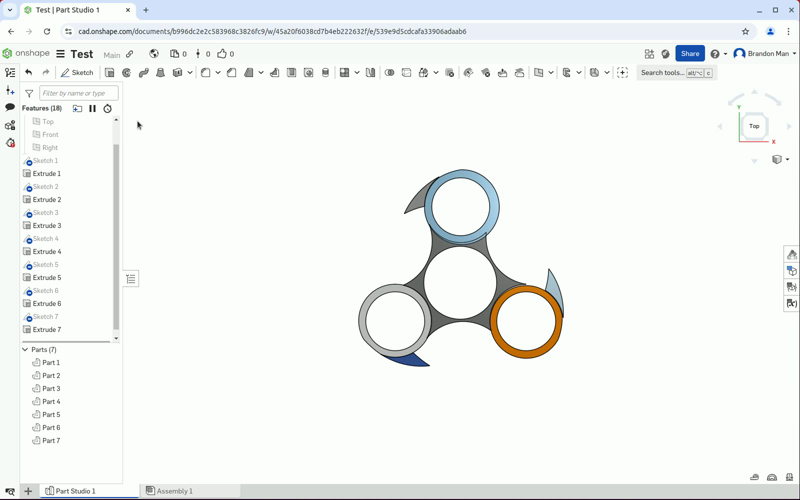
key(shift+h)
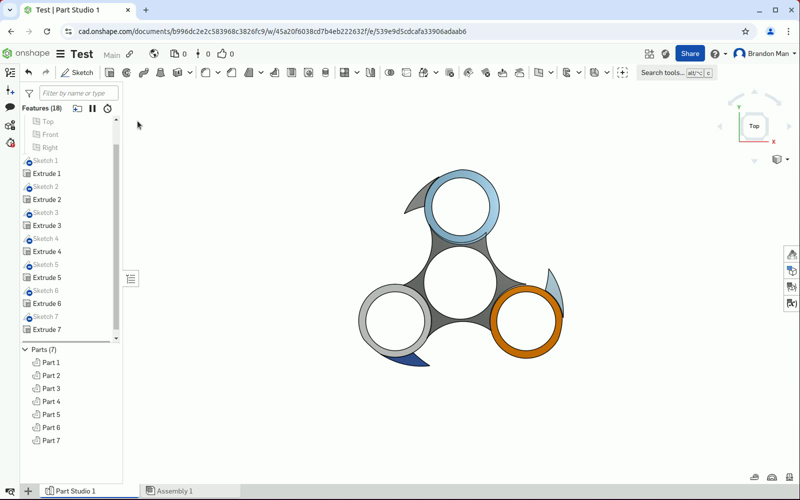
key(shift+h)
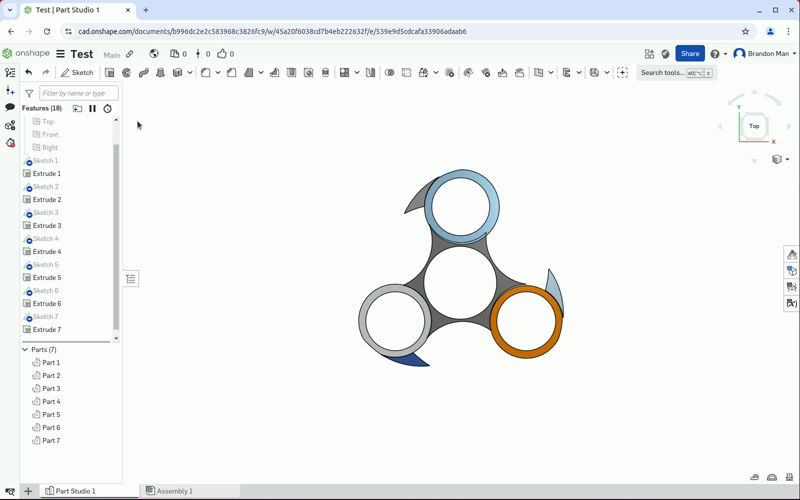
mouse_move(69, 163)
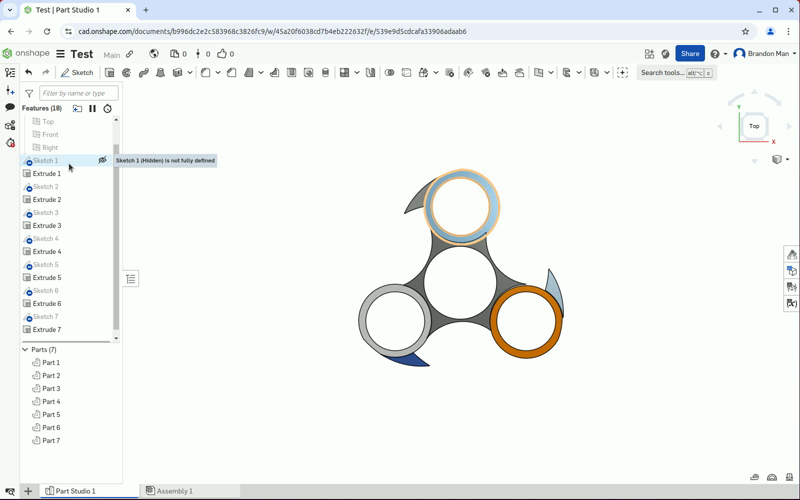
click(69, 163)
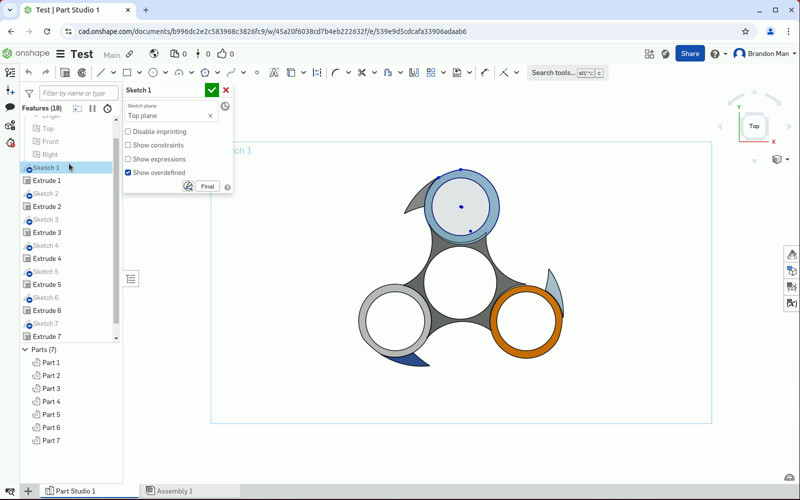
mouse_move(229, 92)
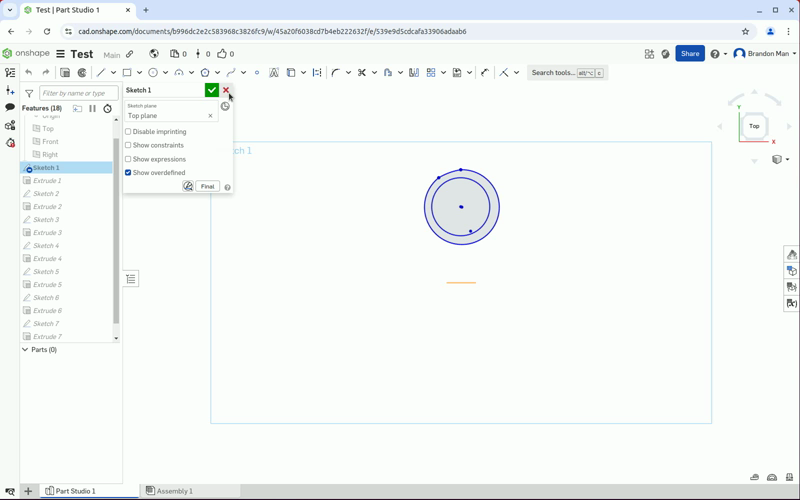
click(229, 92)
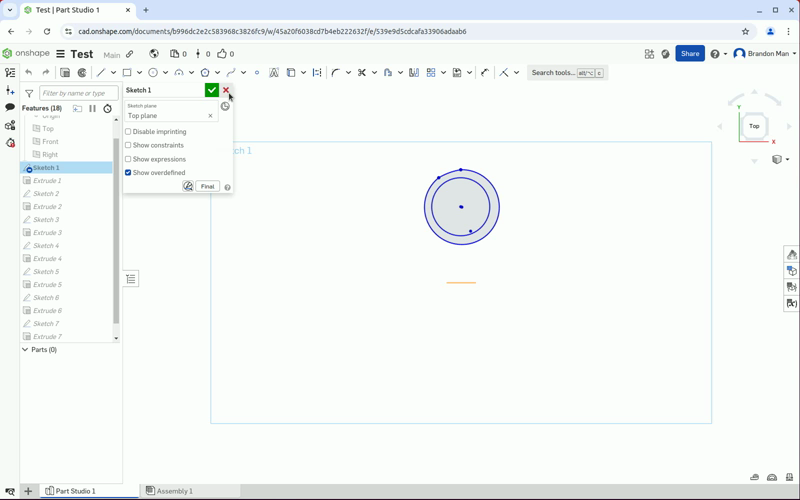
key(shift+s)
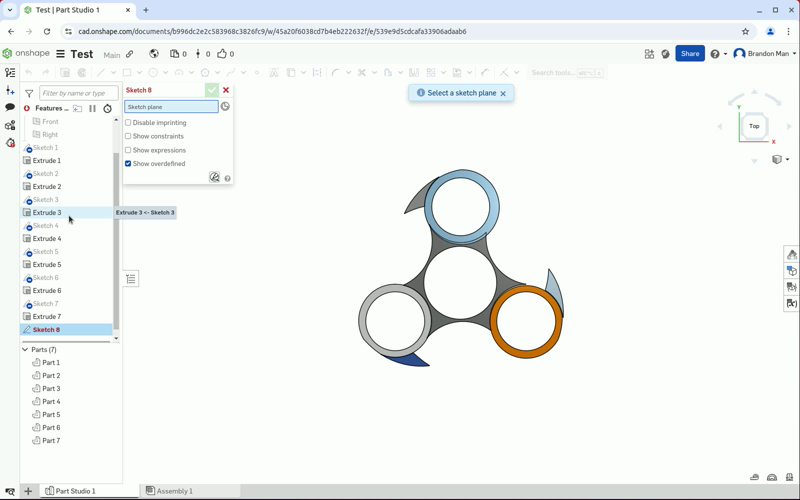
scroll(3)
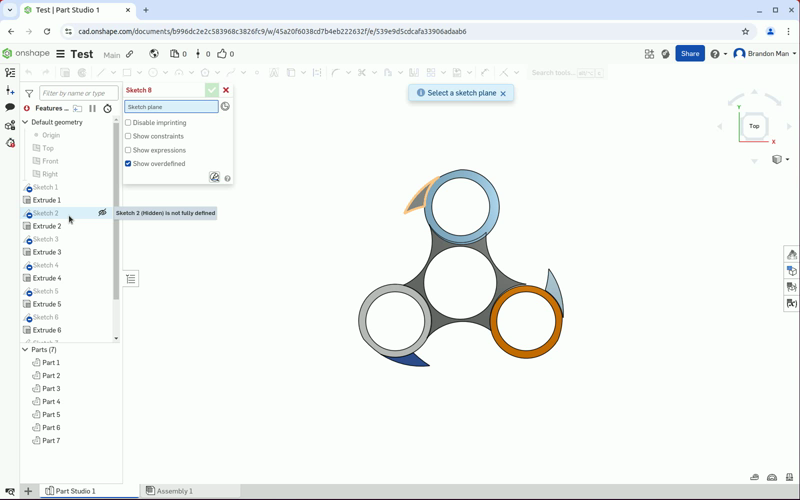
mouse_move(69, 150)
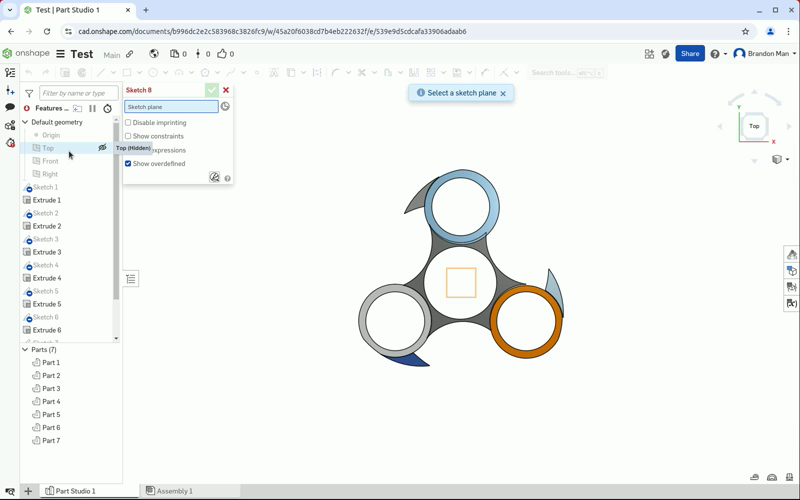
click(69, 150)
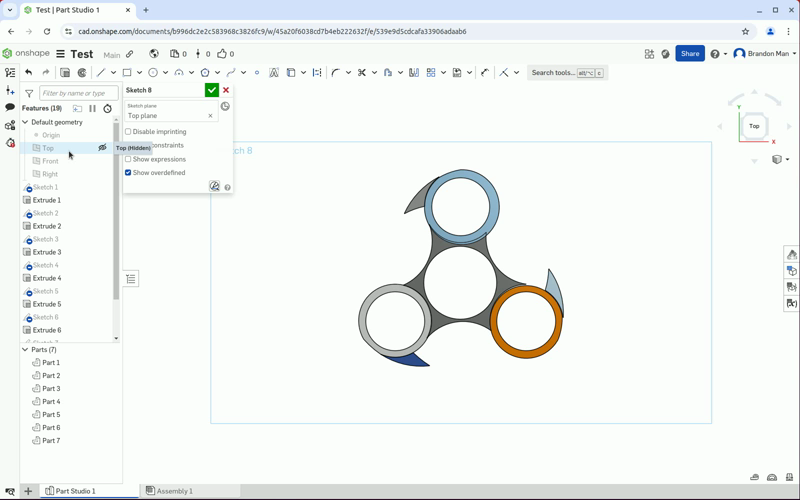
mouse_move(73, 352)
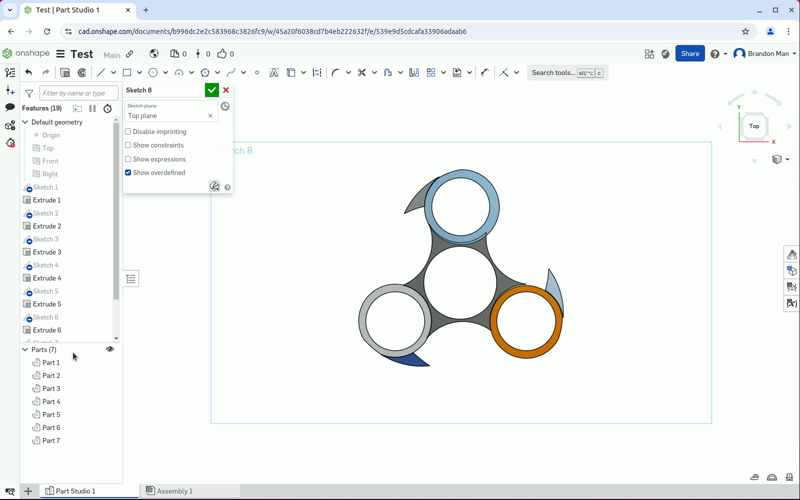
key(y)
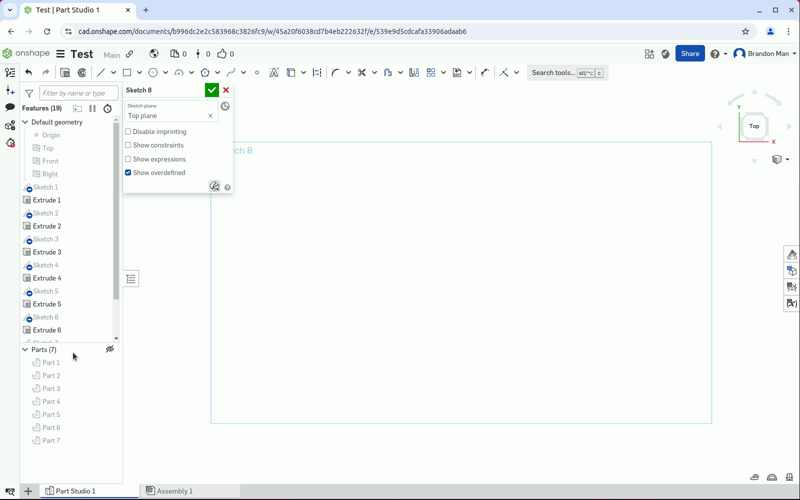
key(c)
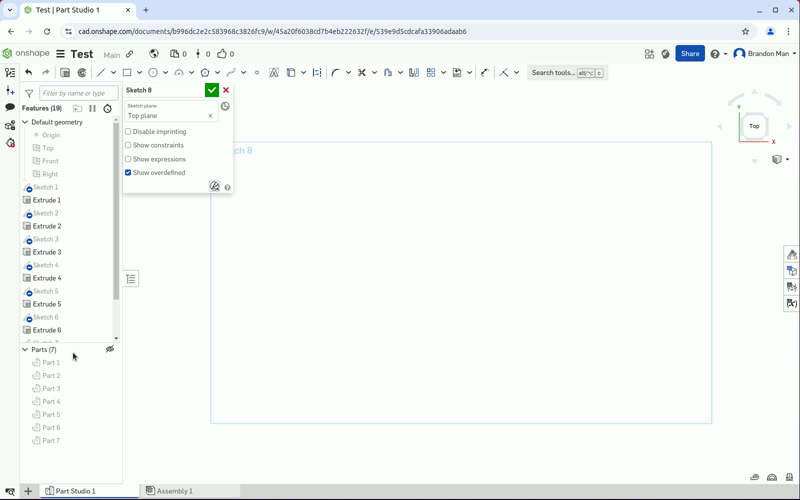
key_down(shift)
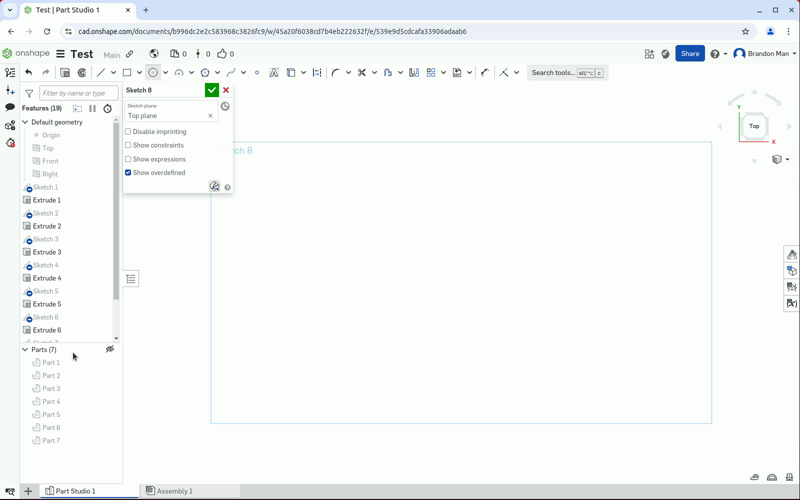
mouse_move(461, 282)
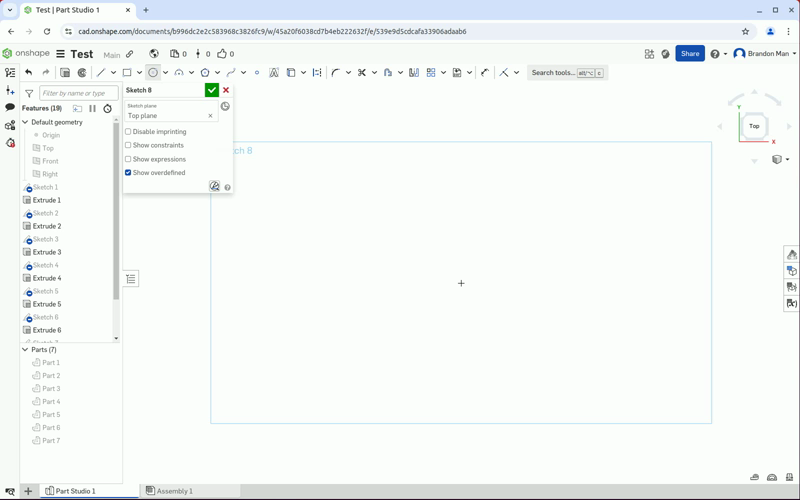
click(461, 282)
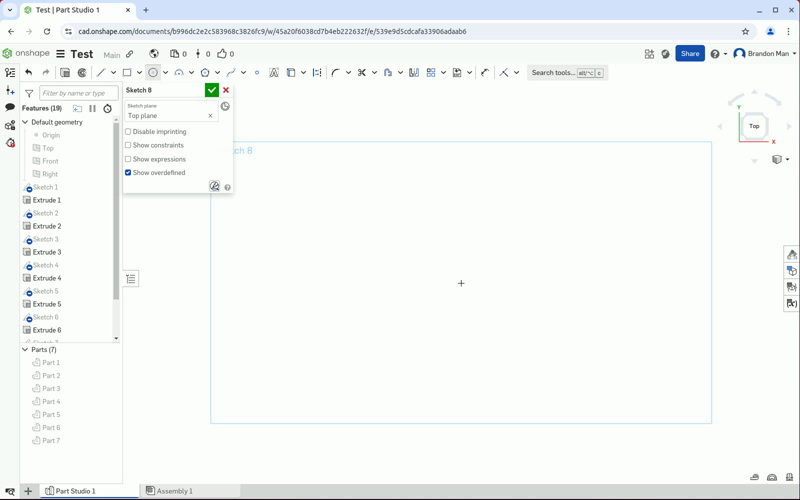
key_up(shift)
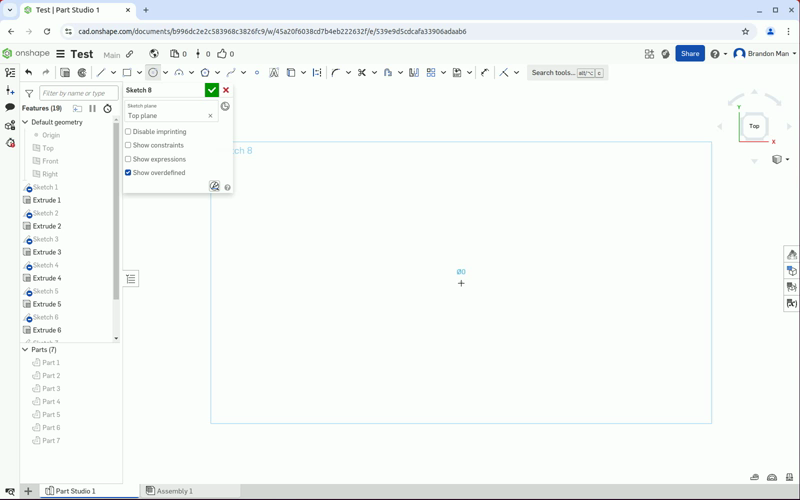
mouse_move(498, 282)
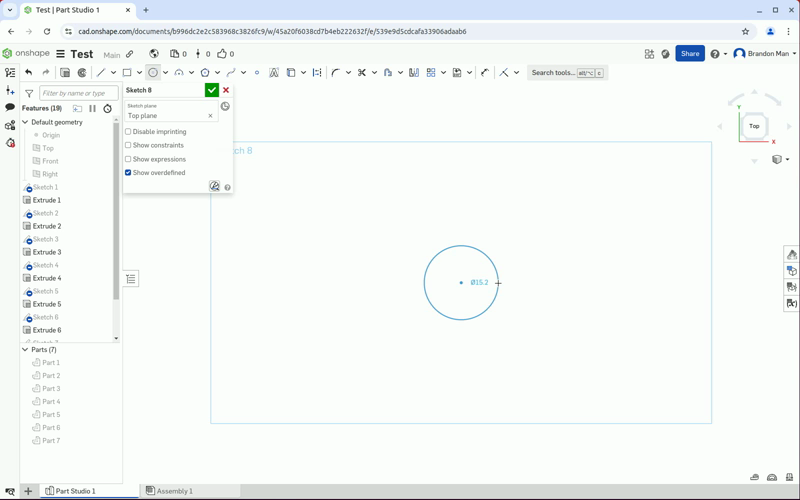
click(498, 282)
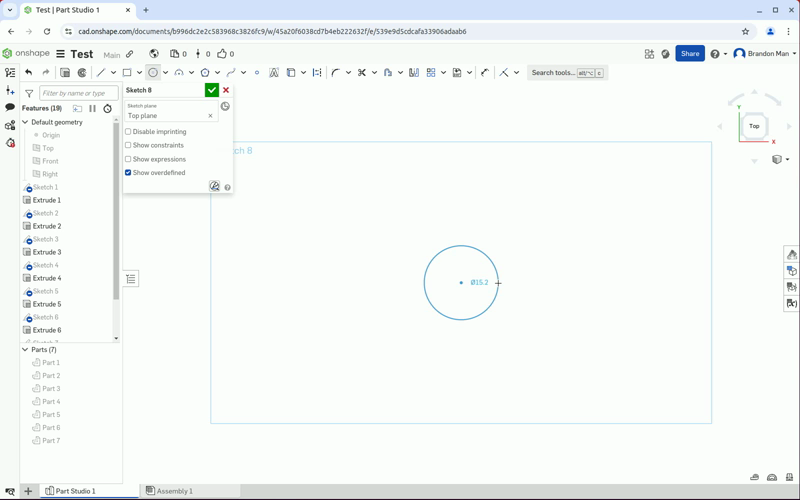
key(esc)
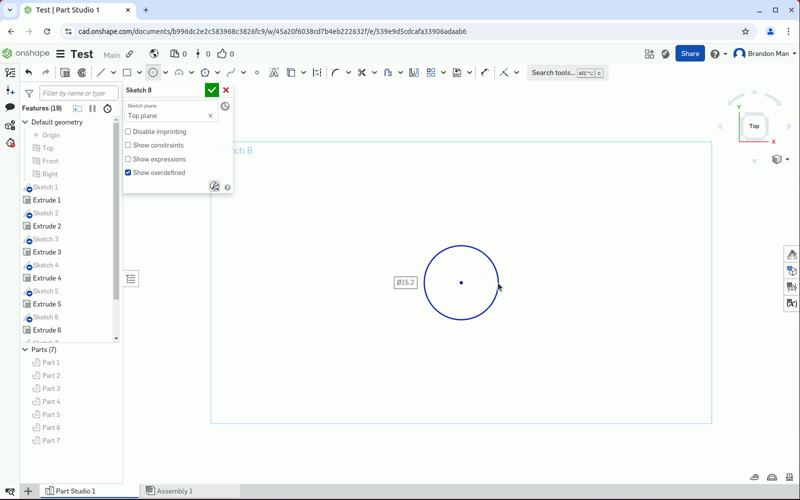
key(c)
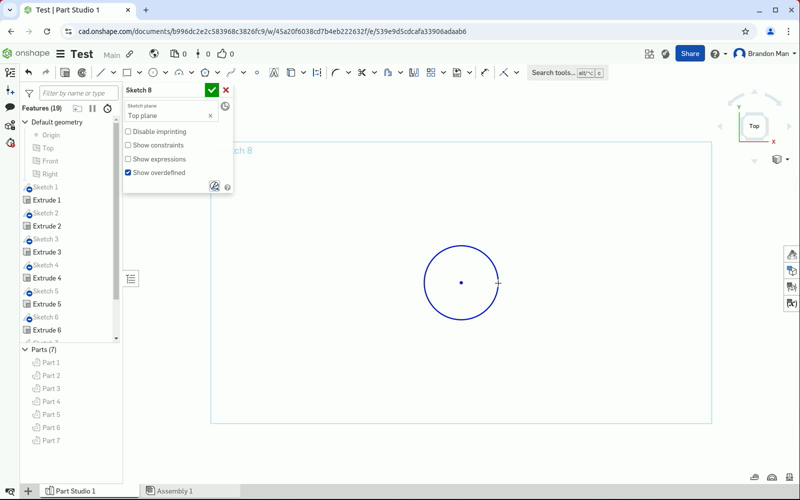
key_down(shift)
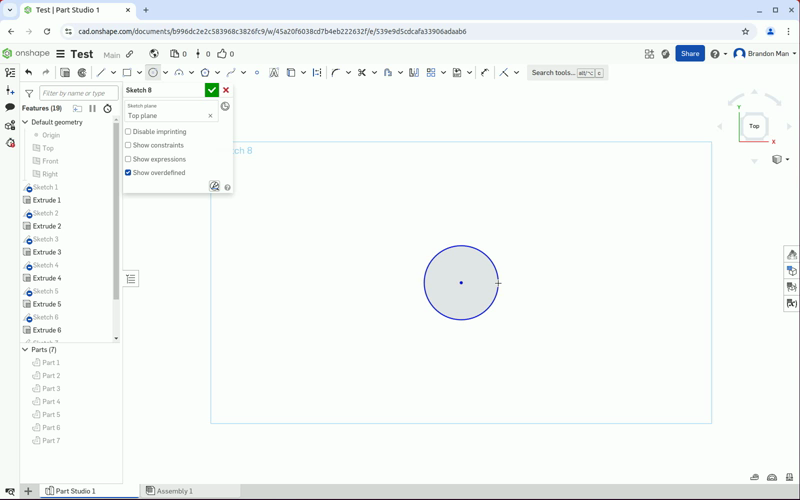
mouse_move(461, 282)
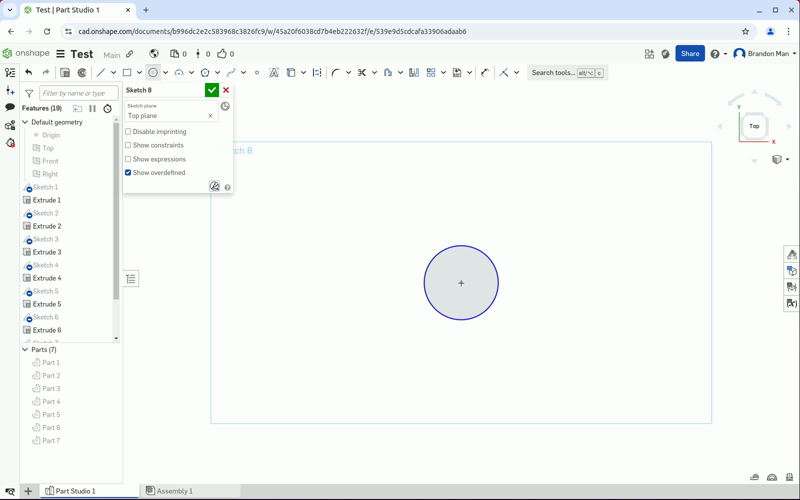
click(461, 282)
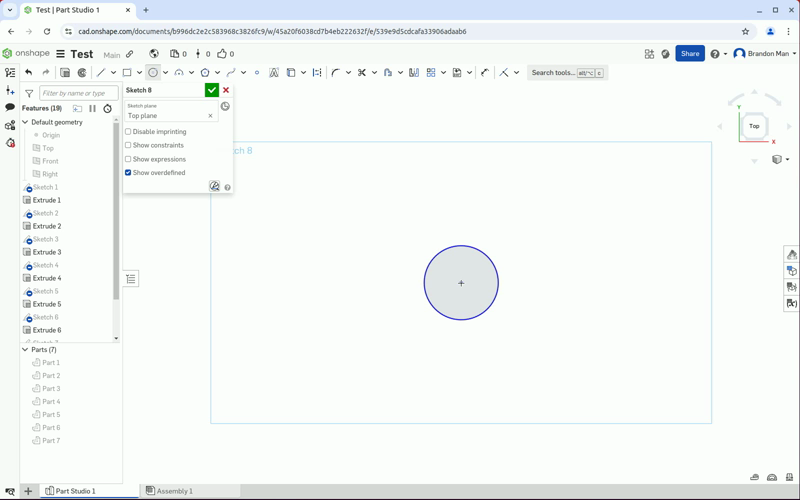
key_up(shift)
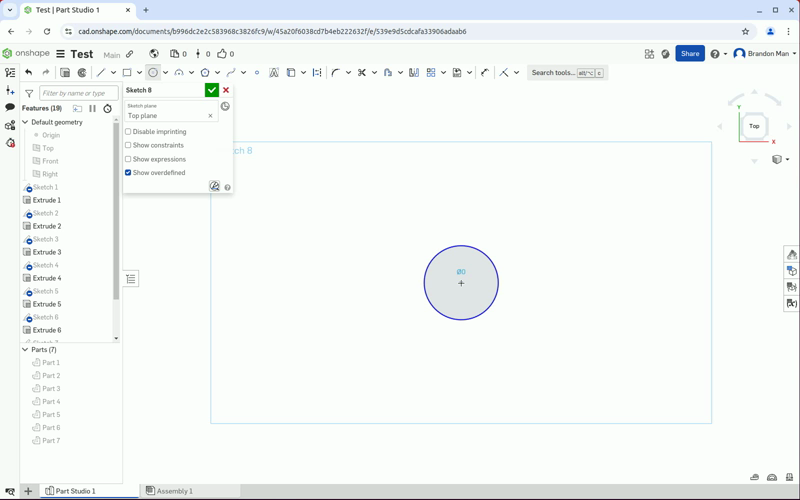
mouse_move(490, 282)
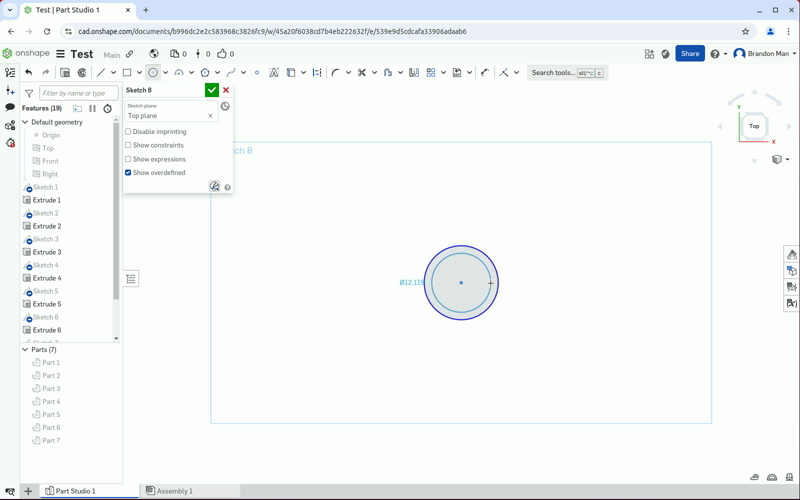
click(490, 282)
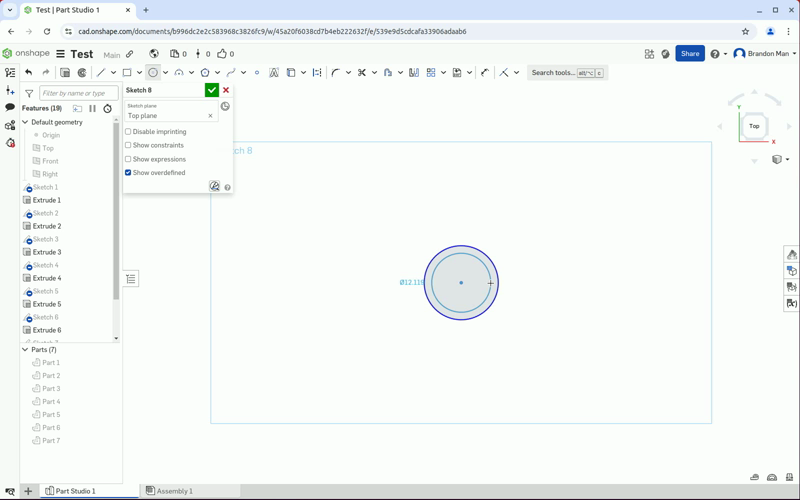
key(esc)
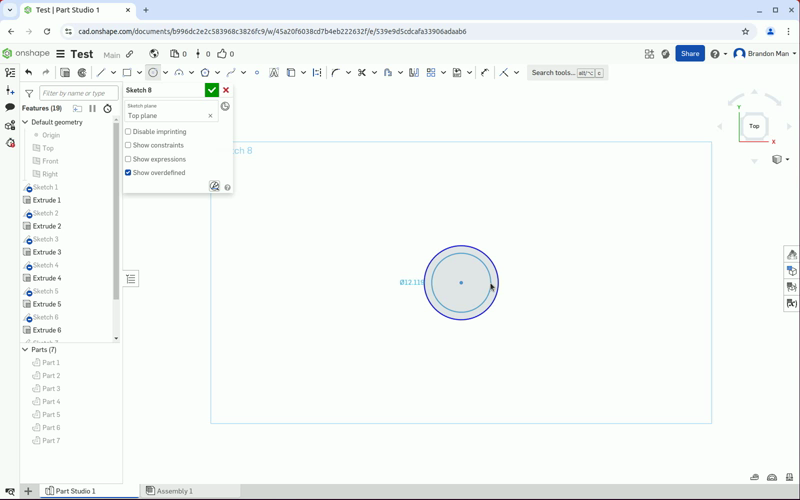
mouse_move(431, 271)
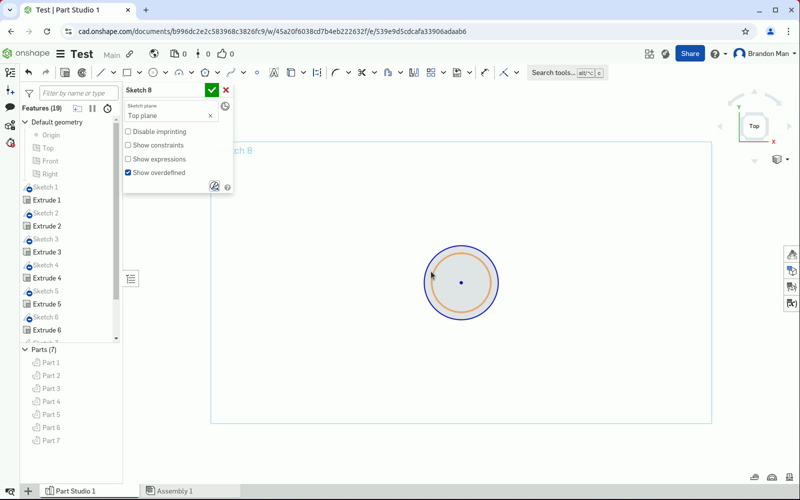
scroll(6)
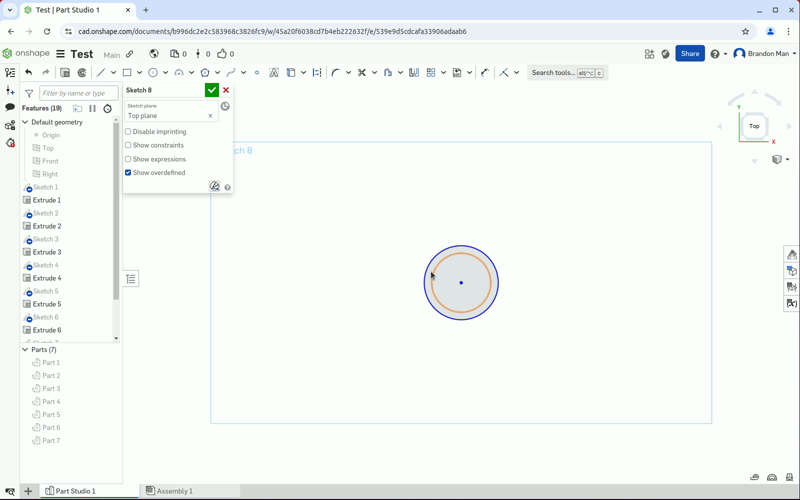
scroll(6)
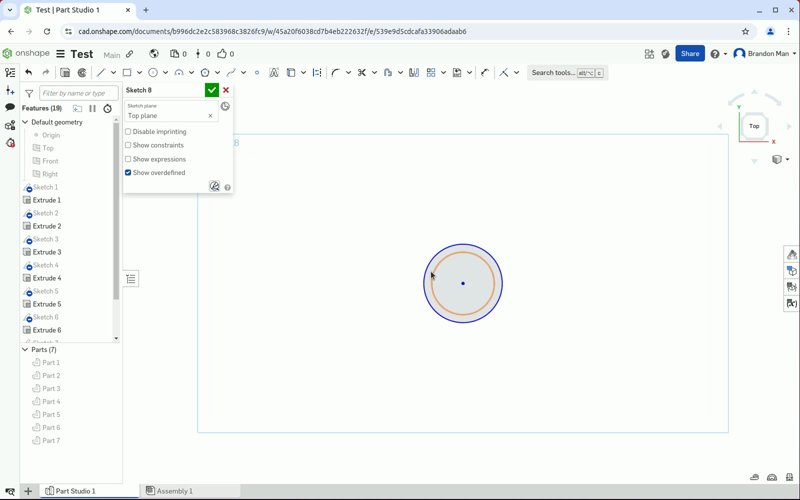
scroll(6)
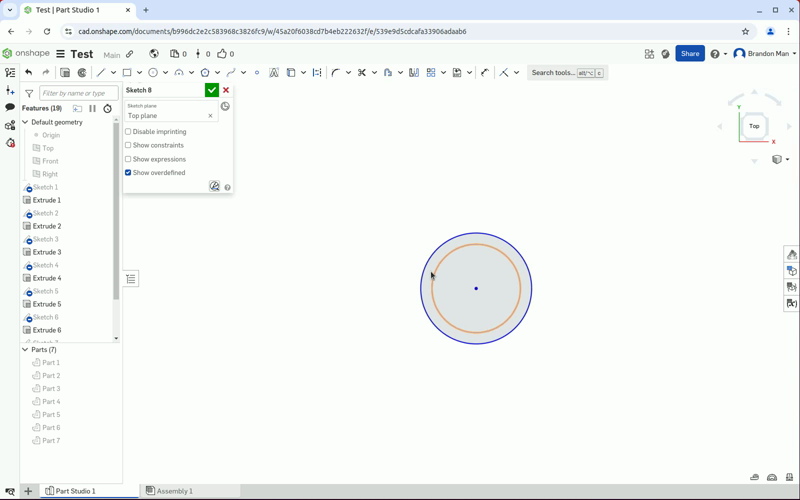
scroll(6)
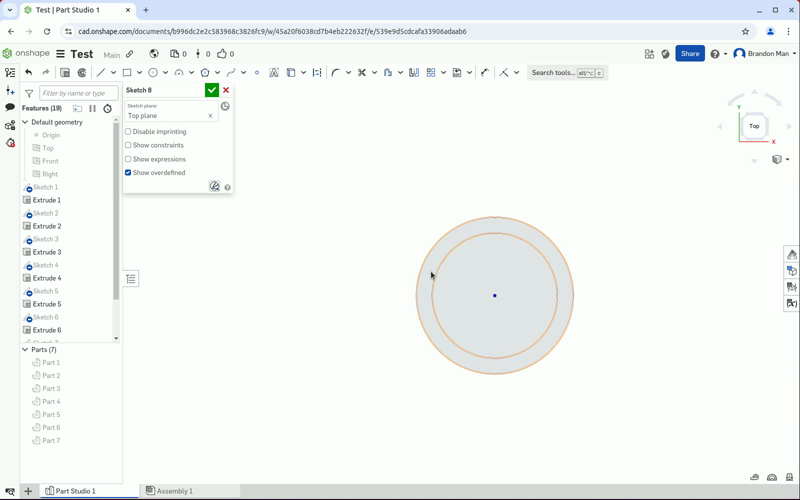
scroll(6)
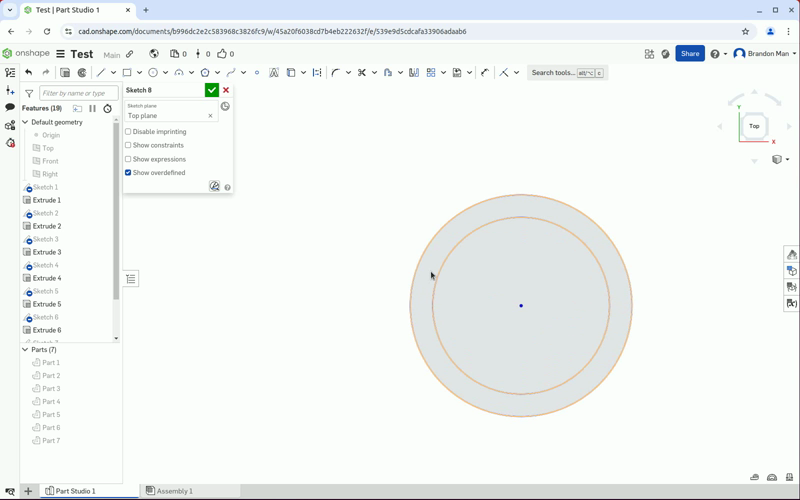
scroll(6)
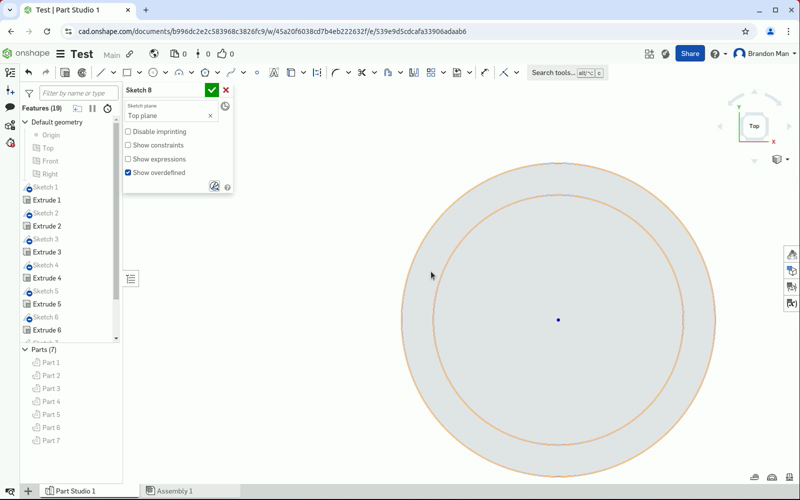
scroll(6)
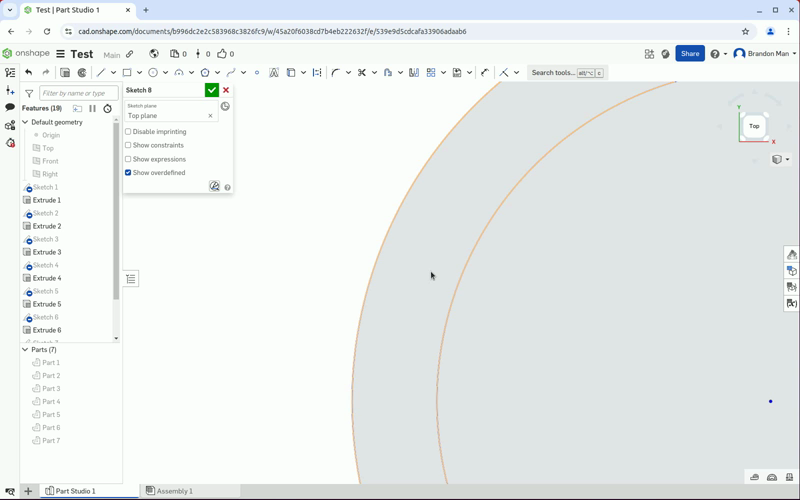
click(431, 271)
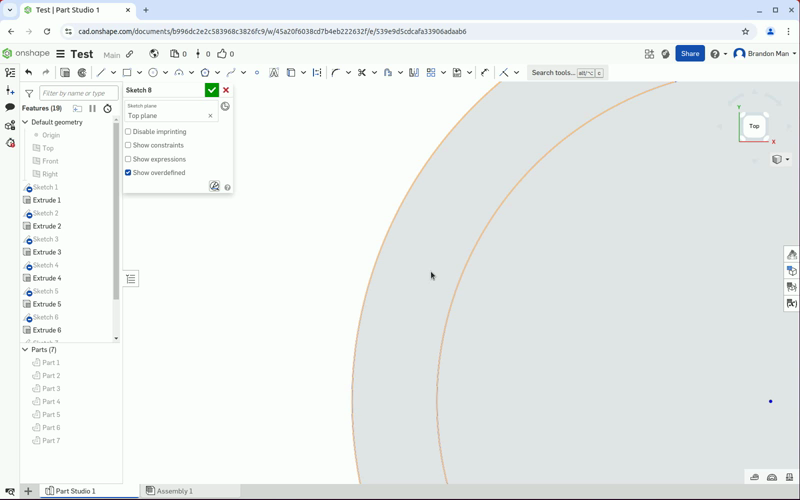
scroll(-6)
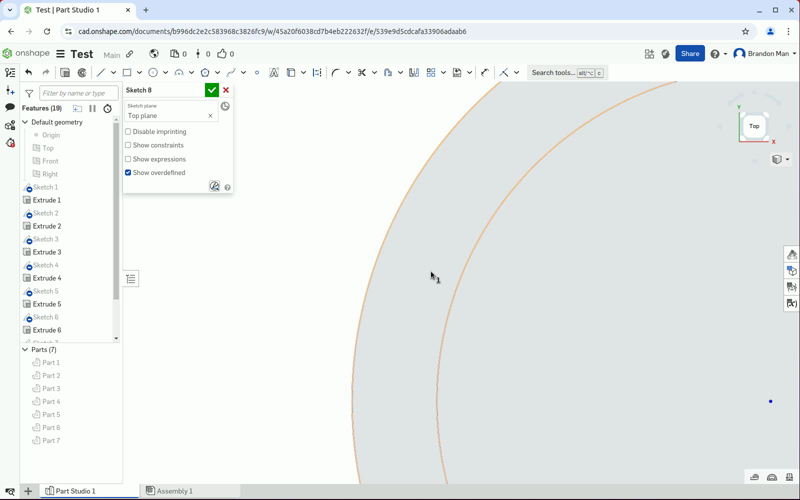
scroll(-6)
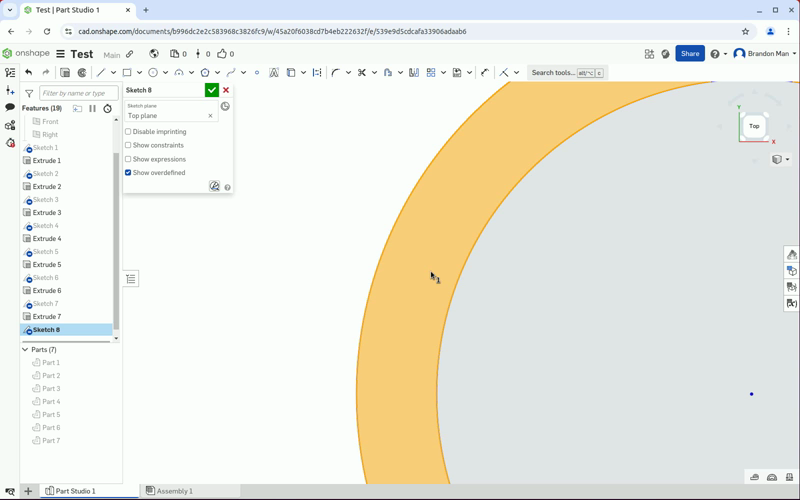
scroll(-6)
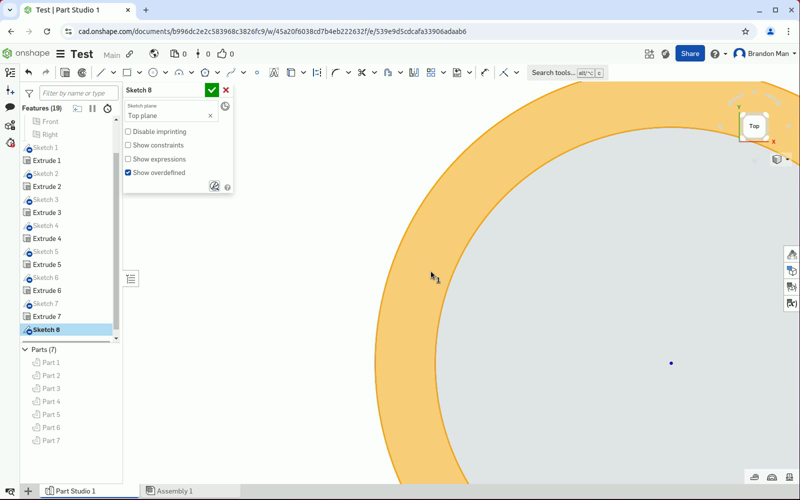
scroll(-6)
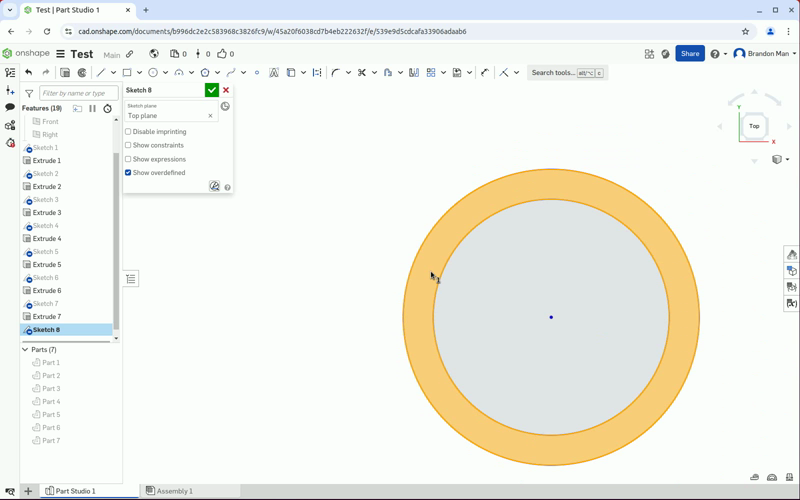
scroll(-6)
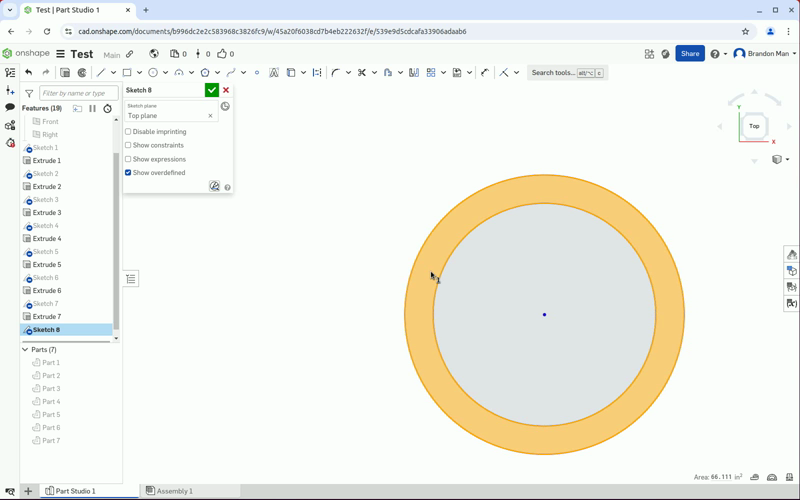
scroll(-6)
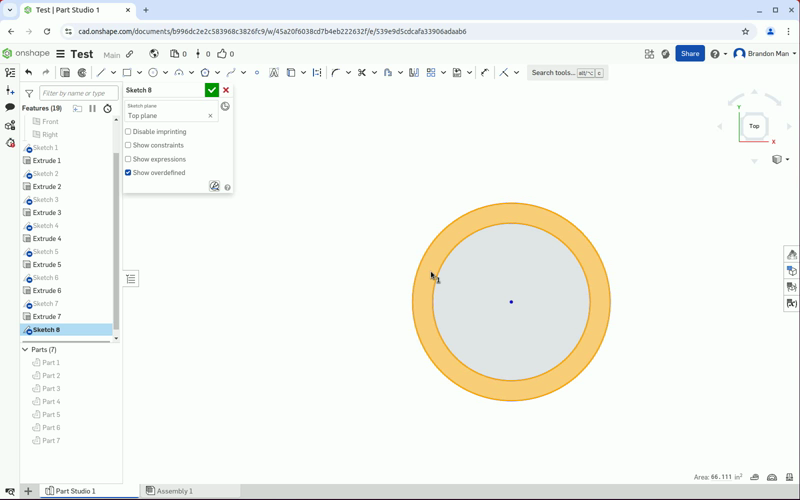
scroll(-6)
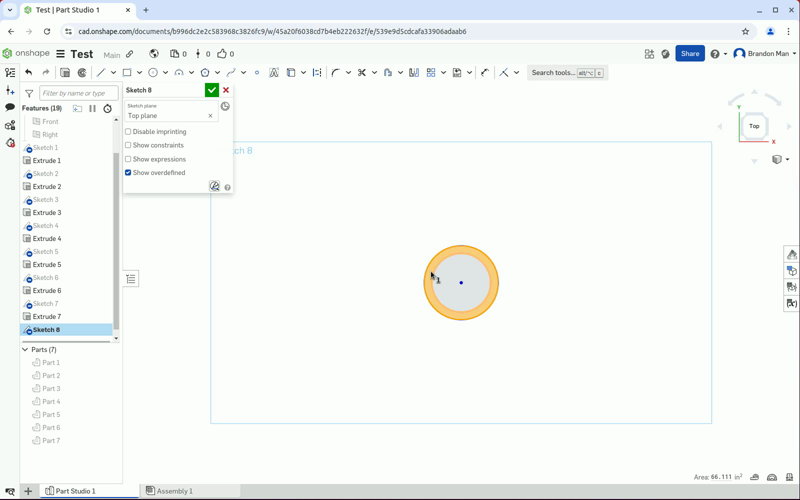
mouse_move(73, 352)
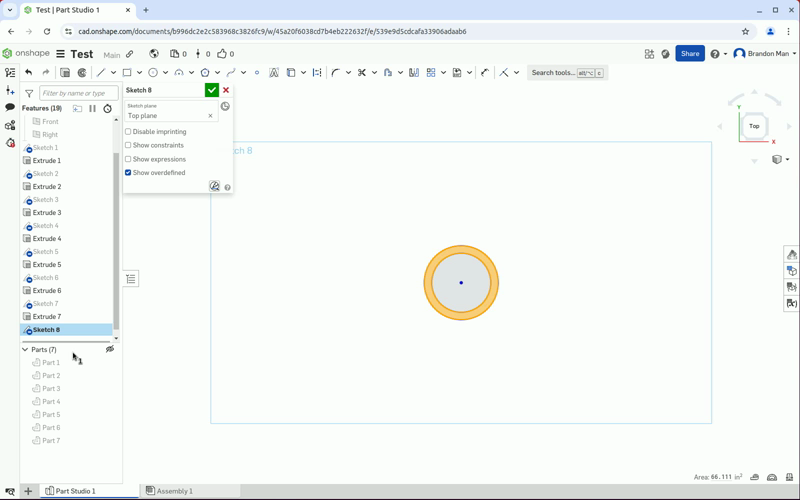
key(shift+y)
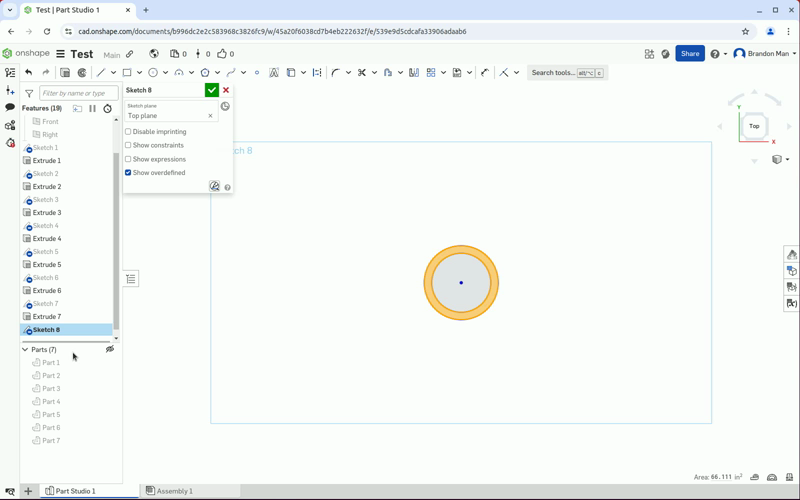
key(shift+e)
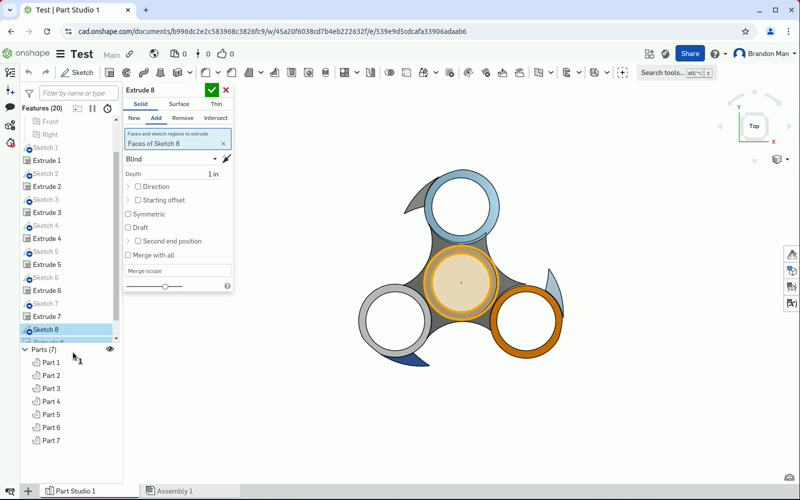
mouse_move(143, 106)
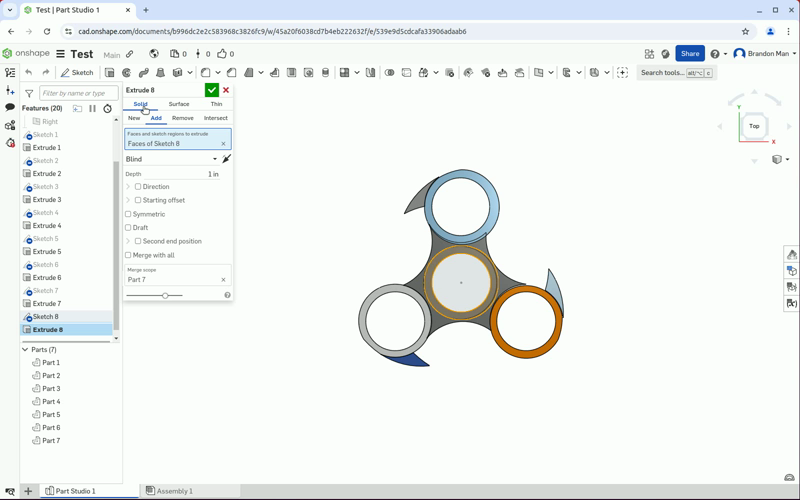
click(143, 106)
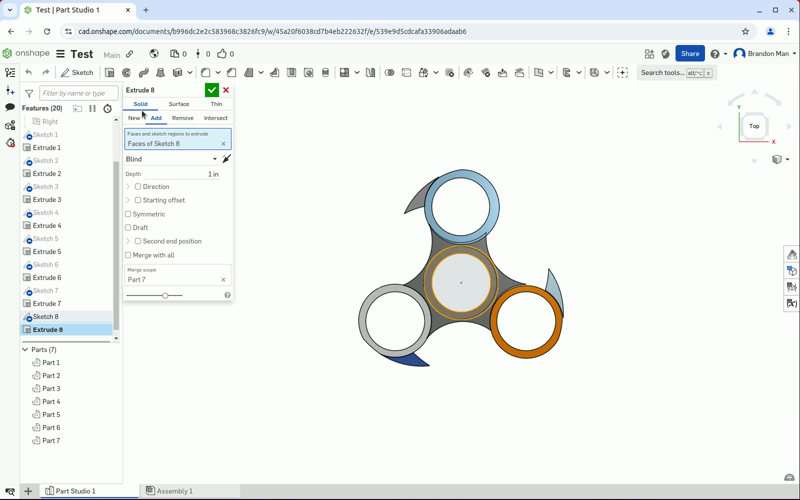
mouse_move(137, 120)
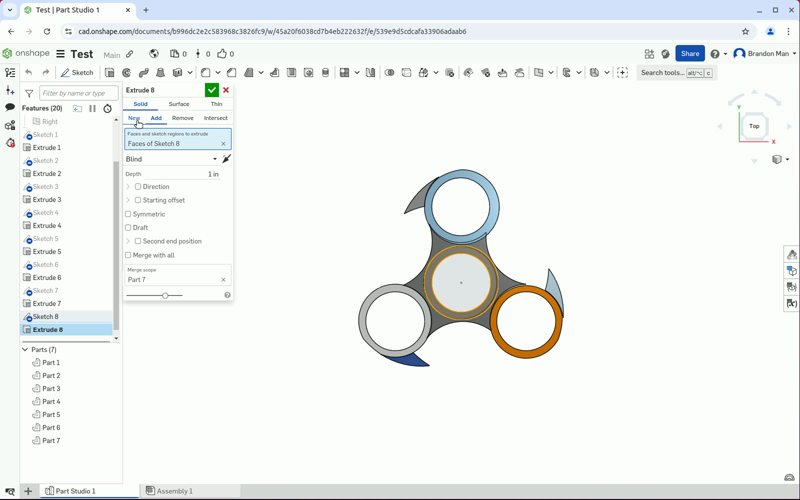
click(137, 120)
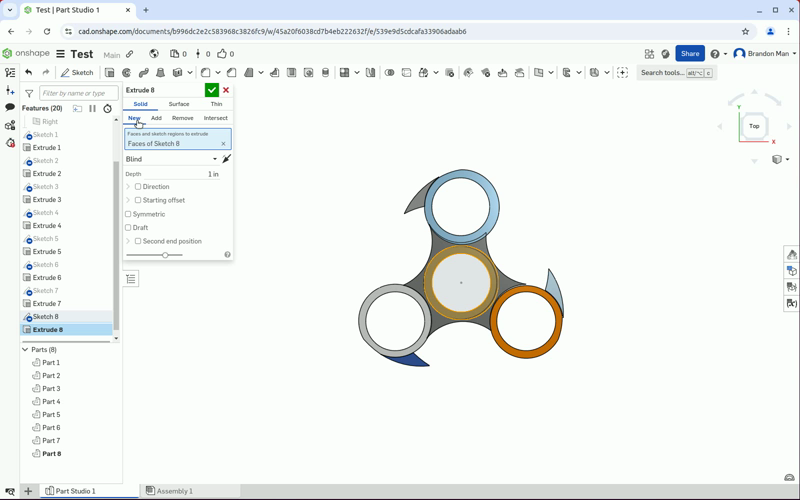
key(tab, 4)
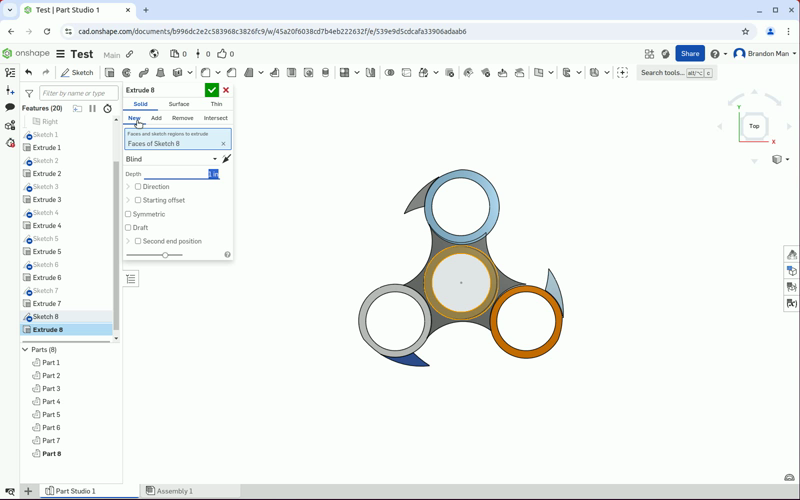
text(3.851)
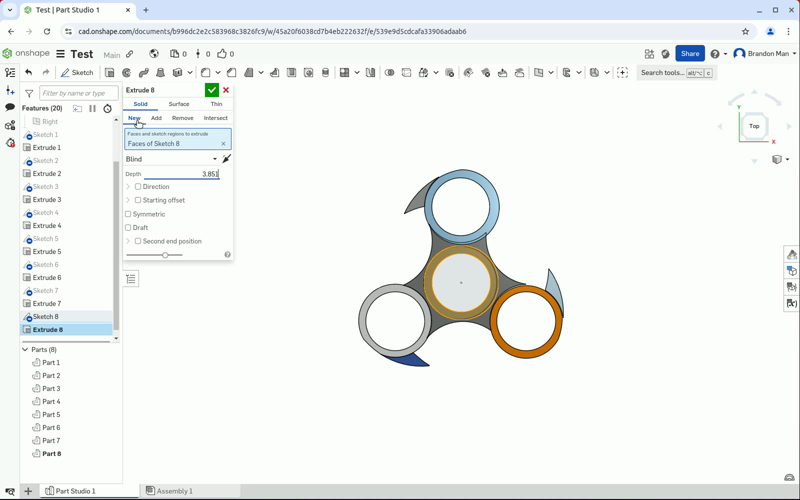
key(enter)
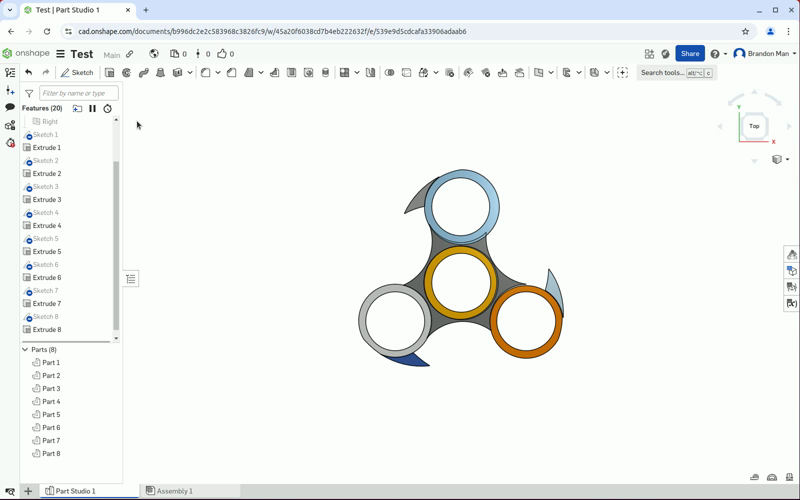
key(shift+h)
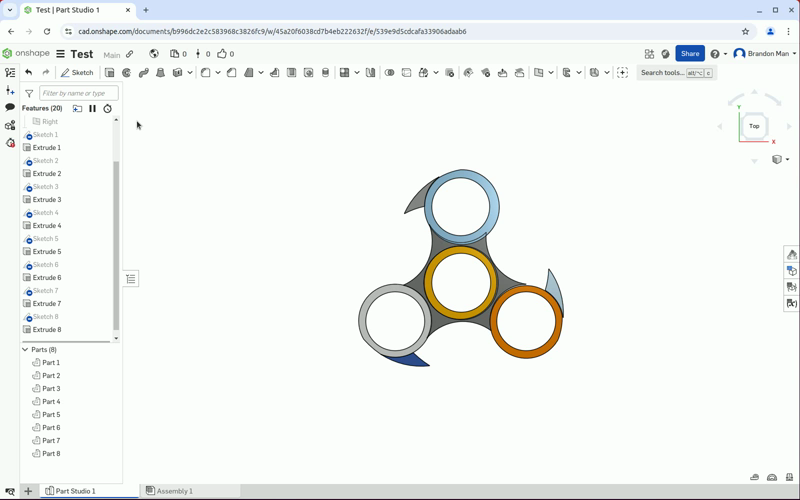
key(shift+h)
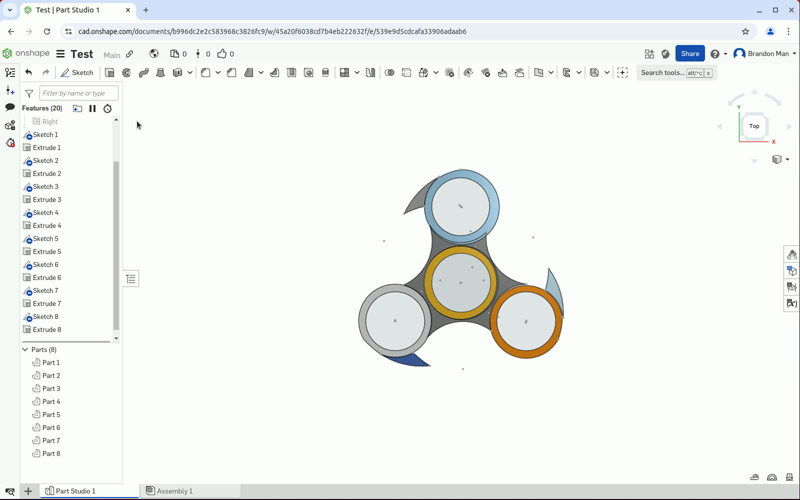
key(shift+7)
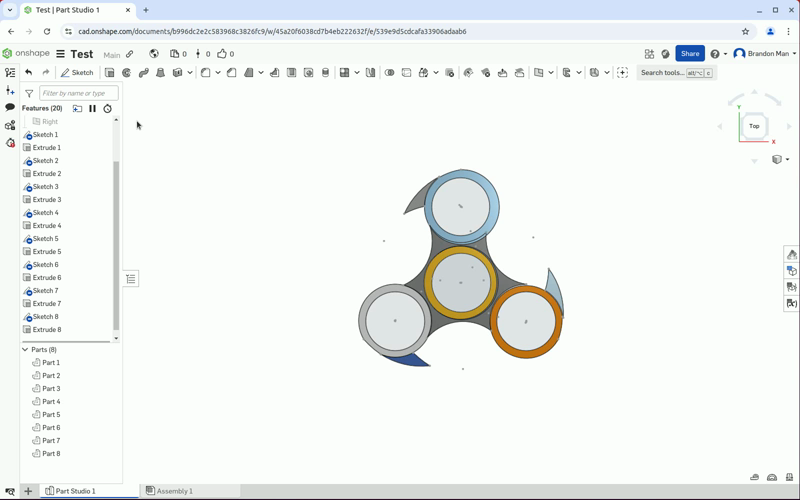
key(up, 3)
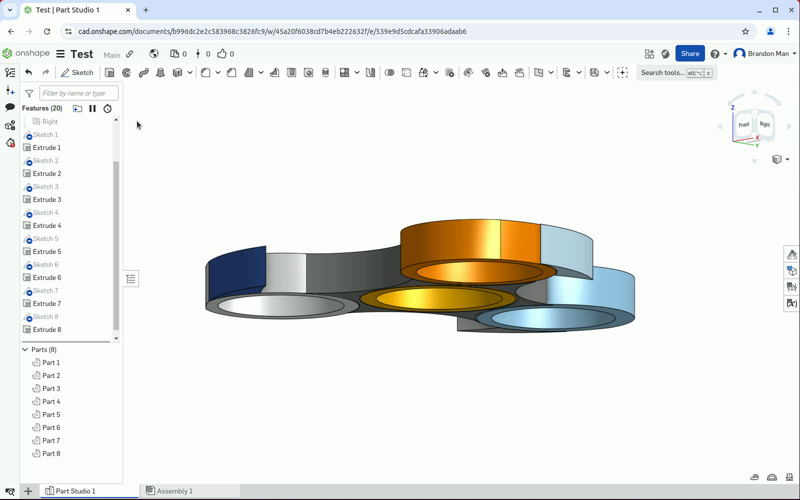
key(left, 3)
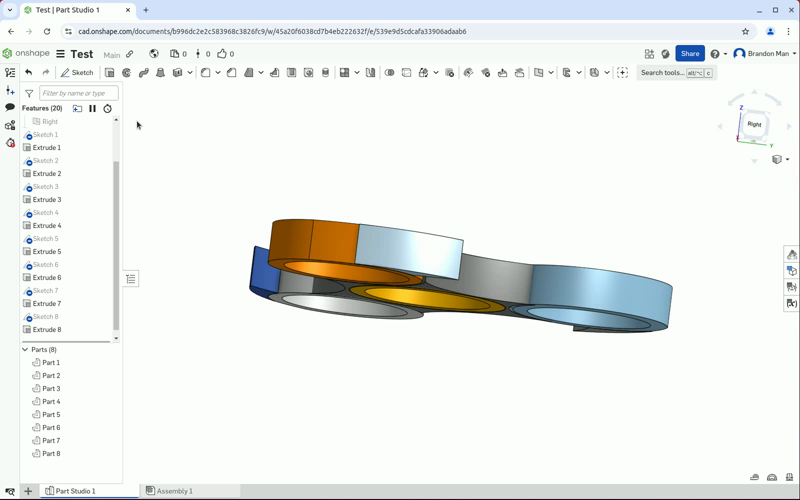
key(right, 3)
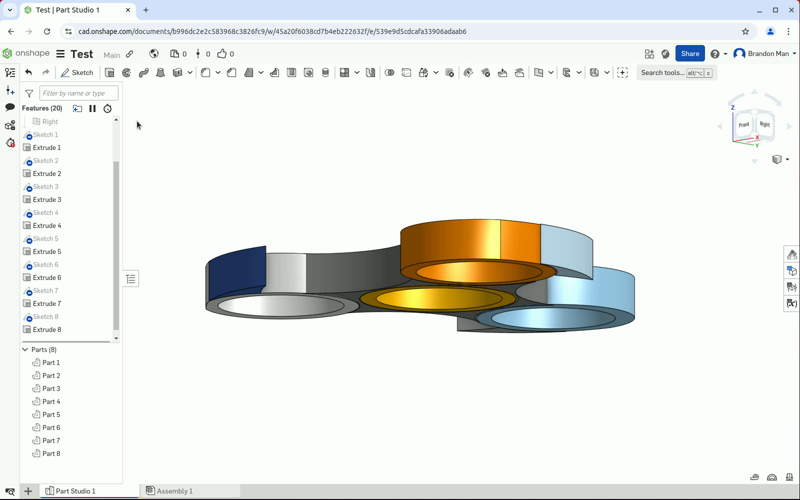
key(down, 3)
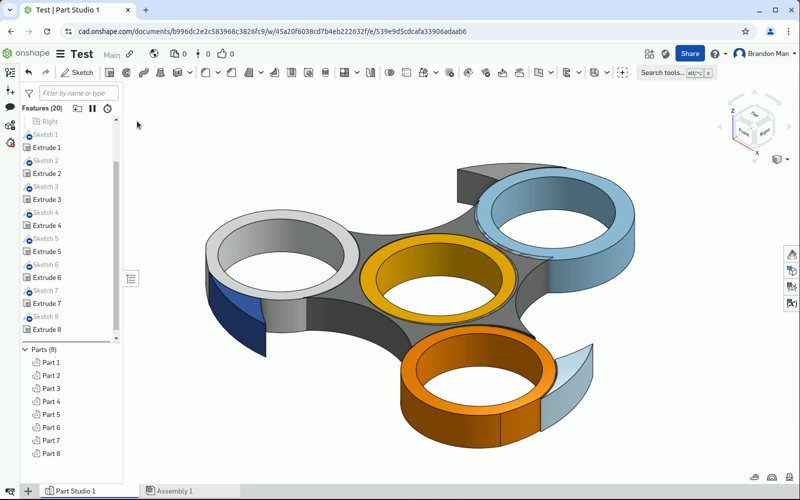
mouse_move(69, 137)
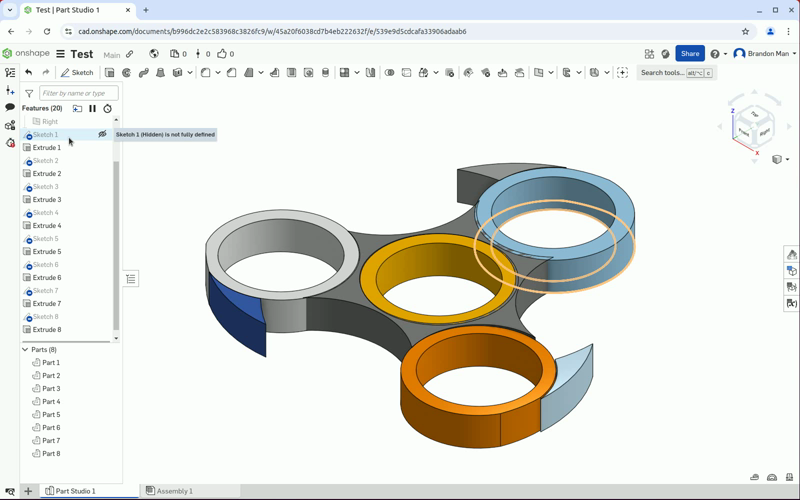
click(69, 137)